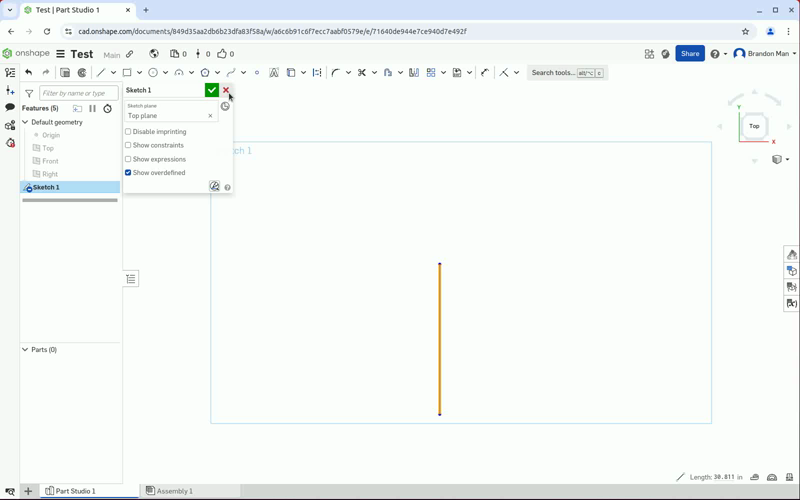
key(shift+h)
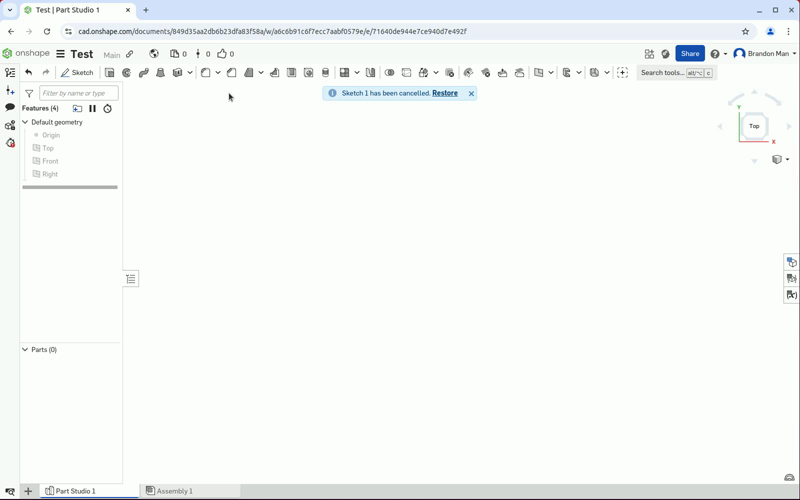
mouse_move(73, 352)
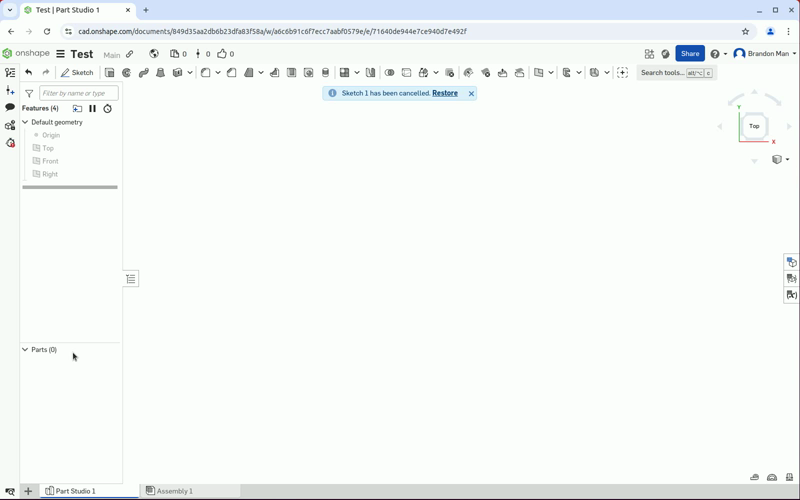
key(y)
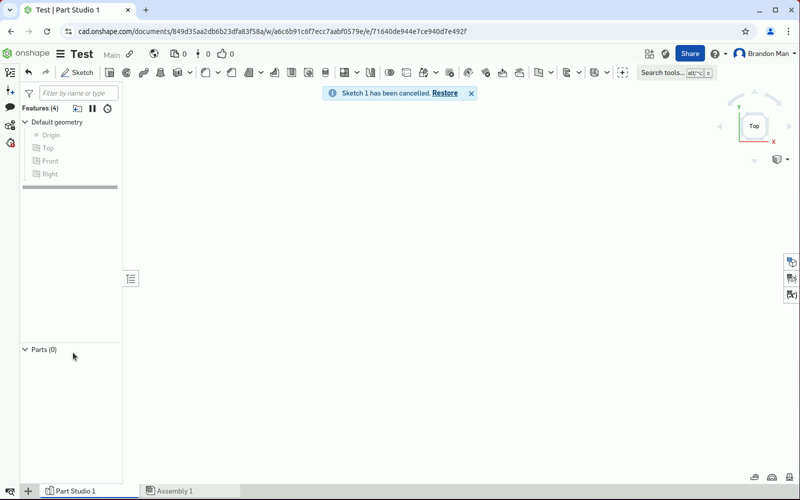
key(shift+p)
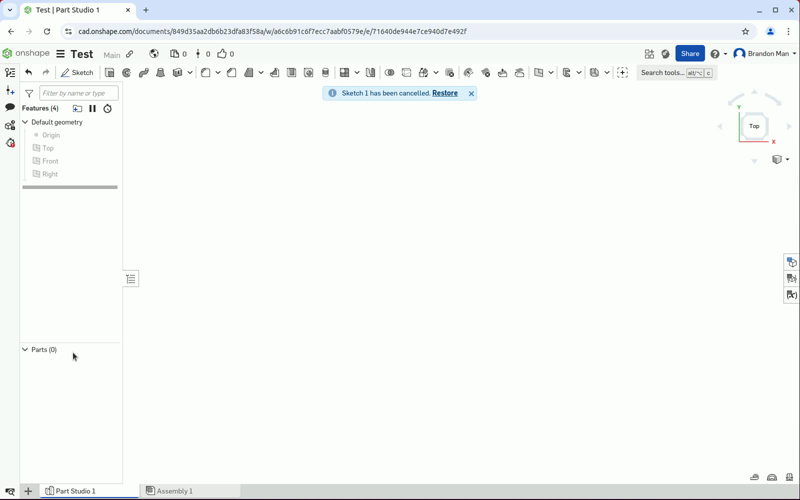
key(space)
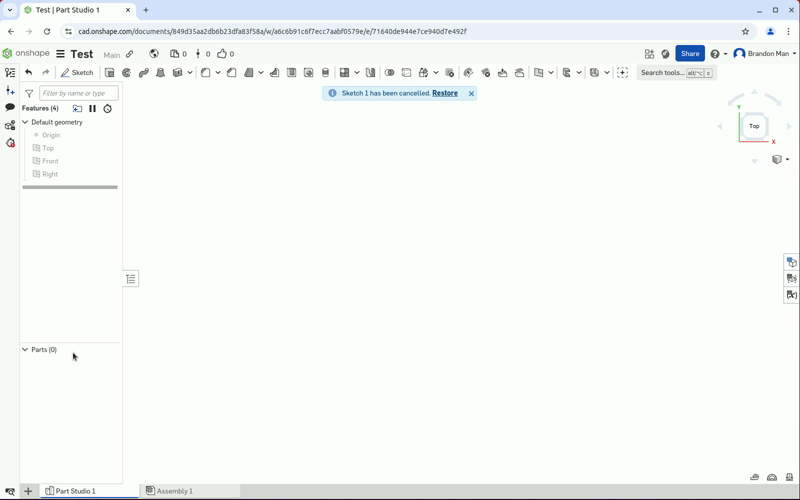
key_down(shift)
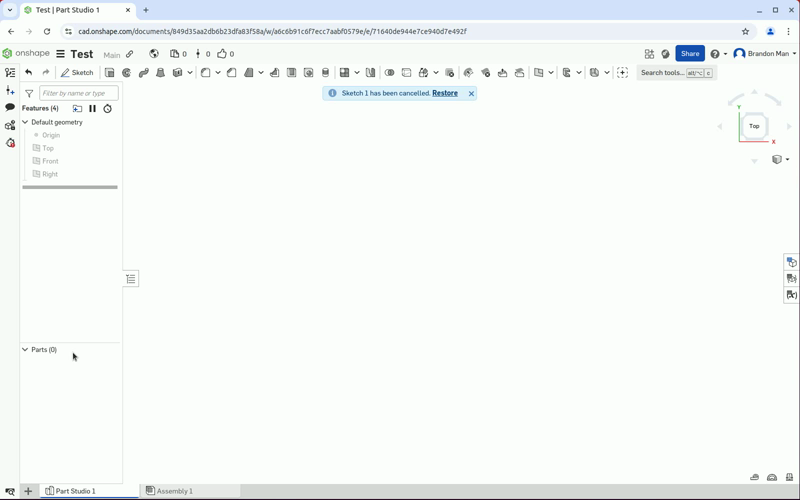
key(up)
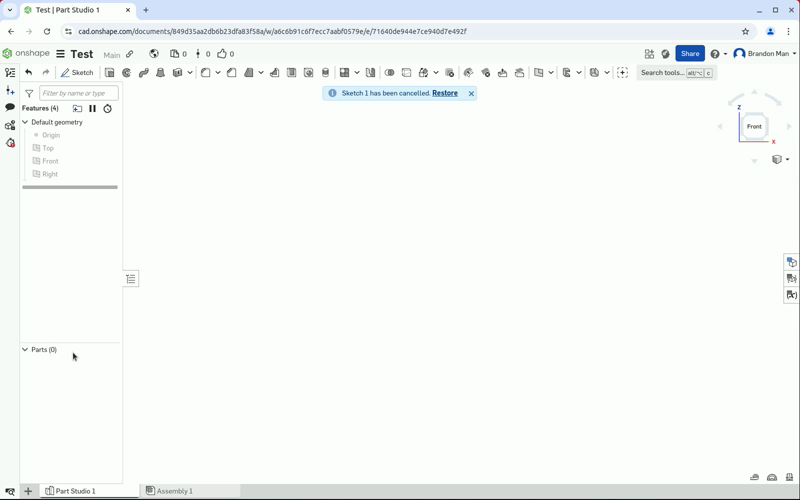
key_up(shift)
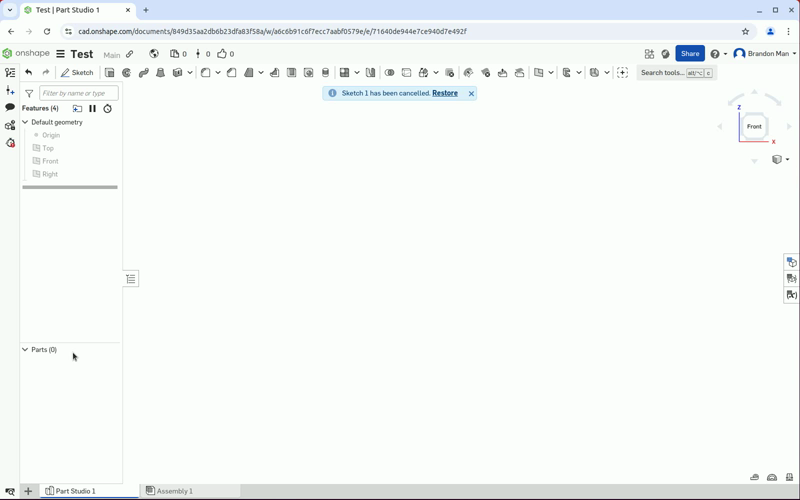
mouse_move(73, 352)
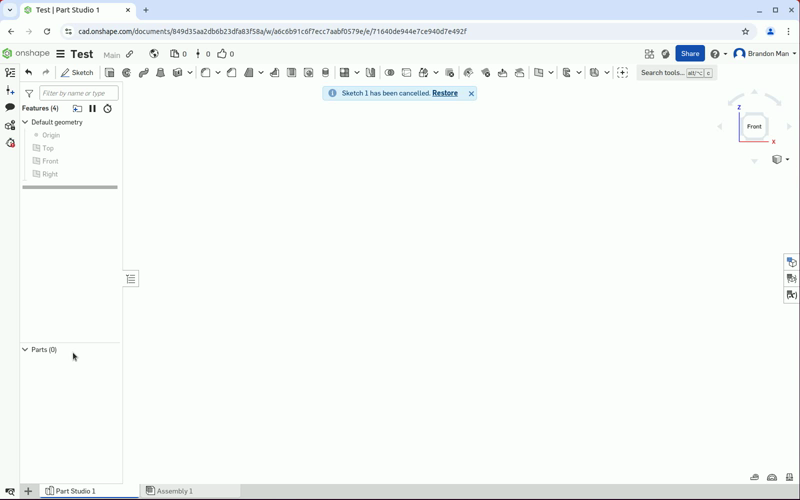
key(shift+y)
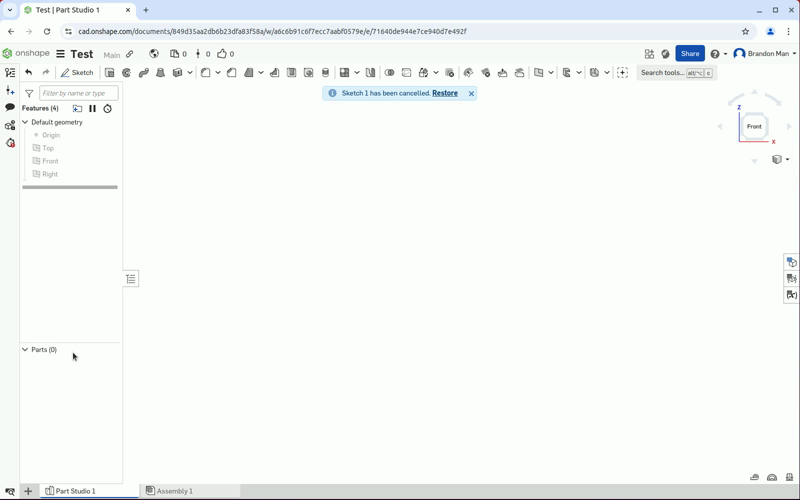
key(shift+s)
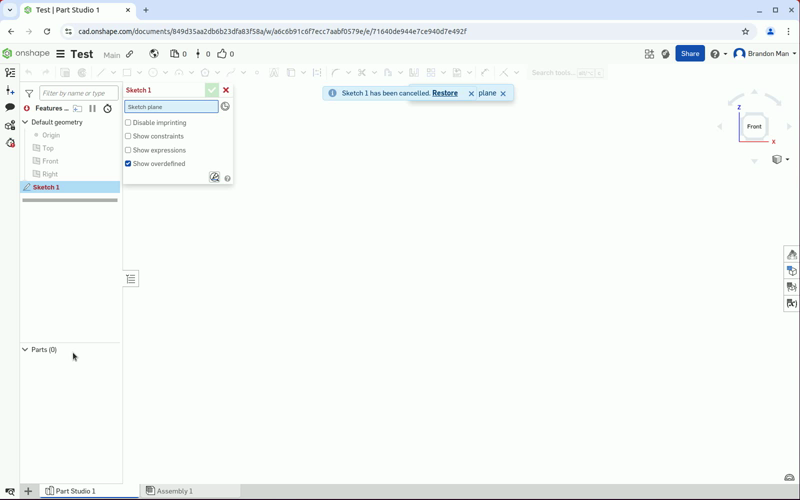
mouse_move(73, 163)
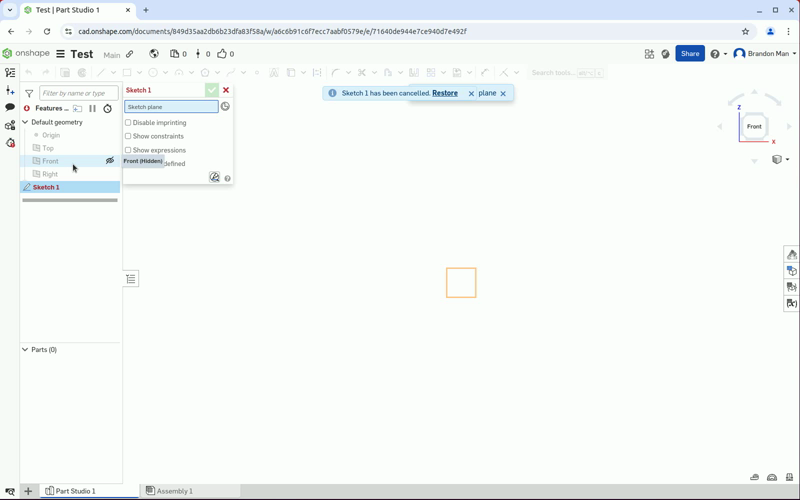
click(73, 163)
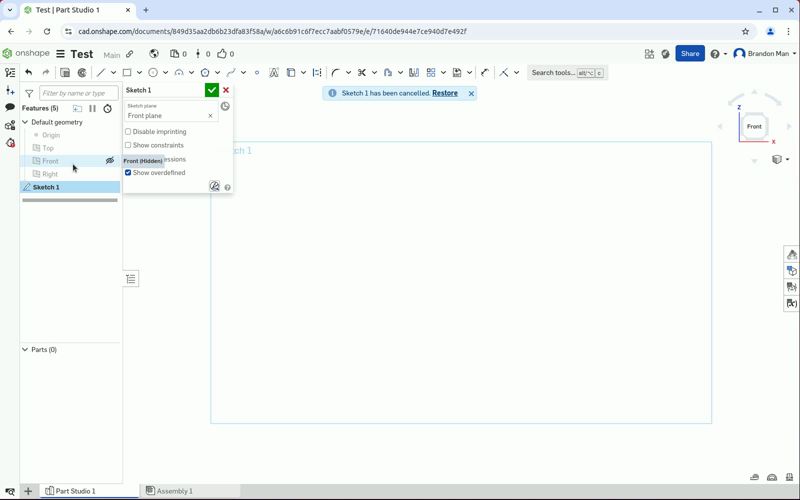
mouse_move(73, 352)
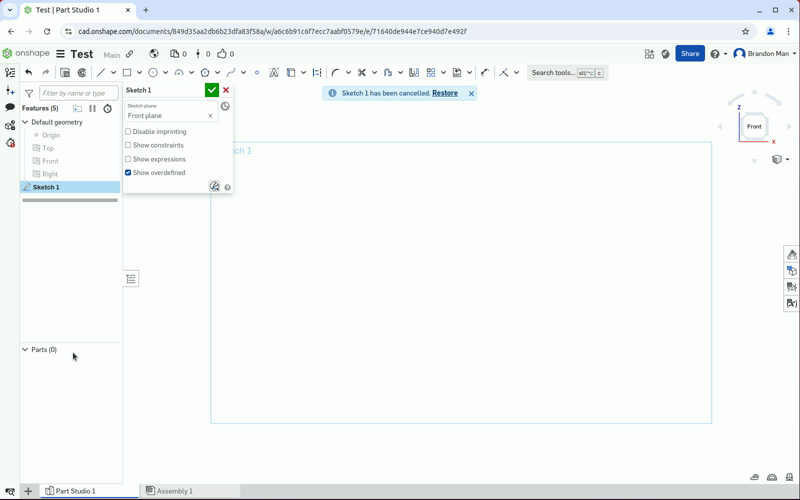
key(y)
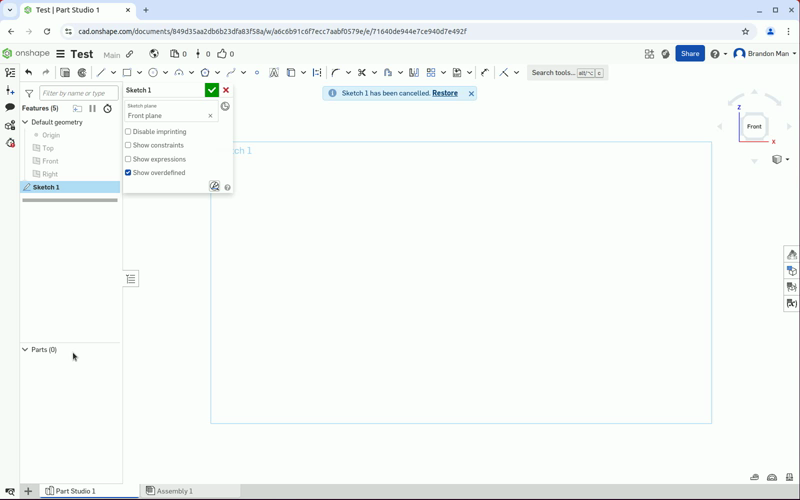
key(c)
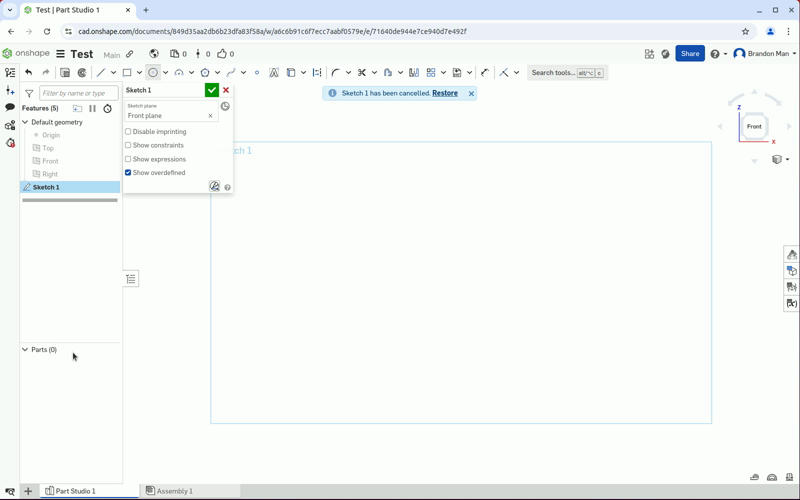
key_down(shift)
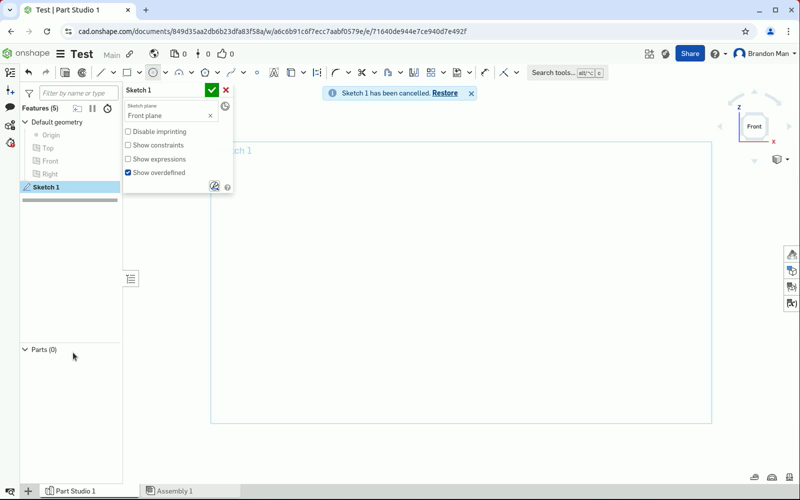
mouse_move(461, 178)
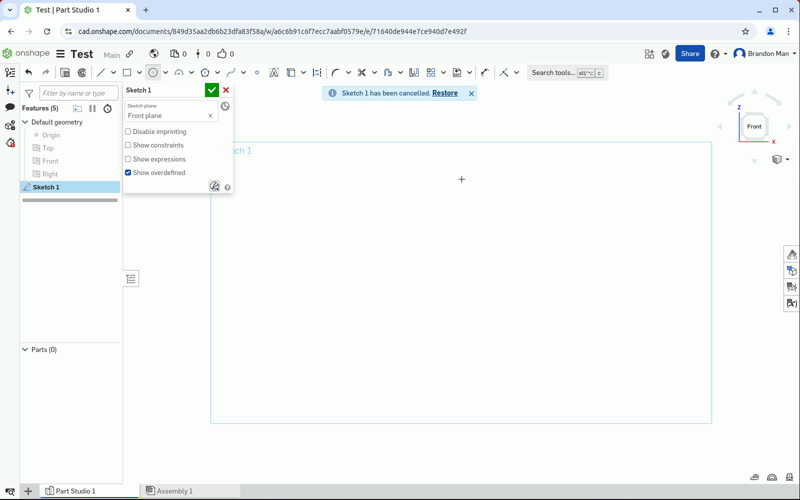
click(461, 178)
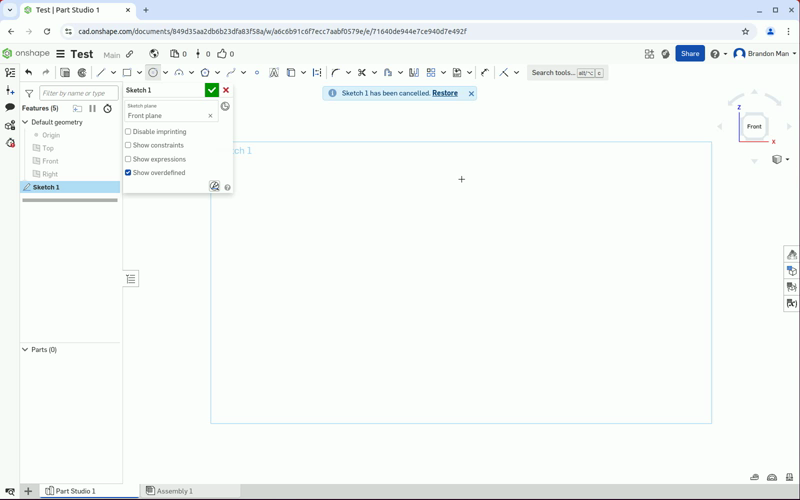
key_up(shift)
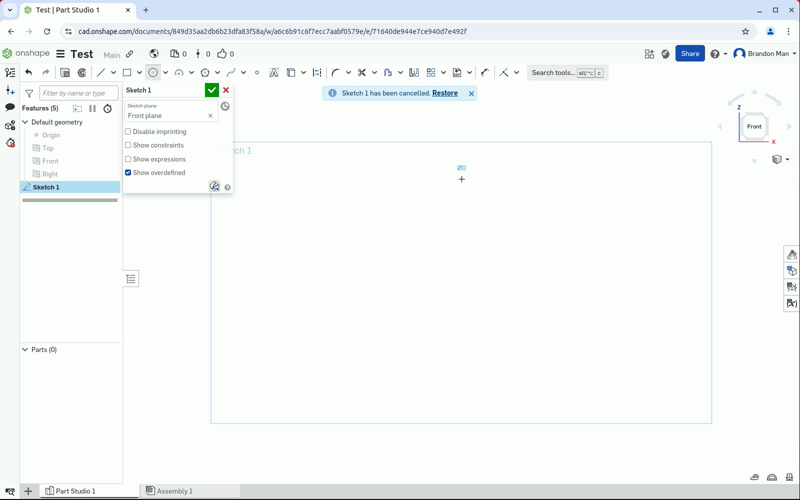
mouse_move(471, 178)
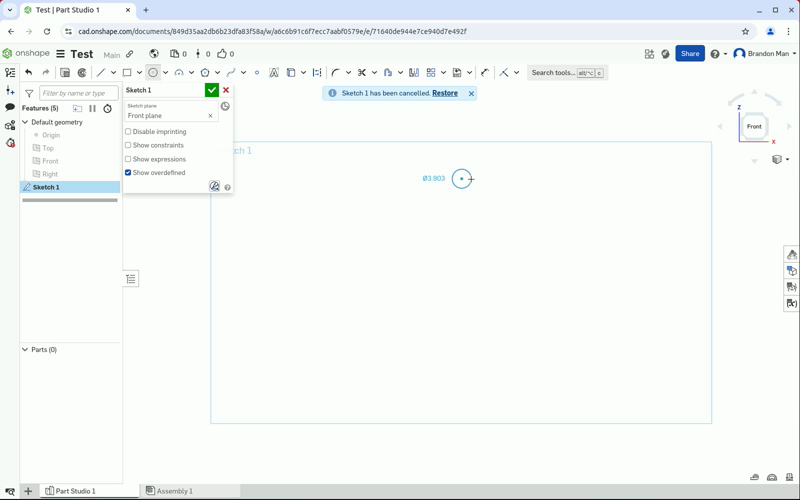
click(471, 178)
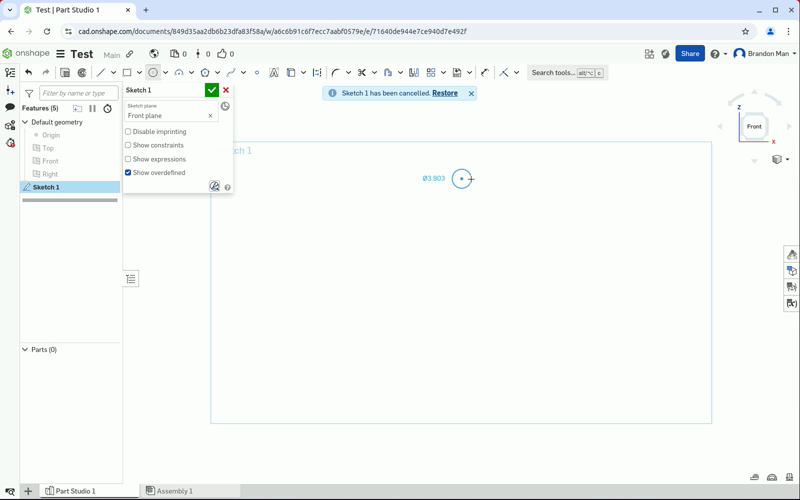
key(esc)
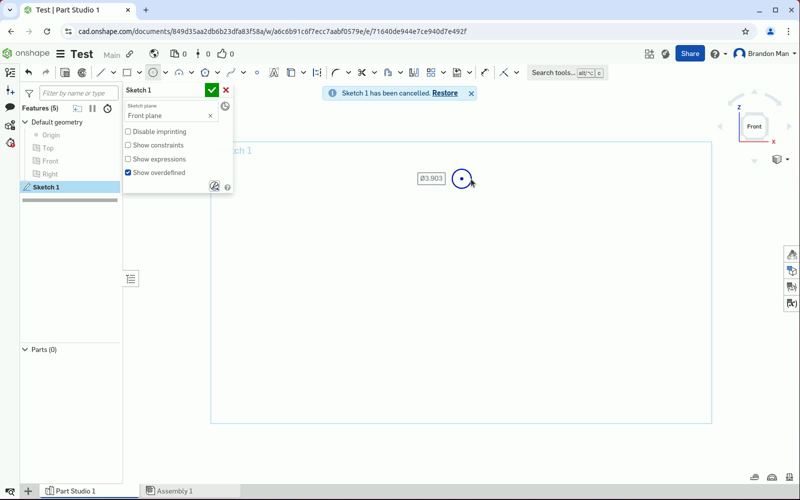
key(c)
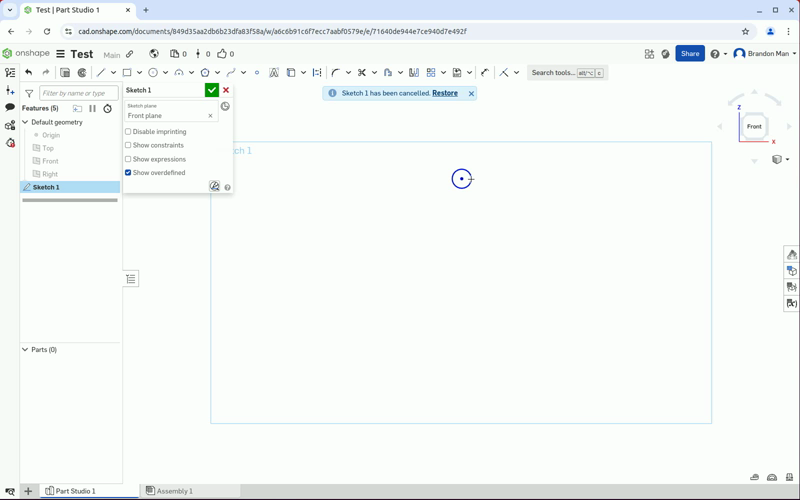
key_down(shift)
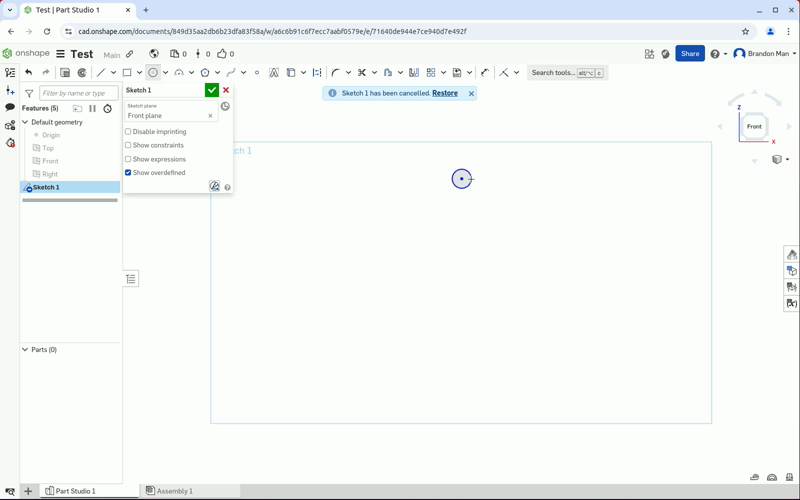
mouse_move(461, 178)
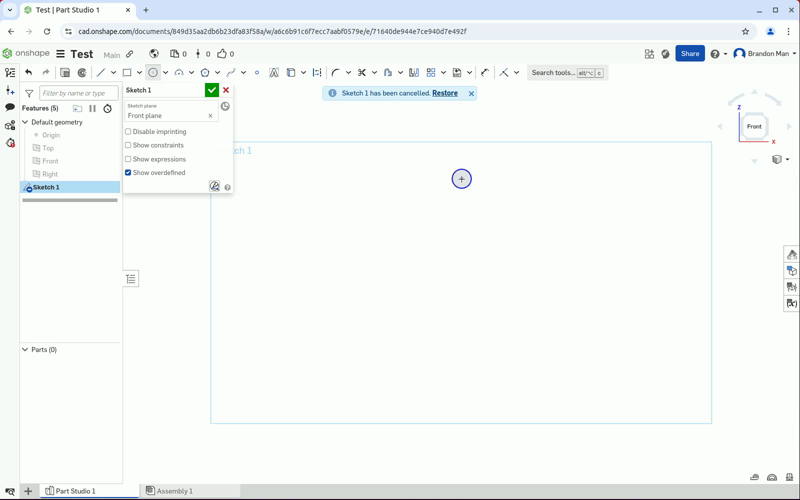
click(461, 178)
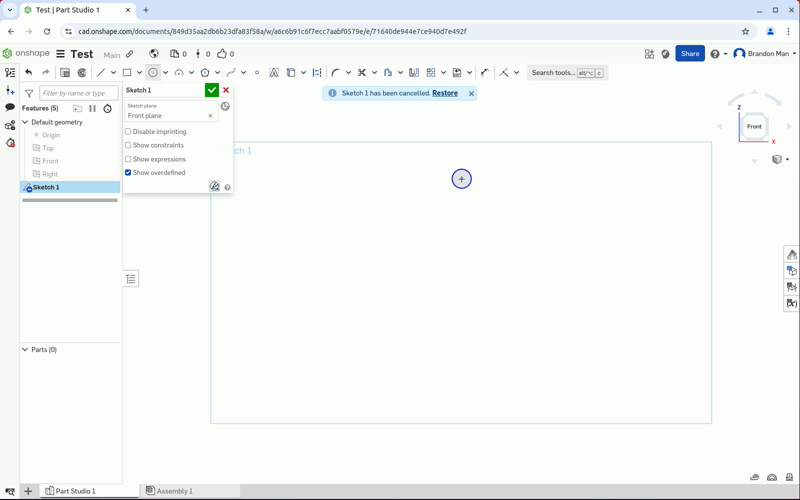
key_up(shift)
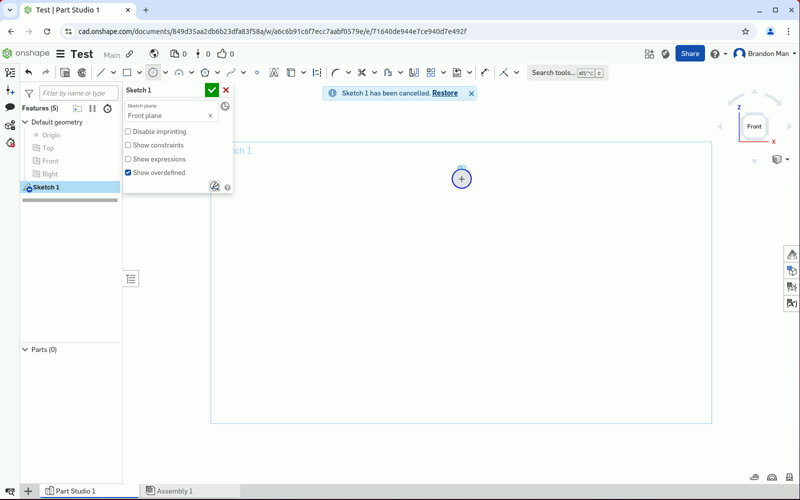
mouse_move(464, 178)
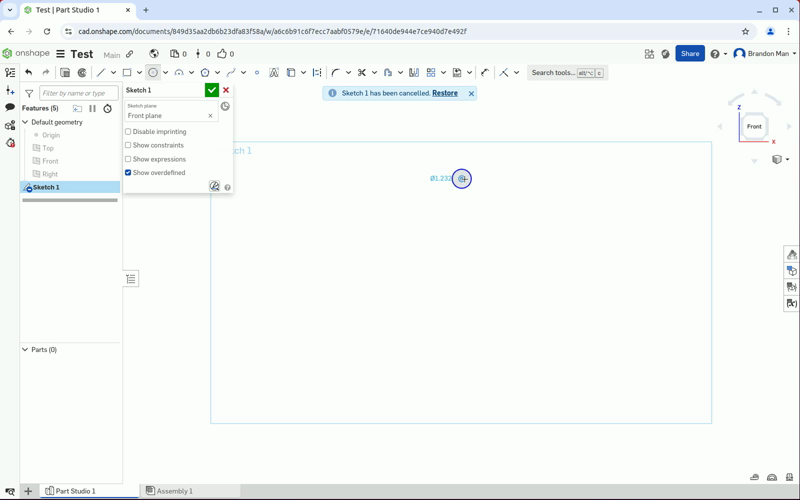
scroll(6)
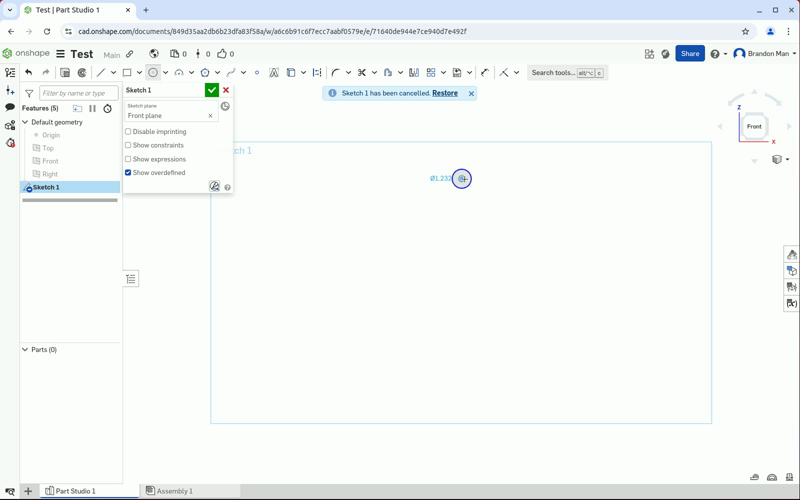
scroll(6)
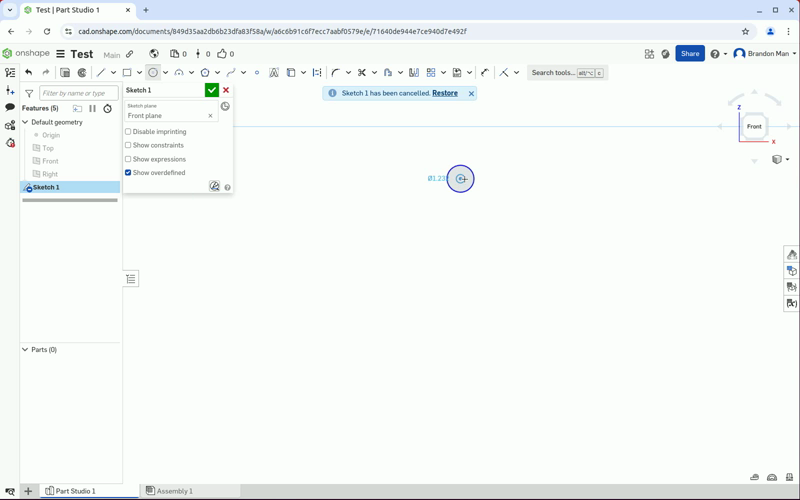
scroll(6)
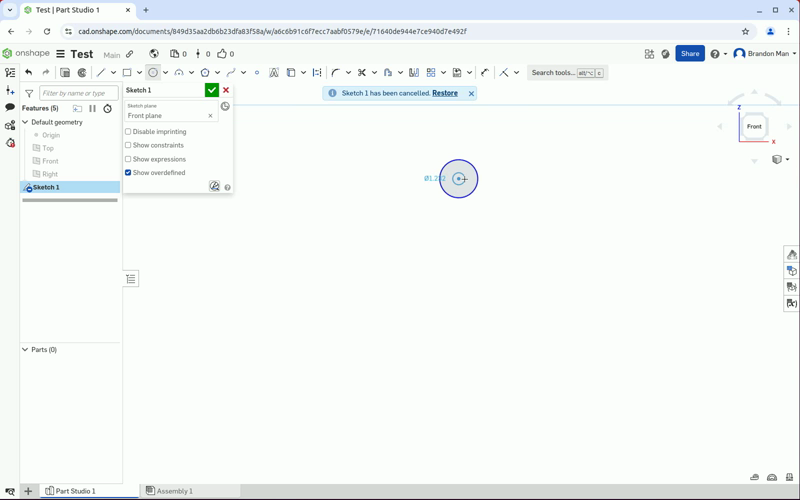
scroll(6)
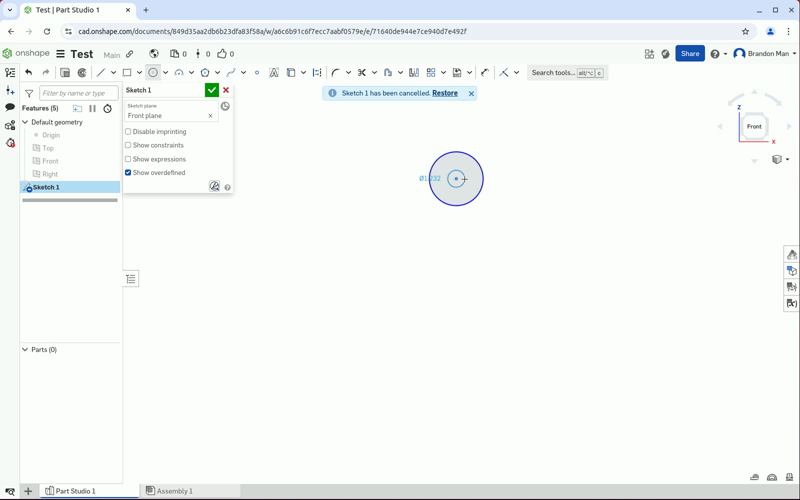
scroll(6)
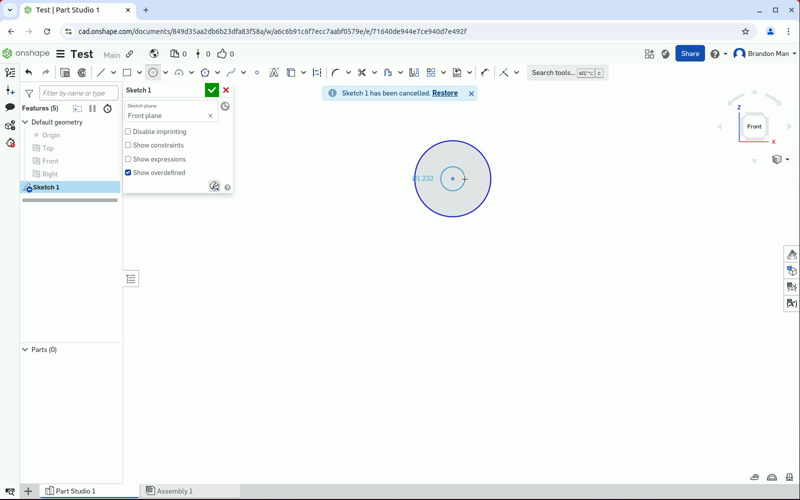
scroll(6)
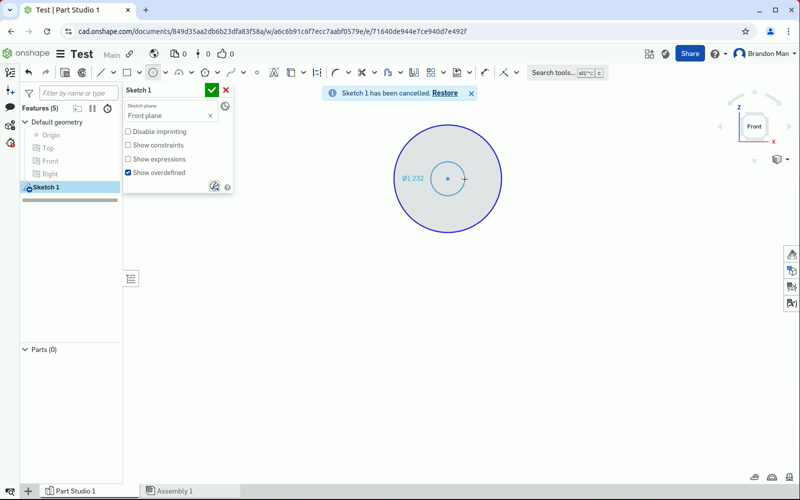
scroll(6)
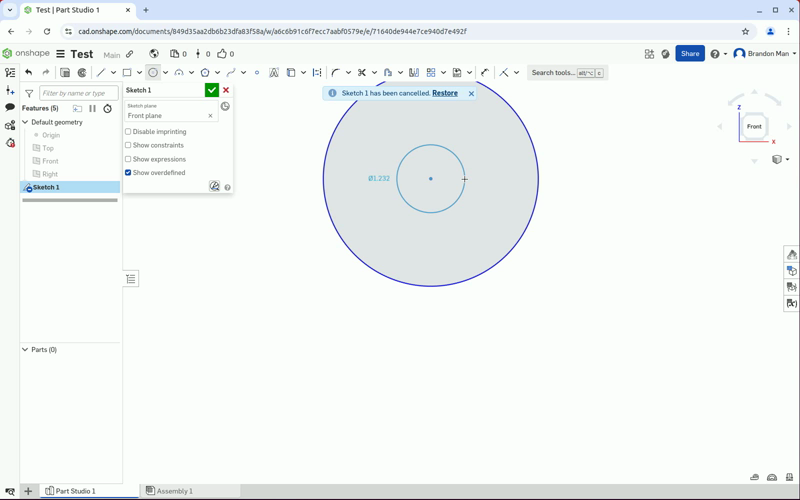
click(464, 178)
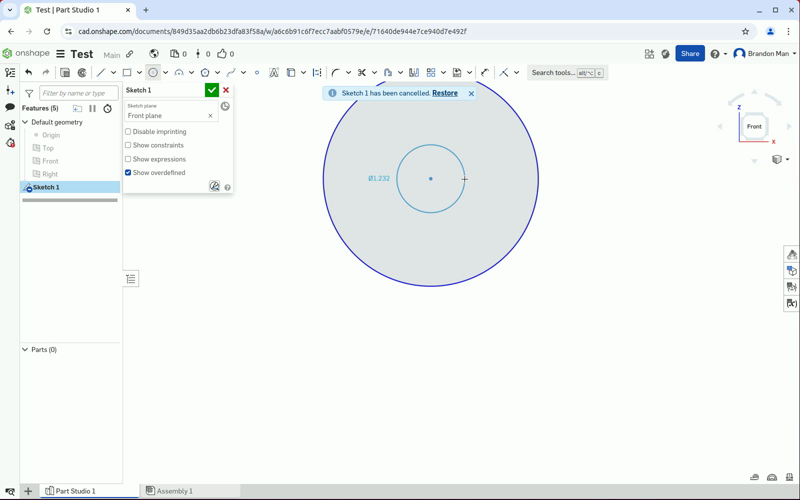
scroll(-6)
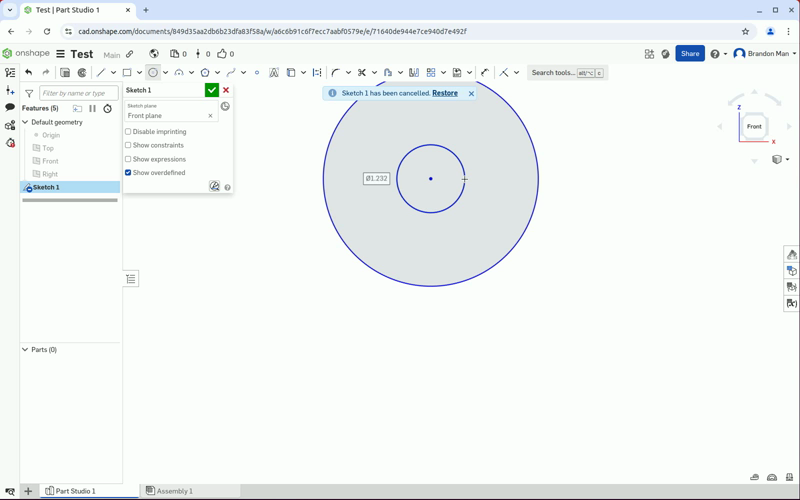
scroll(-6)
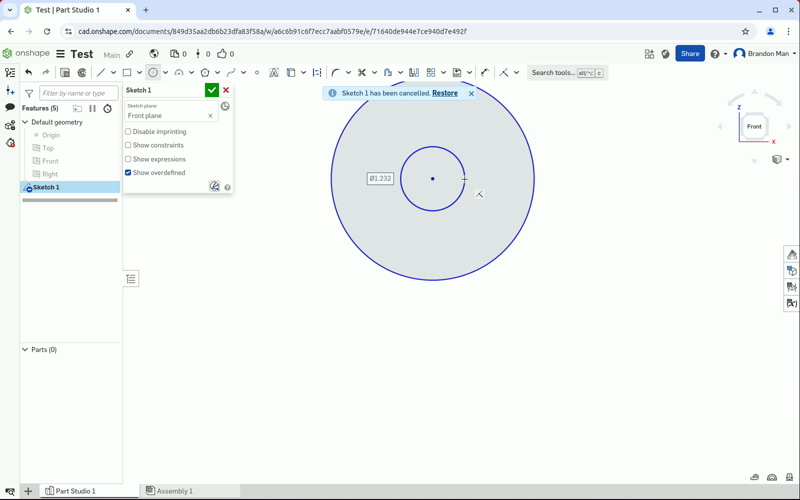
scroll(-6)
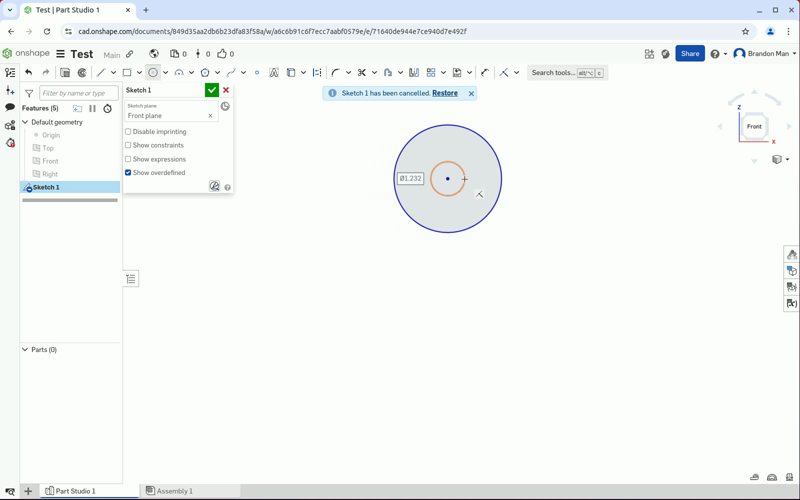
scroll(-6)
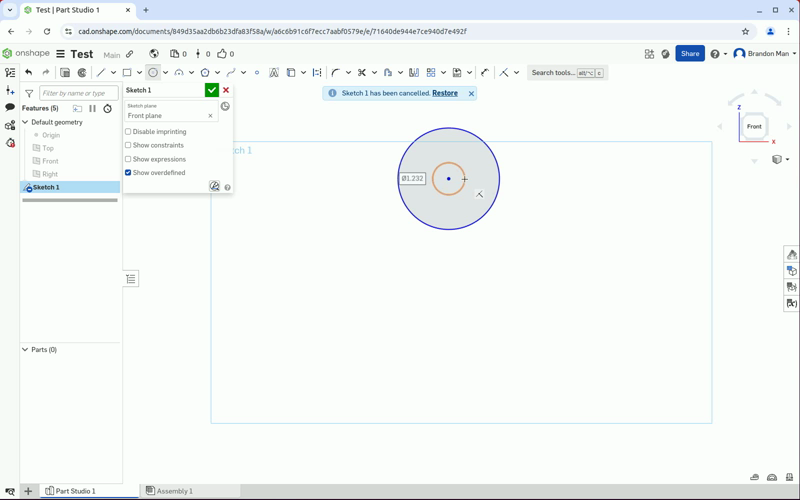
scroll(-6)
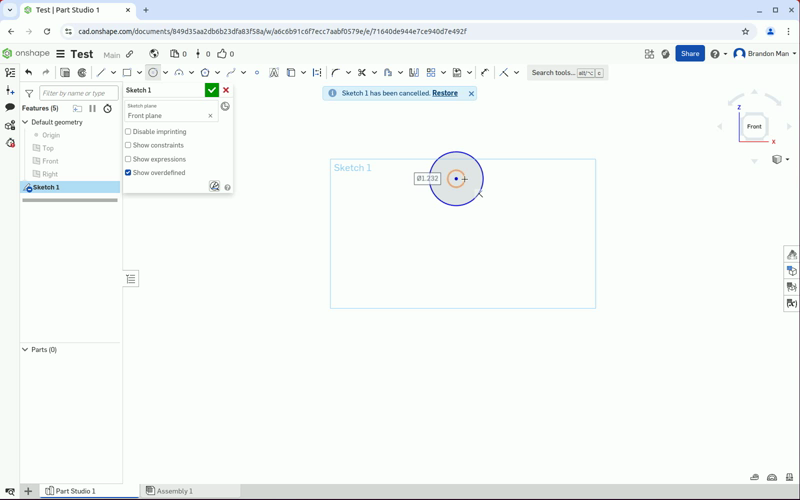
scroll(-6)
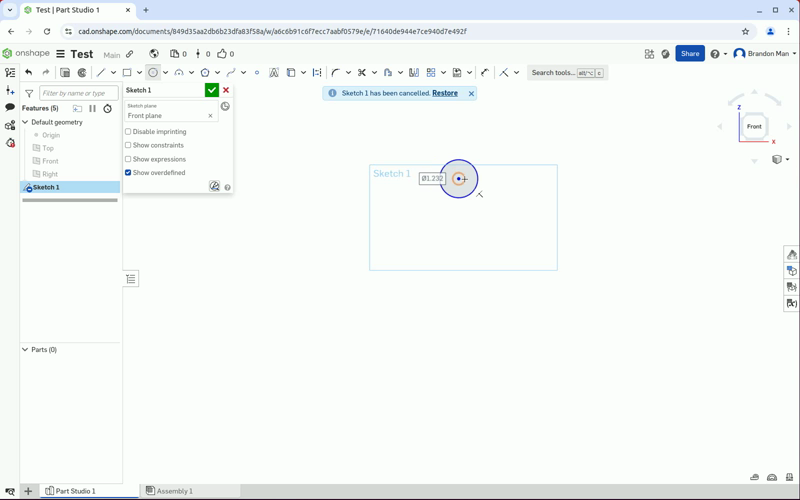
scroll(-6)
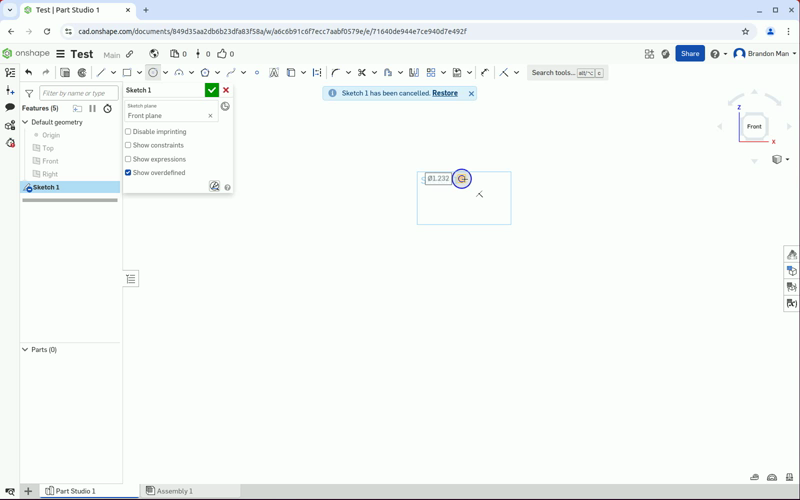
key(esc)
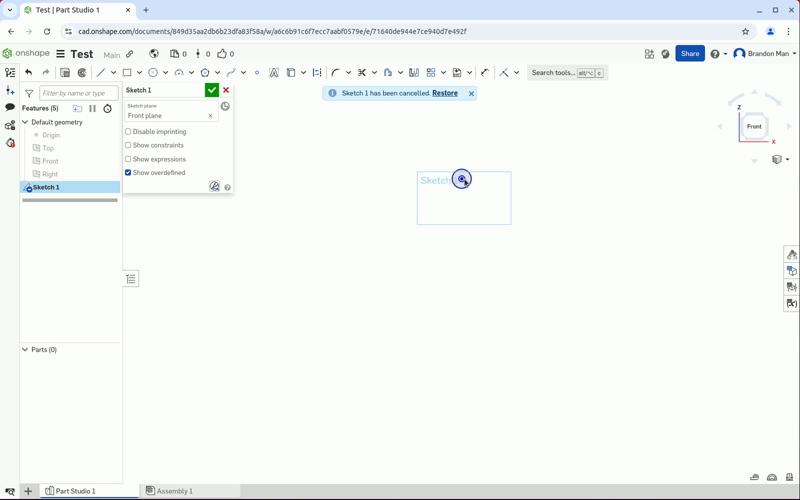
mouse_move(461, 185)
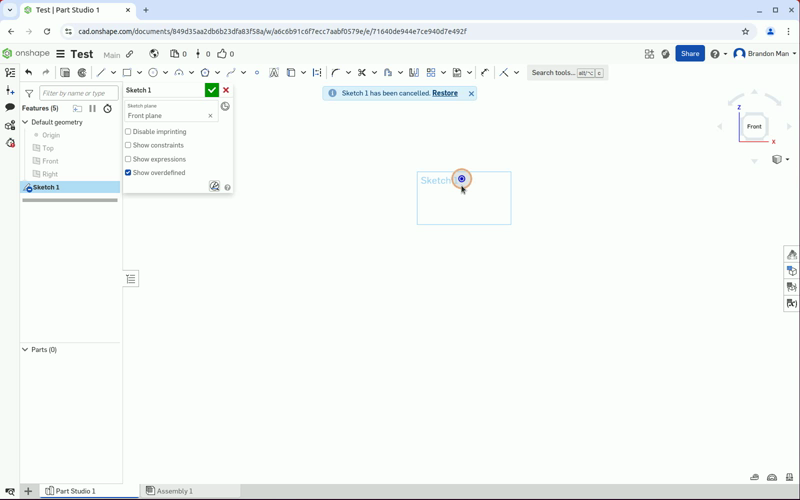
scroll(6)
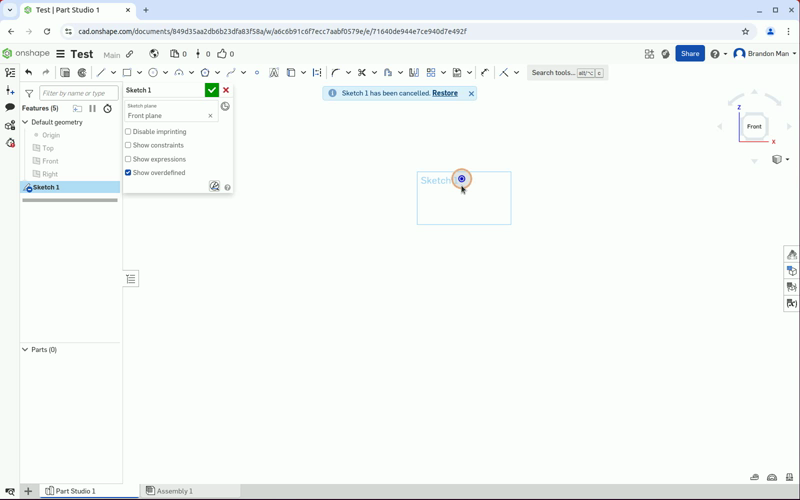
scroll(6)
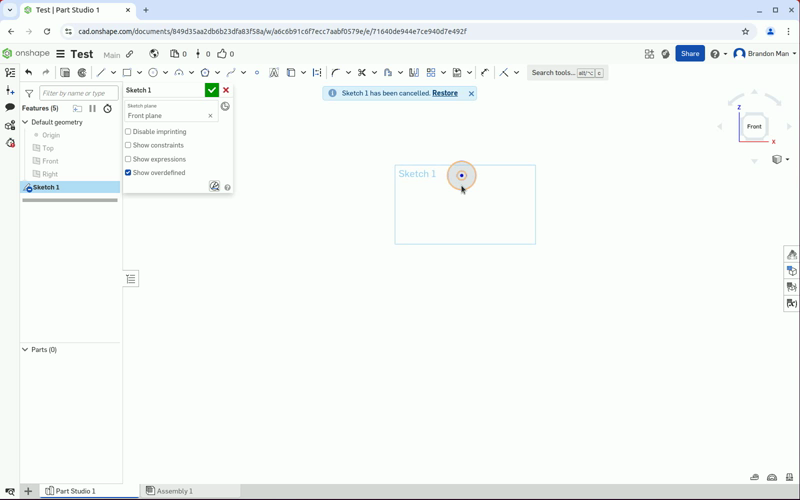
scroll(6)
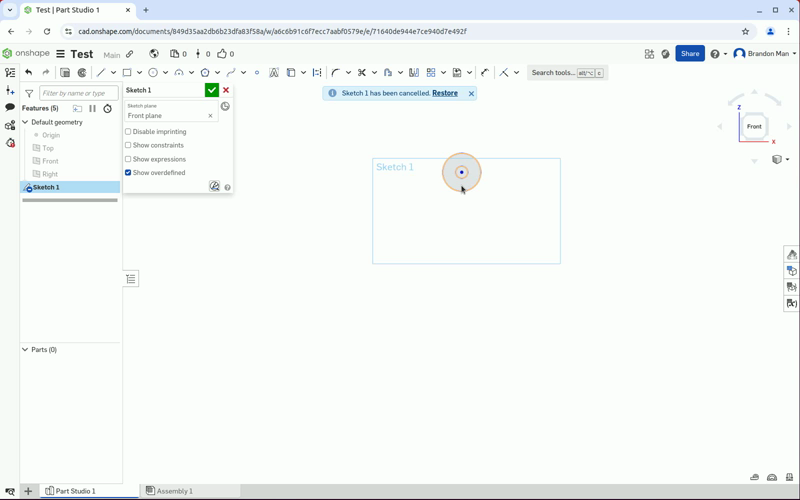
scroll(6)
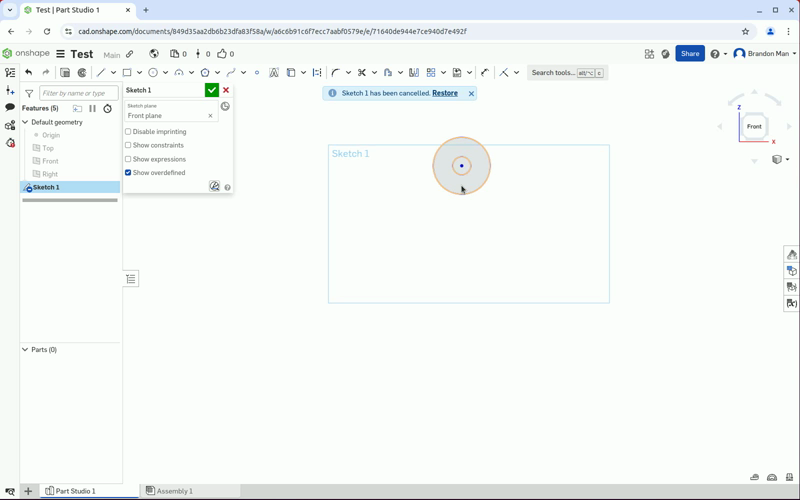
scroll(6)
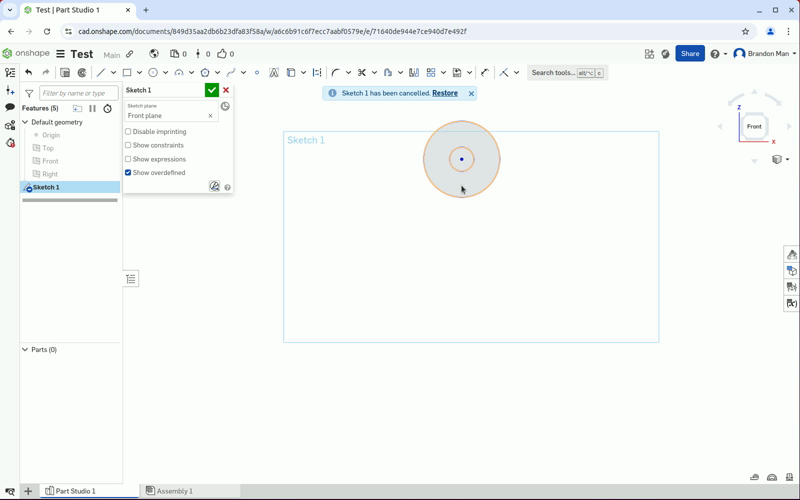
scroll(6)
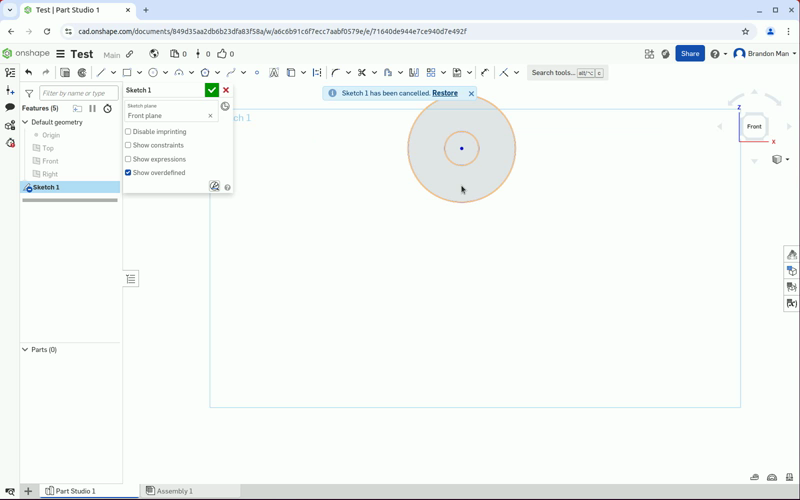
scroll(6)
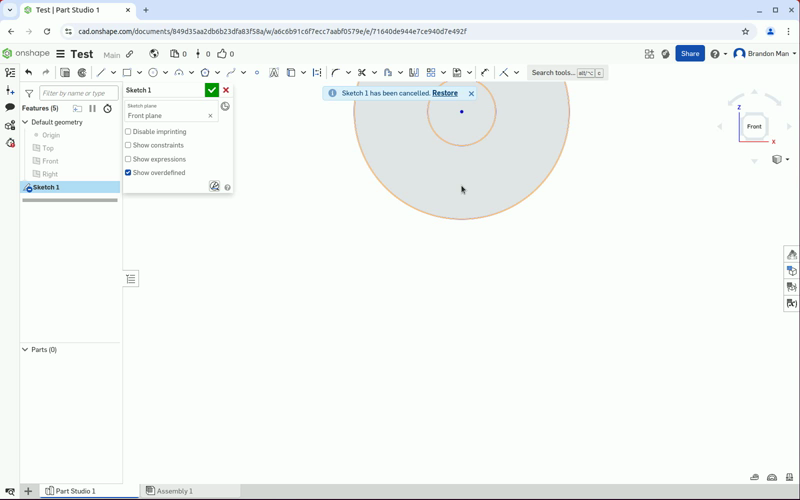
click(461, 185)
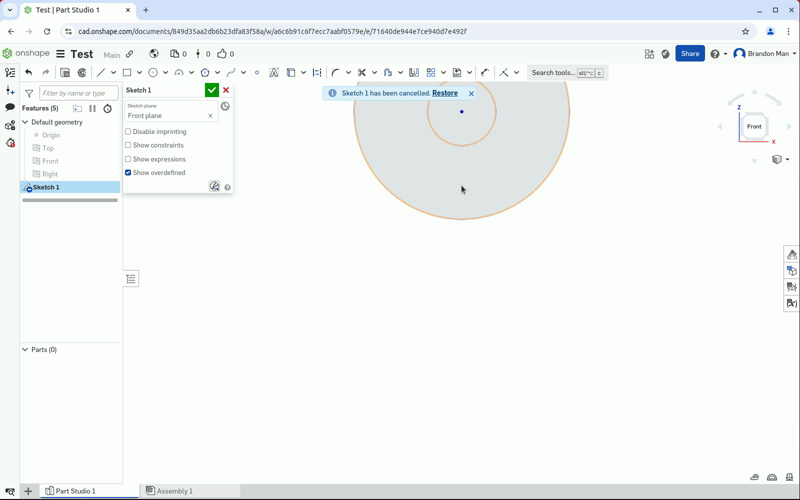
scroll(-6)
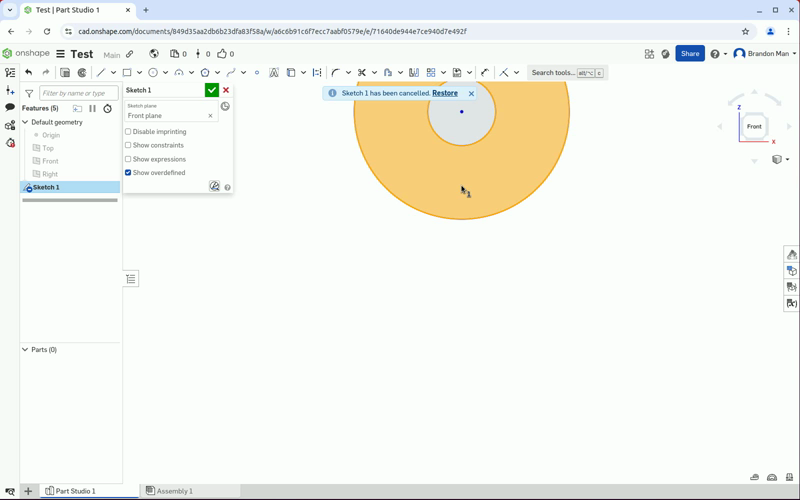
scroll(-6)
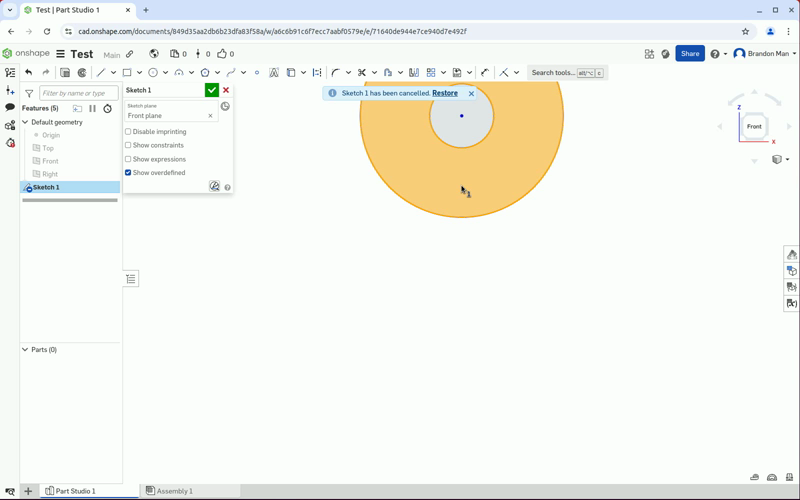
scroll(-6)
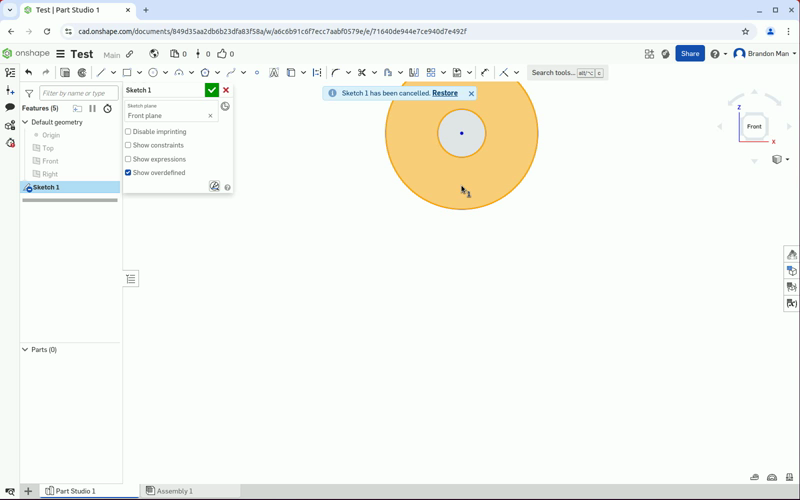
scroll(-6)
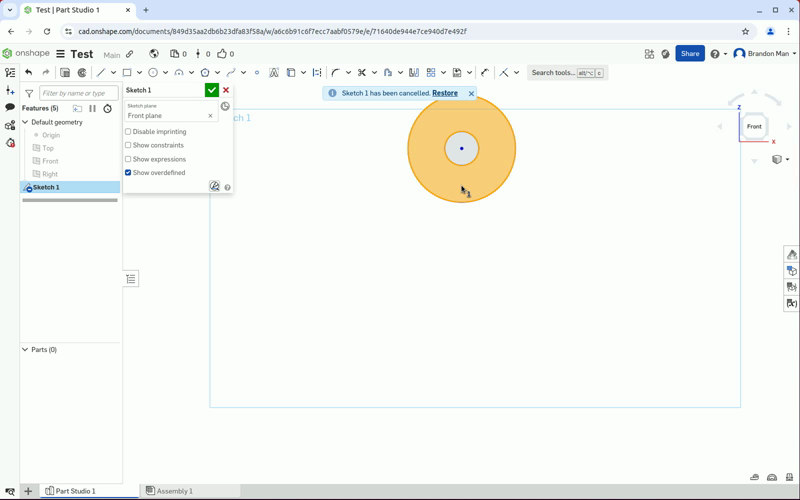
scroll(-6)
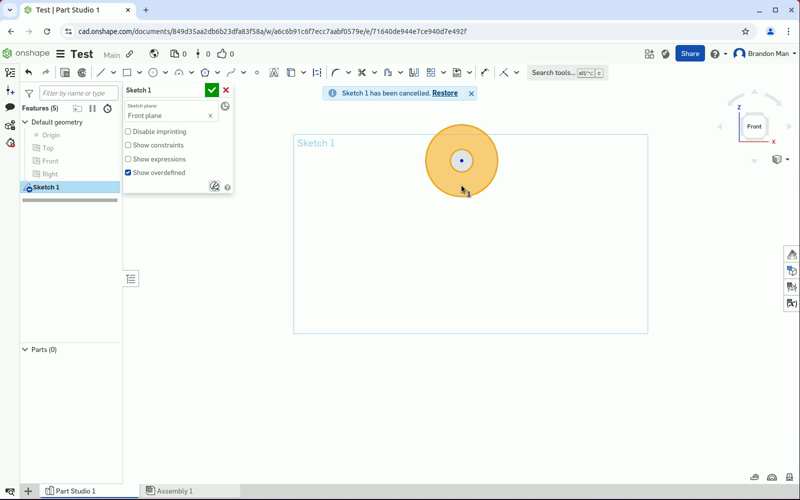
scroll(-6)
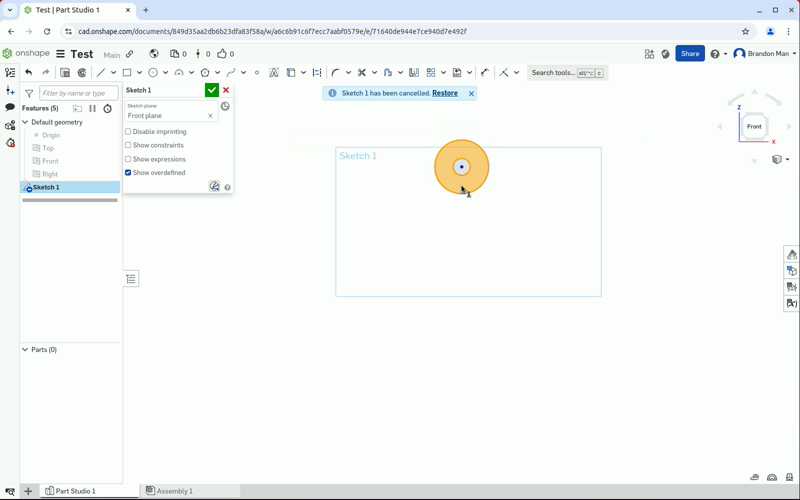
scroll(-6)
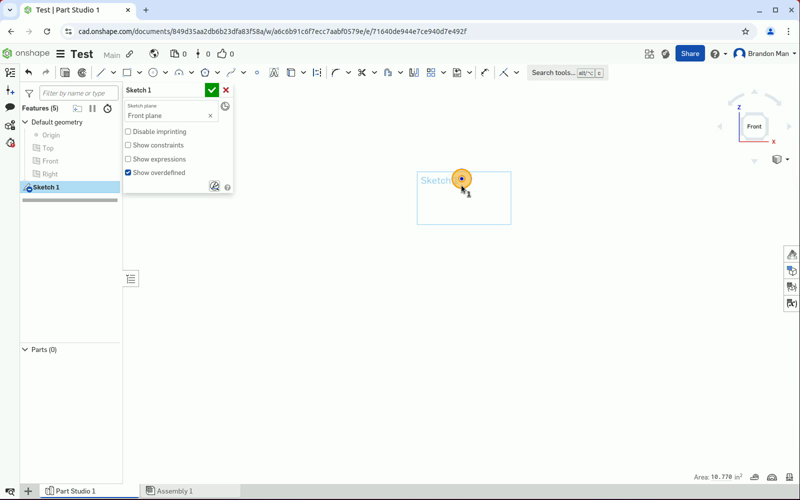
mouse_move(73, 352)
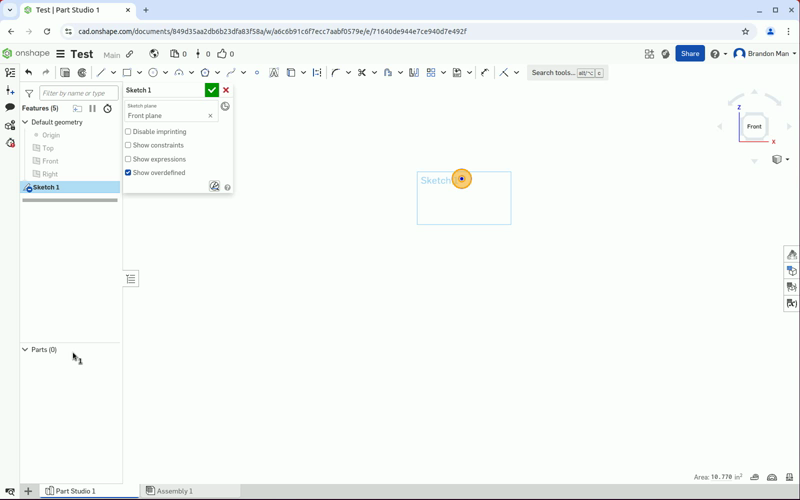
key(shift+y)
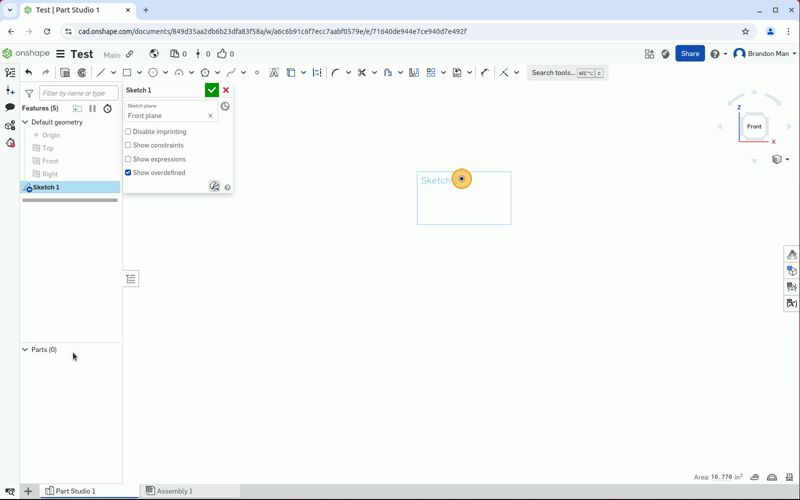
key(shift+e)
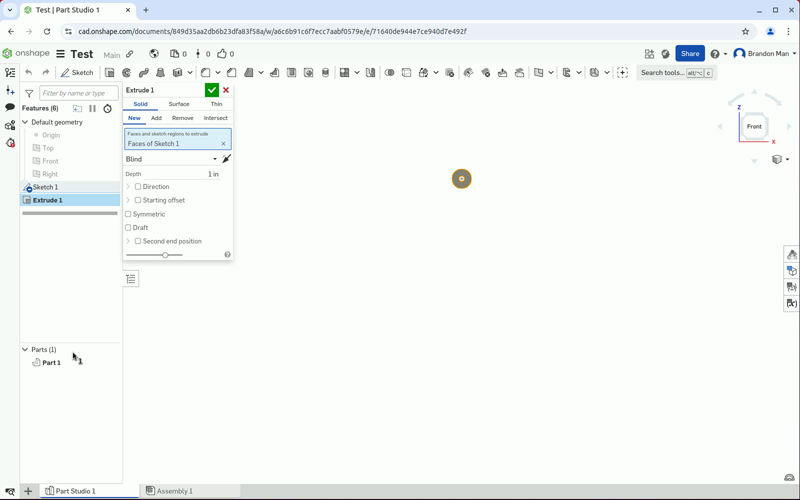
mouse_move(143, 106)
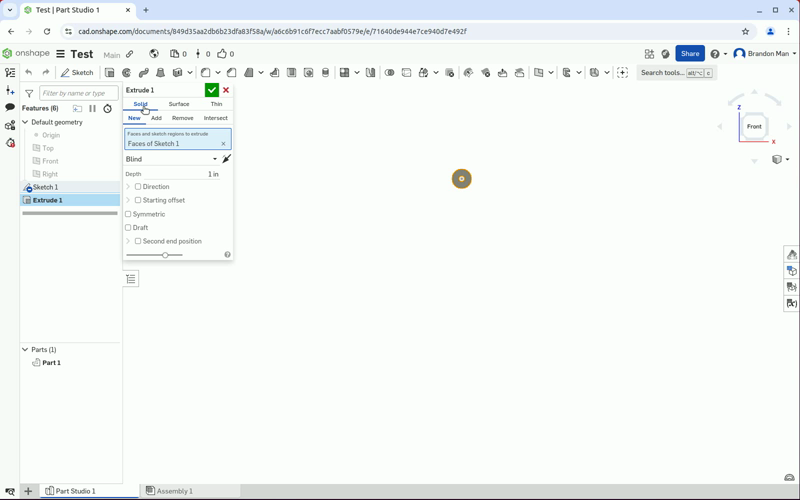
click(143, 106)
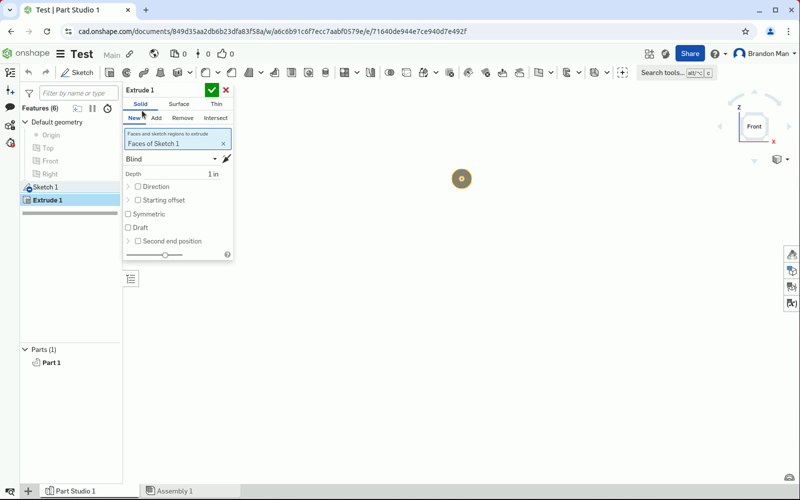
mouse_move(137, 120)
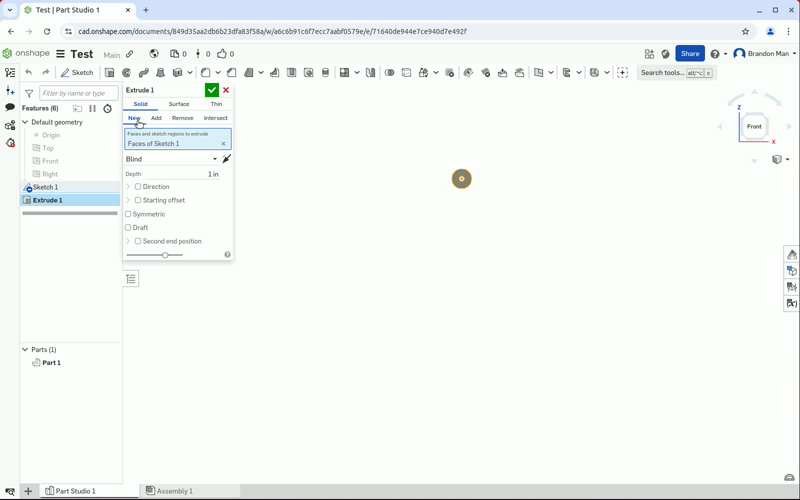
click(137, 120)
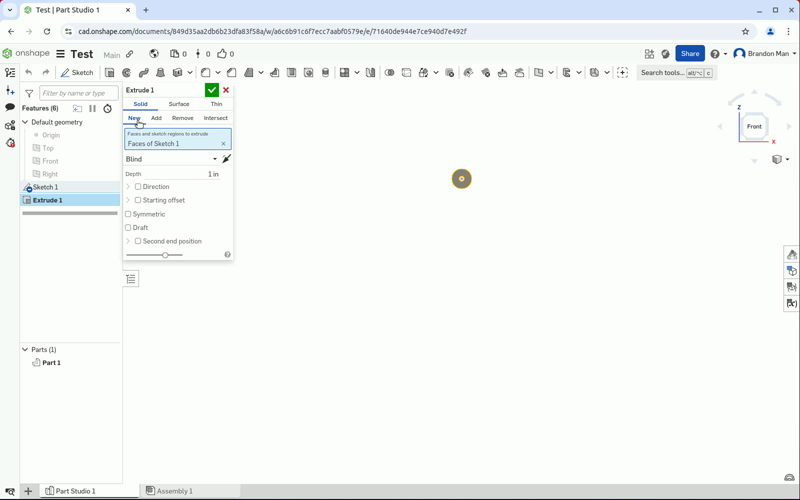
key(tab, 4)
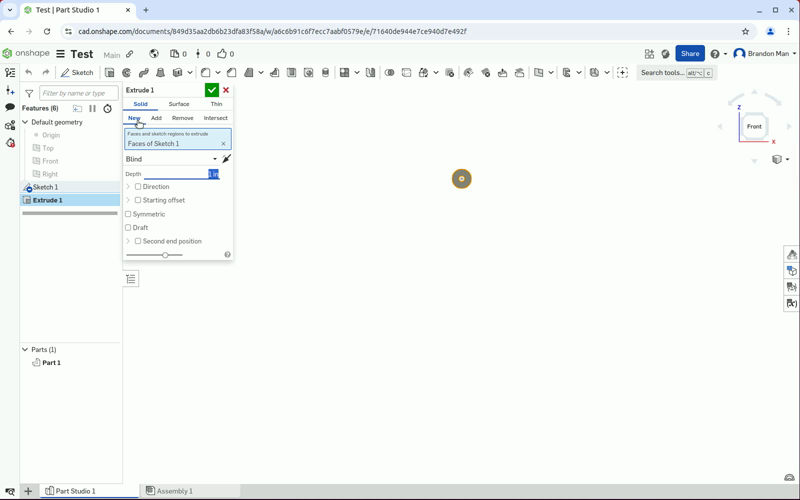
text(4.814)
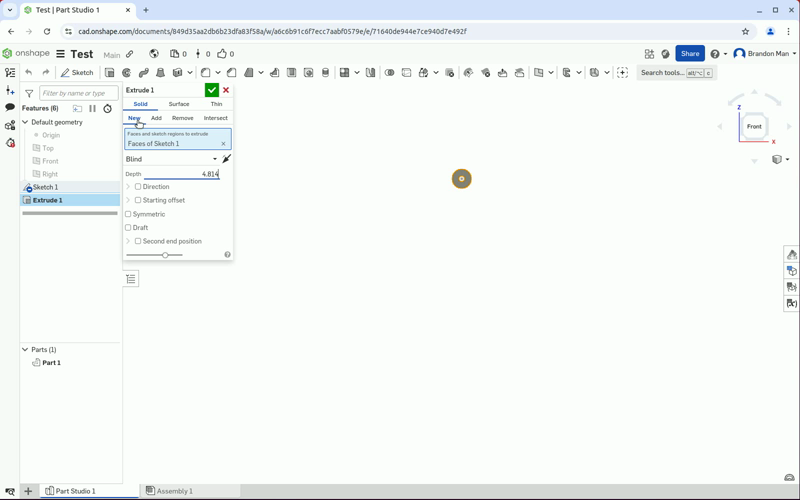
key(enter)
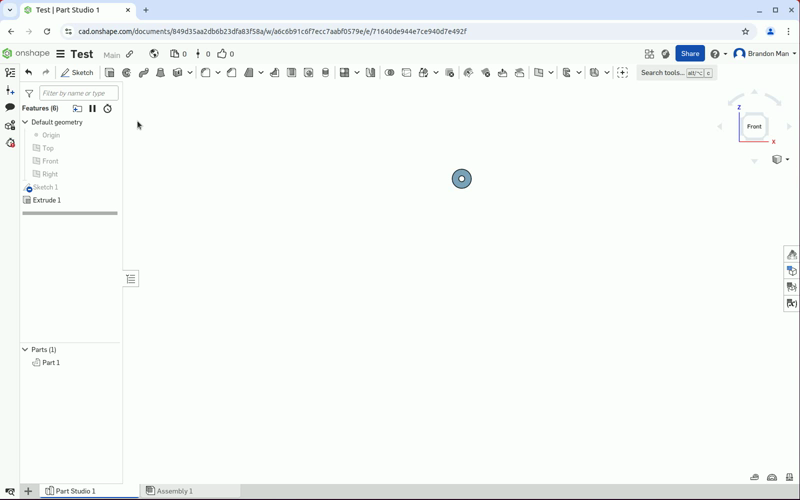
key(shift+h)
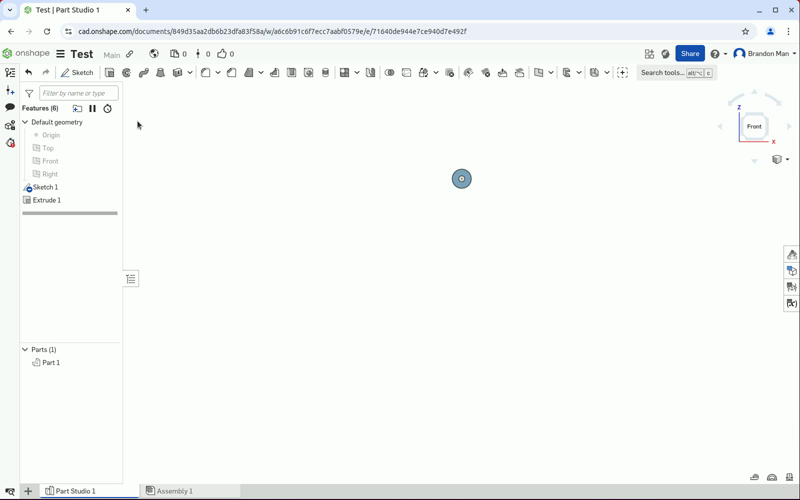
key(shift+h)
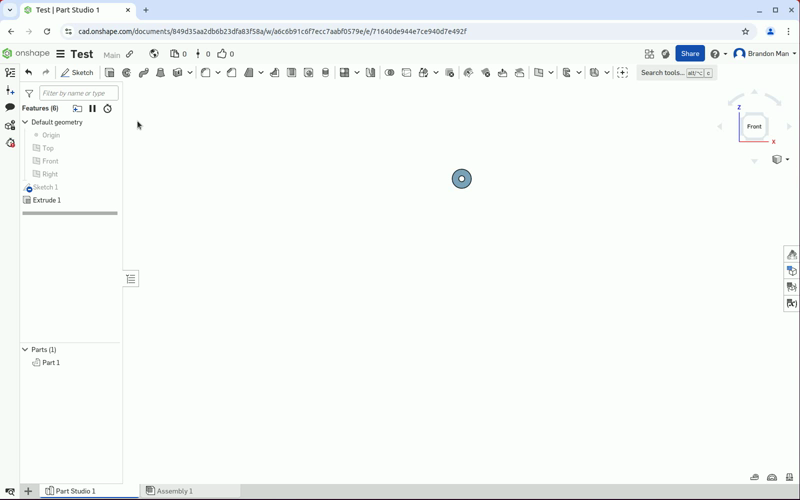
mouse_move(73, 189)
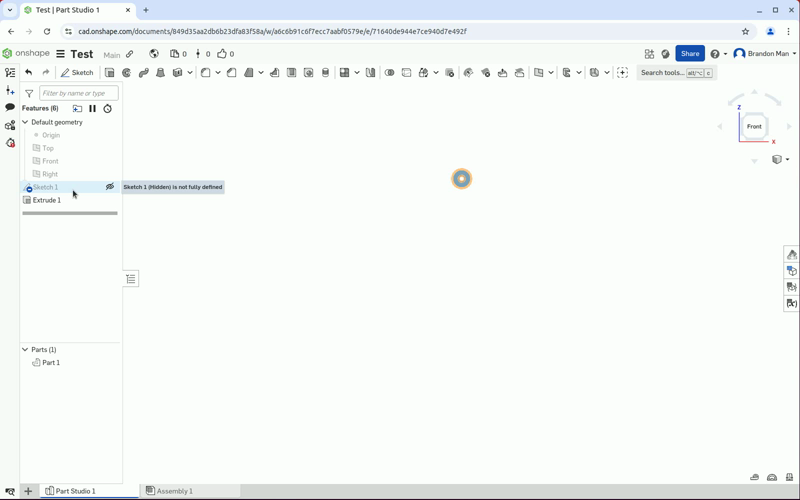
click(73, 189)
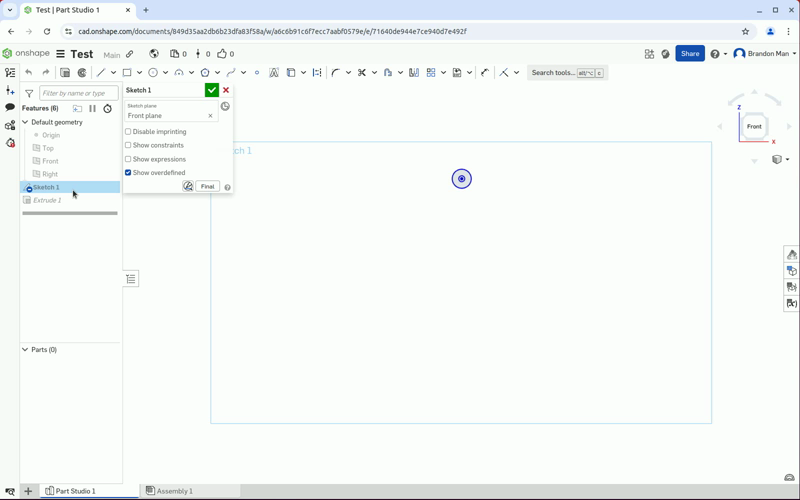
mouse_move(229, 92)
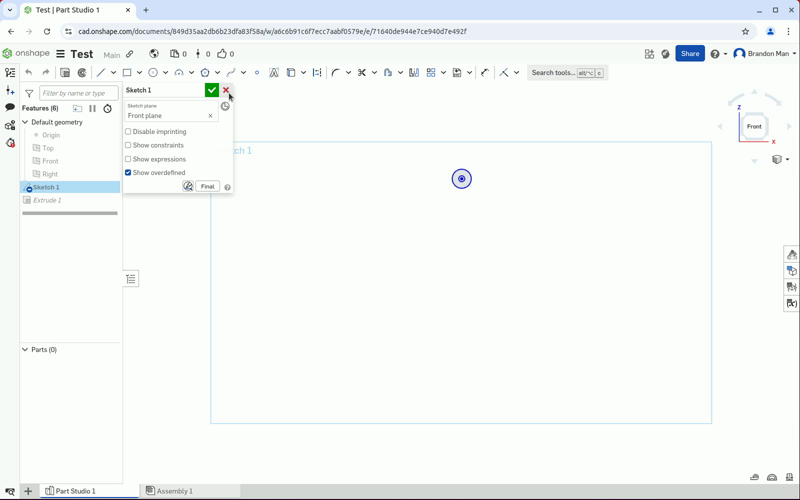
click(229, 92)
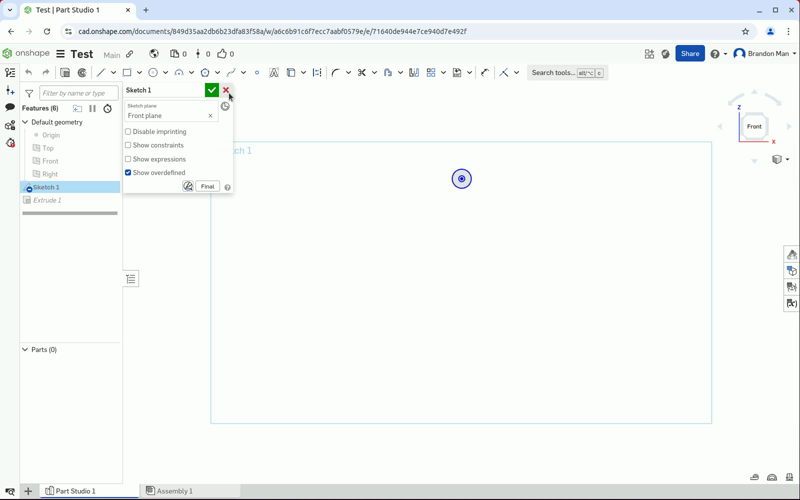
key(shift+s)
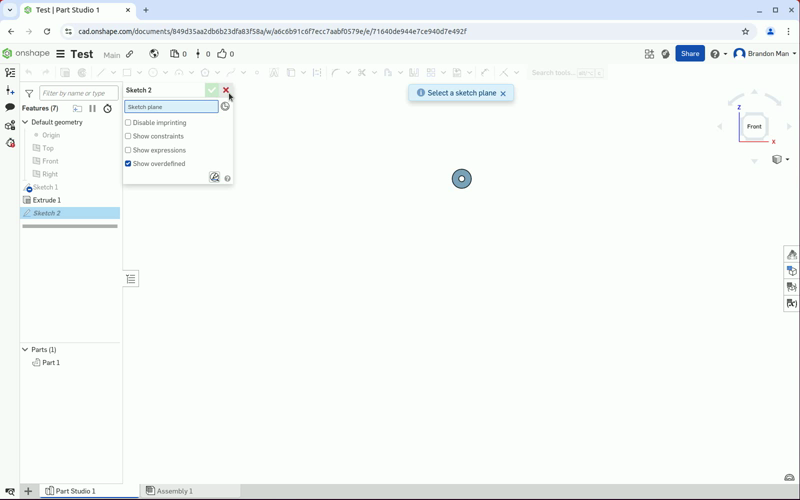
mouse_move(73, 163)
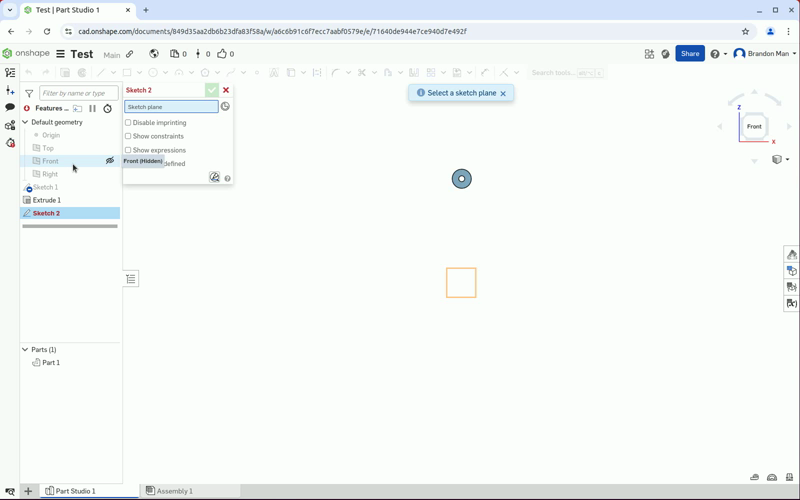
click(73, 163)
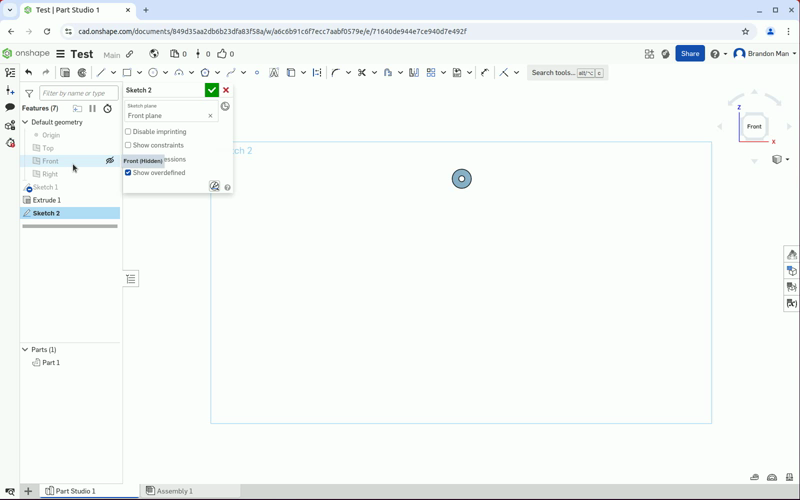
mouse_move(73, 352)
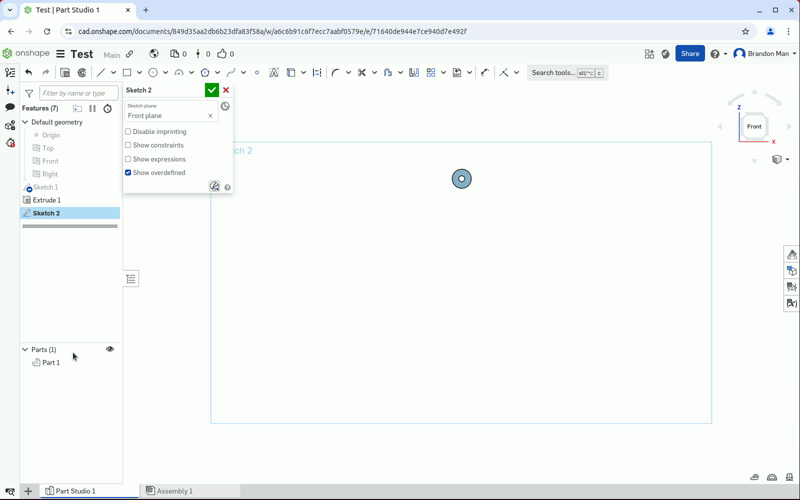
key(y)
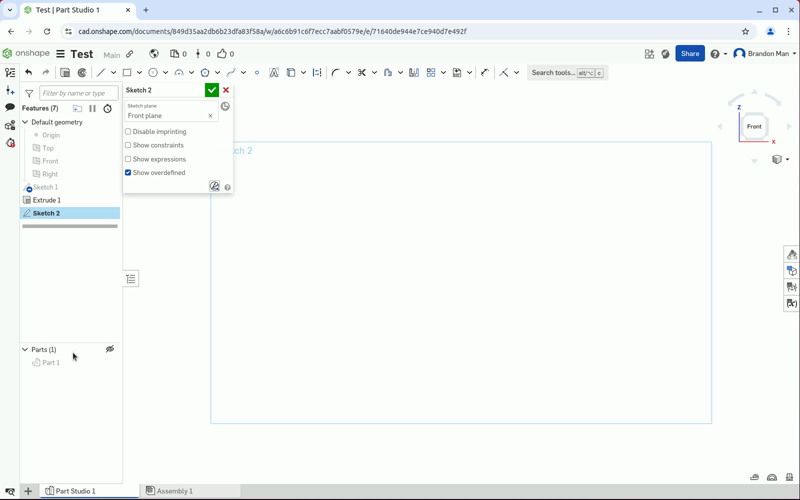
key(c)
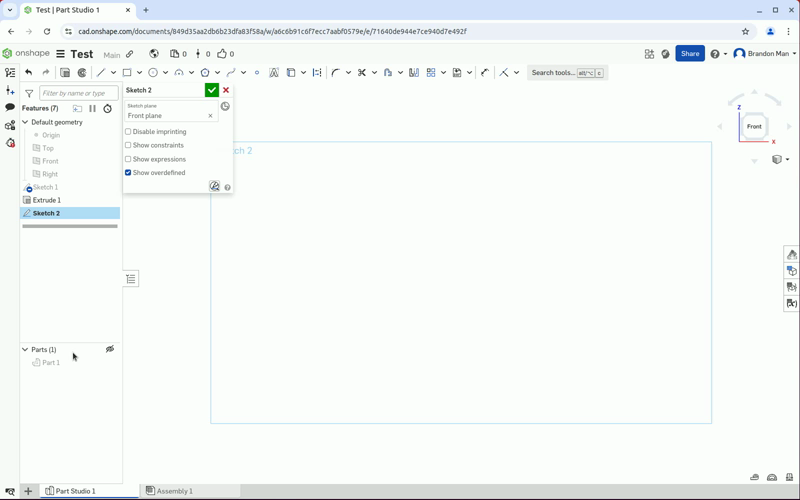
key_down(shift)
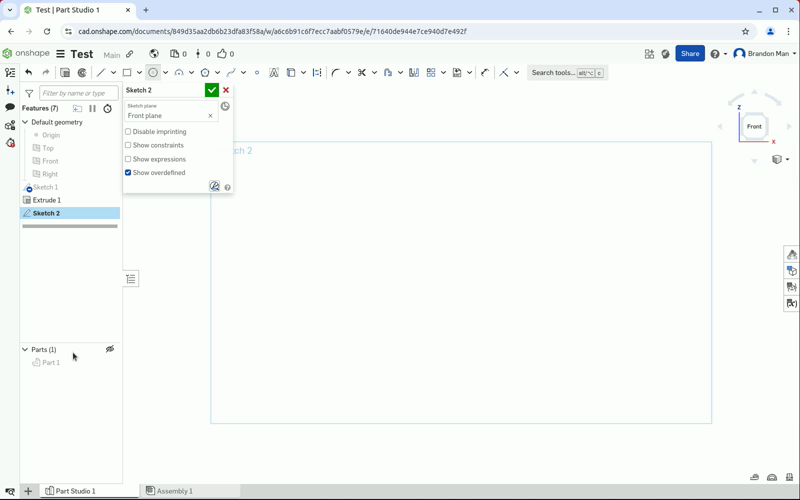
mouse_move(461, 282)
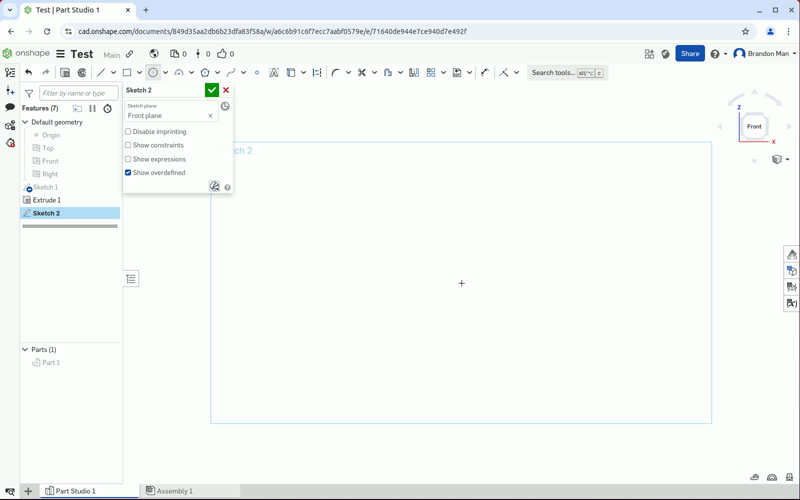
click(461, 282)
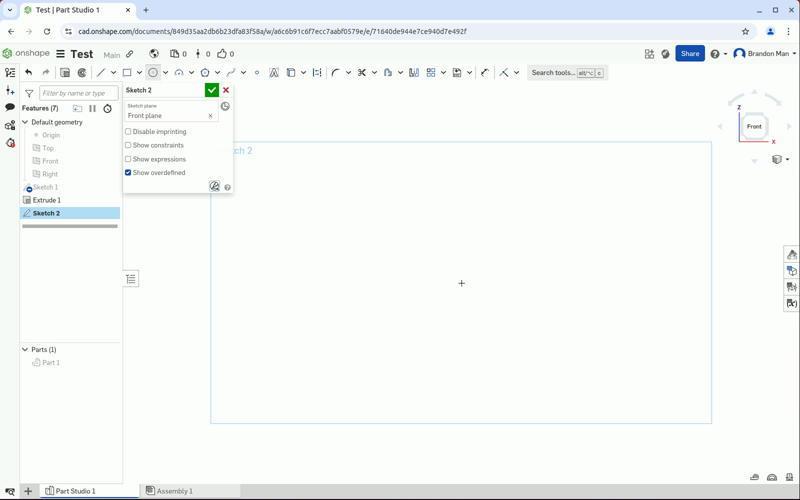
key_up(shift)
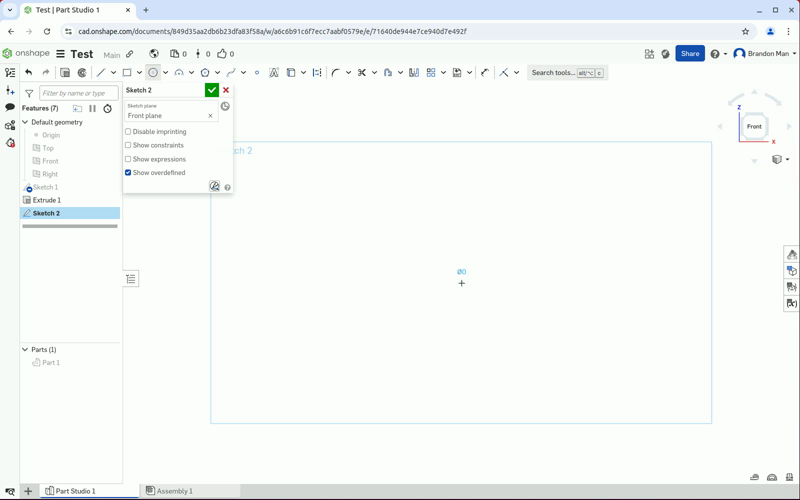
mouse_move(471, 282)
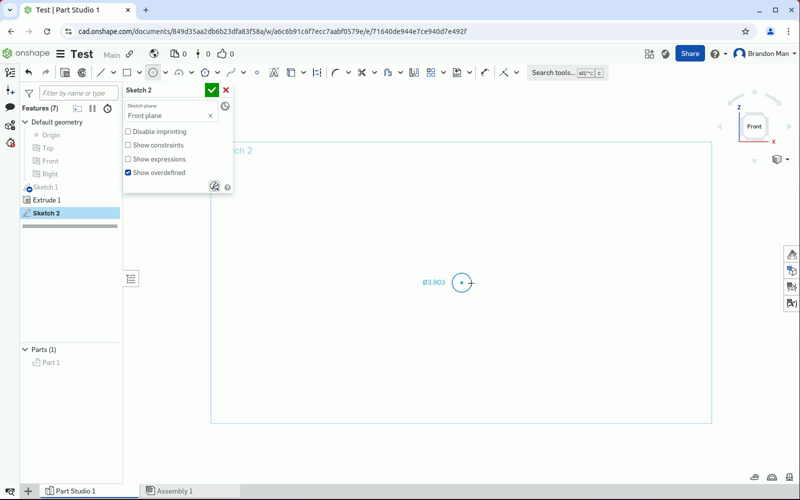
click(471, 282)
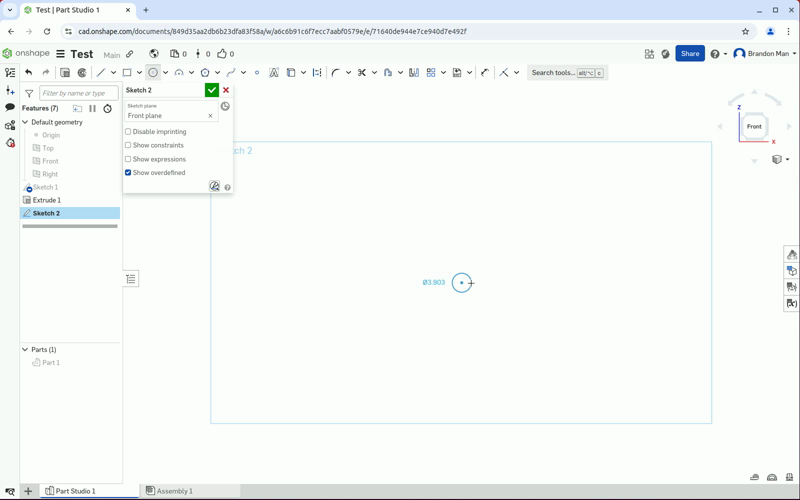
key(esc)
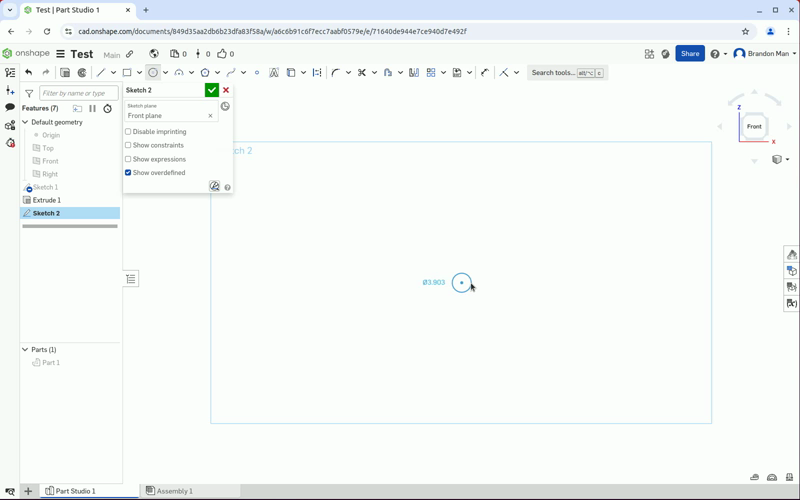
key(c)
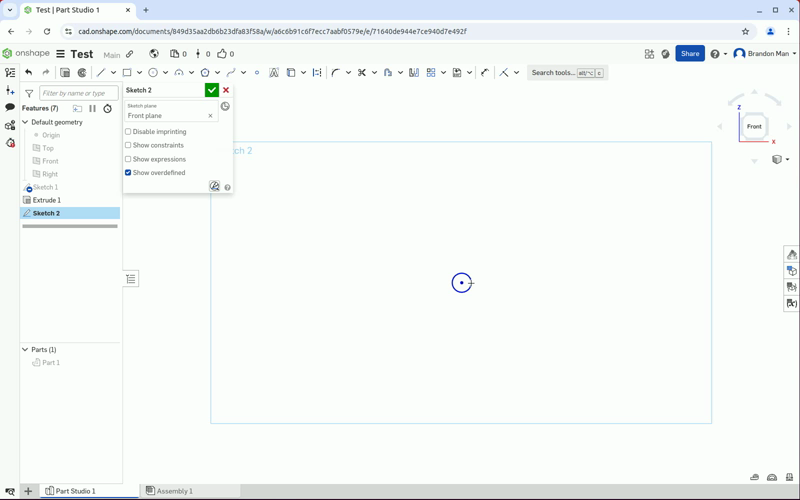
key_down(shift)
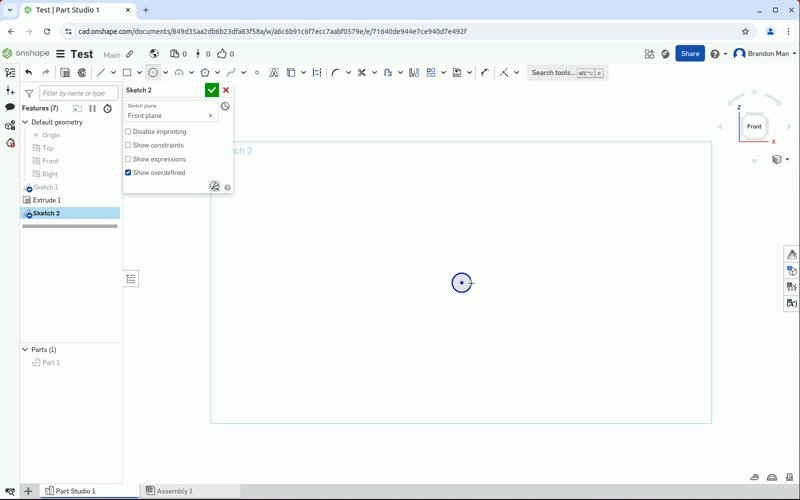
mouse_move(461, 282)
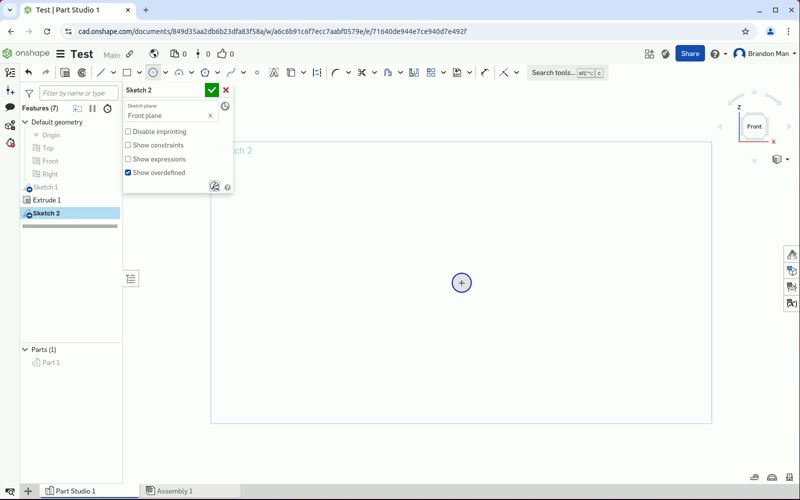
click(461, 282)
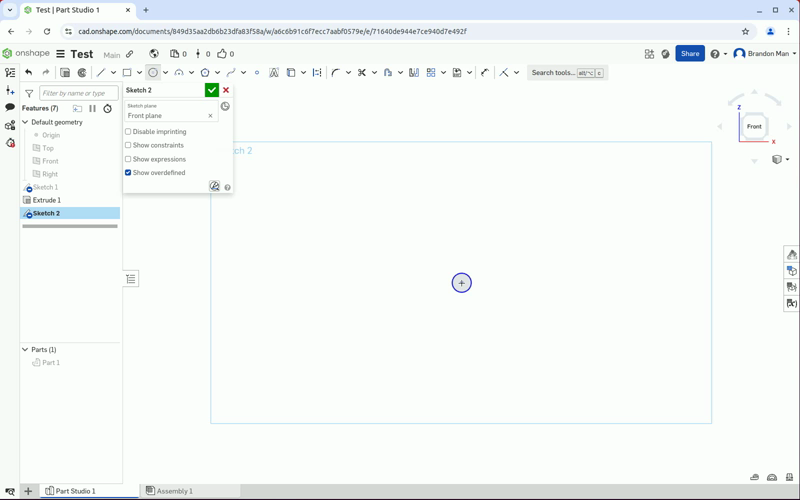
key_up(shift)
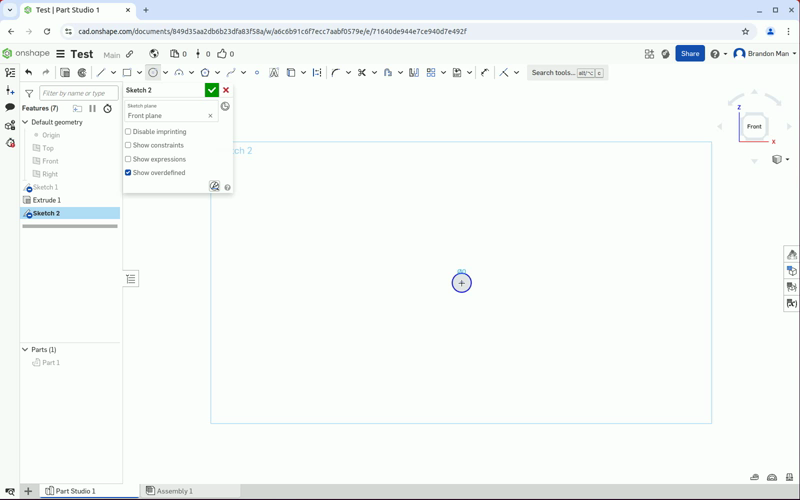
mouse_move(464, 282)
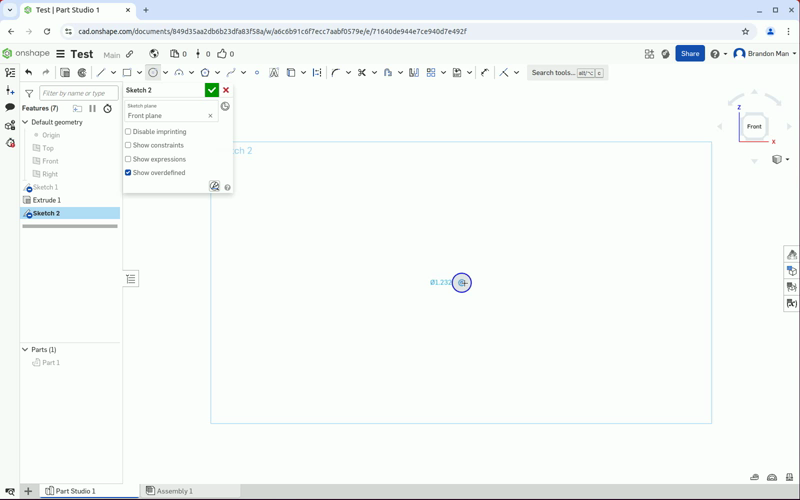
scroll(6)
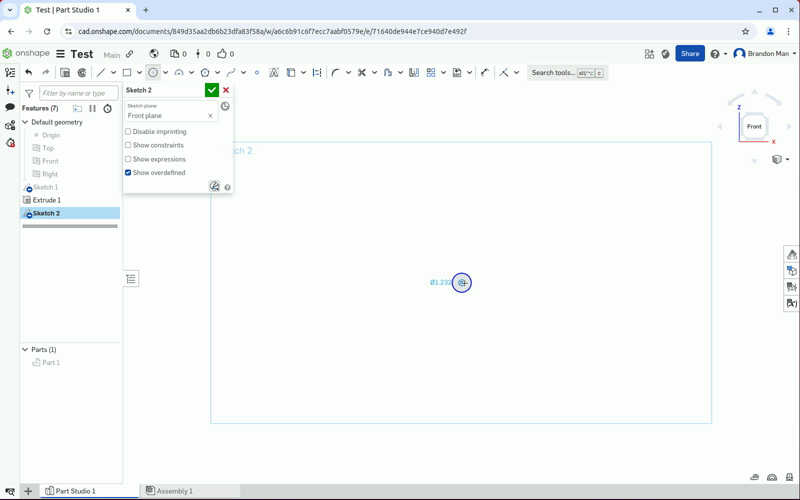
scroll(6)
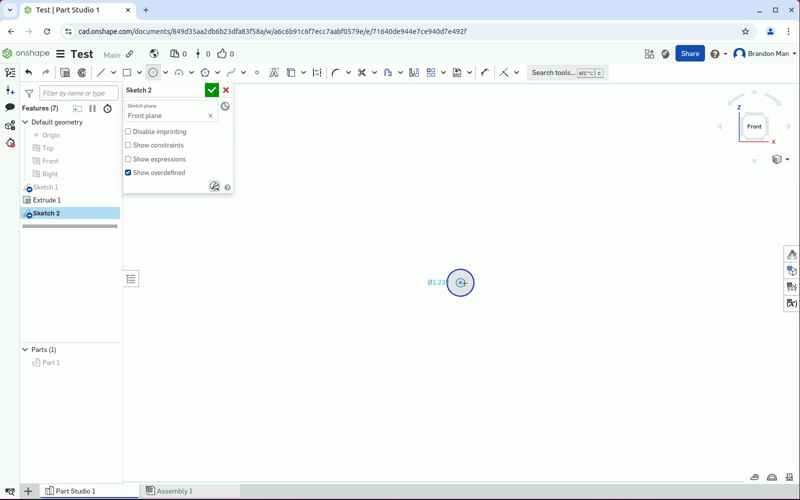
scroll(6)
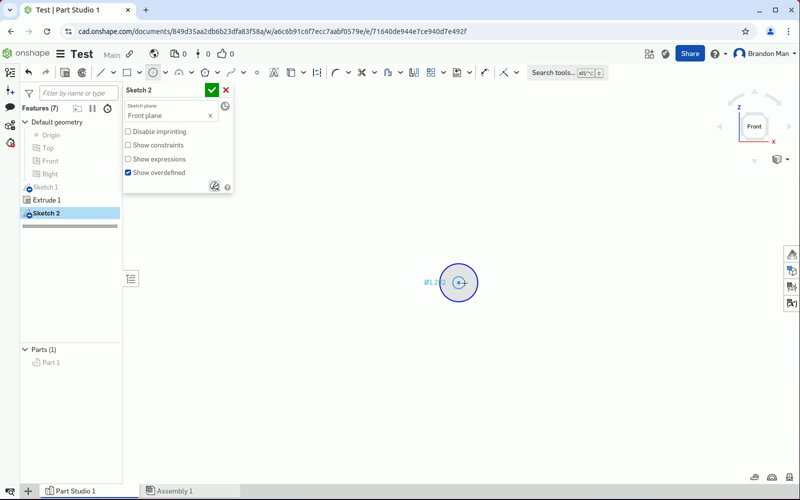
scroll(6)
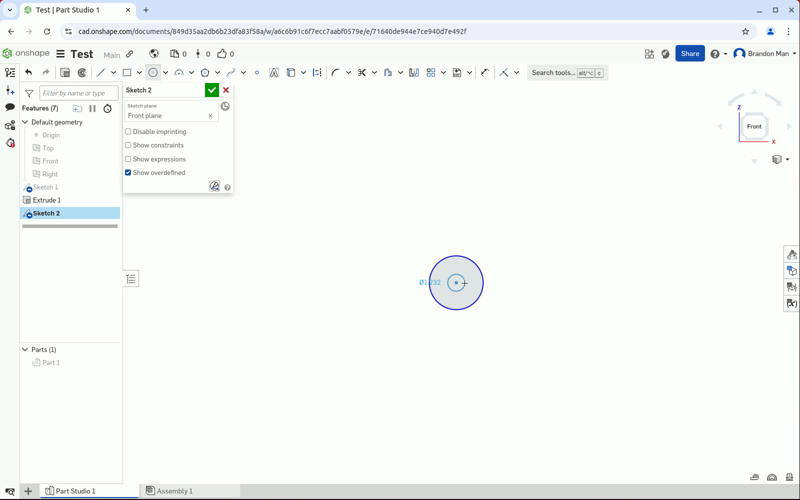
scroll(6)
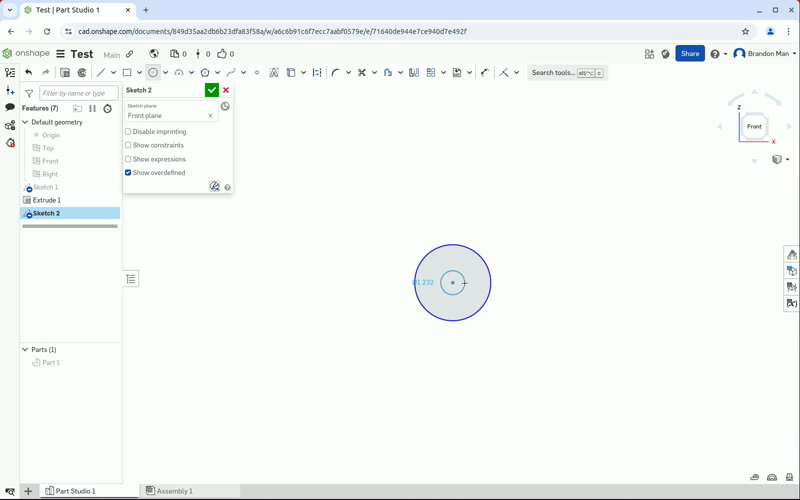
scroll(6)
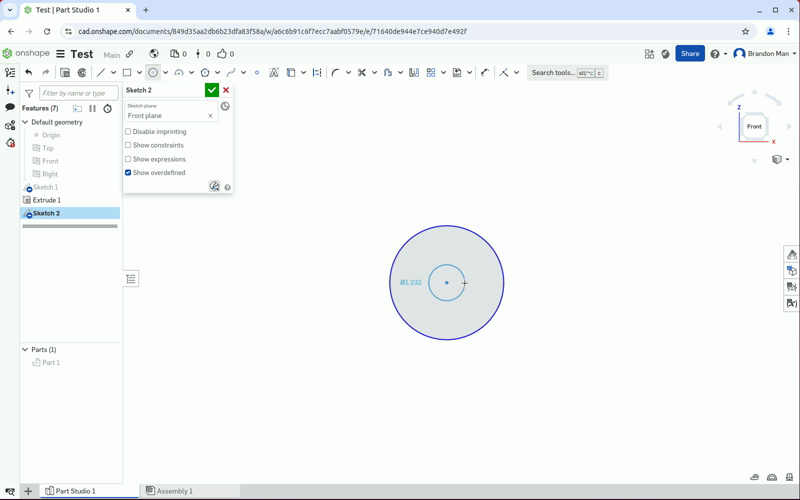
scroll(6)
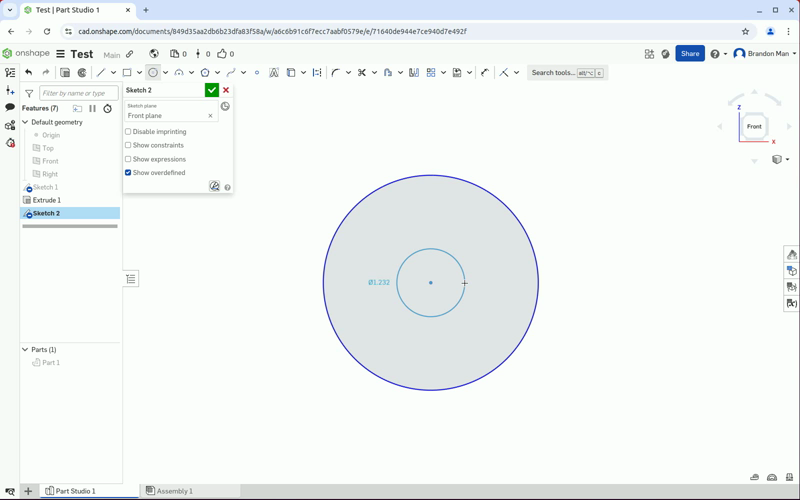
click(464, 282)
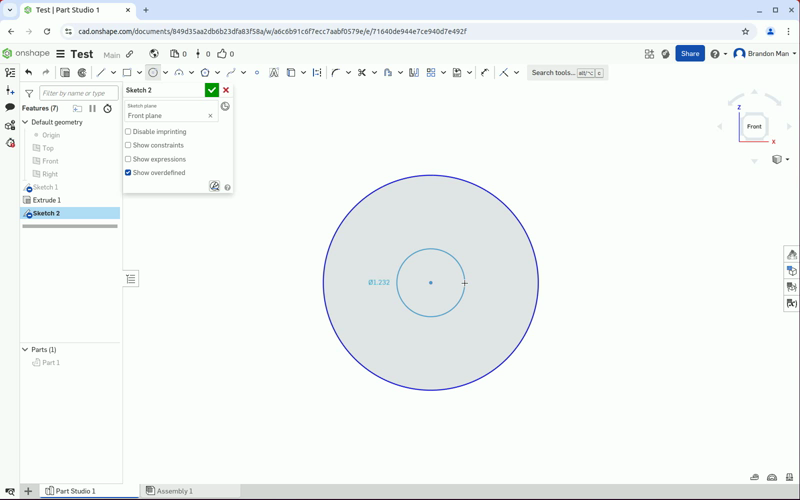
scroll(-6)
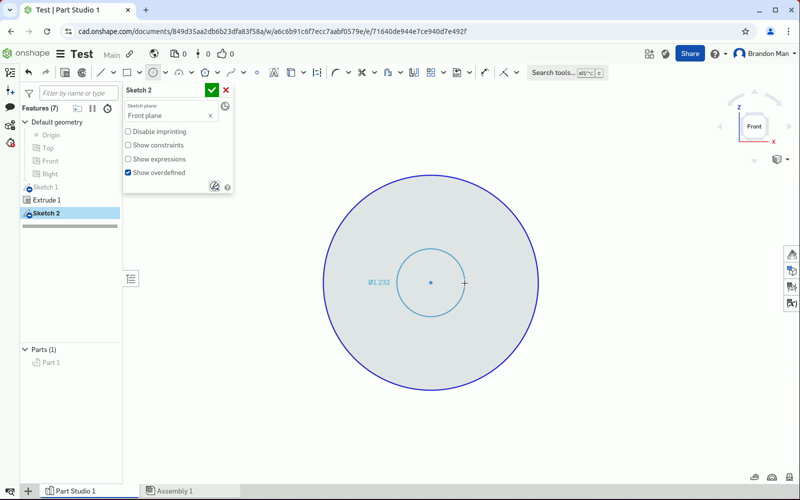
scroll(-6)
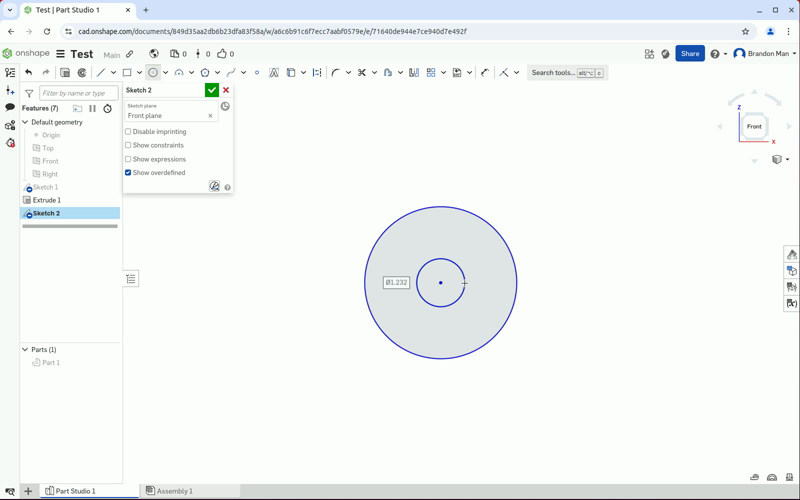
scroll(-6)
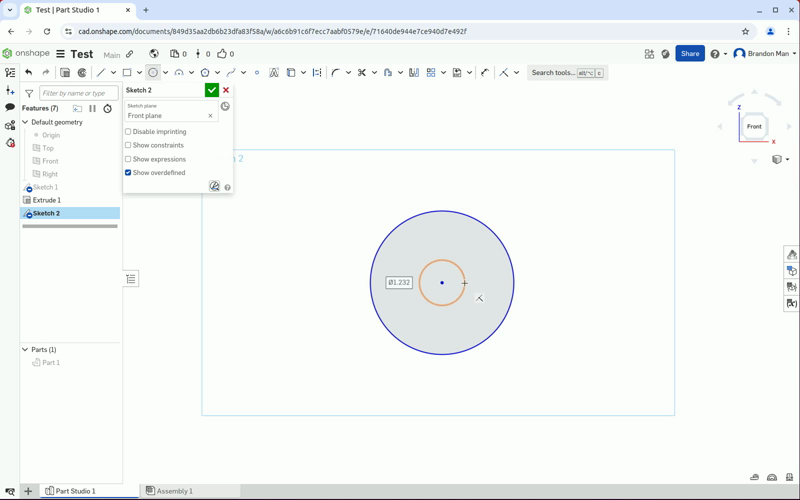
scroll(-6)
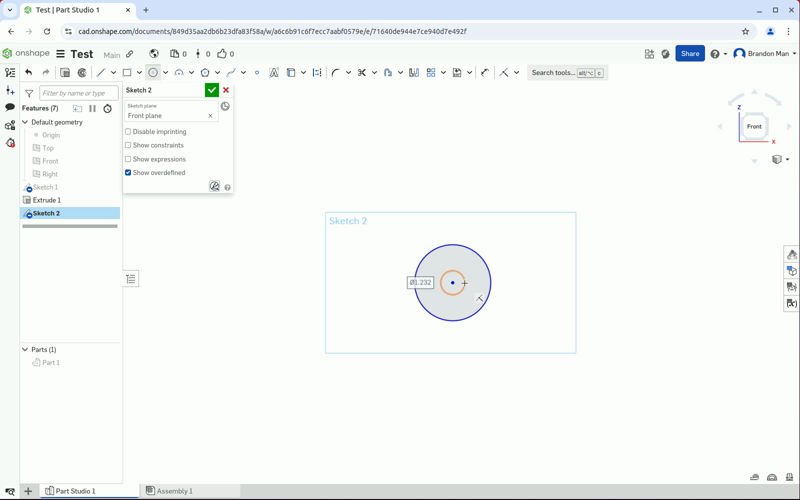
scroll(-6)
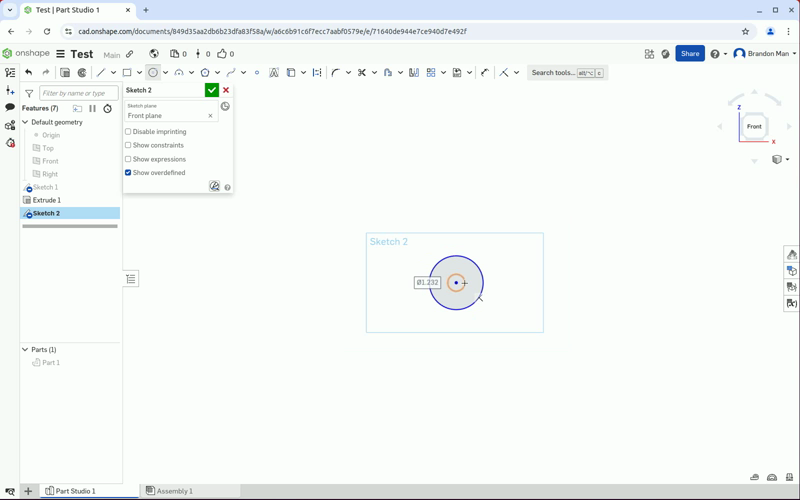
scroll(-6)
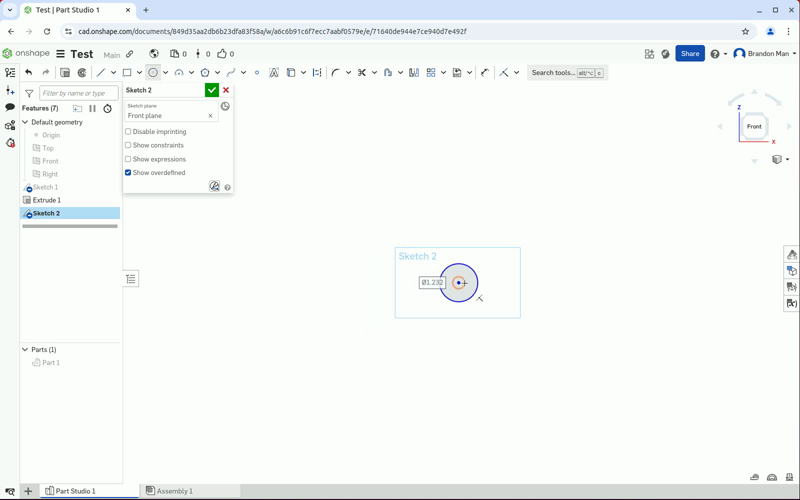
scroll(-6)
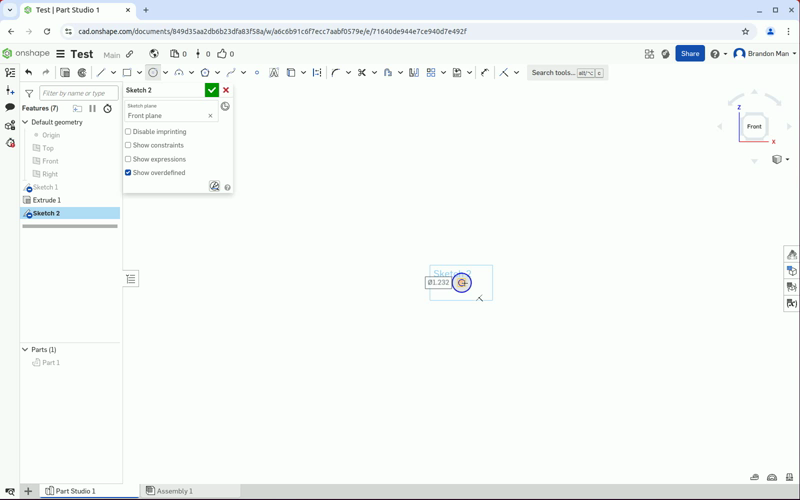
key(esc)
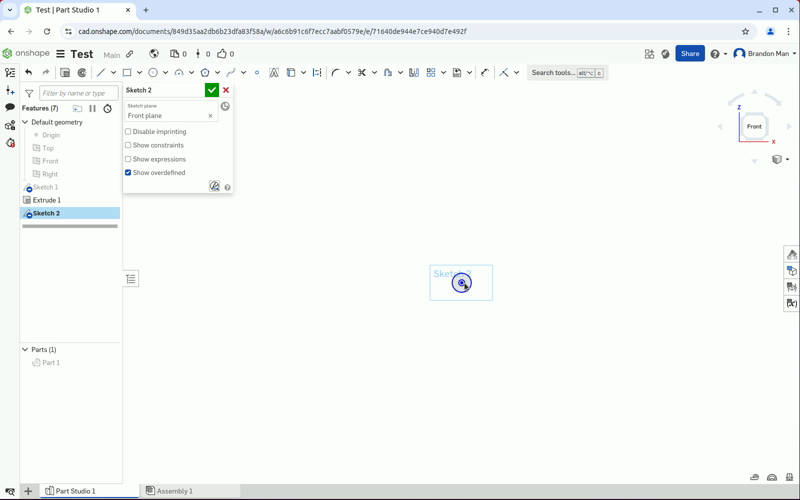
mouse_move(466, 288)
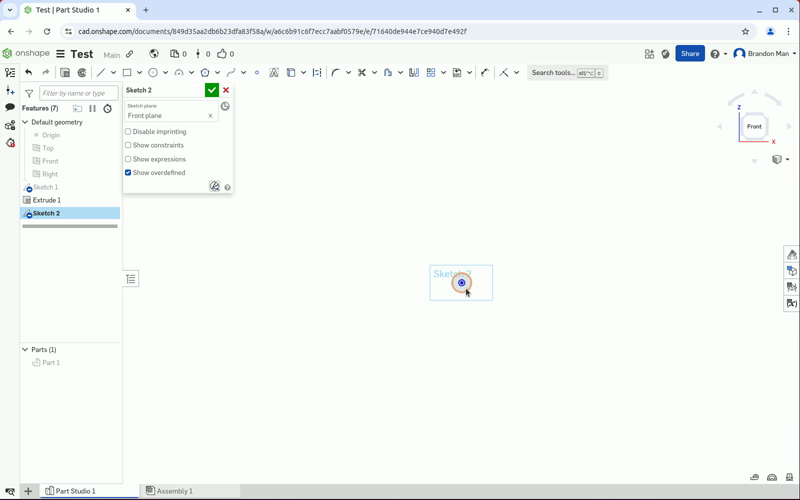
scroll(6)
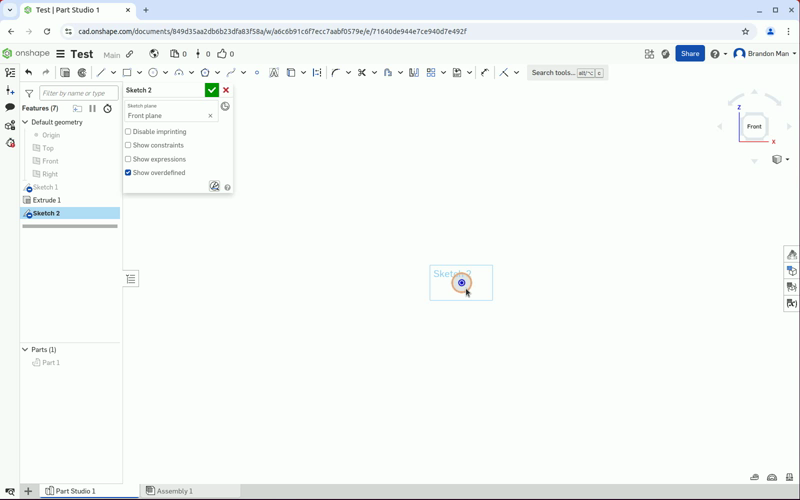
scroll(6)
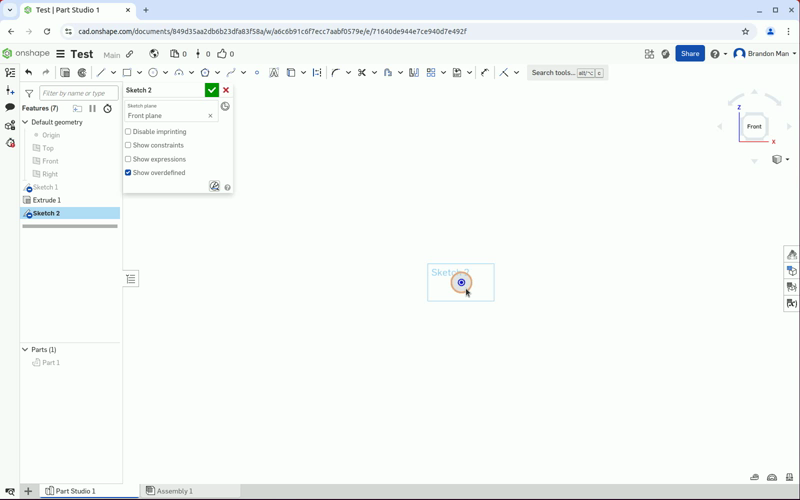
scroll(6)
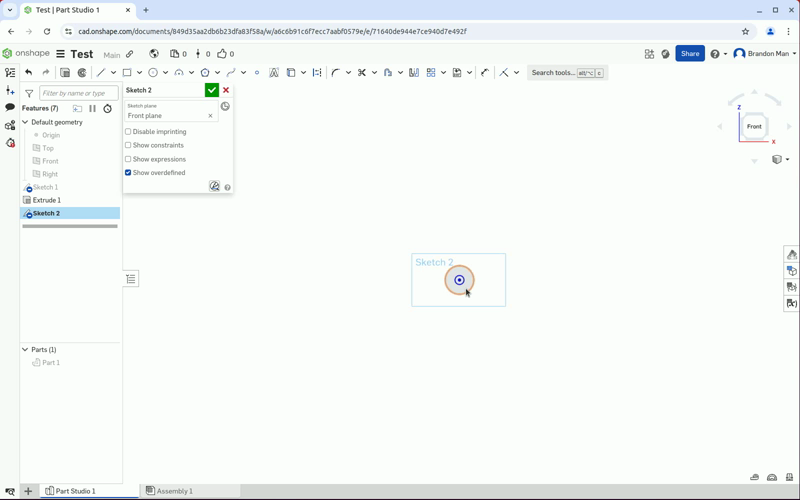
scroll(6)
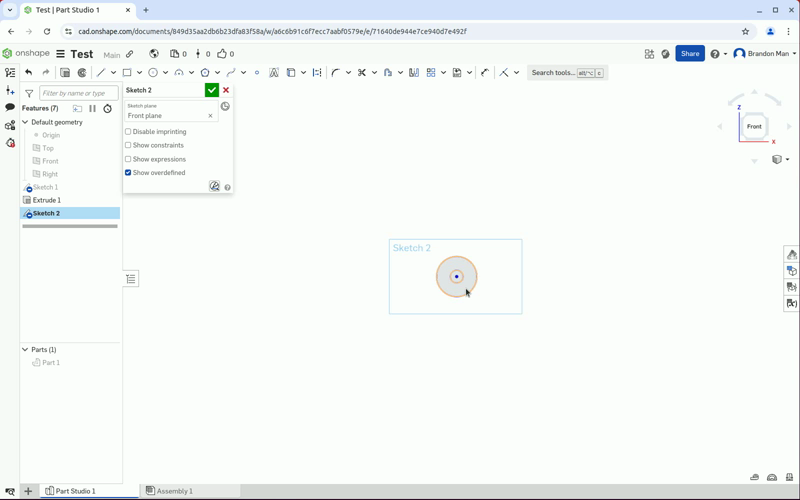
scroll(6)
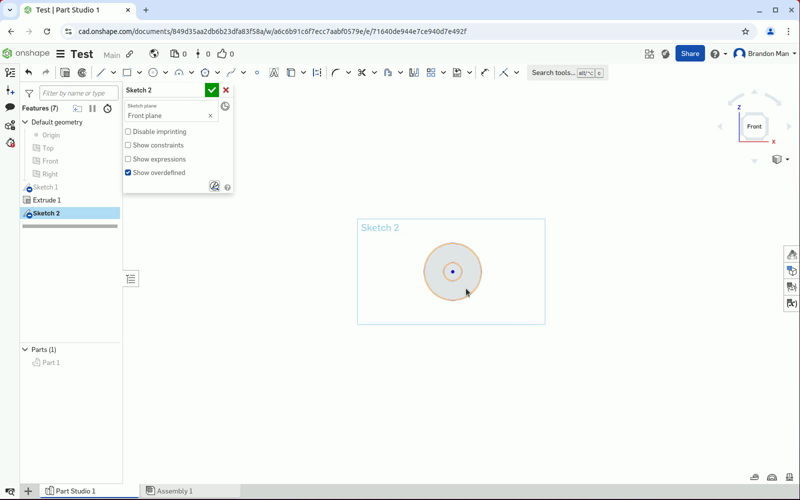
scroll(6)
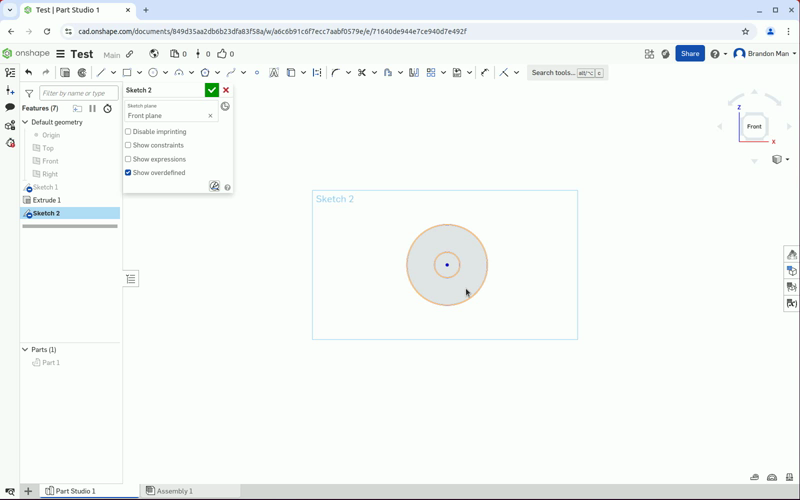
scroll(6)
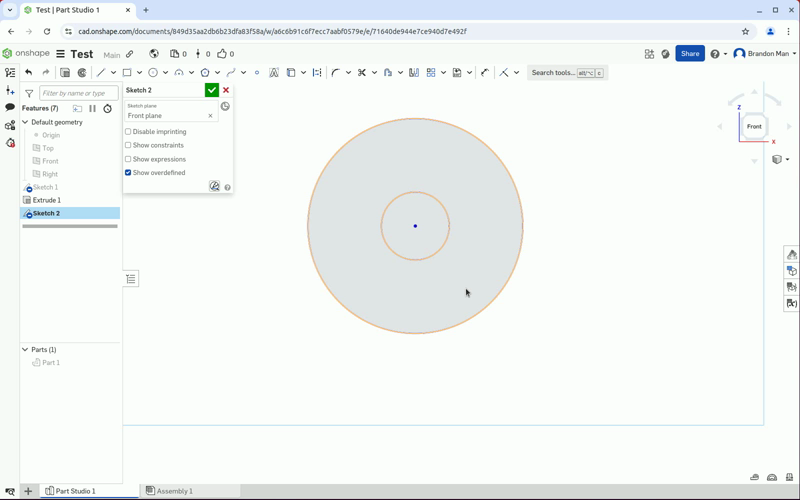
click(466, 288)
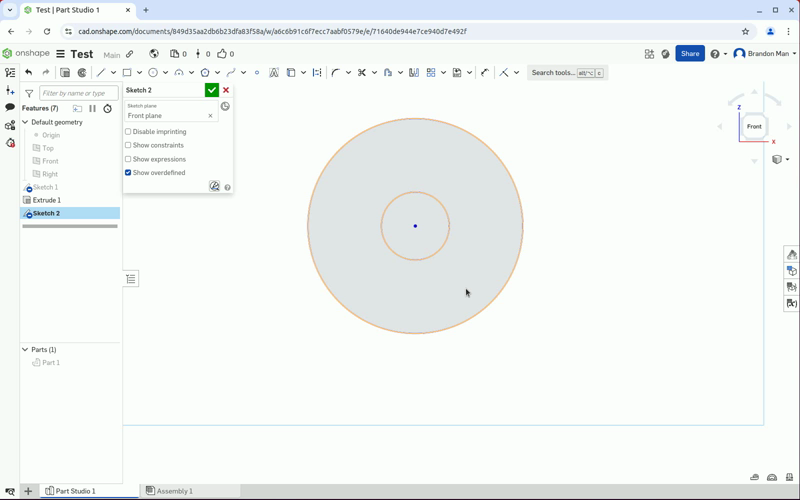
scroll(-6)
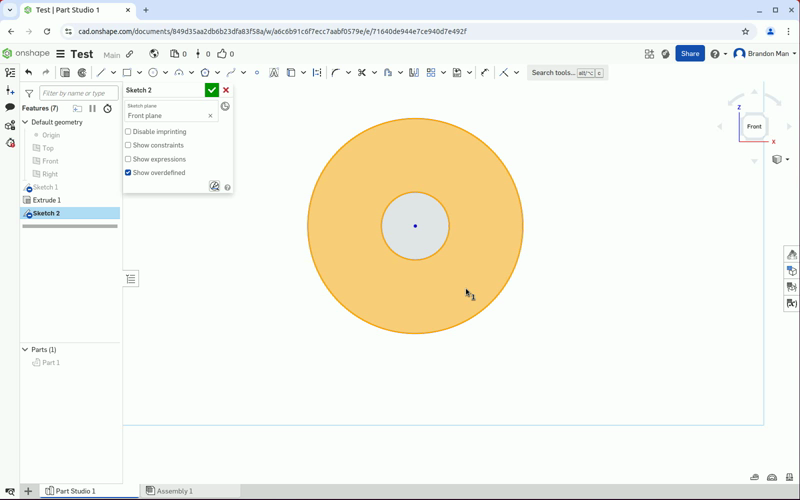
scroll(-6)
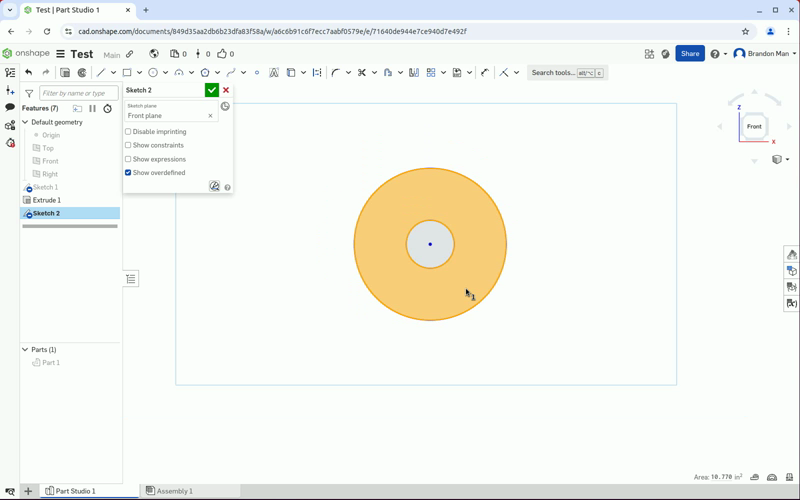
scroll(-6)
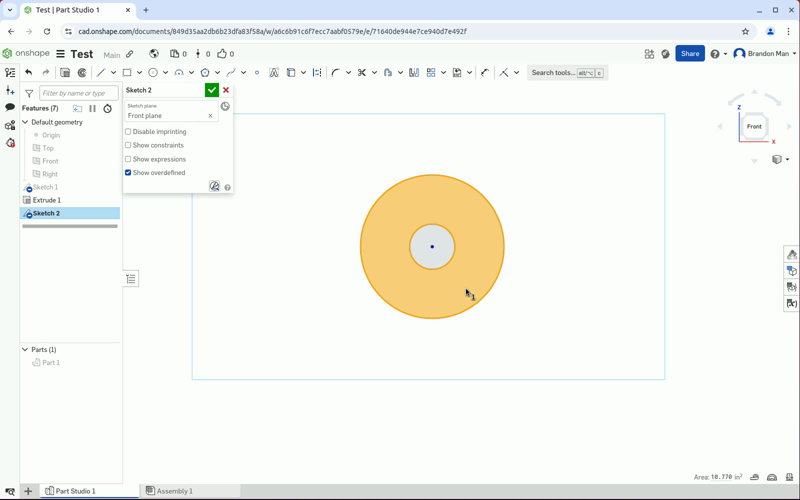
scroll(-6)
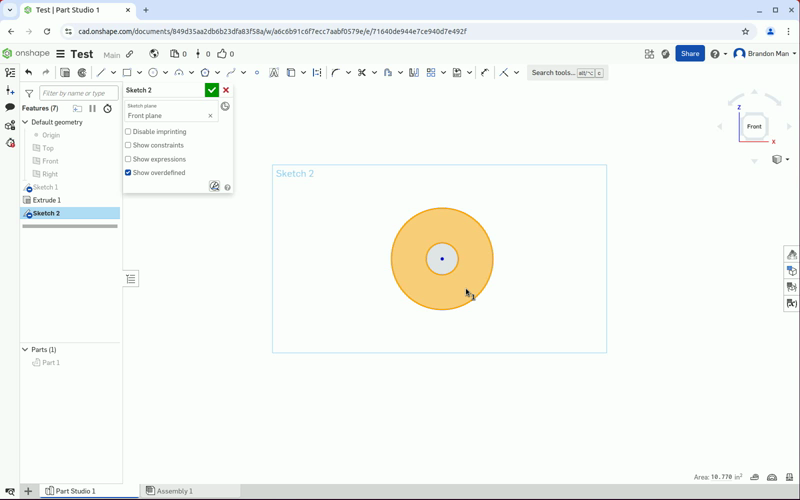
scroll(-6)
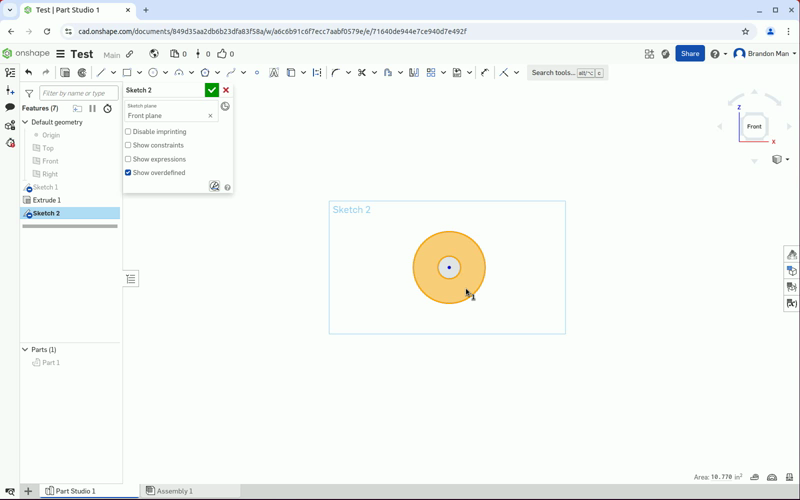
scroll(-6)
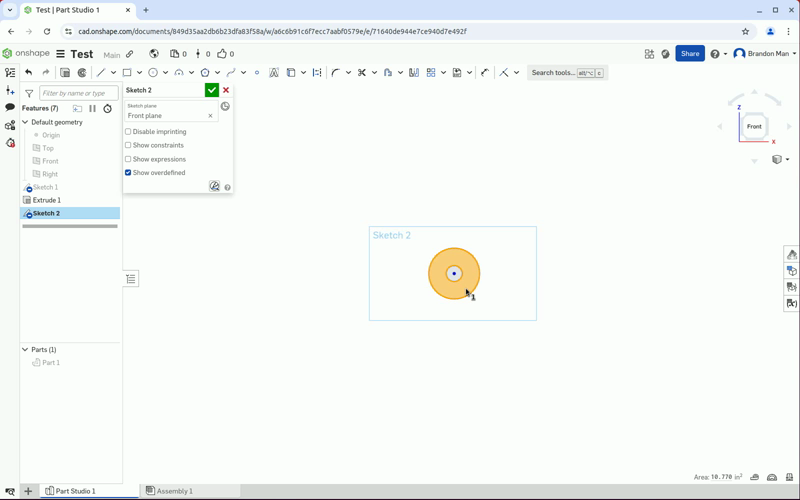
scroll(-6)
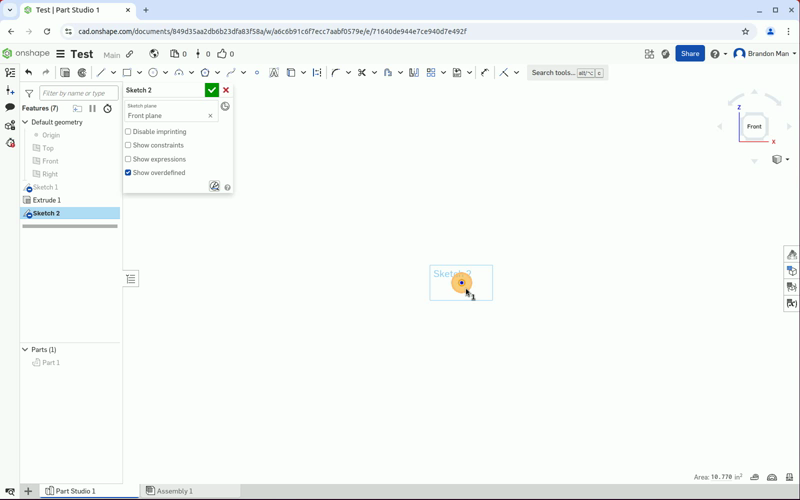
mouse_move(73, 352)
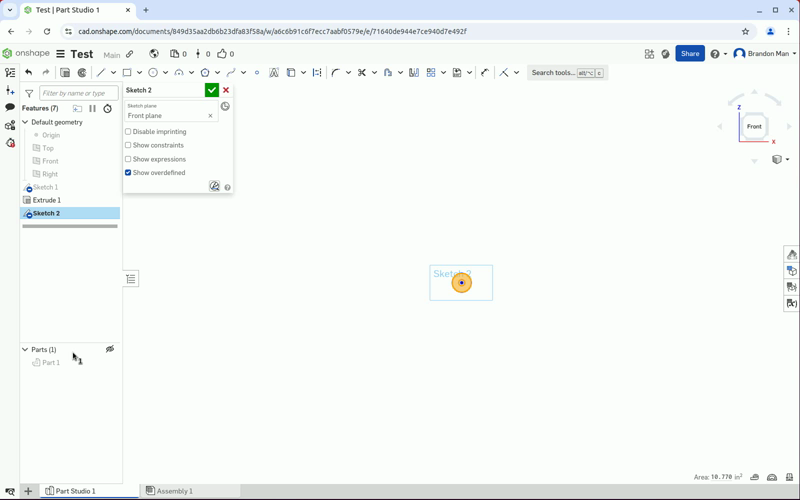
key(shift+y)
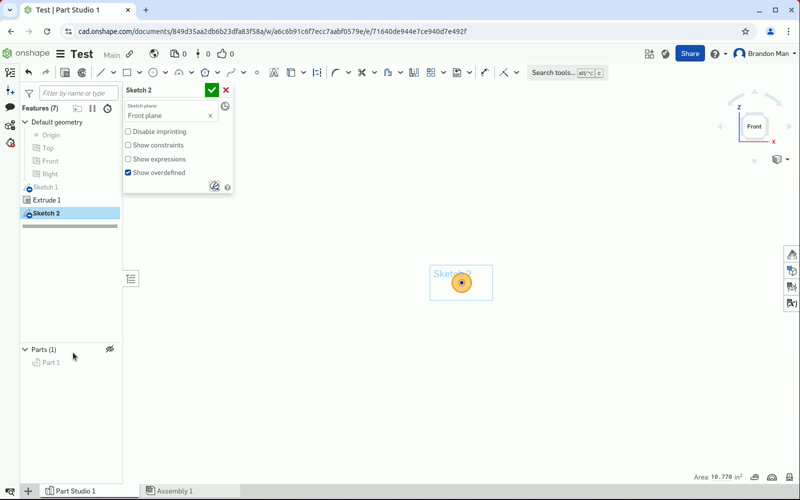
key(shift+e)
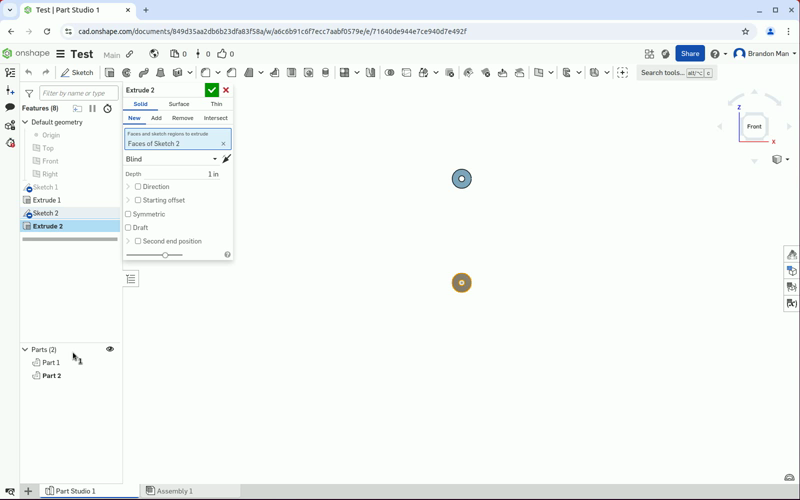
mouse_move(143, 106)
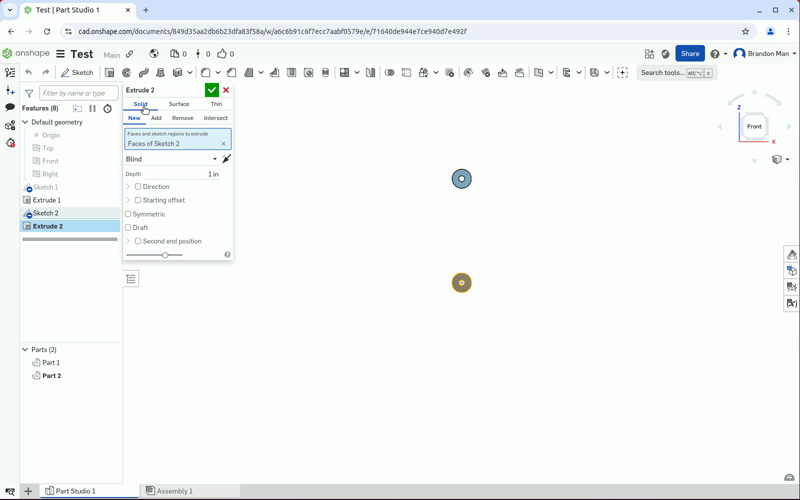
click(143, 106)
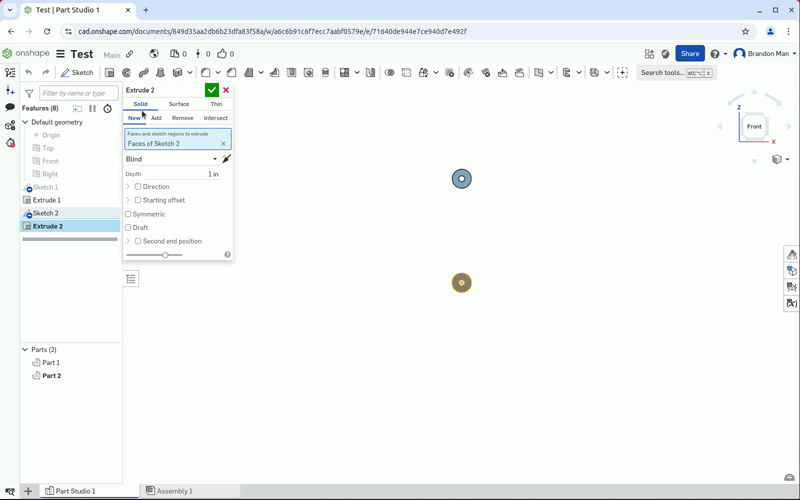
mouse_move(137, 120)
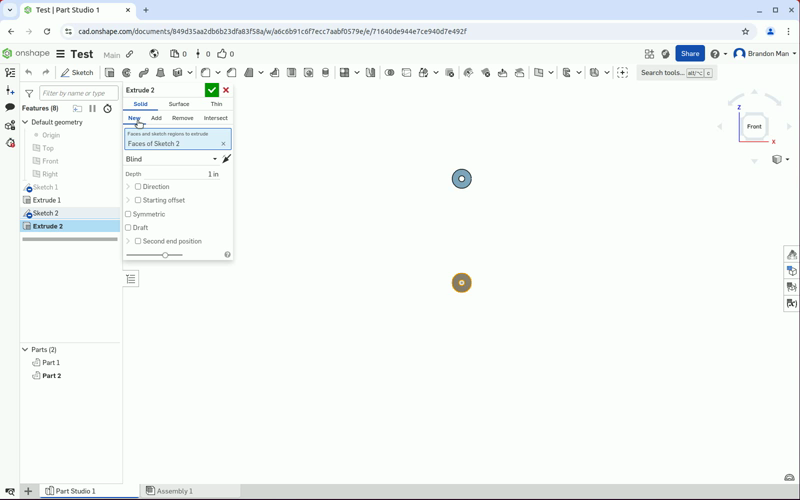
click(137, 120)
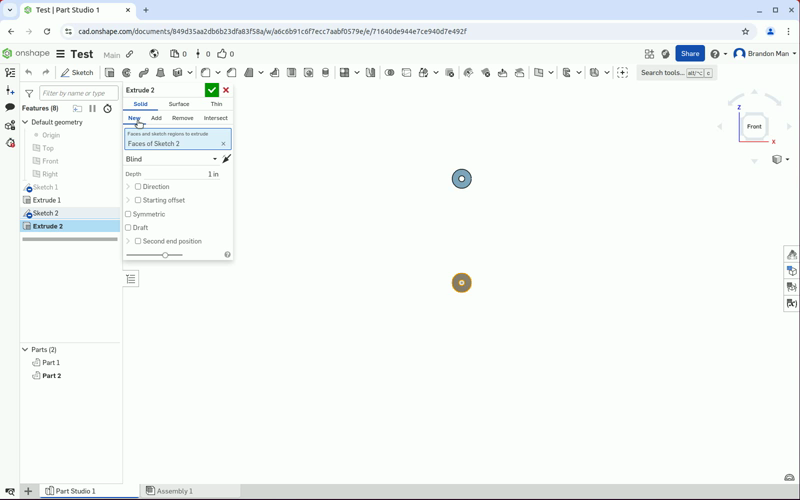
key(tab, 4)
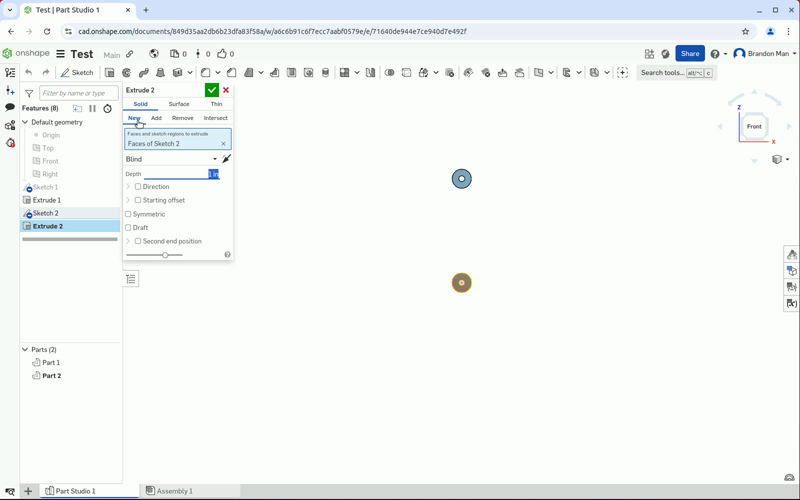
text(4.814)
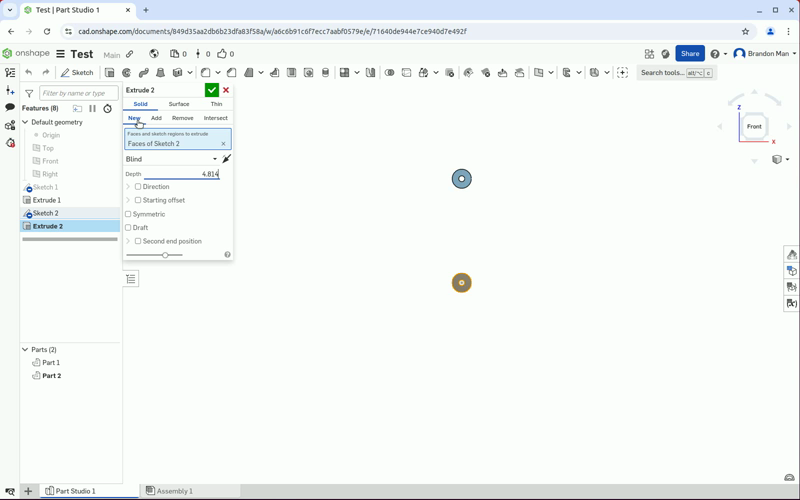
key(enter)
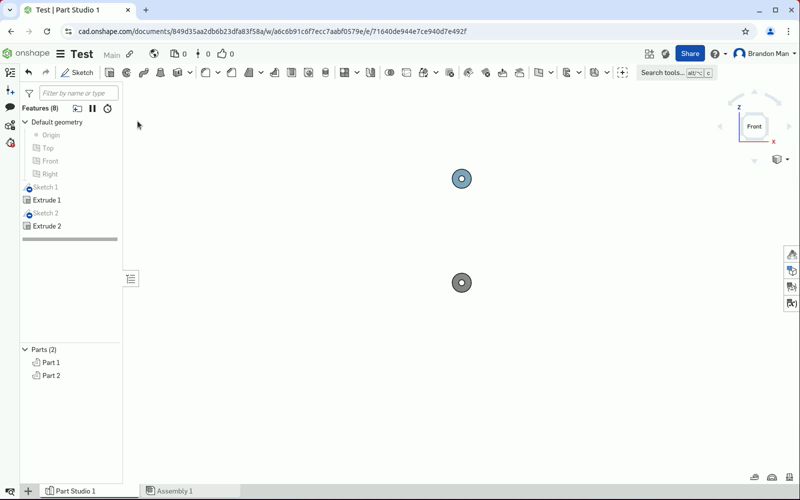
key(shift+h)
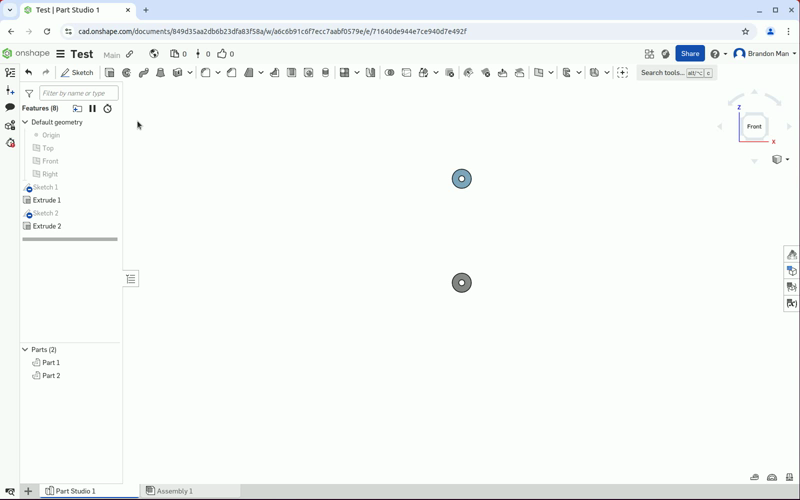
key(shift+h)
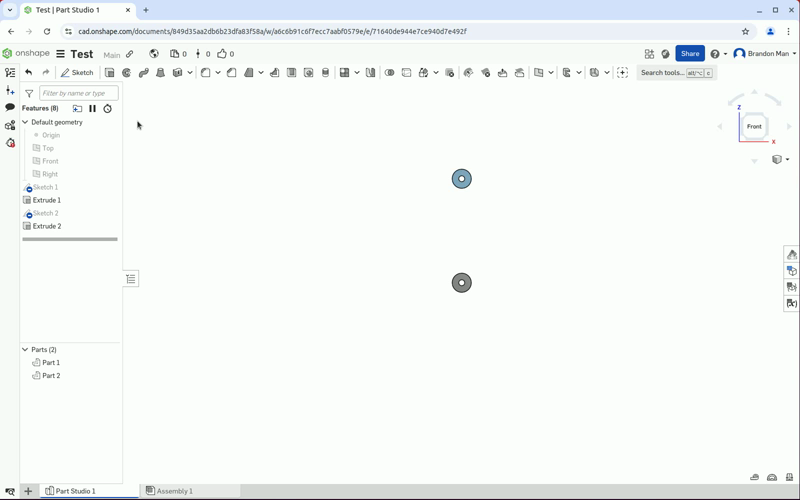
mouse_move(73, 189)
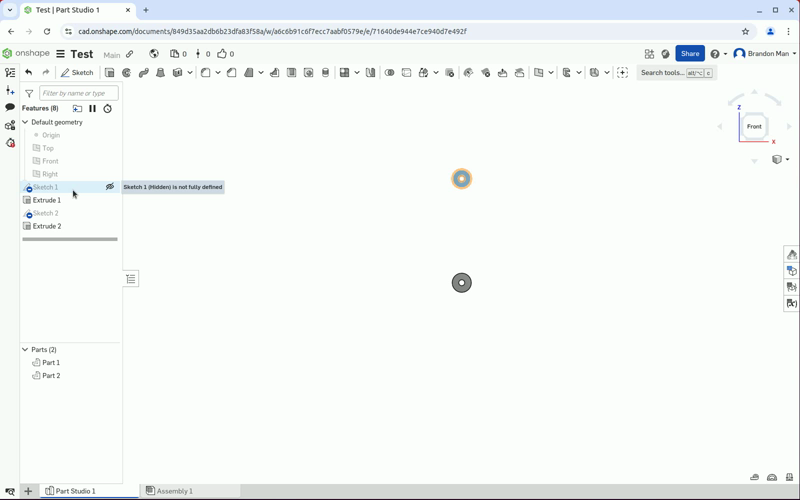
click(73, 189)
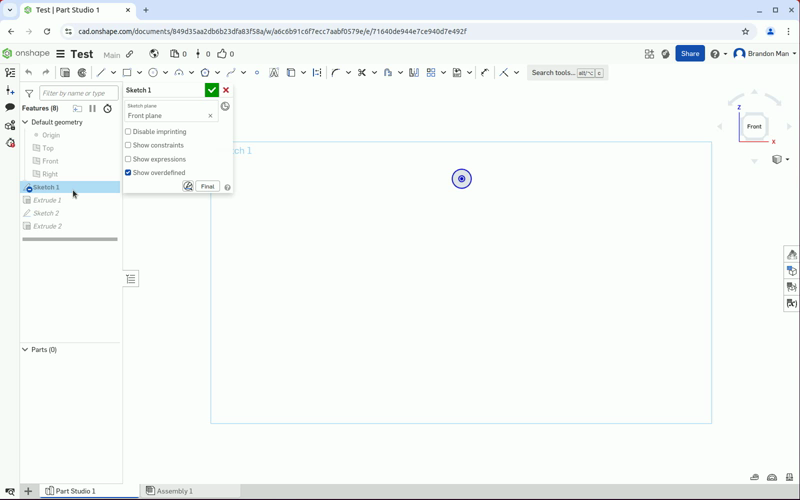
mouse_move(229, 92)
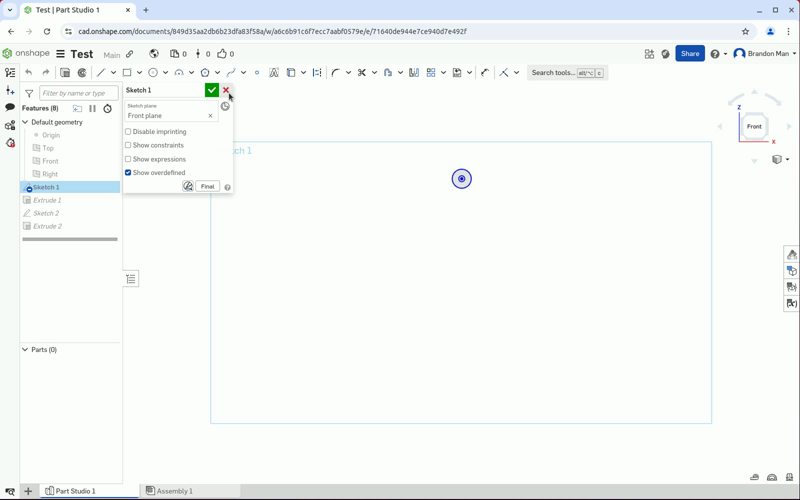
click(229, 92)
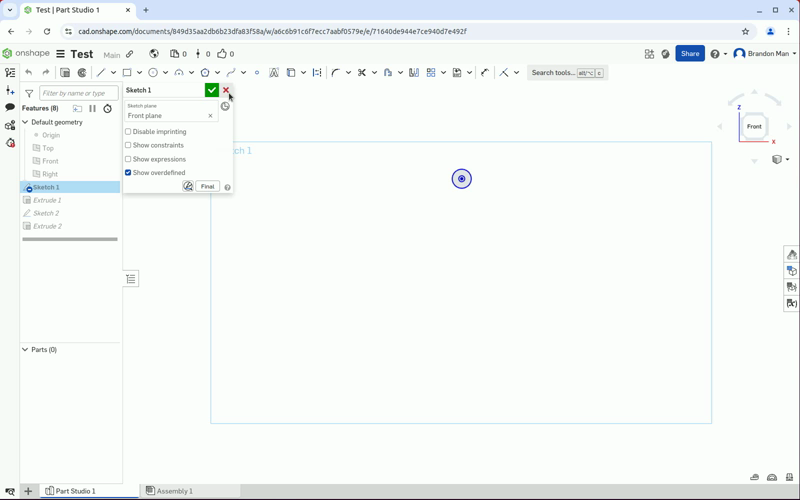
key(shift+s)
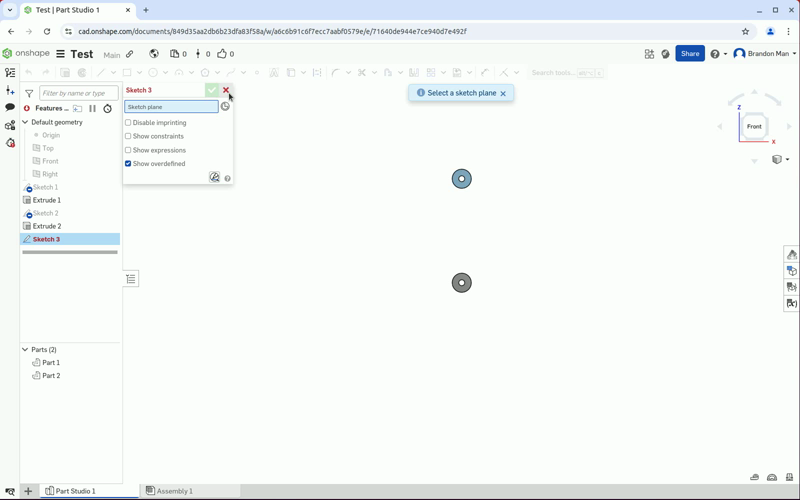
mouse_move(73, 163)
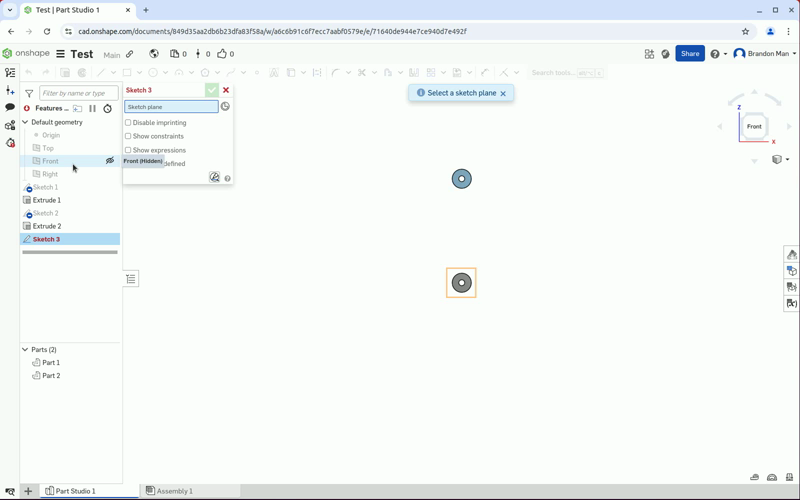
click(73, 163)
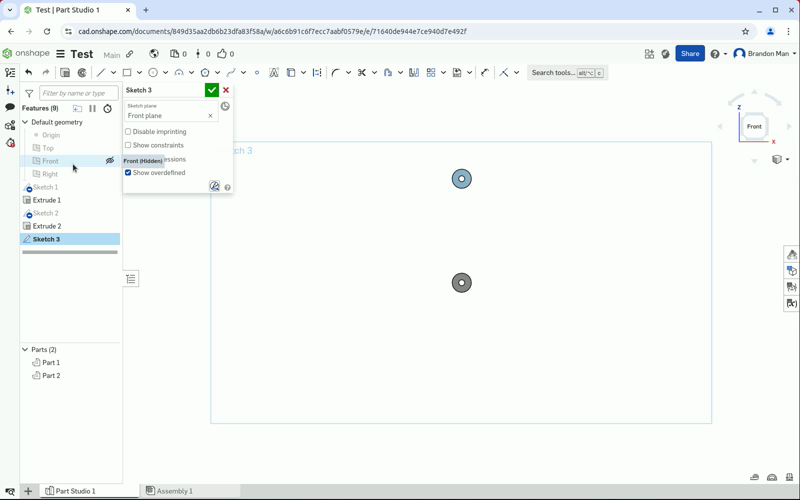
mouse_move(73, 352)
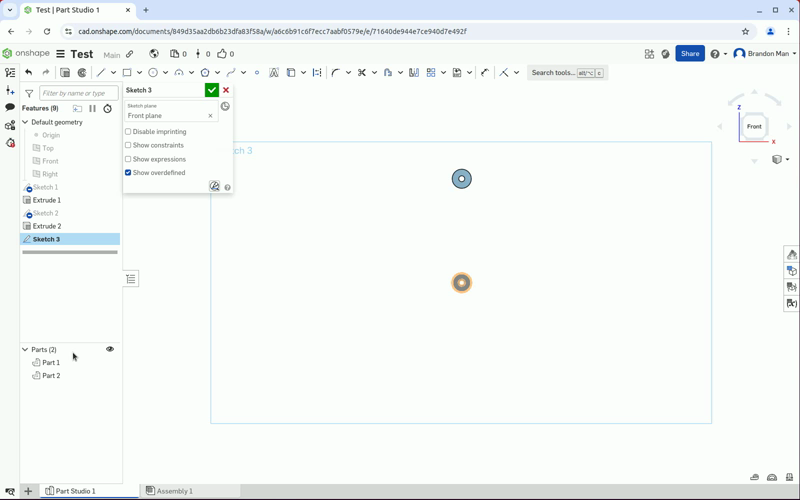
key(y)
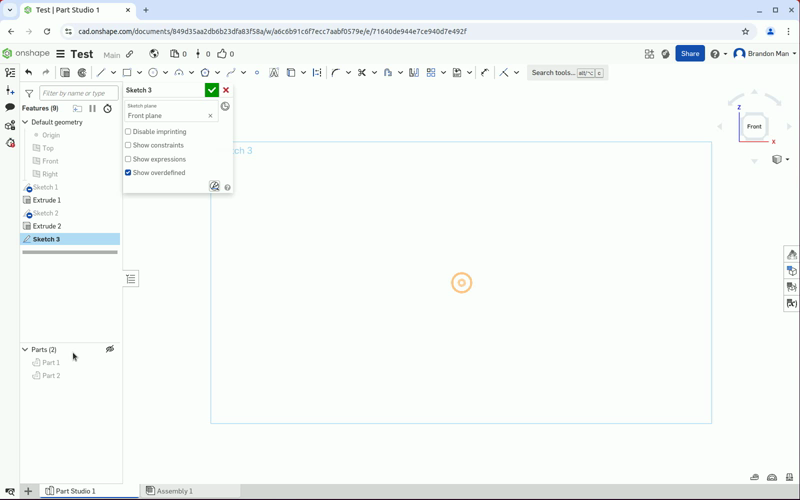
key(c)
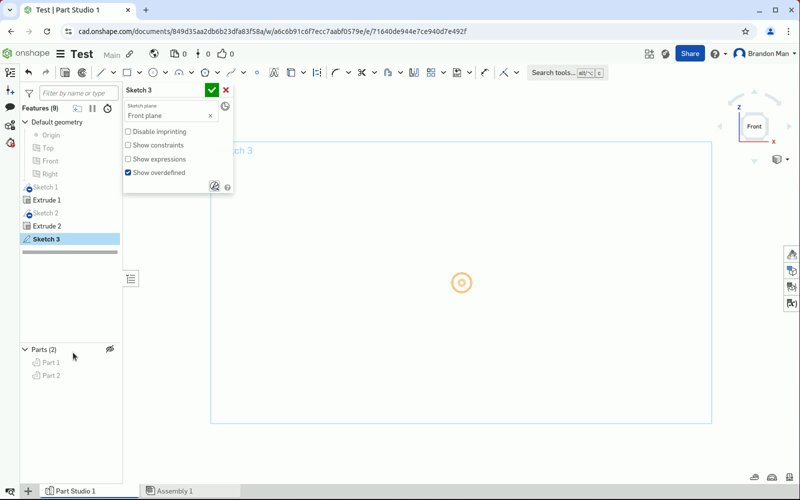
key_down(shift)
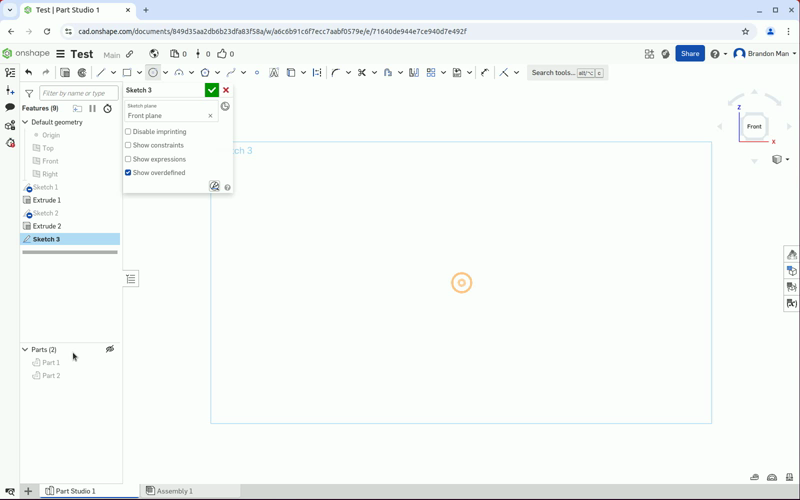
mouse_move(501, 282)
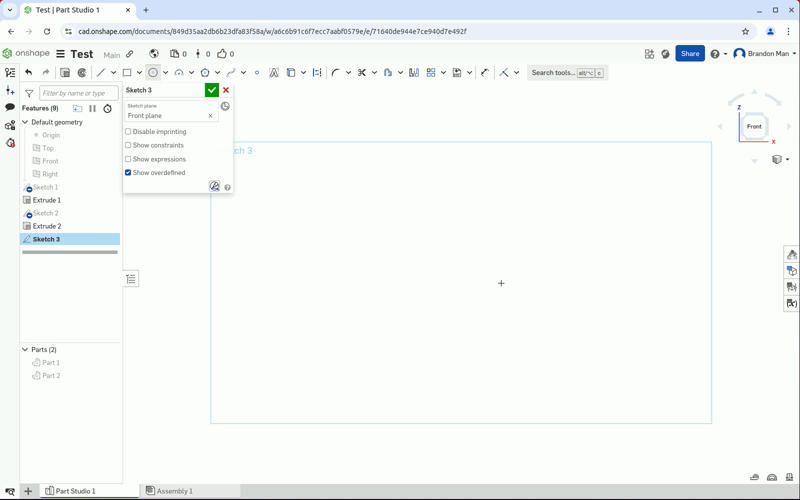
click(501, 282)
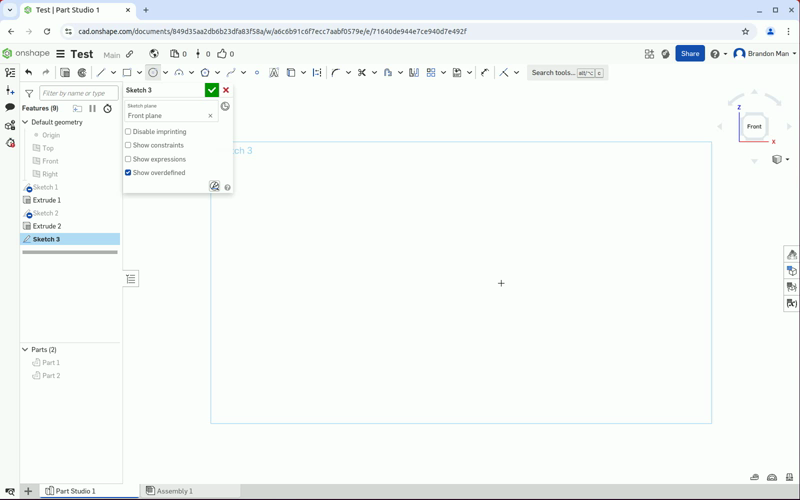
key_up(shift)
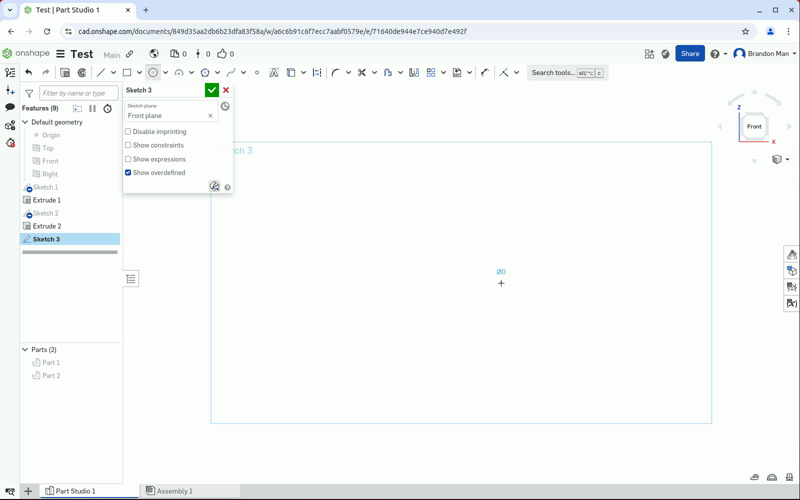
mouse_move(508, 282)
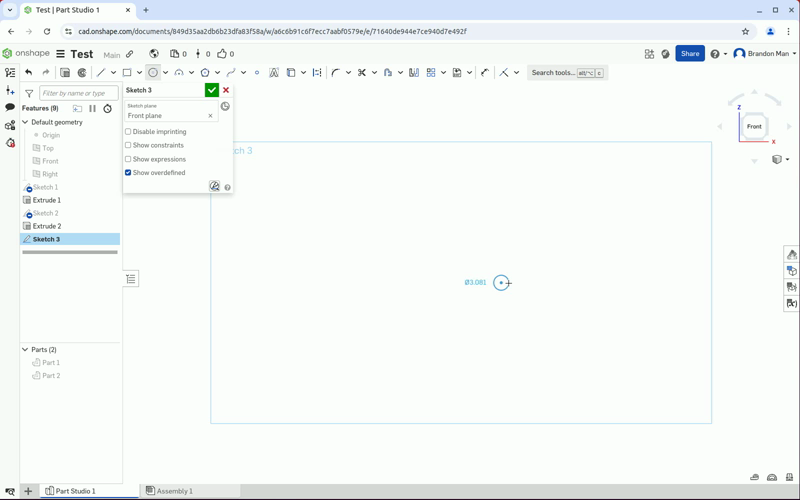
click(508, 282)
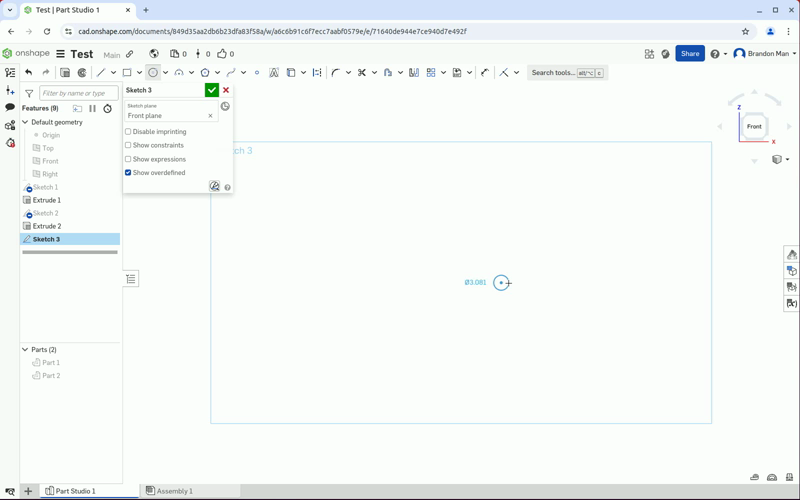
key(esc)
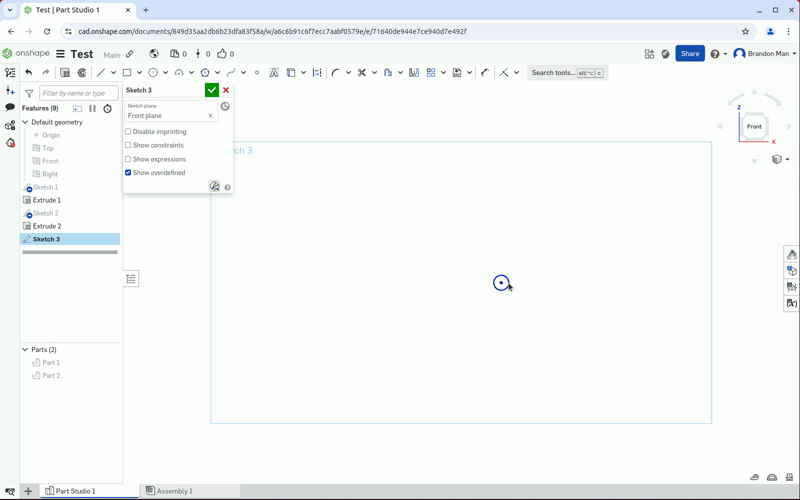
key(c)
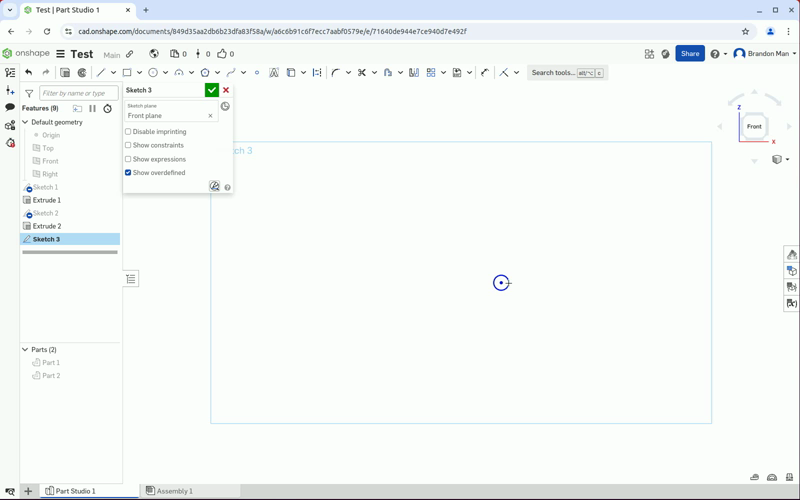
key_down(shift)
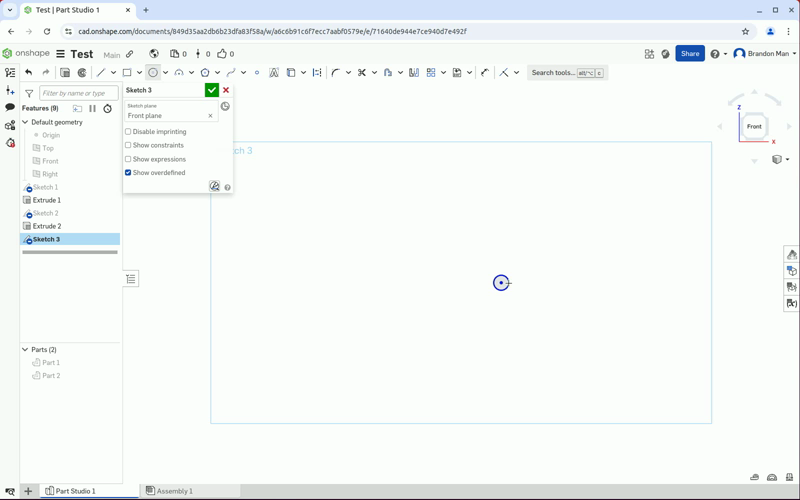
mouse_move(501, 282)
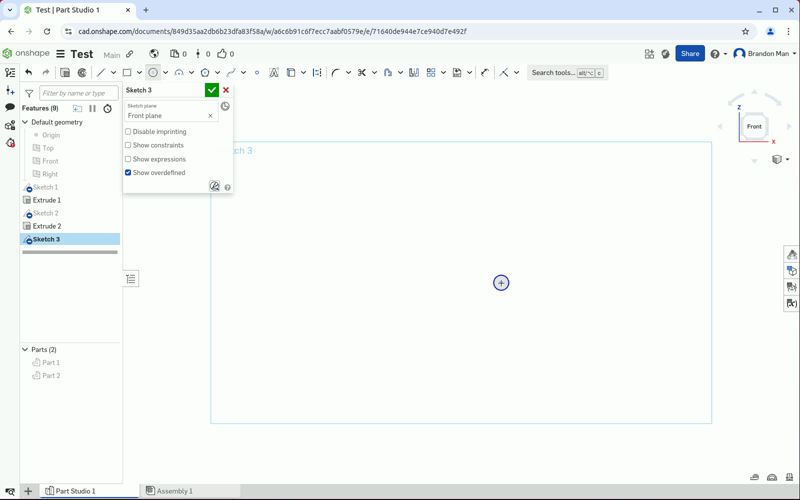
click(501, 282)
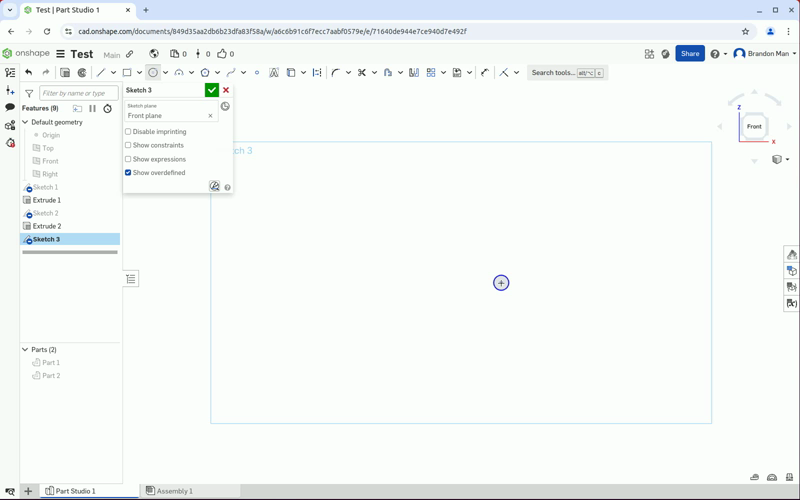
key_up(shift)
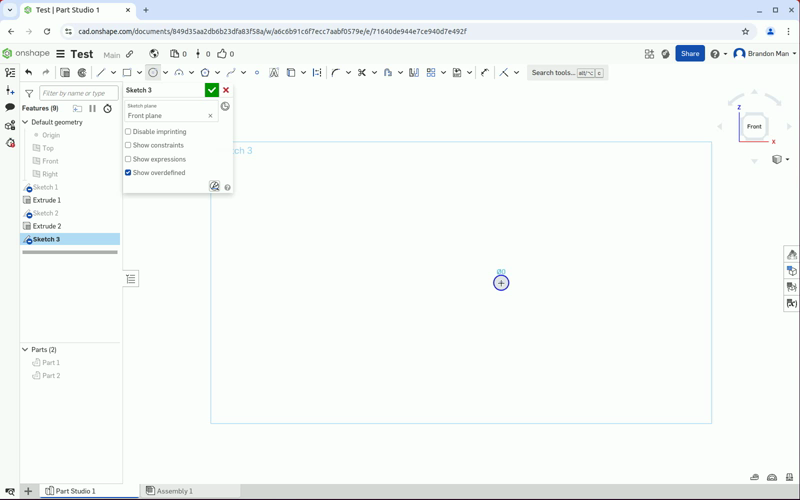
mouse_move(504, 282)
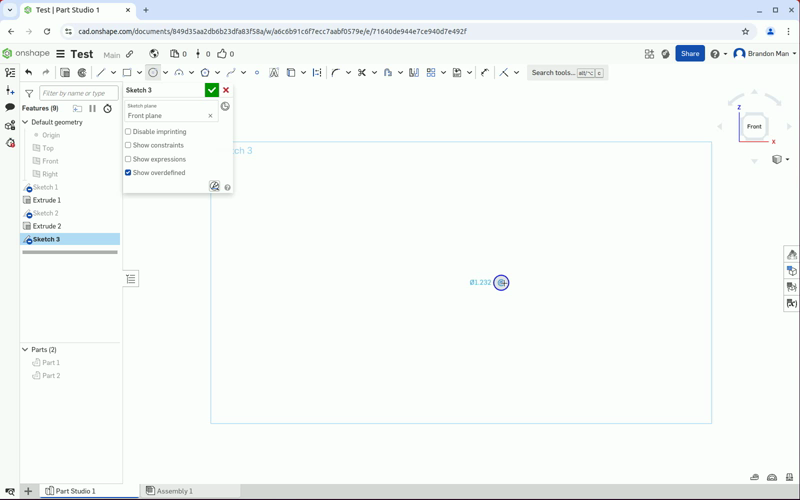
scroll(6)
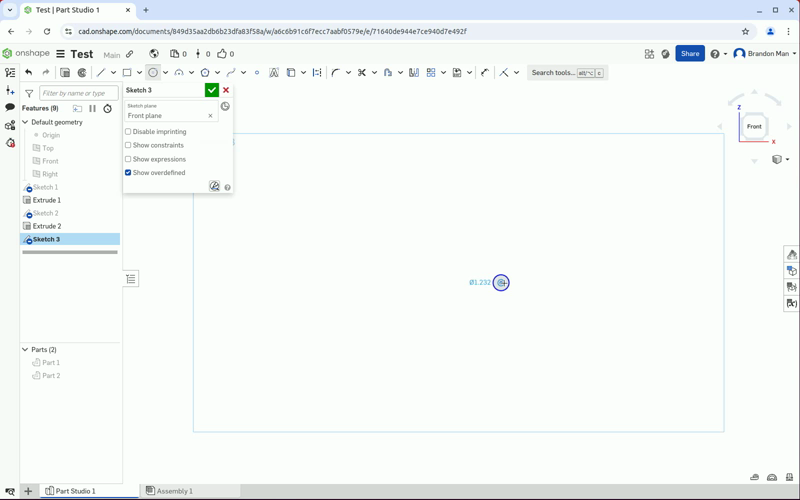
scroll(6)
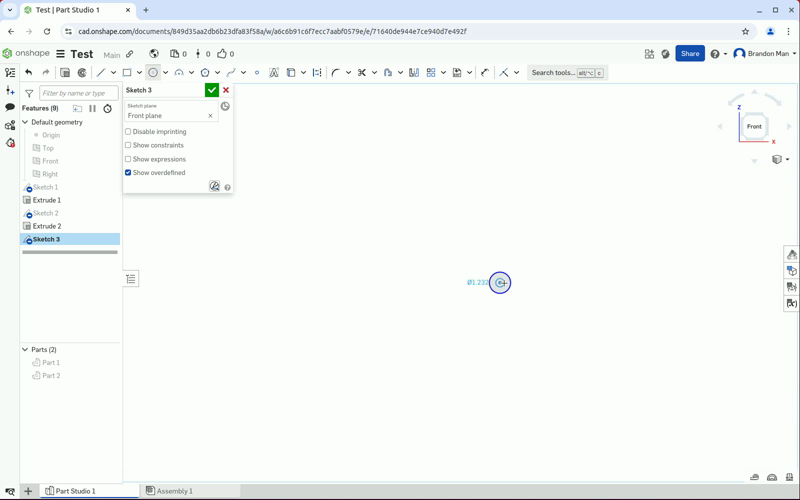
scroll(6)
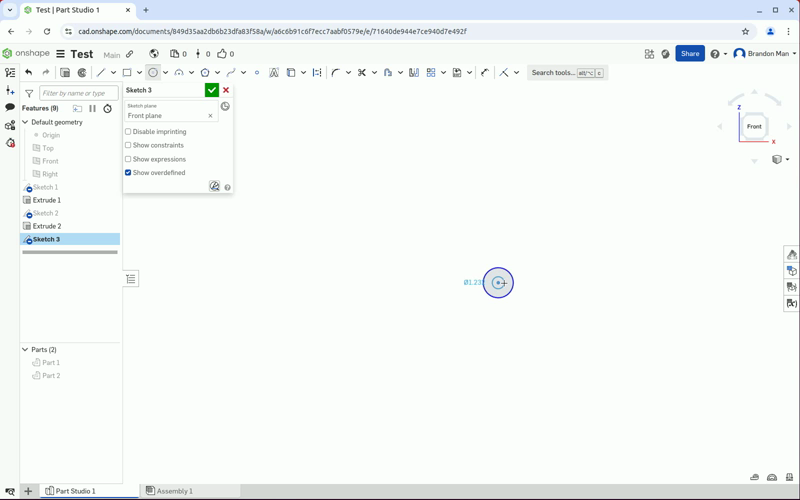
scroll(6)
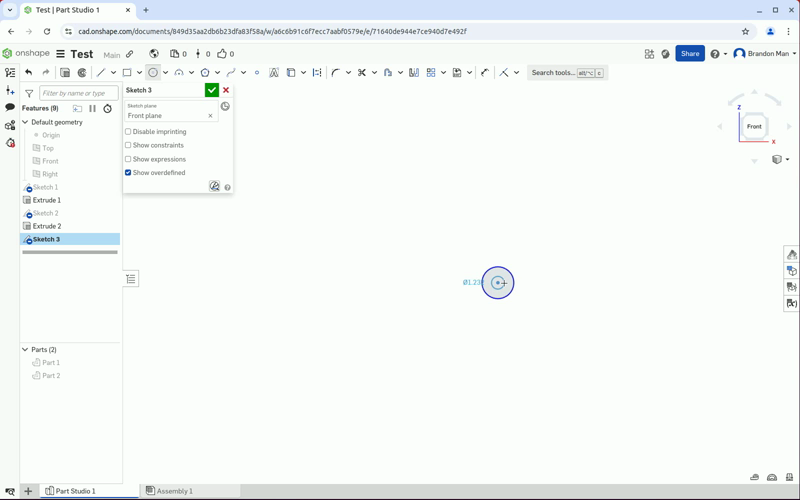
scroll(6)
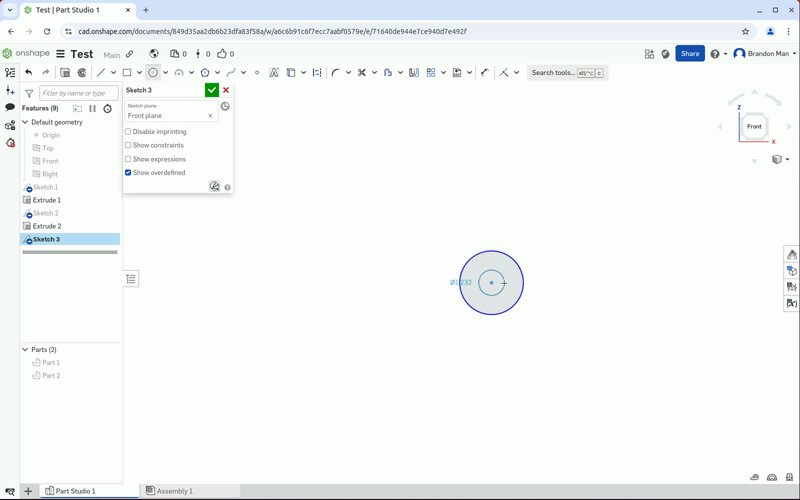
scroll(6)
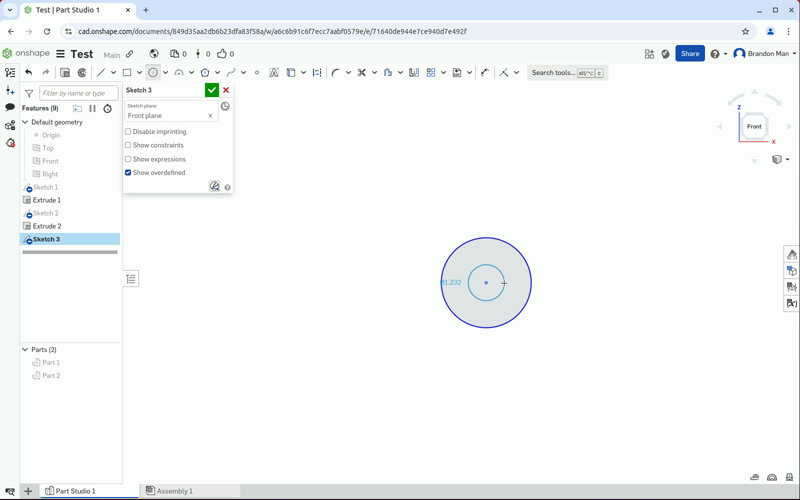
scroll(6)
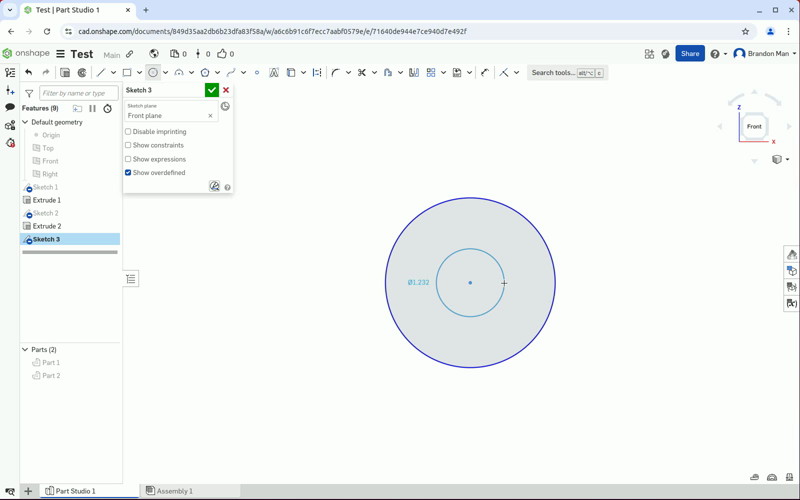
click(504, 282)
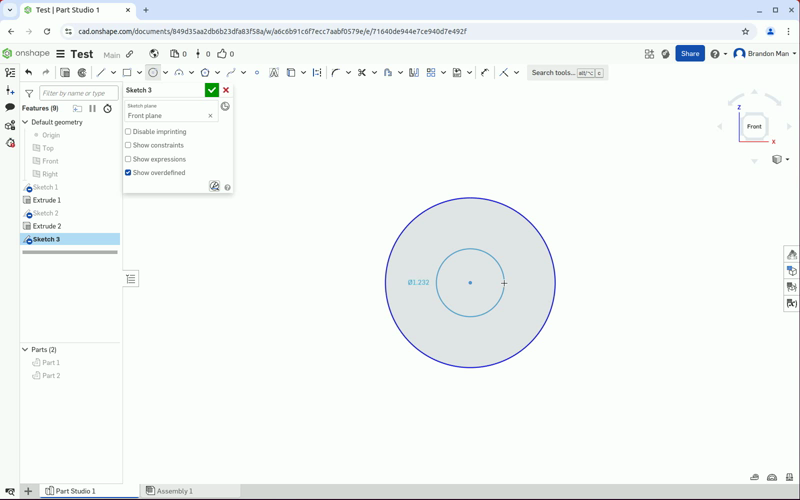
scroll(-6)
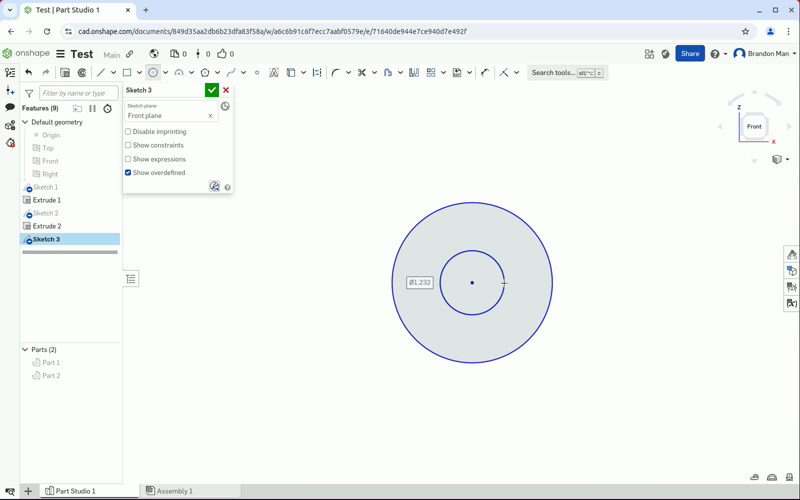
scroll(-6)
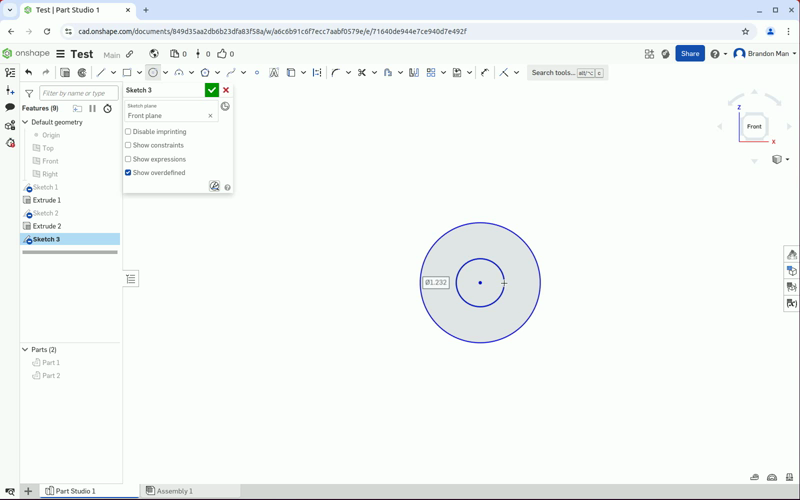
scroll(-6)
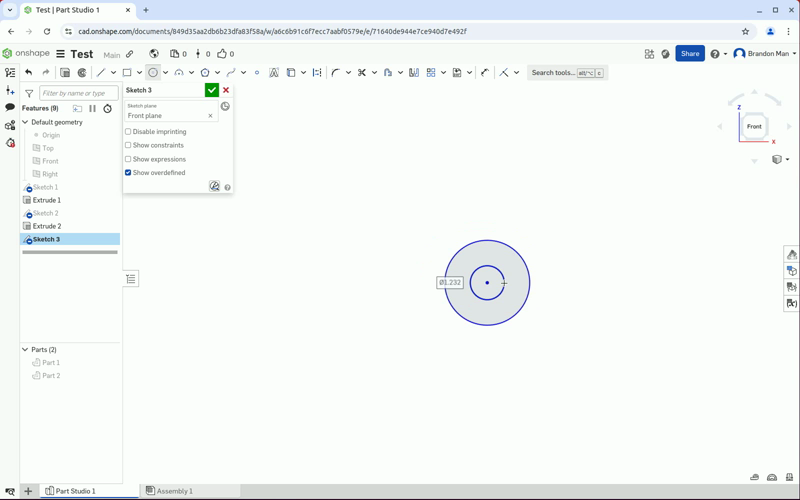
scroll(-6)
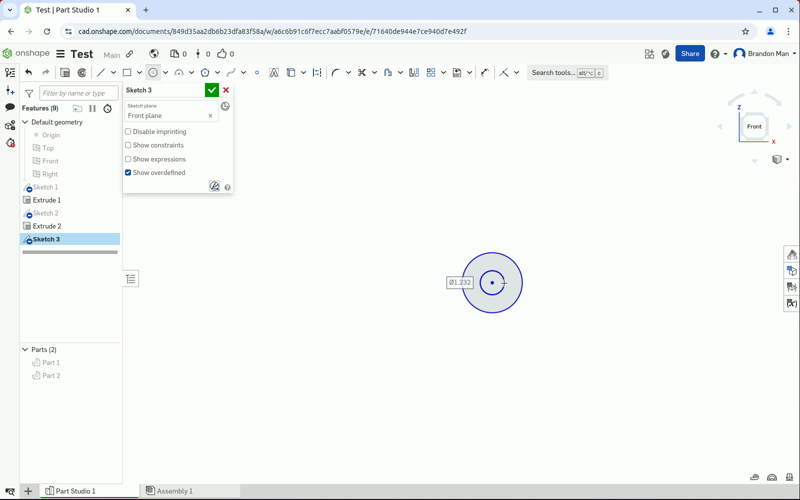
scroll(-6)
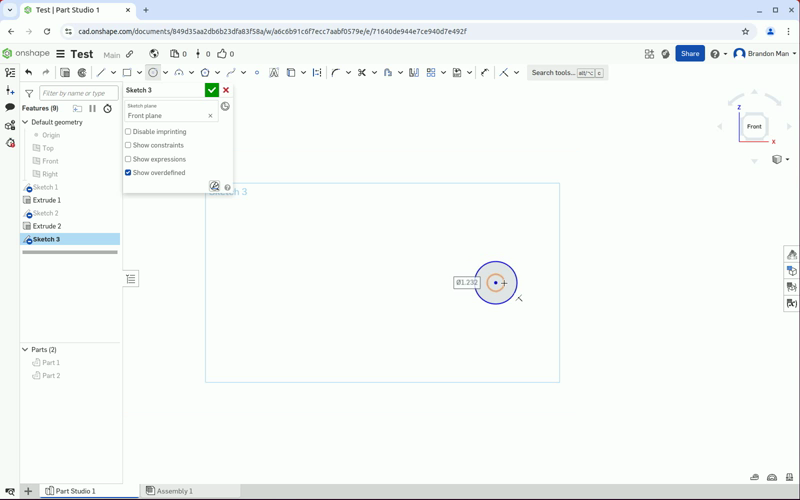
scroll(-6)
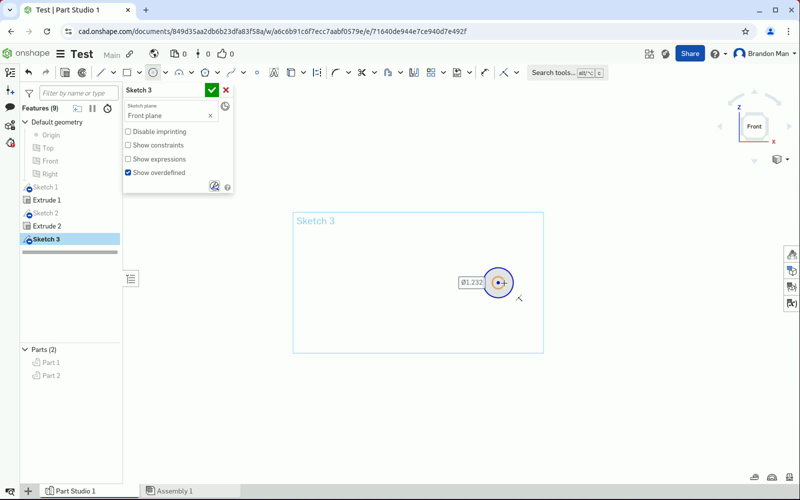
scroll(-6)
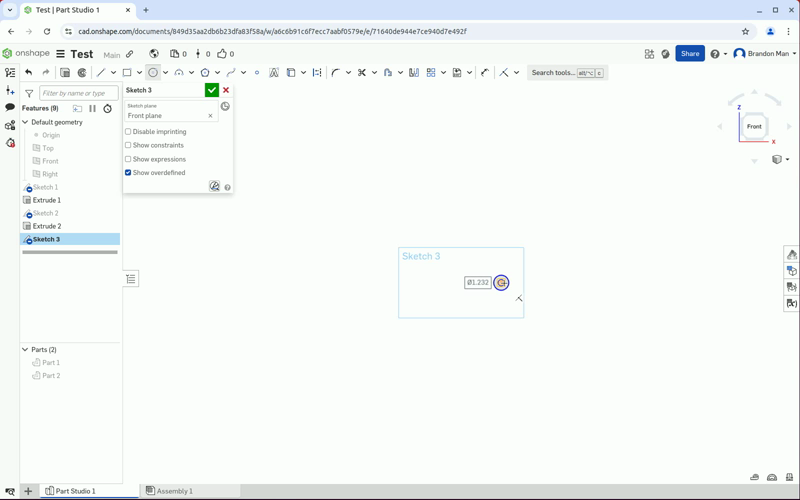
key(esc)
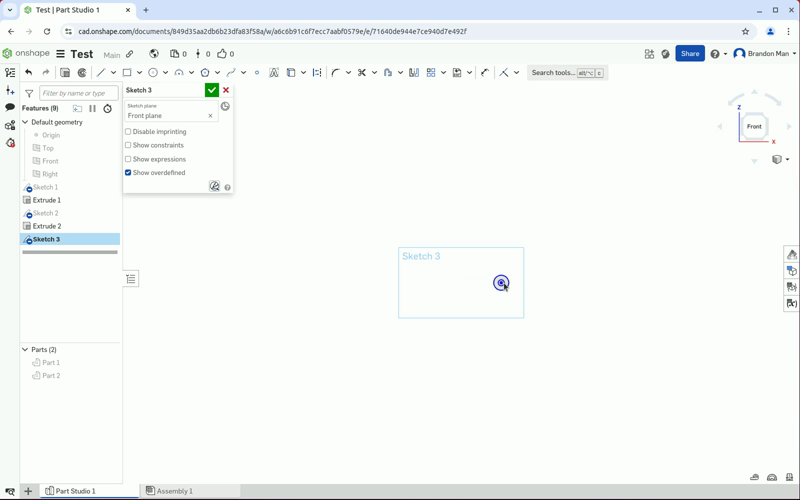
mouse_move(505, 283)
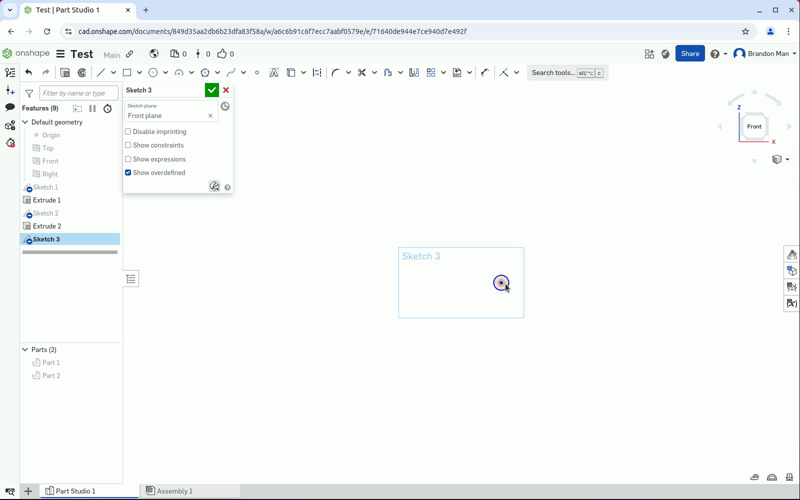
scroll(6)
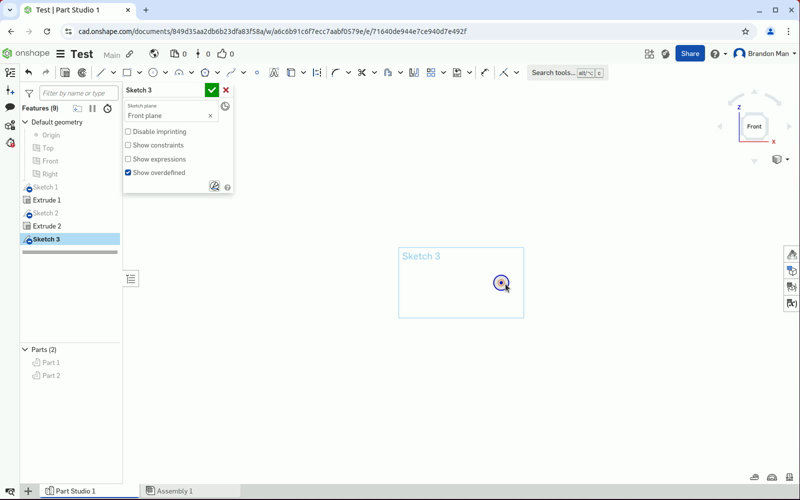
scroll(6)
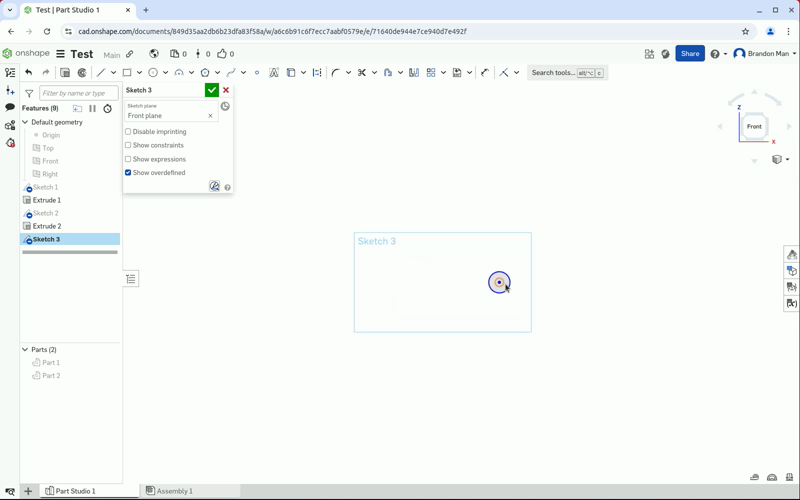
scroll(6)
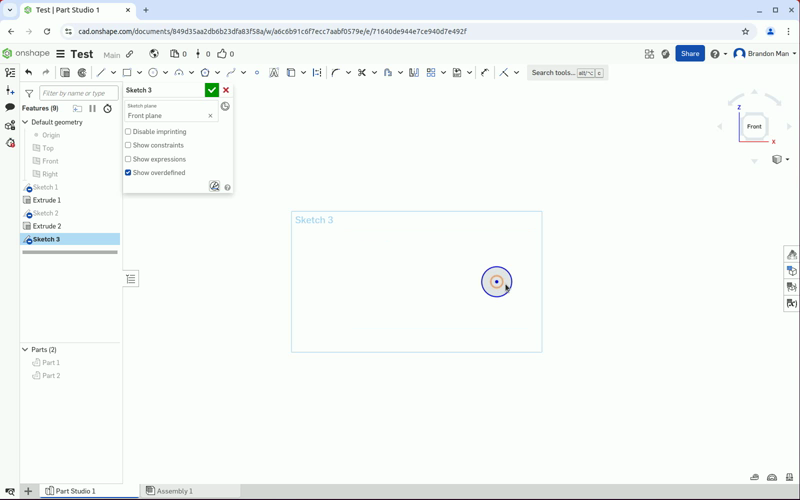
scroll(6)
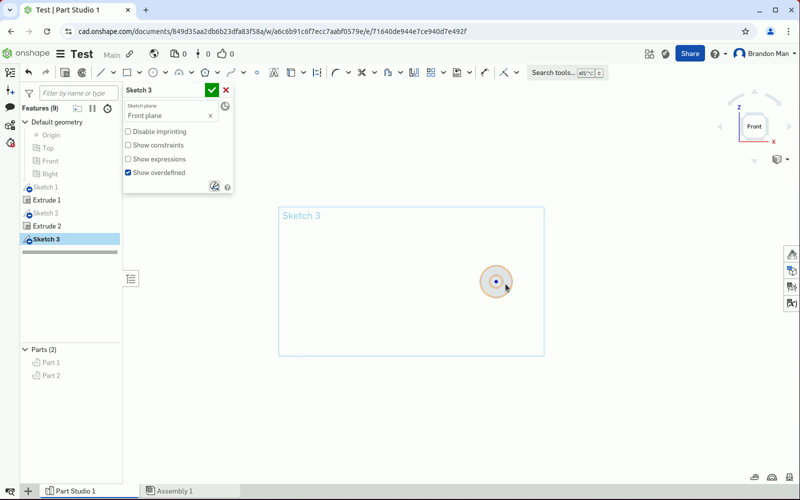
scroll(6)
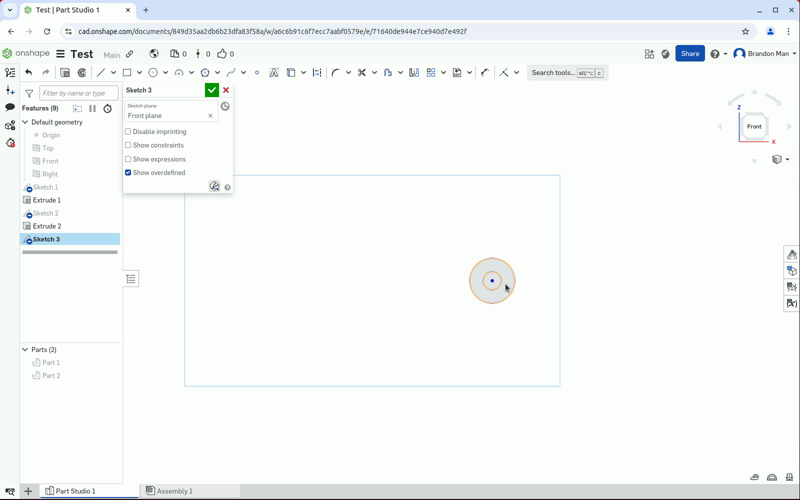
scroll(6)
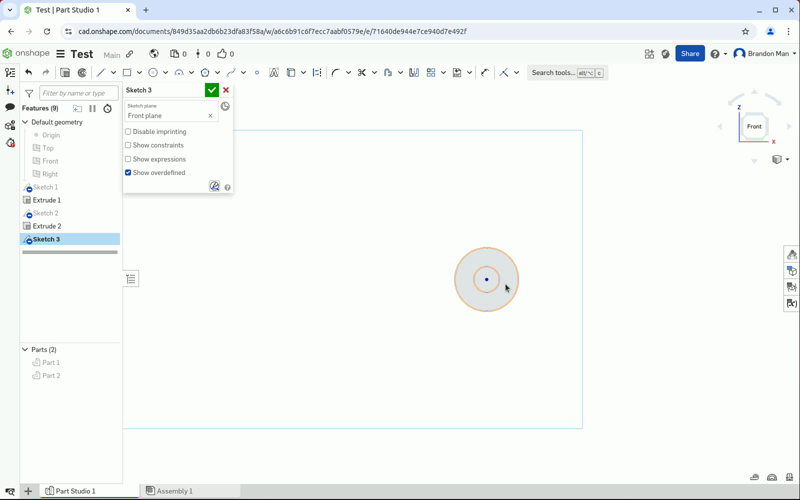
scroll(6)
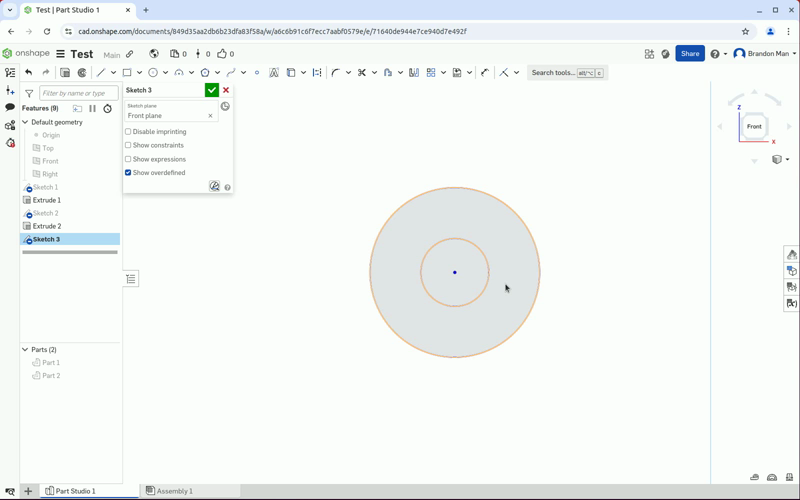
click(505, 283)
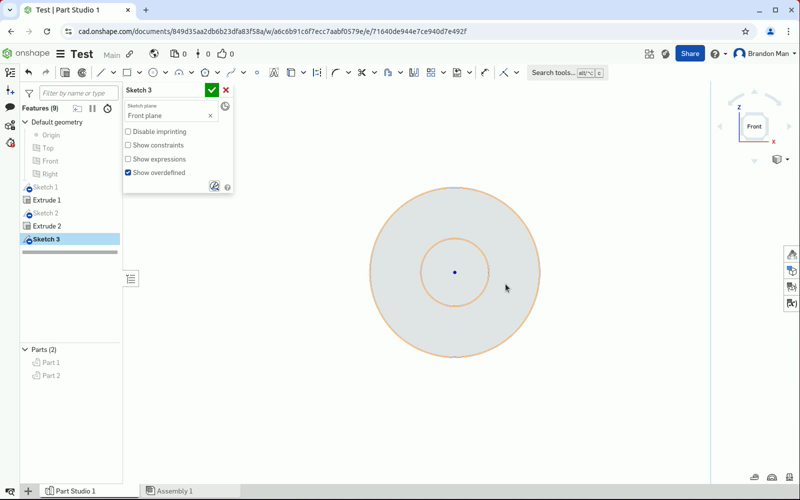
scroll(-6)
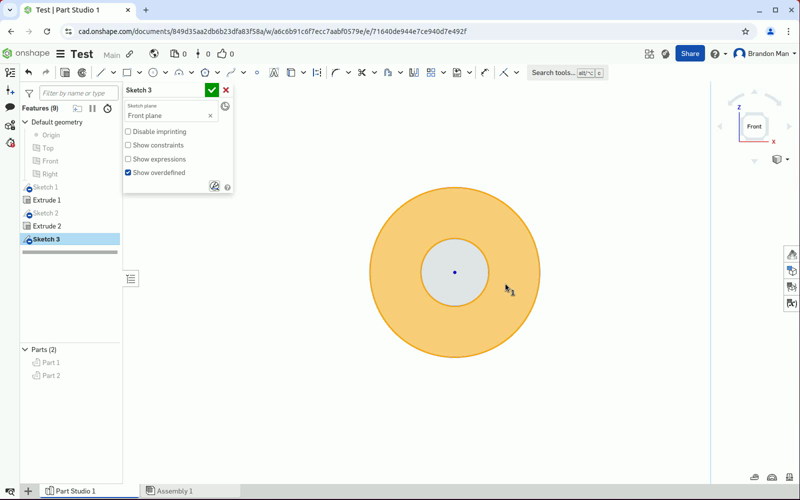
scroll(-6)
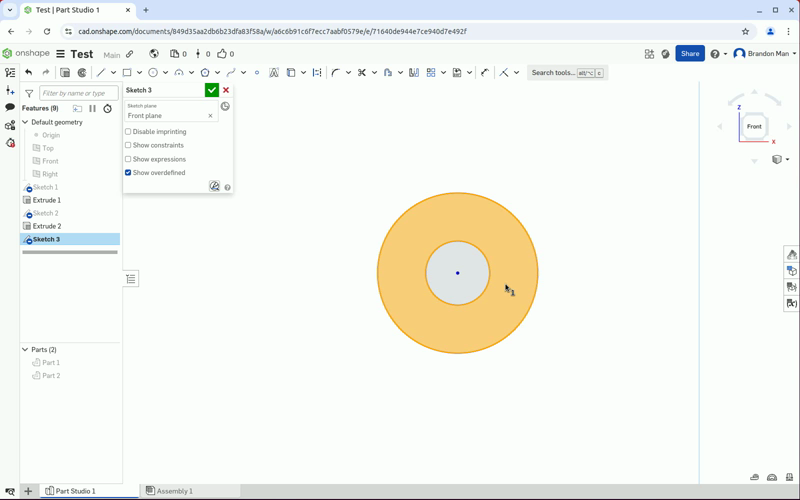
scroll(-6)
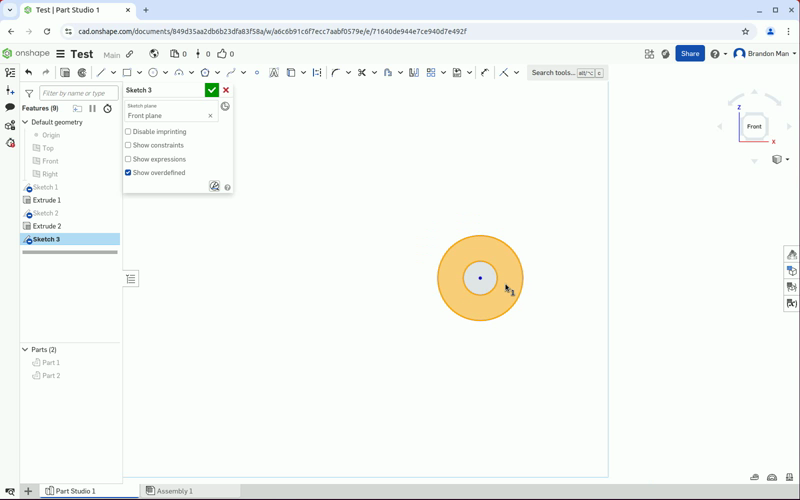
scroll(-6)
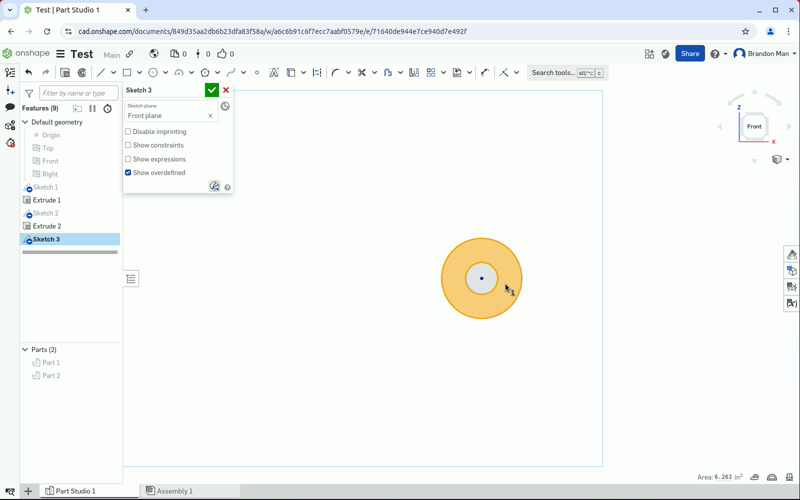
scroll(-6)
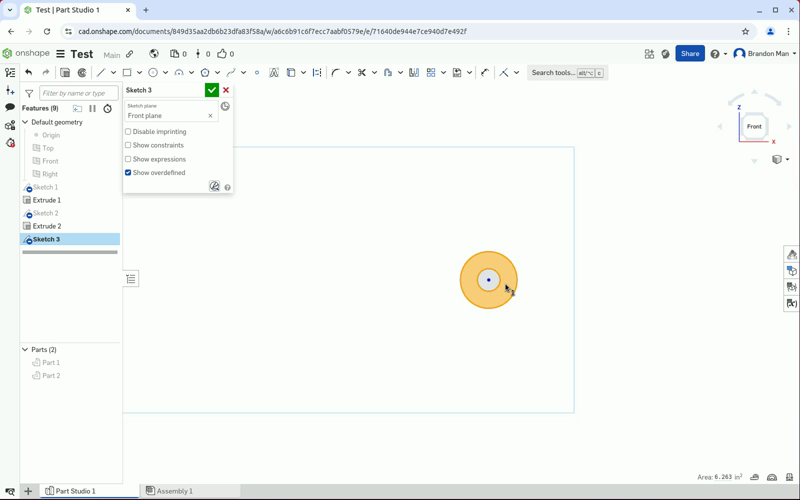
scroll(-6)
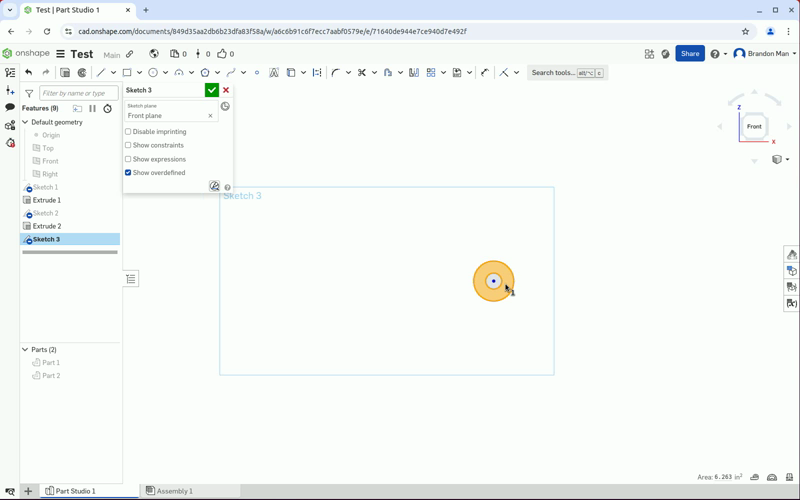
scroll(-6)
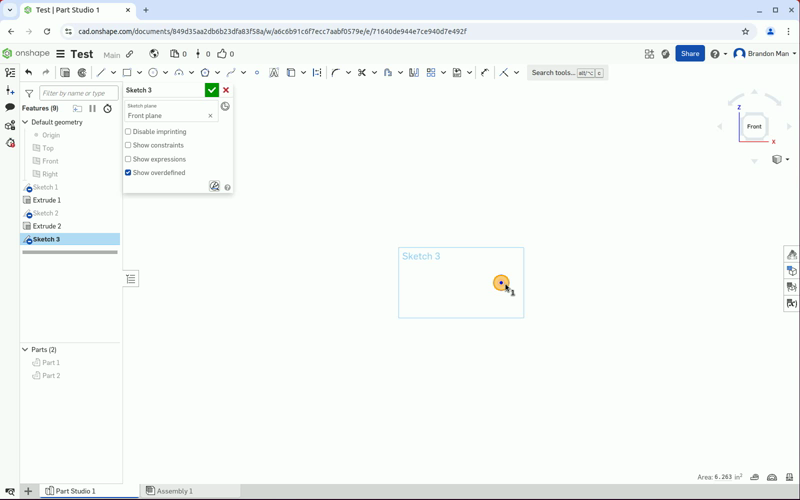
mouse_move(73, 352)
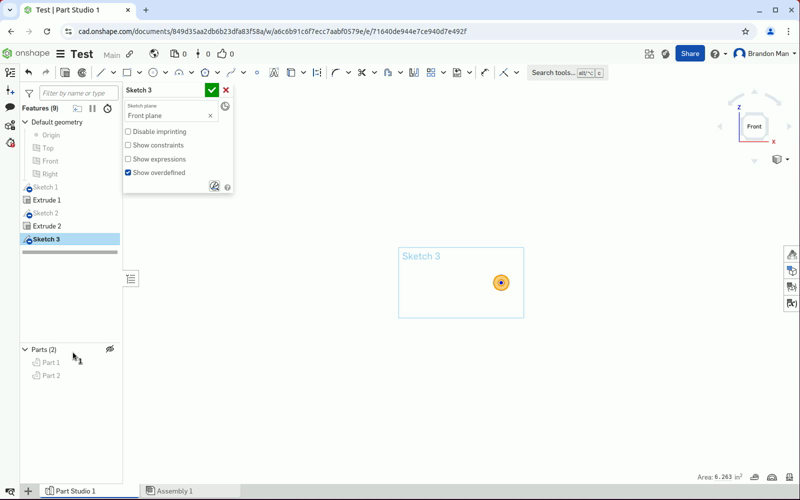
key(shift+y)
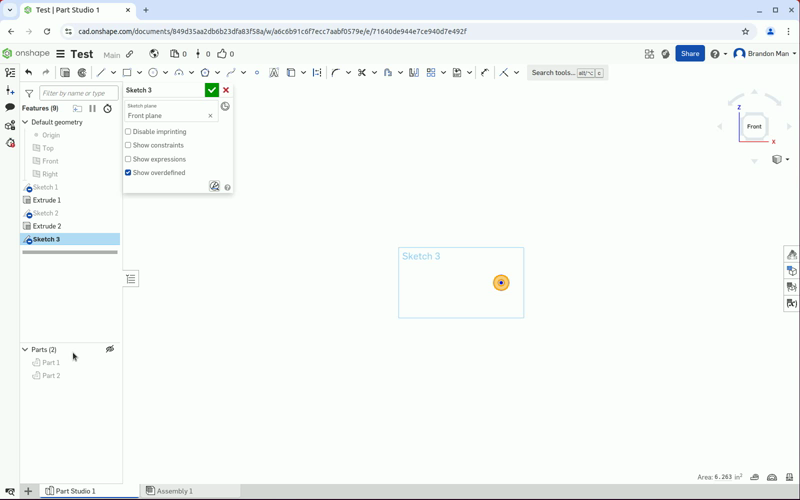
key(shift+e)
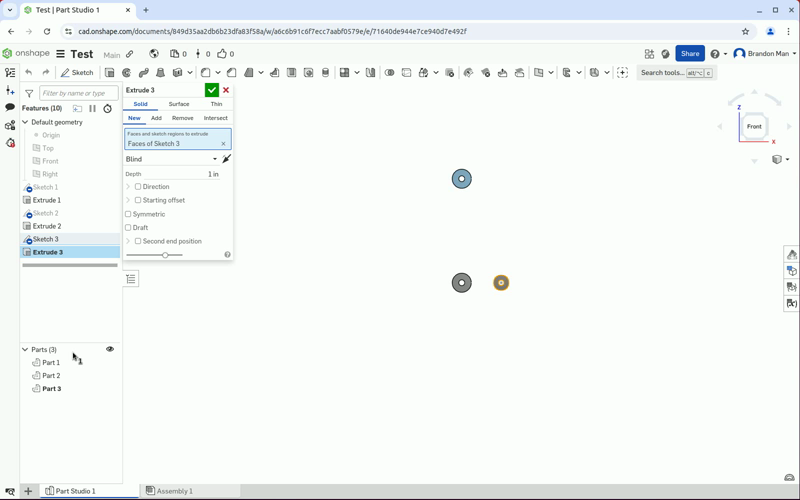
mouse_move(143, 106)
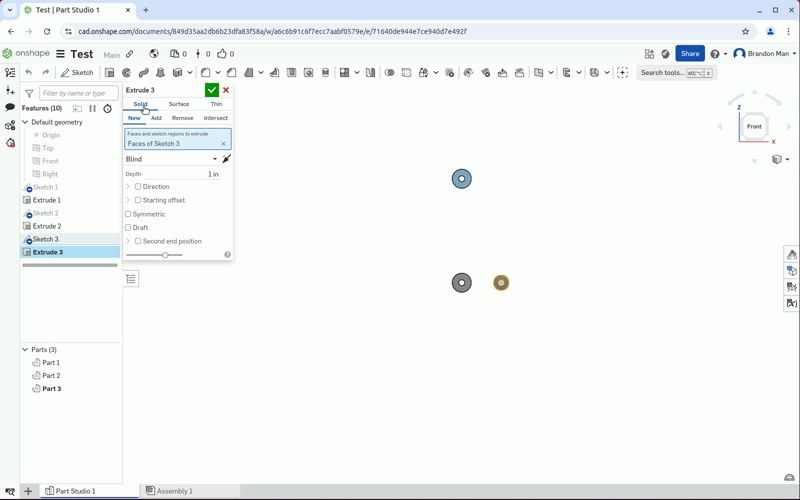
click(143, 106)
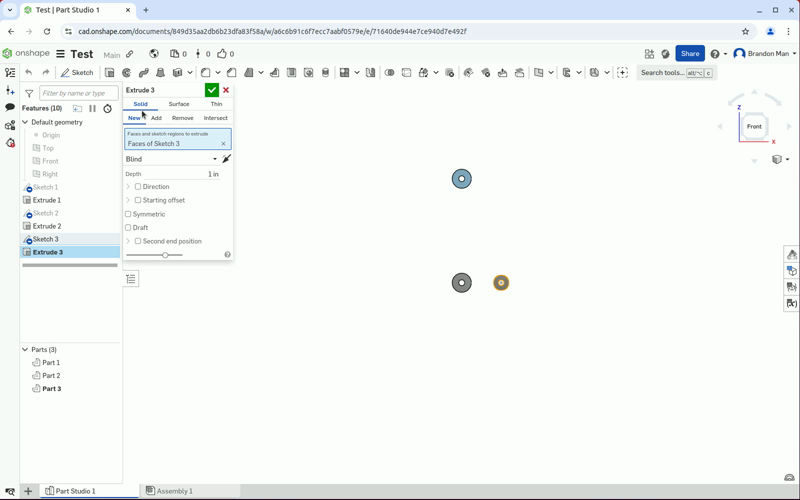
mouse_move(137, 120)
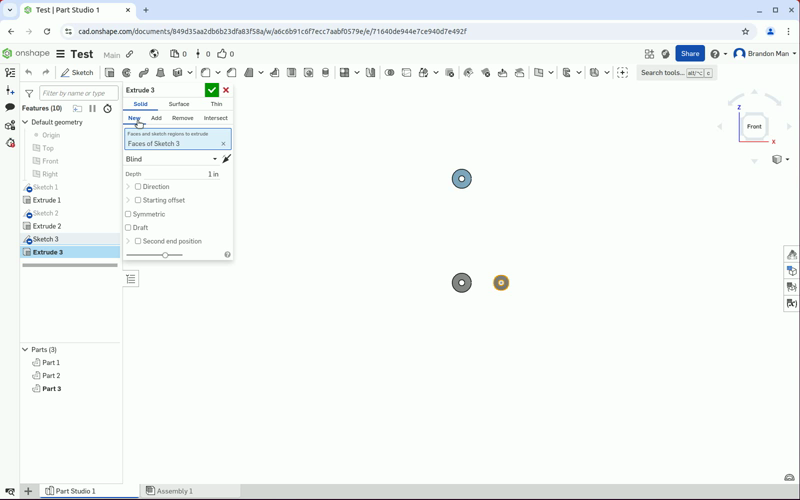
click(137, 120)
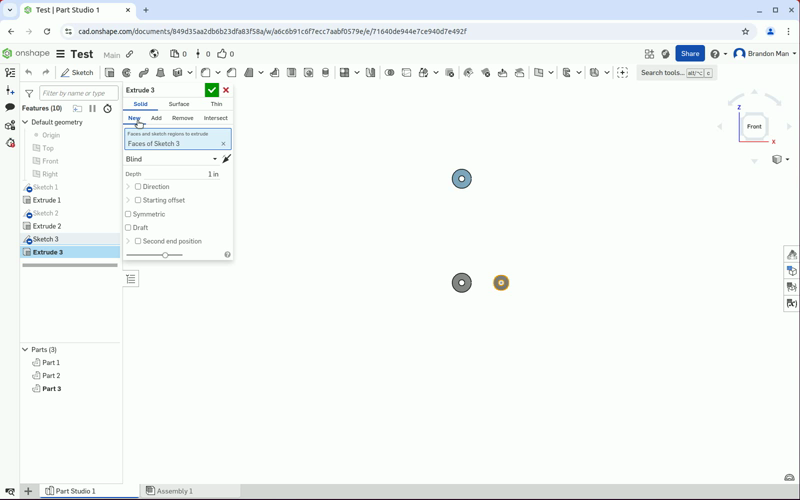
key(tab, 4)
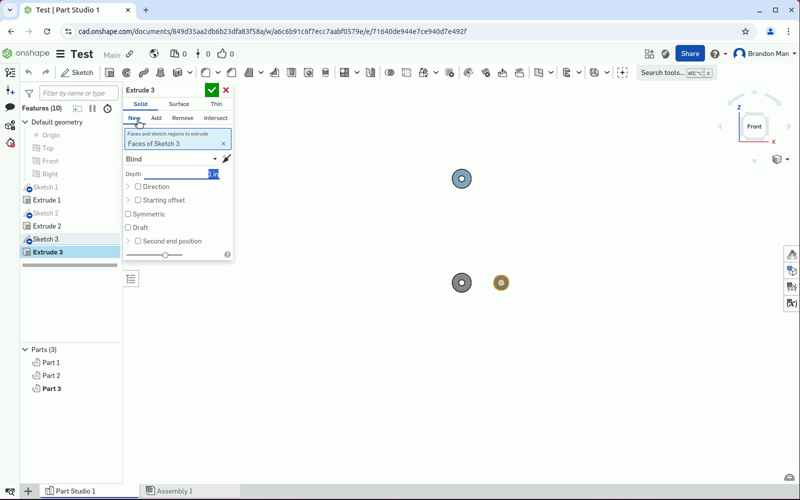
text(4.814)
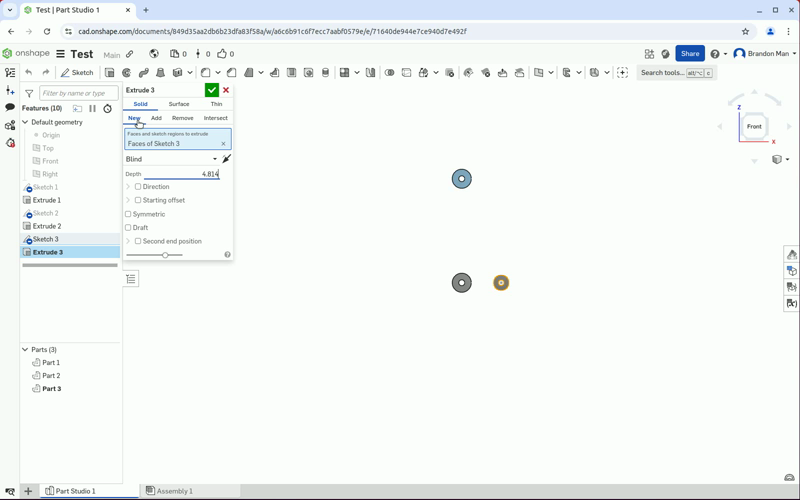
key(enter)
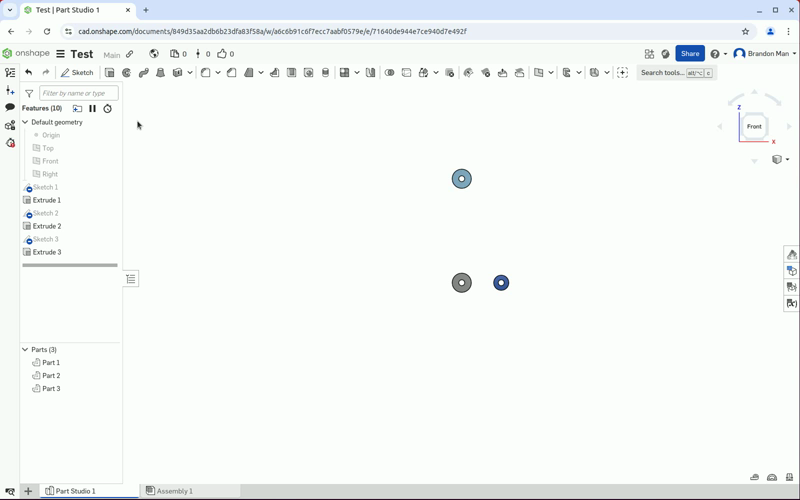
key(shift+h)
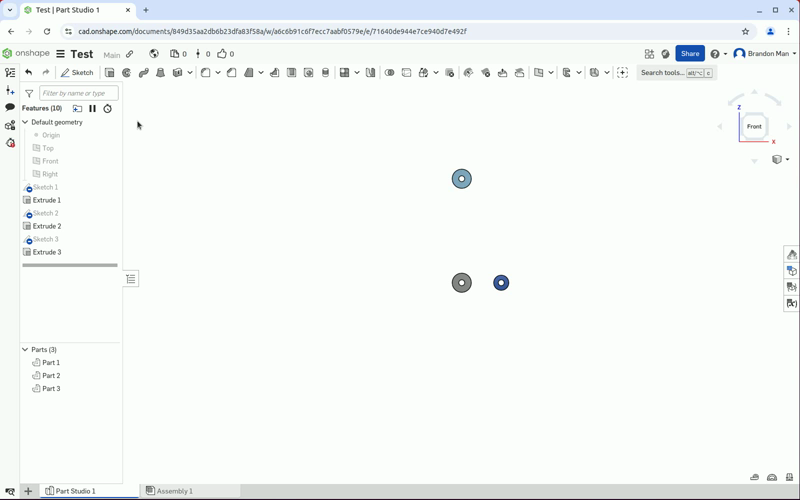
key(shift+h)
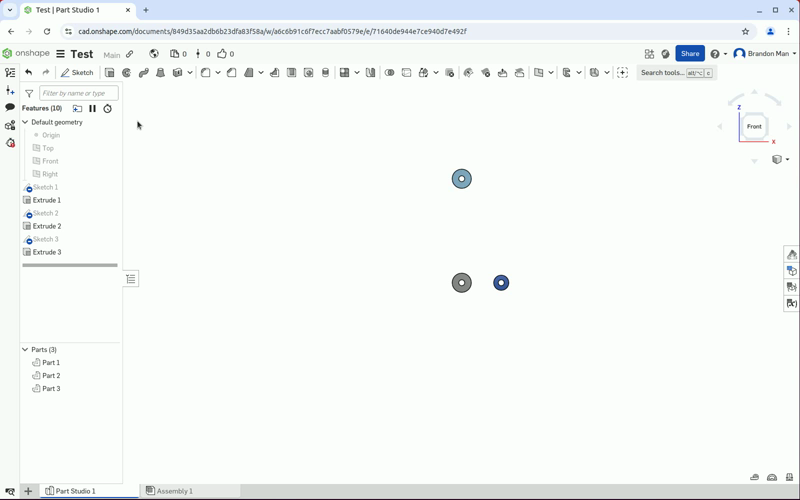
mouse_move(73, 189)
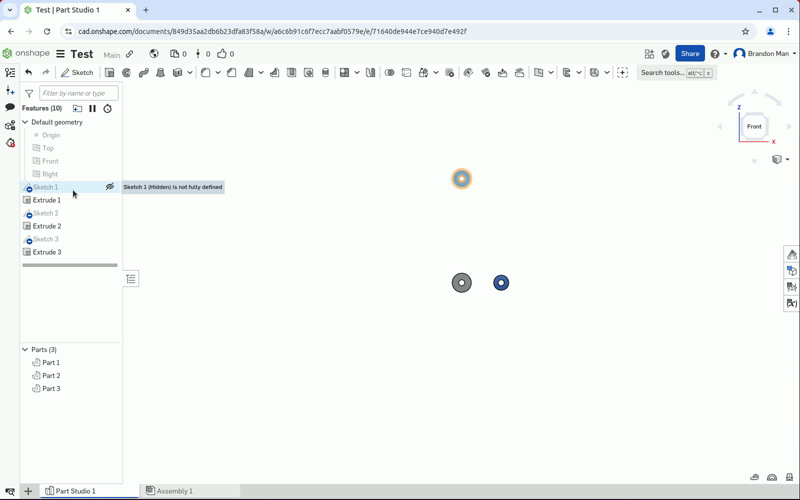
click(73, 189)
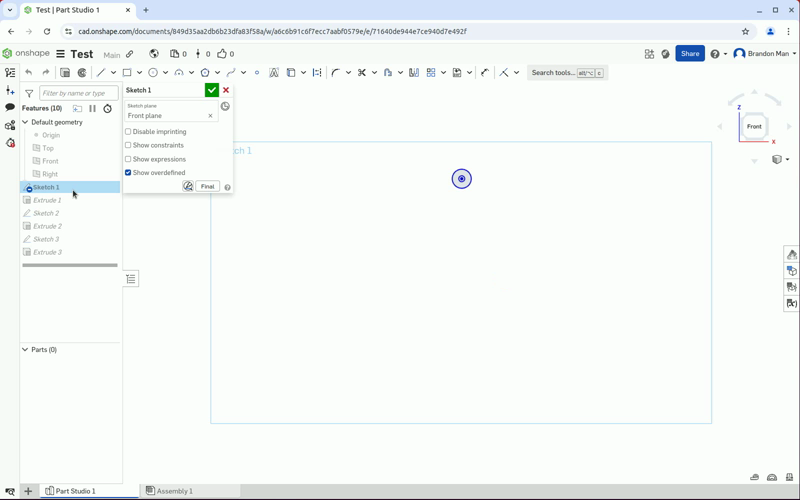
mouse_move(229, 92)
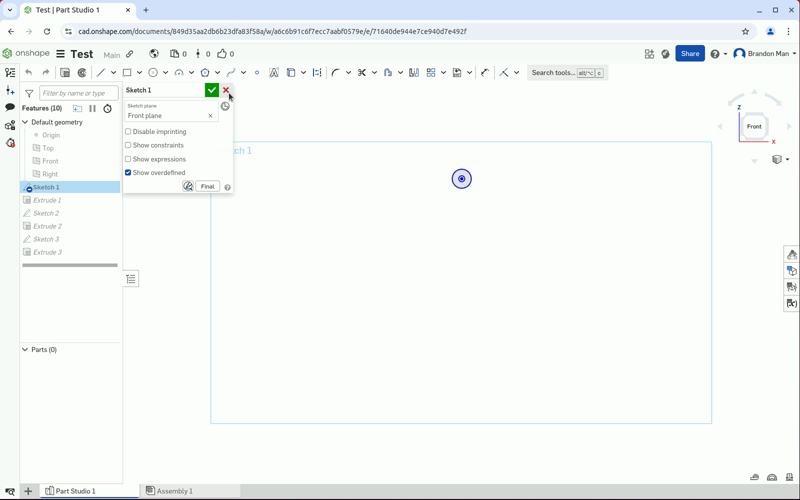
click(229, 92)
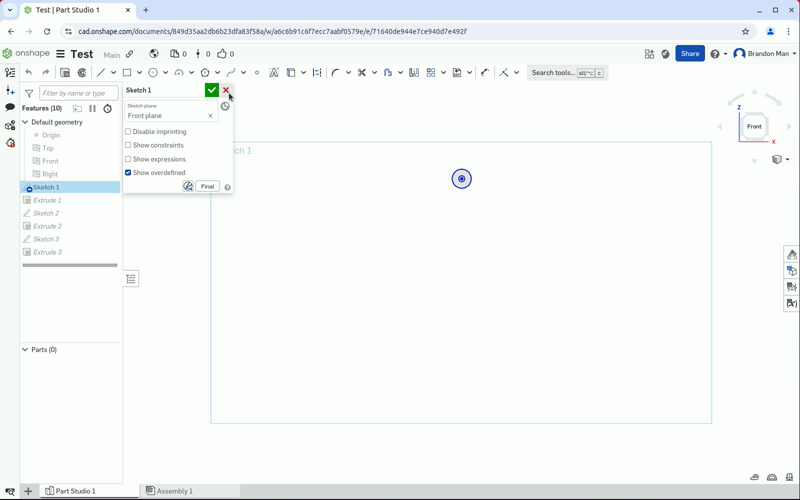
key(shift+s)
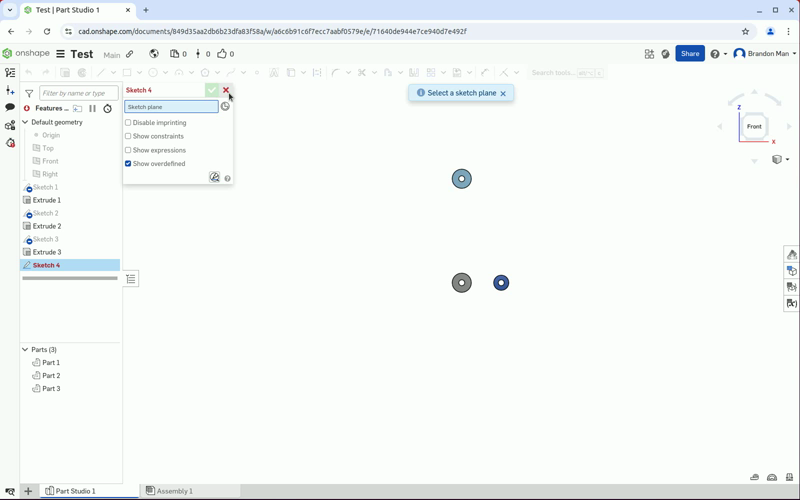
mouse_move(73, 163)
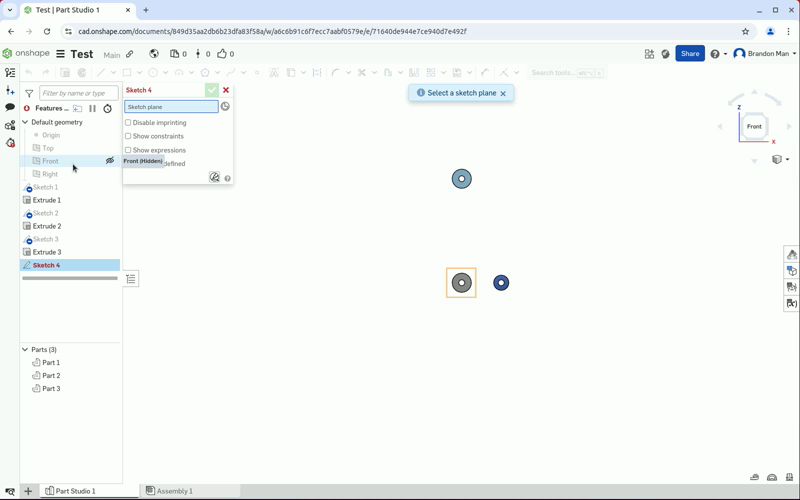
click(73, 163)
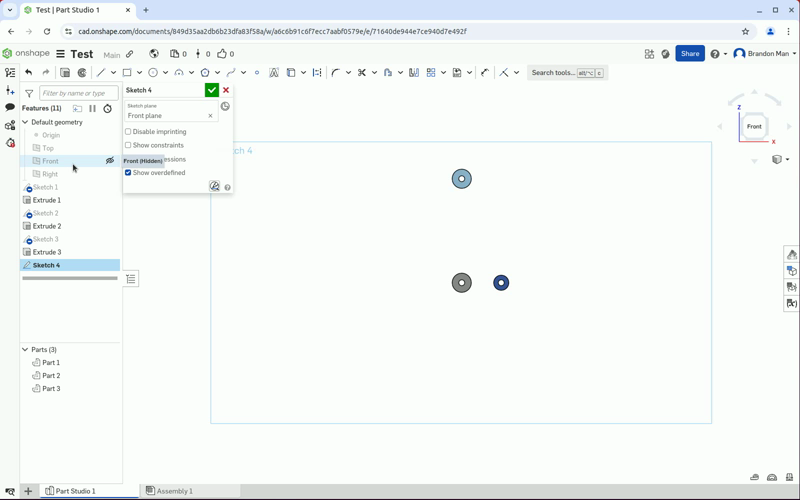
mouse_move(73, 352)
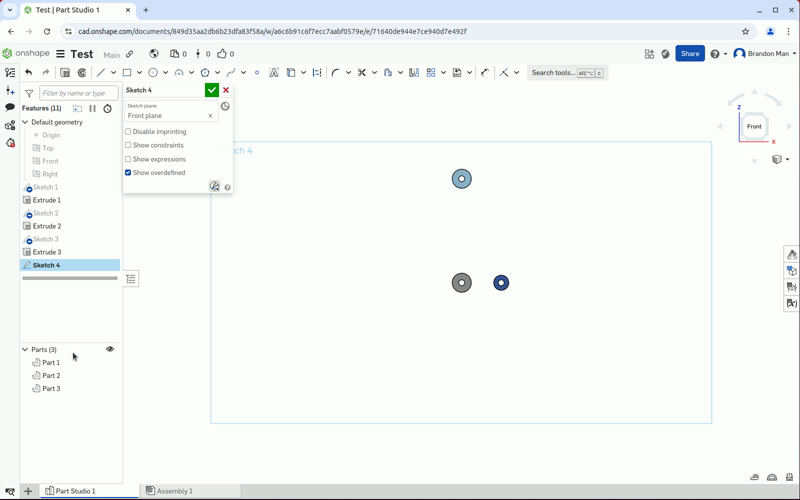
key(y)
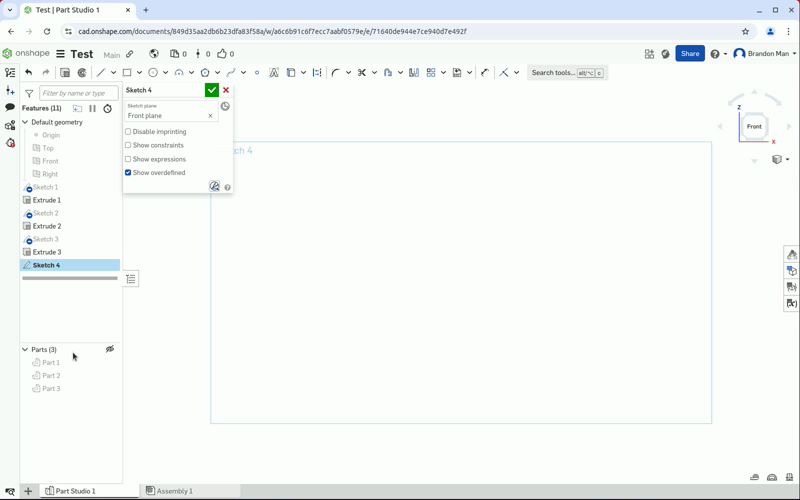
key(a)
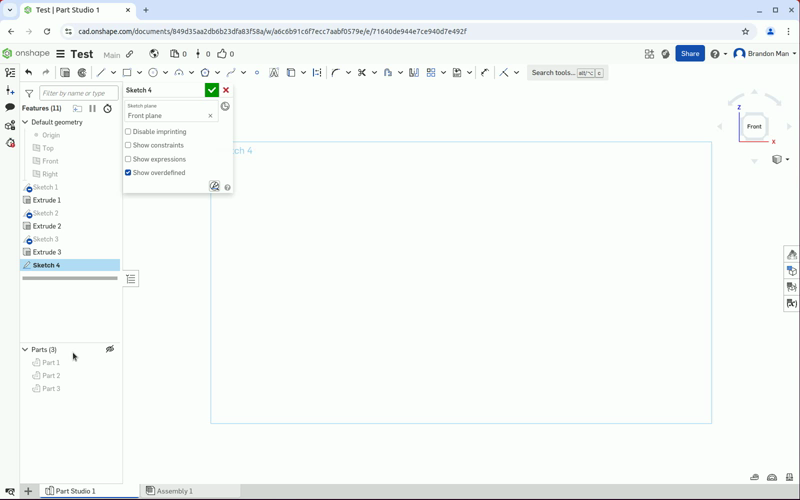
key_down(shift)
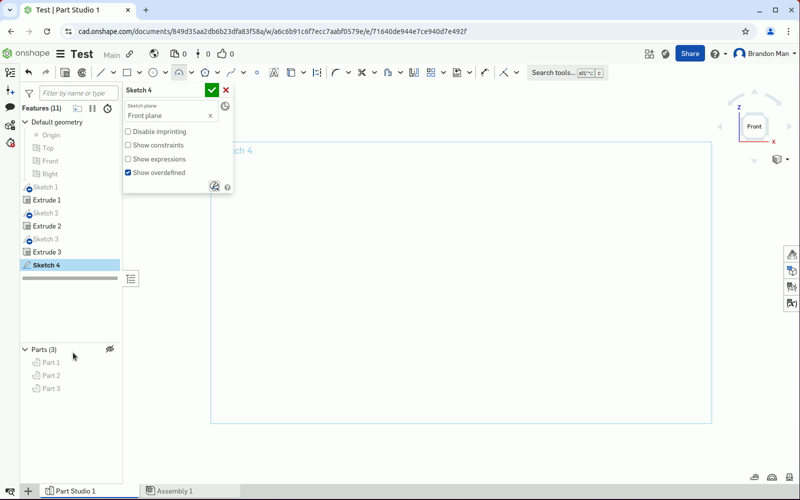
mouse_move(446, 223)
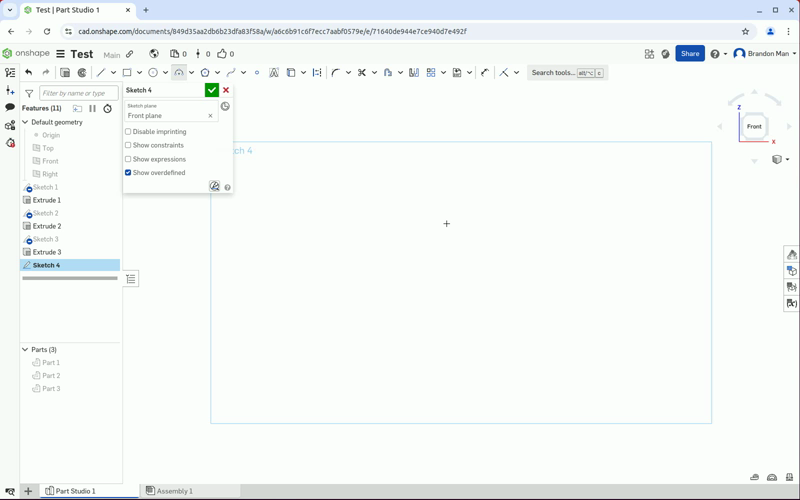
click(446, 223)
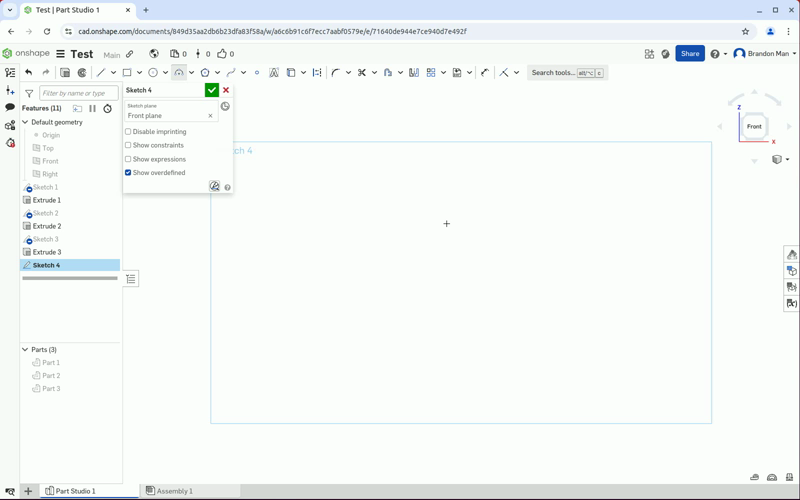
key_up(shift)
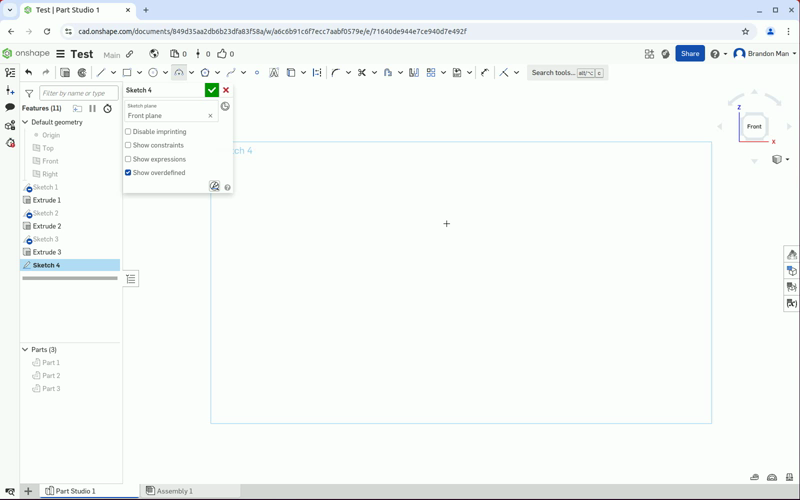
key_down(shift)
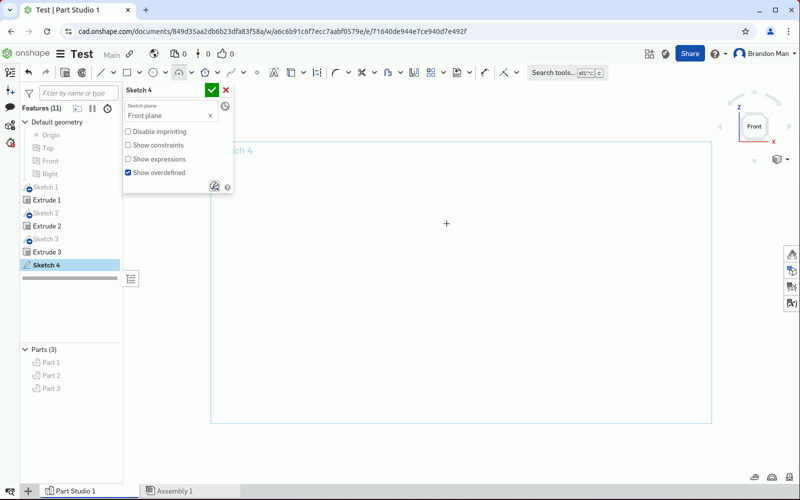
mouse_move(476, 223)
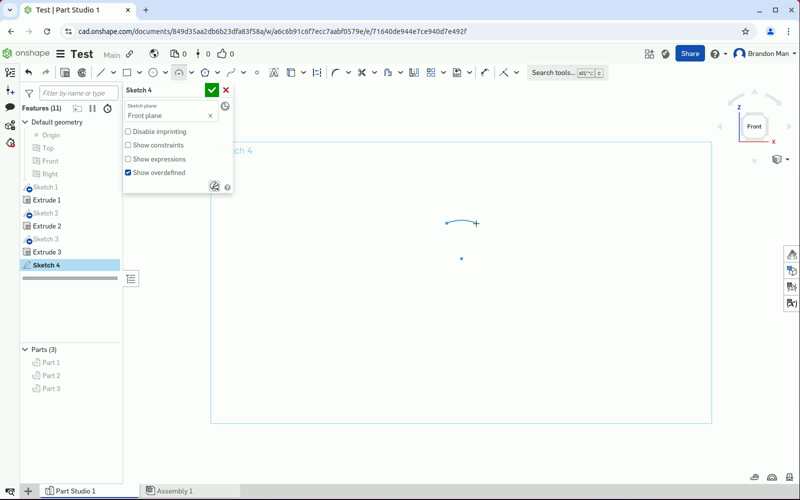
click(476, 223)
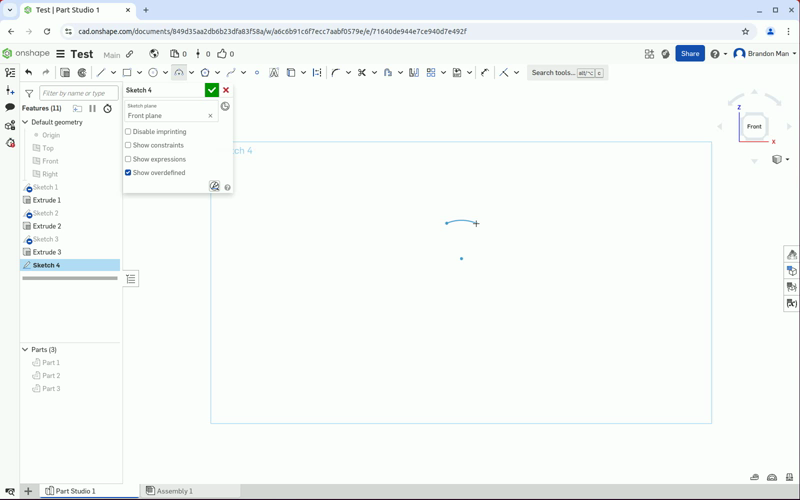
mouse_move(461, 210)
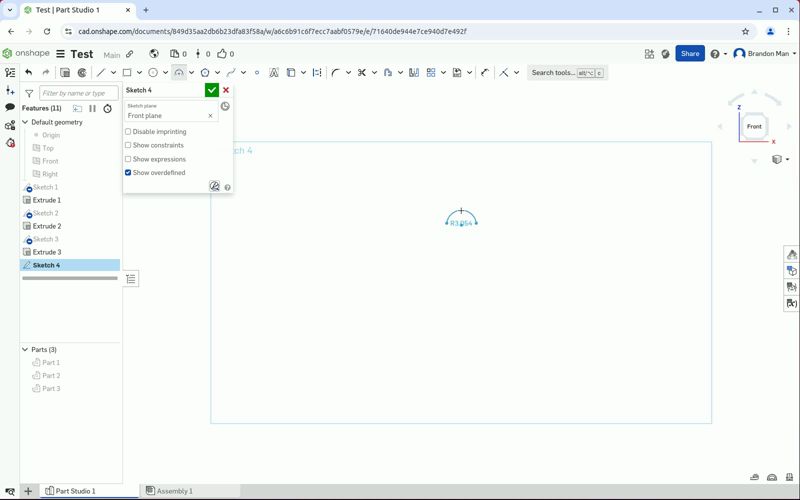
click(461, 210)
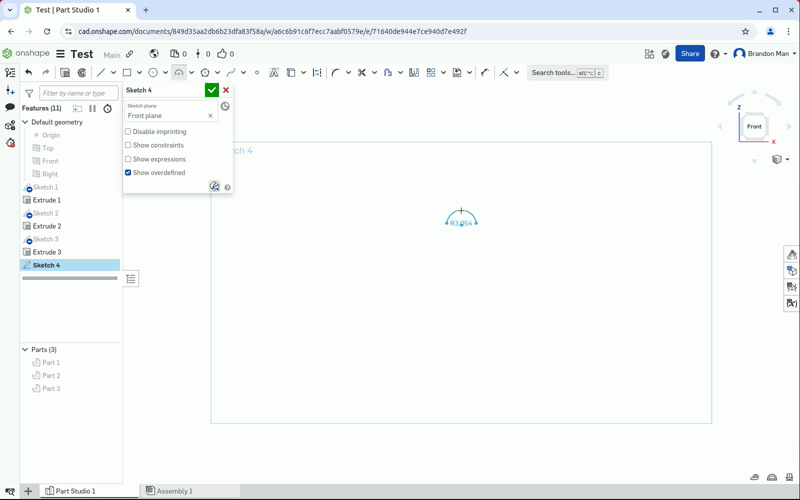
key_up(shift)
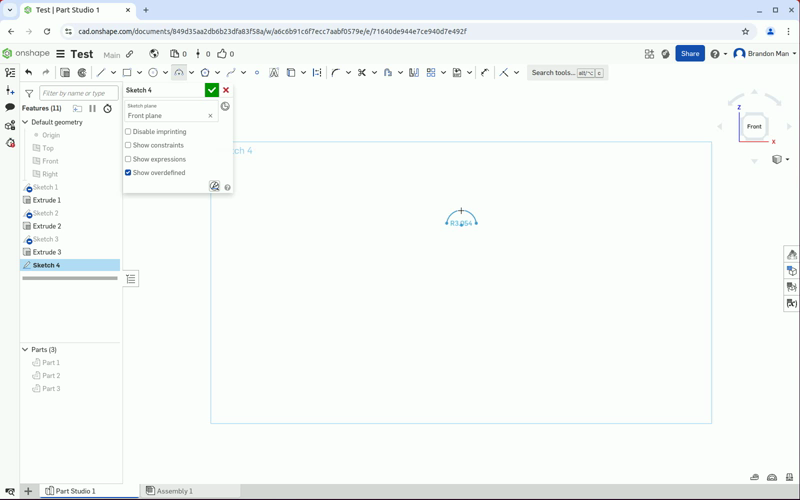
key(esc)
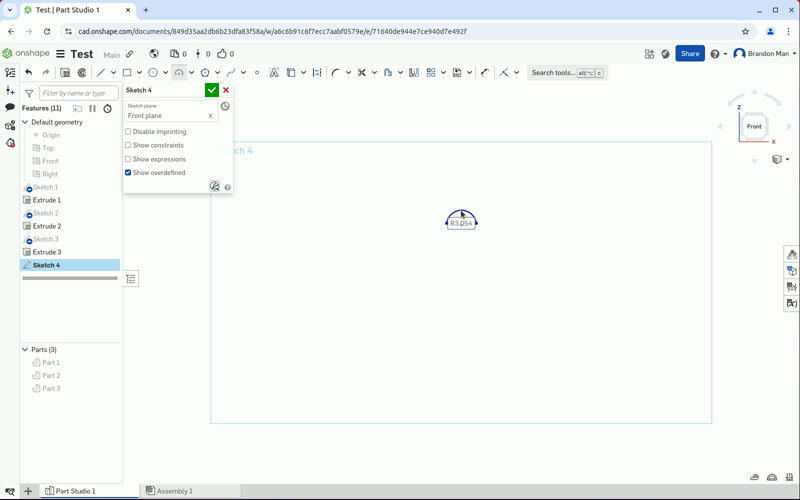
key(l)
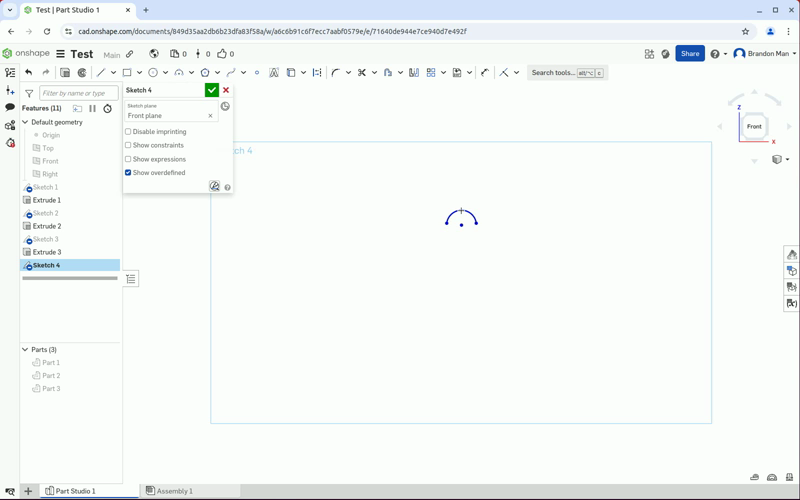
mouse_move(476, 223)
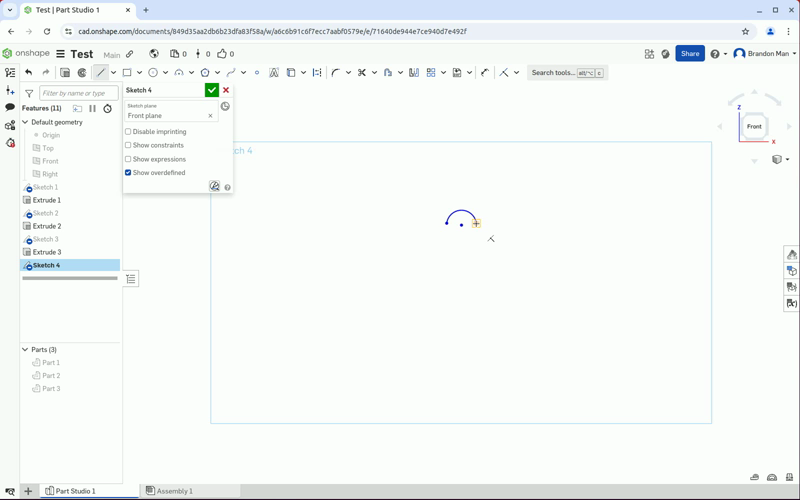
click(476, 223)
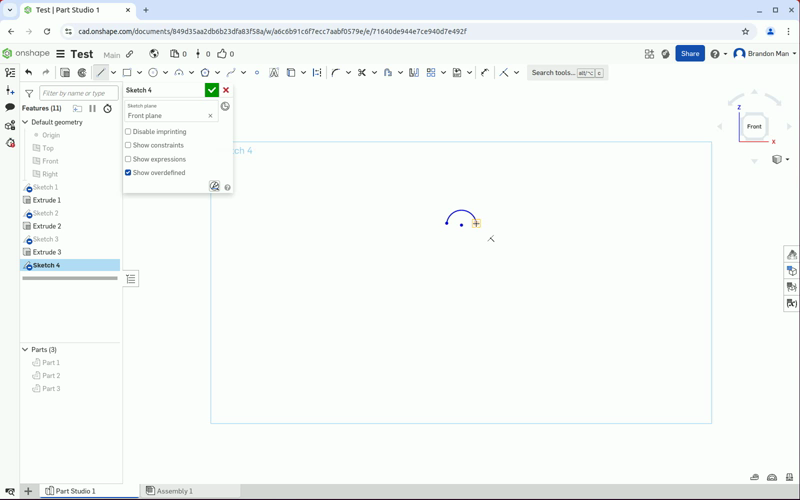
key_down(shift)
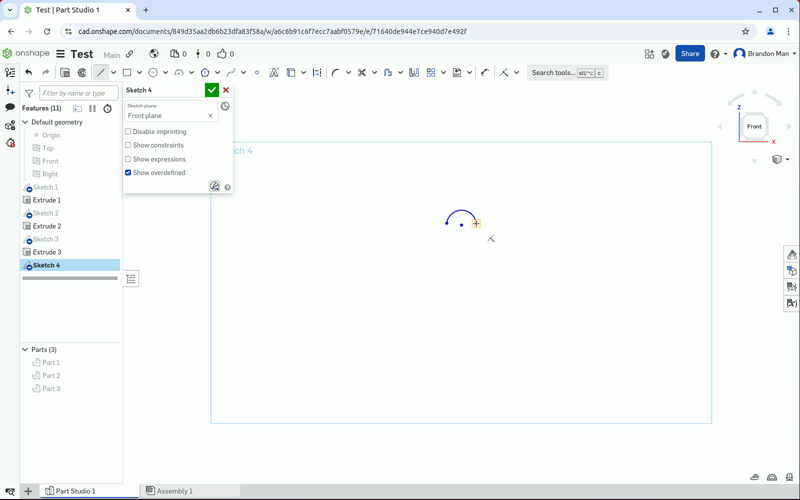
mouse_move(506, 223)
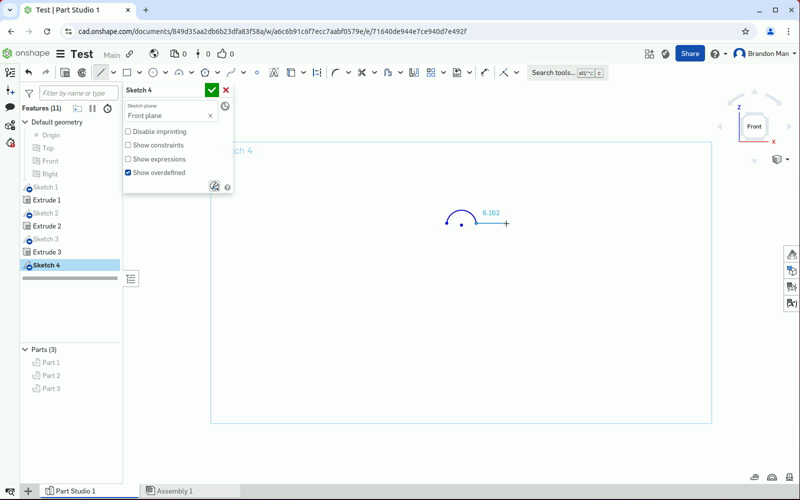
mouse_move(470, 176)
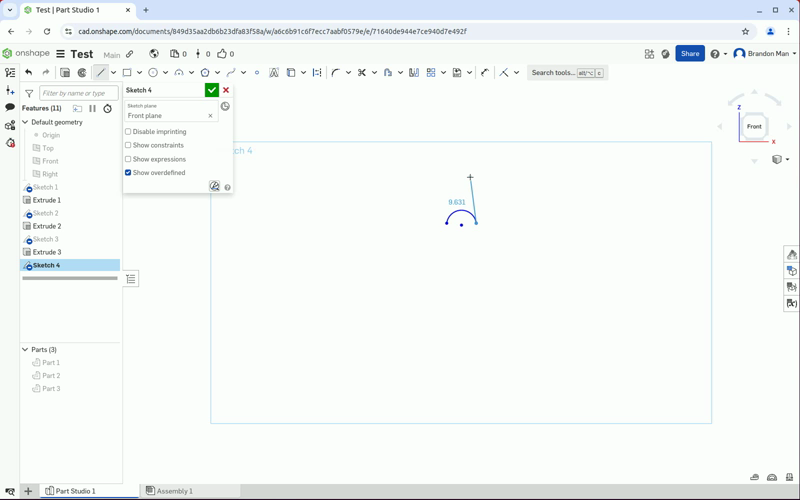
click(470, 176)
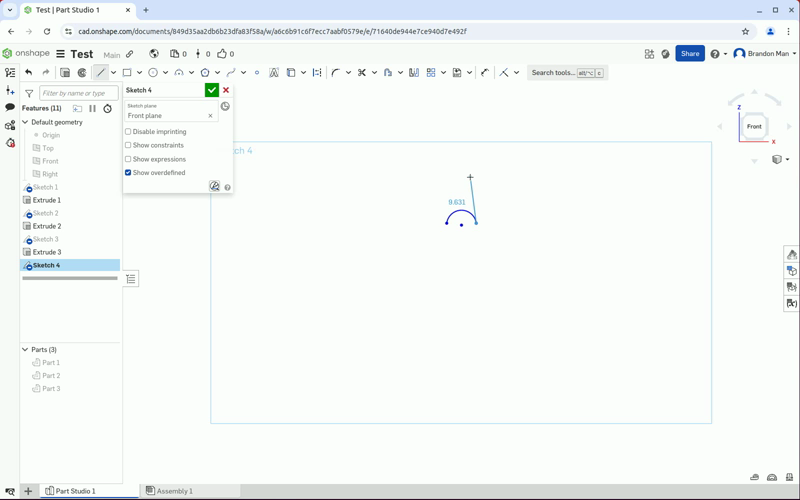
key_up(shift)
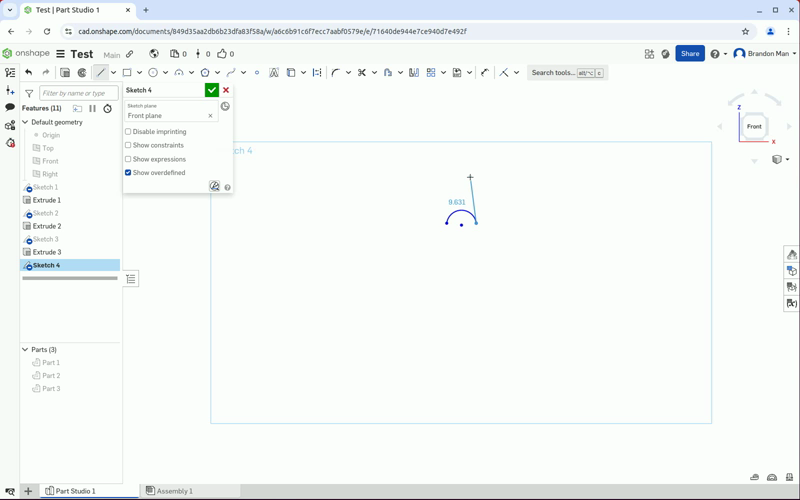
key(esc)
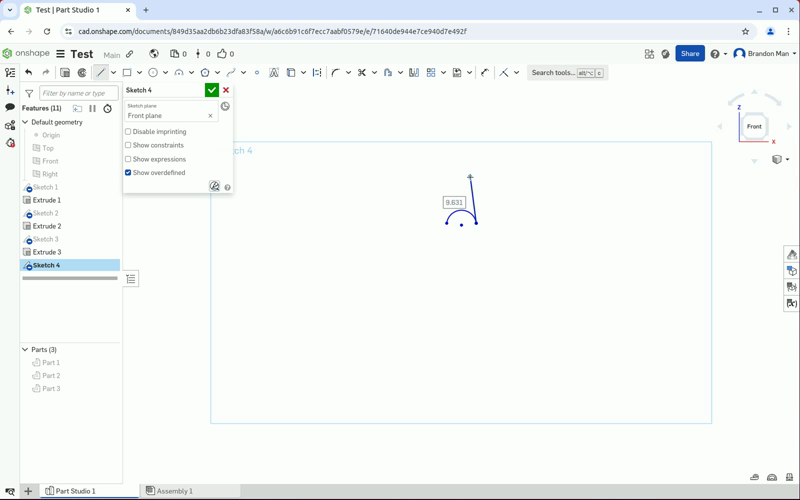
key(a)
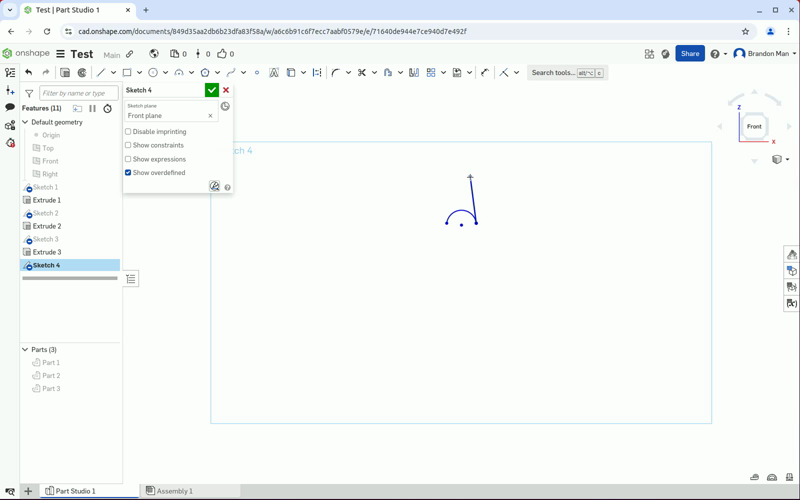
mouse_move(470, 176)
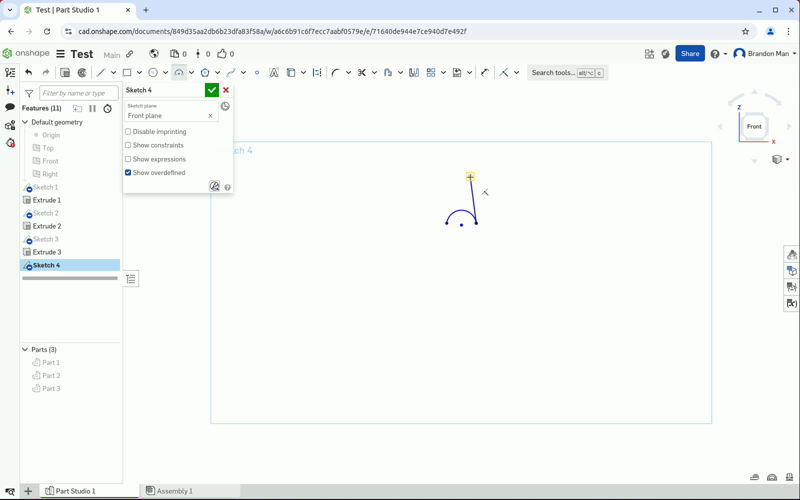
click(470, 176)
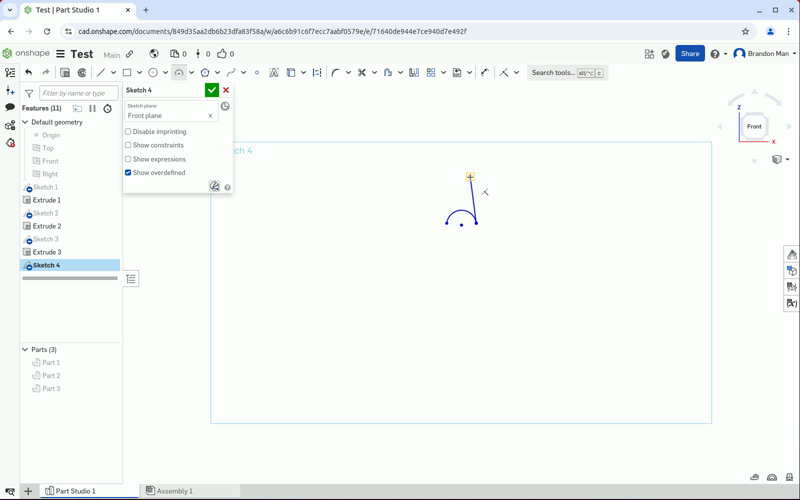
key_down(shift)
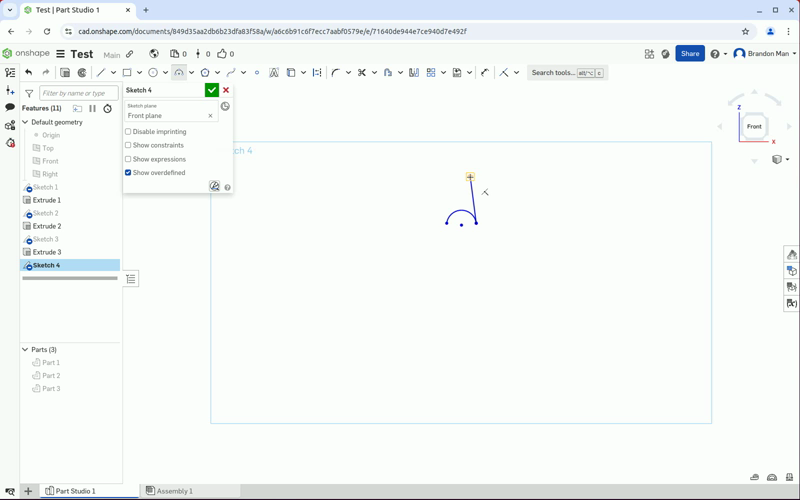
mouse_move(452, 176)
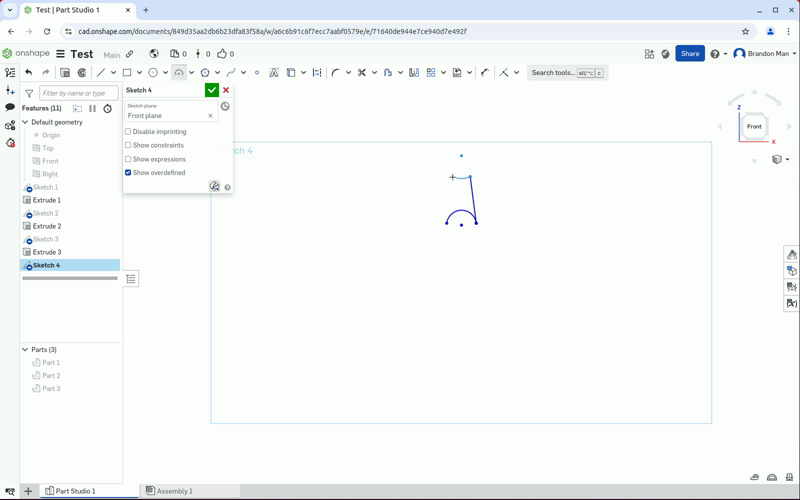
click(452, 176)
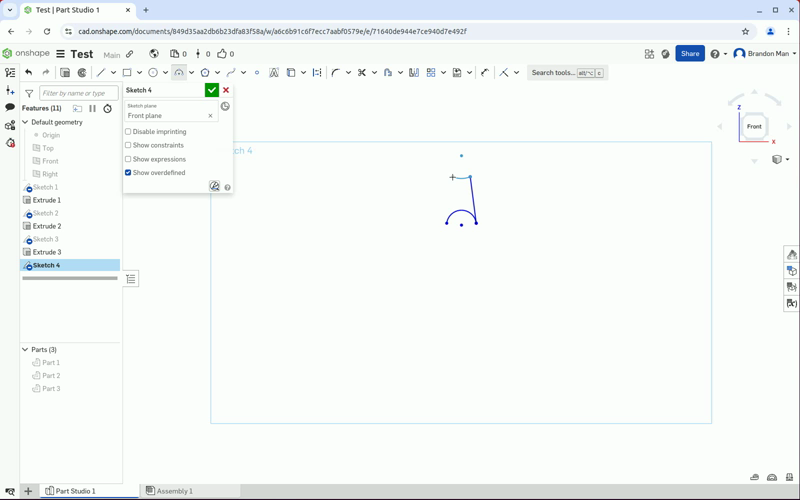
mouse_move(461, 186)
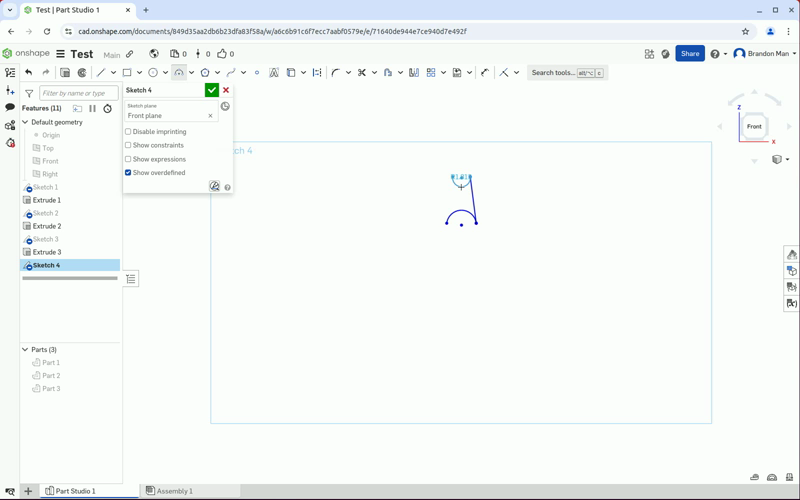
click(461, 186)
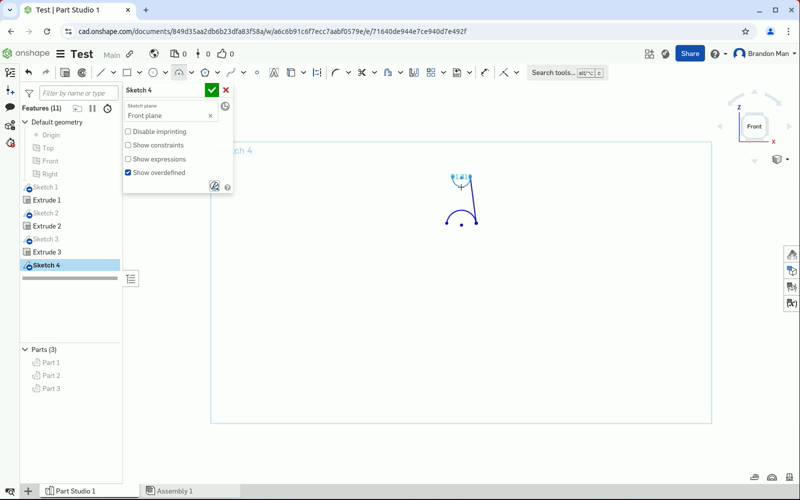
key_up(shift)
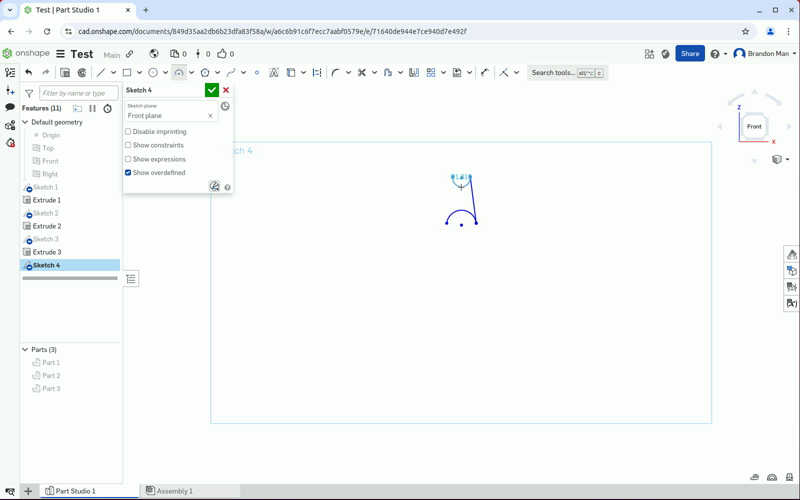
key(esc)
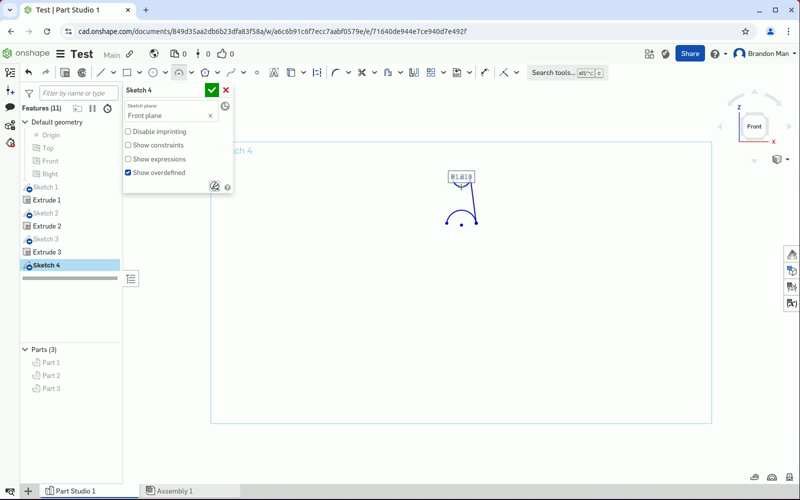
key(l)
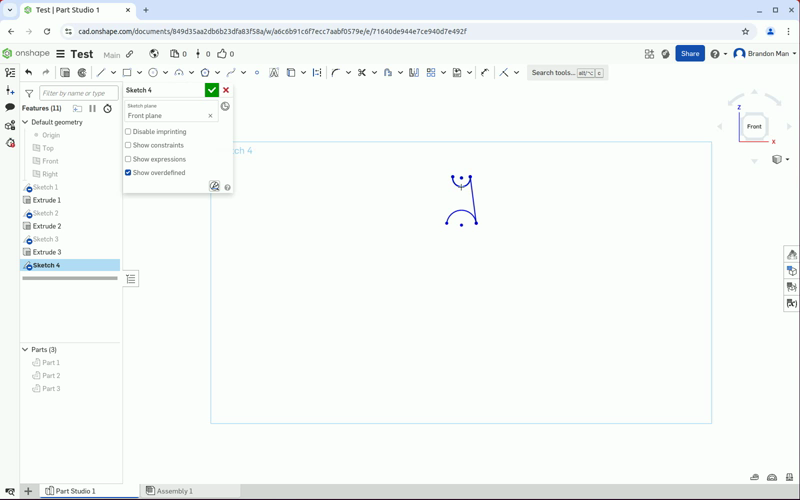
mouse_move(452, 176)
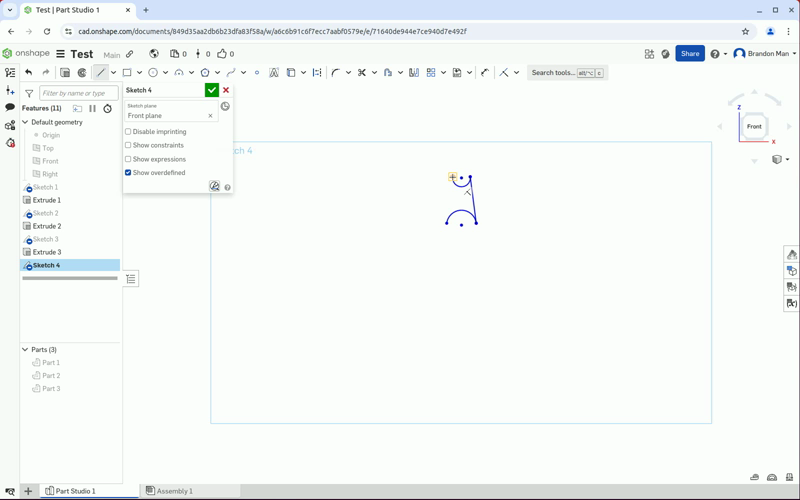
click(452, 176)
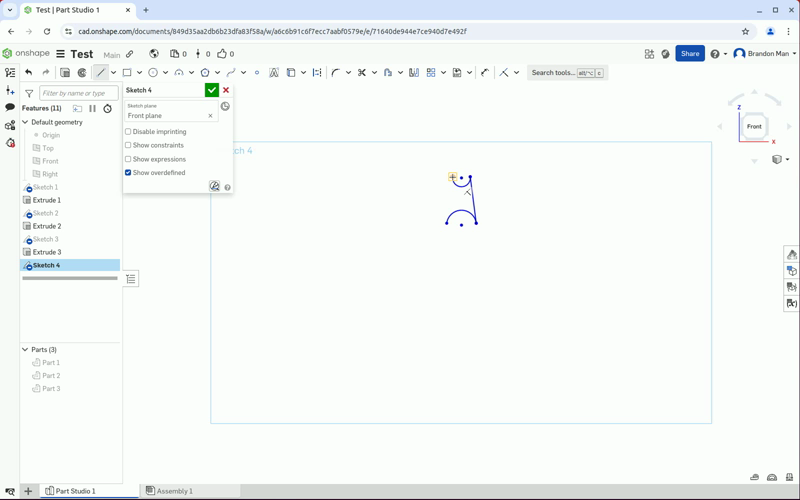
mouse_move(482, 176)
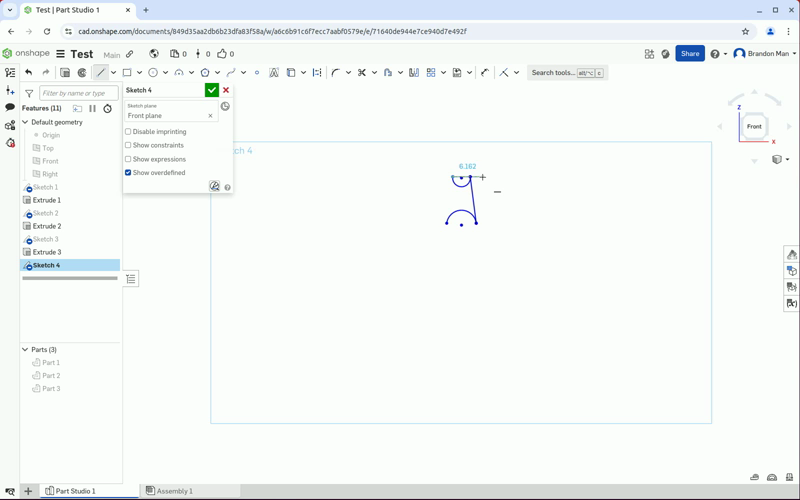
key_down(shift)
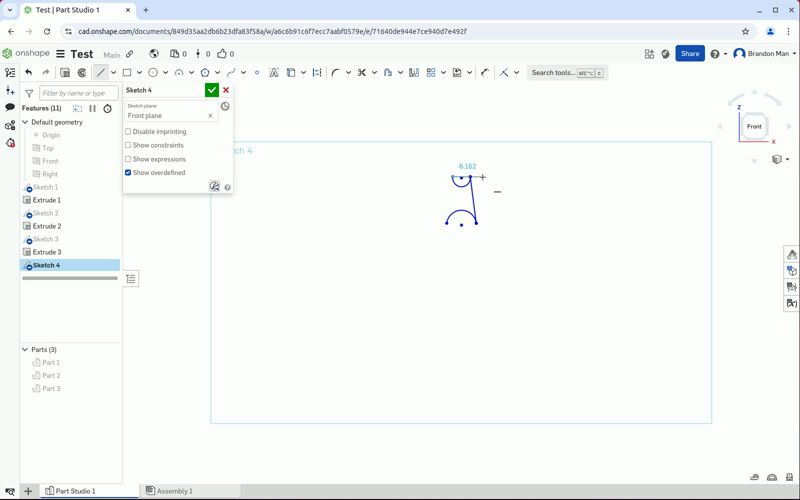
mouse_move(446, 223)
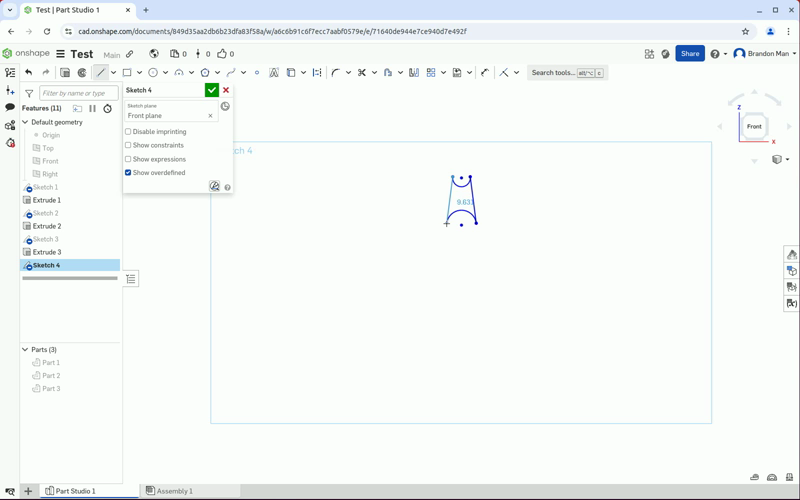
key_up(shift)
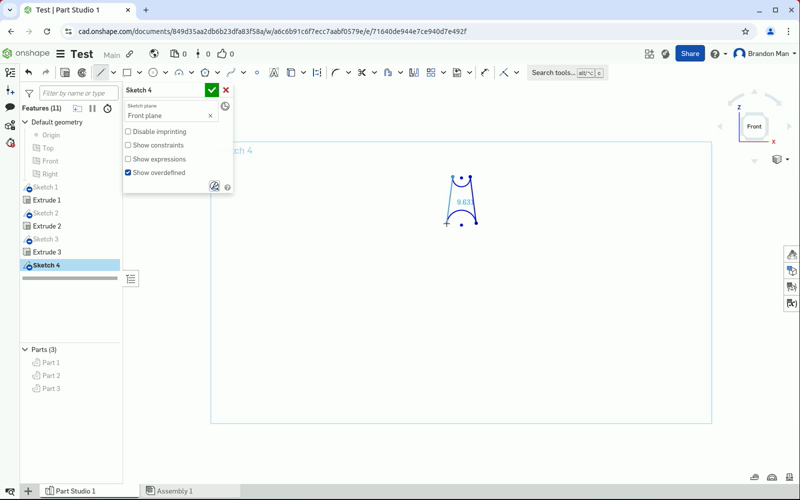
click(446, 223)
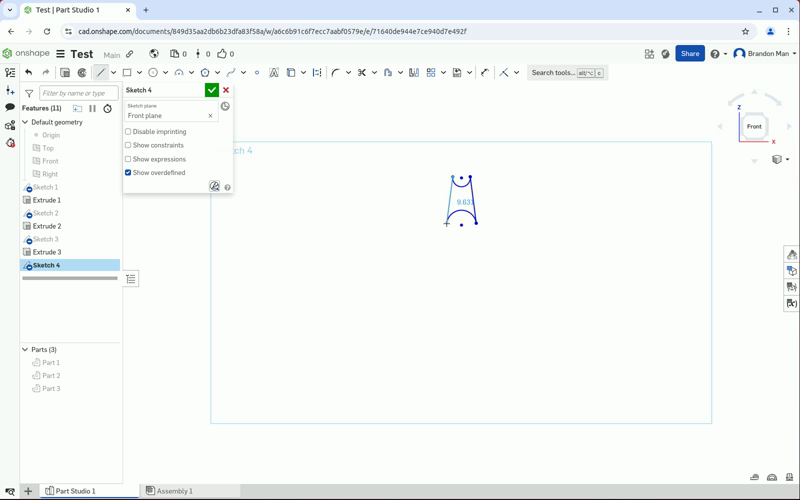
key(esc)
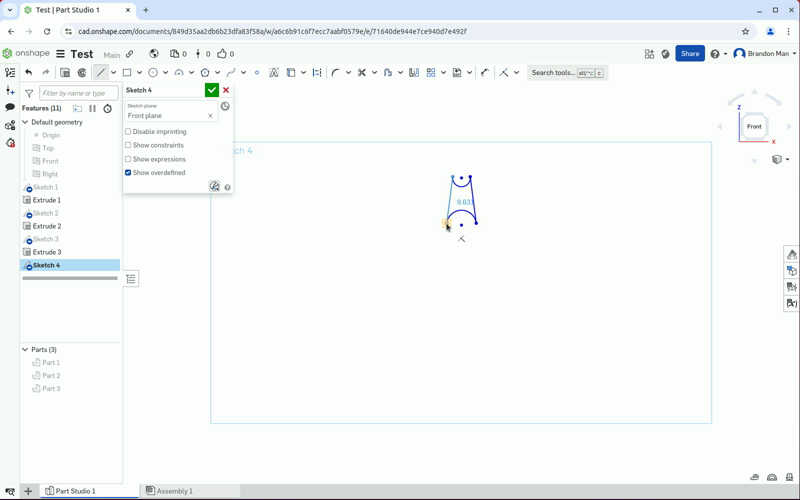
key(c)
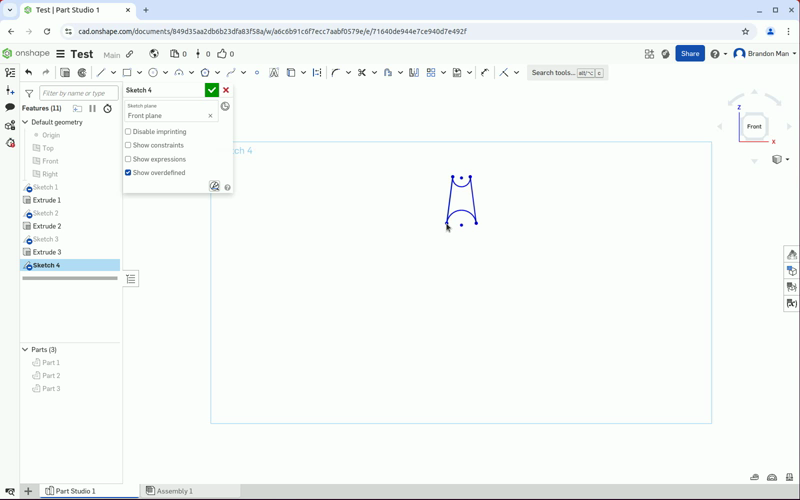
key_down(shift)
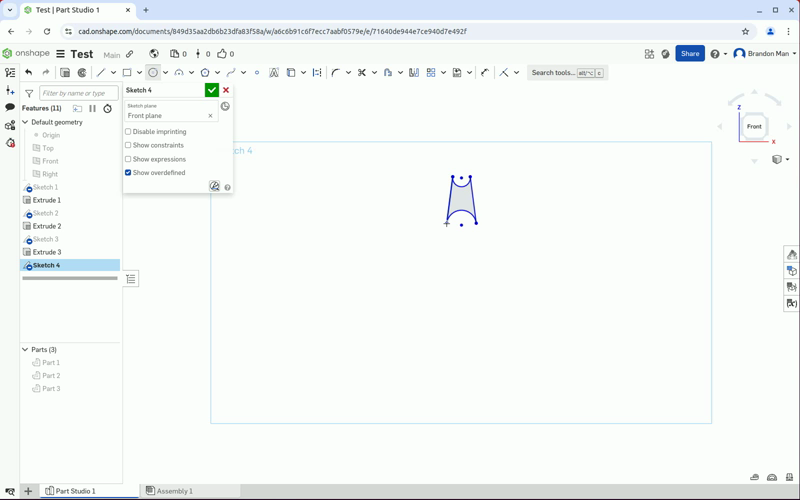
mouse_move(458, 191)
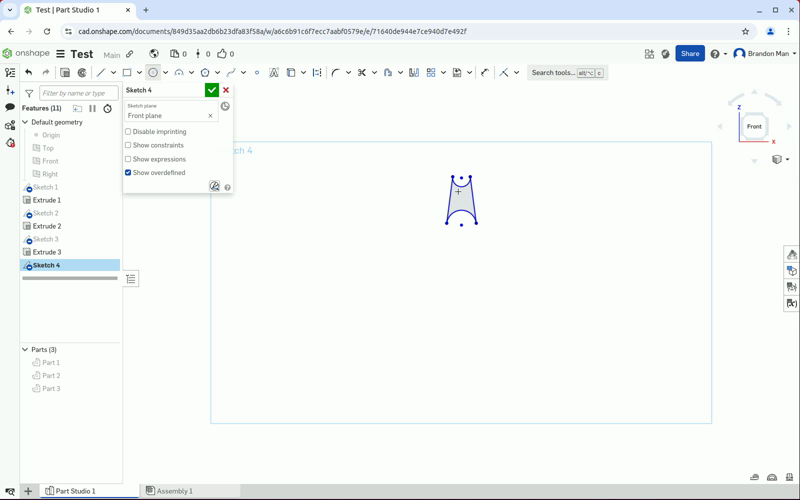
click(458, 191)
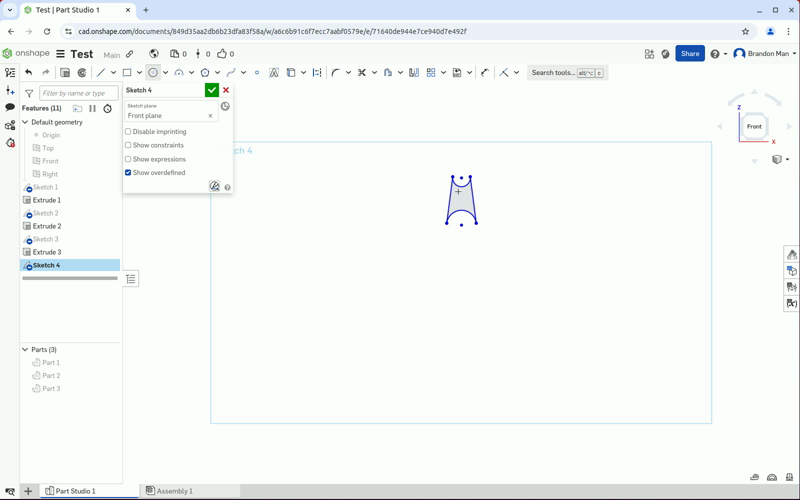
key_up(shift)
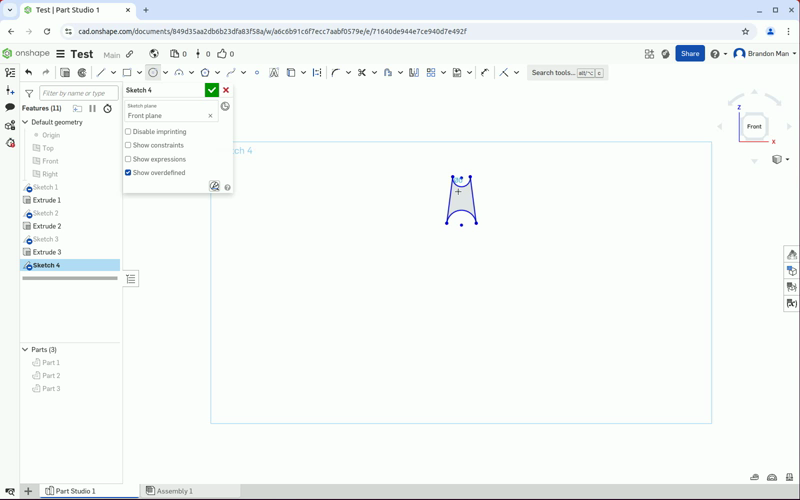
mouse_move(461, 191)
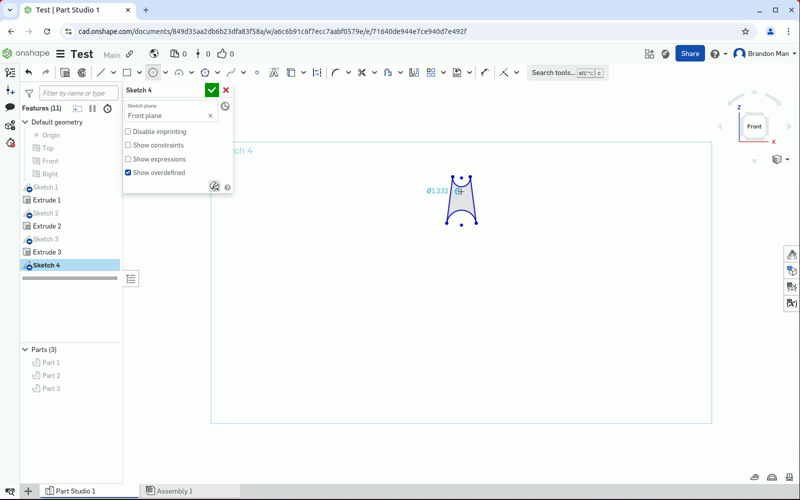
scroll(6)
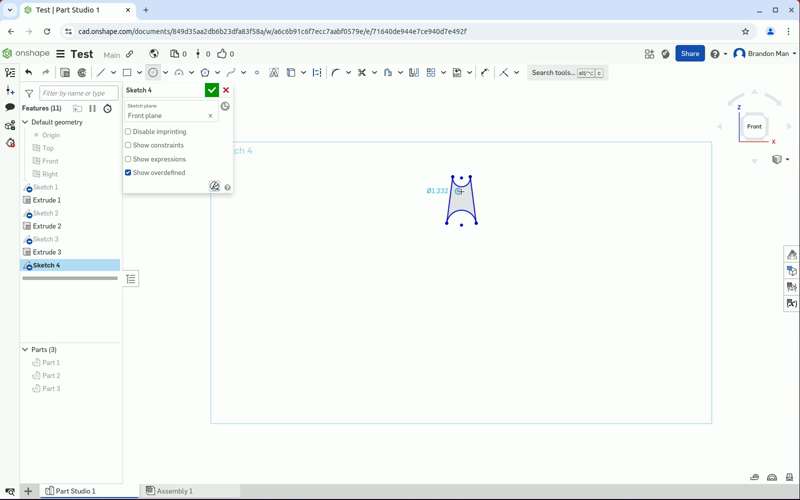
scroll(6)
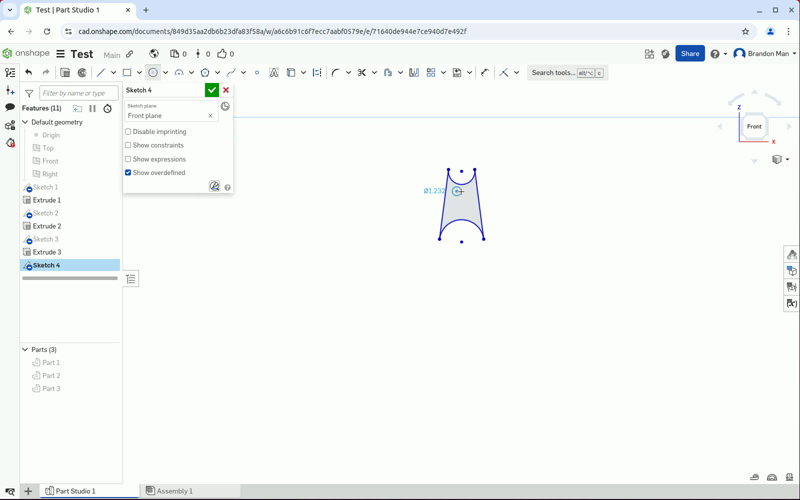
scroll(6)
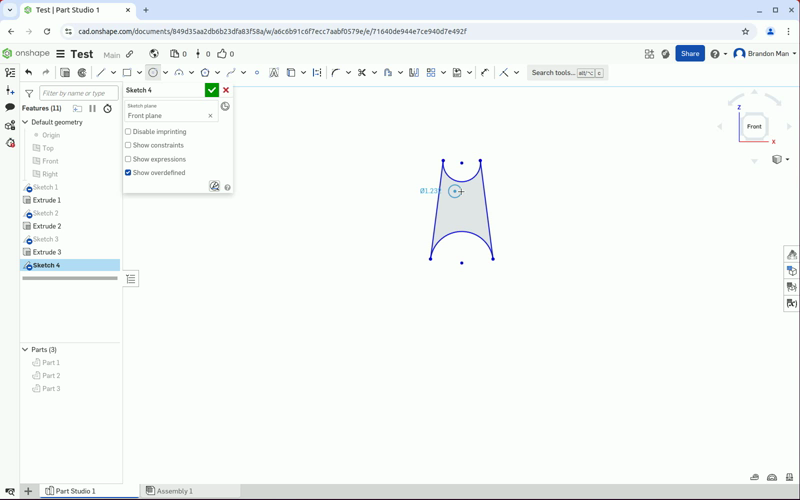
scroll(6)
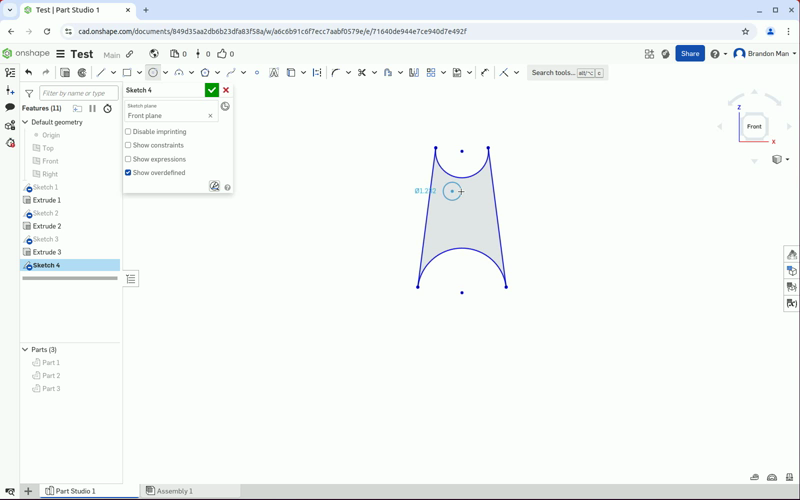
scroll(6)
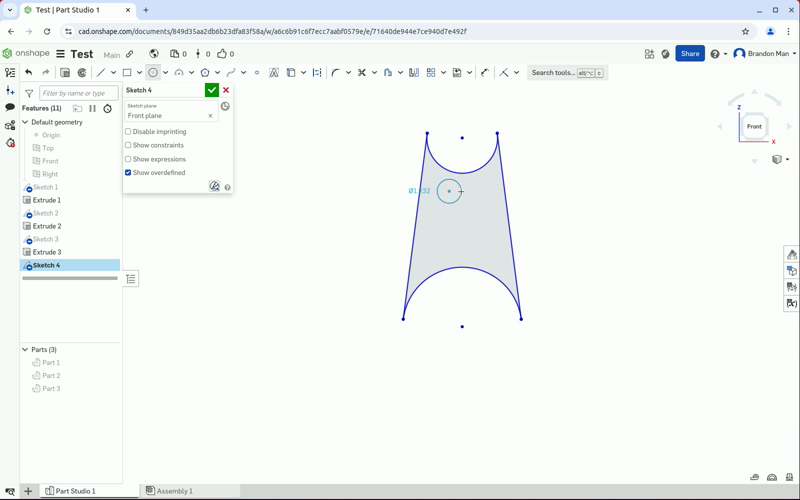
scroll(6)
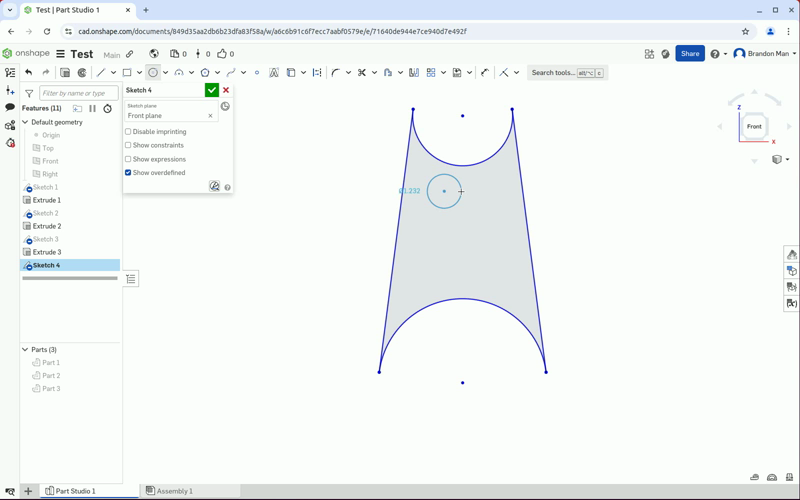
scroll(6)
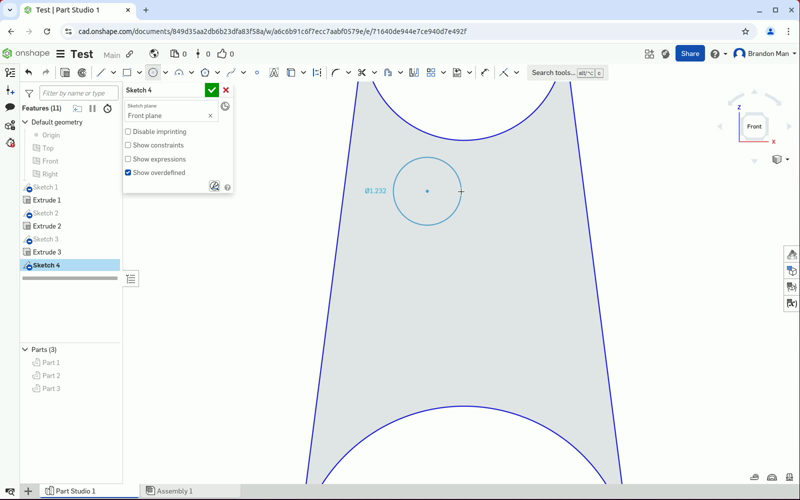
click(461, 191)
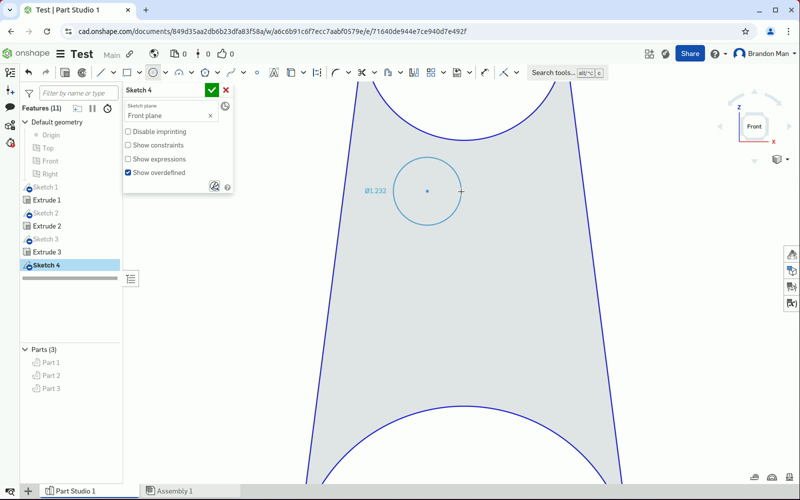
scroll(-6)
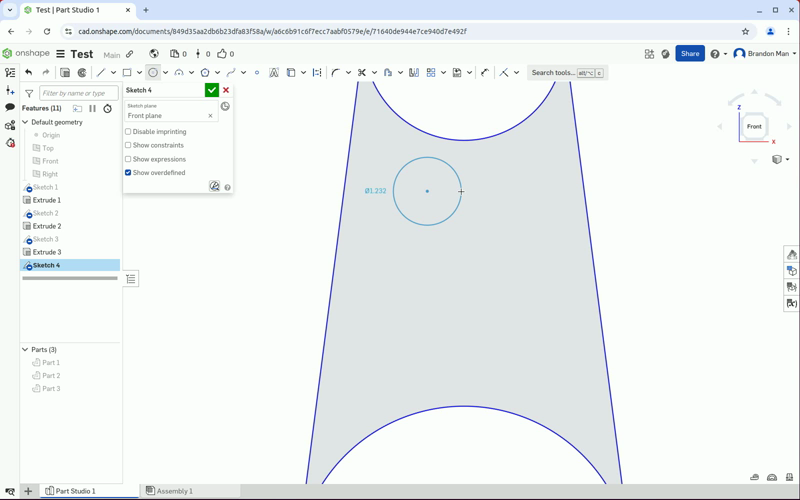
scroll(-6)
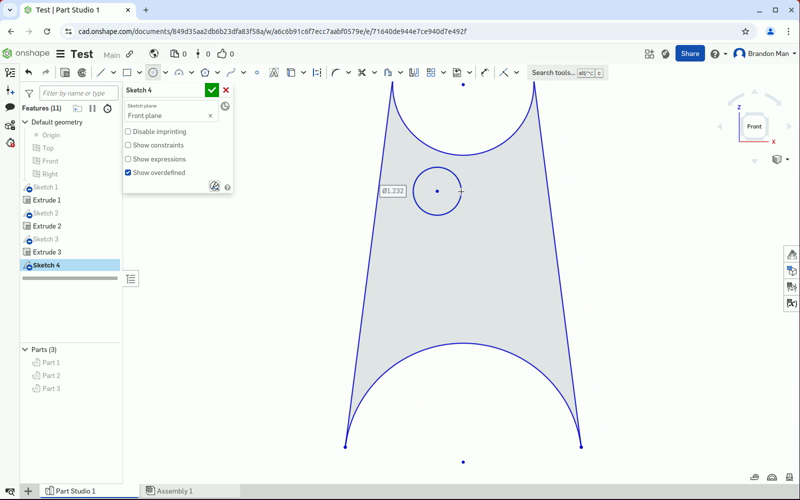
scroll(-6)
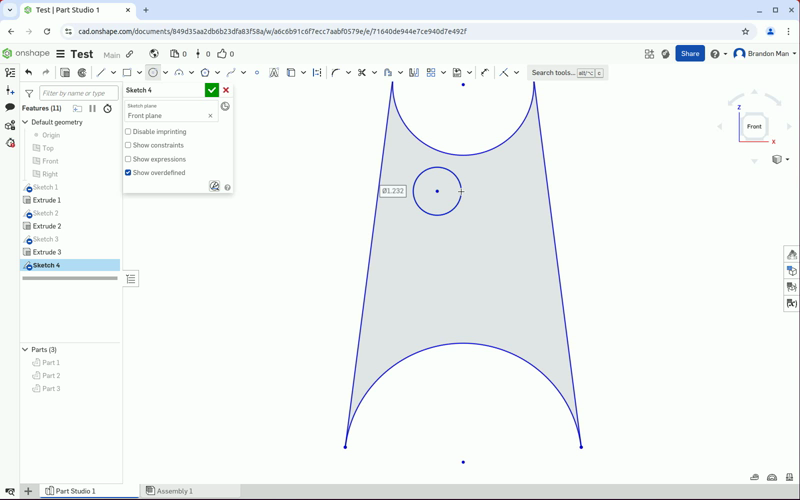
scroll(-6)
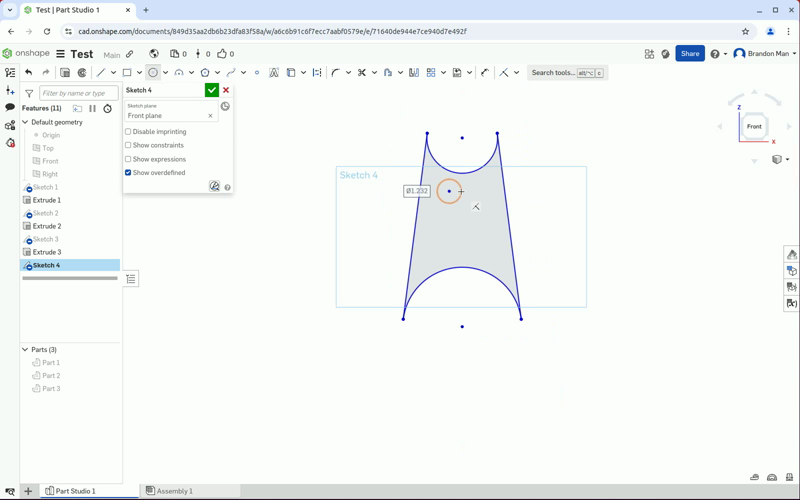
scroll(-6)
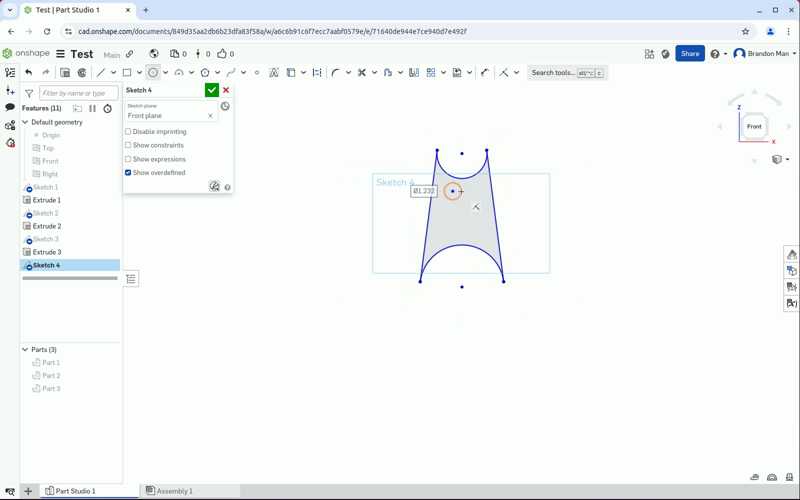
scroll(-6)
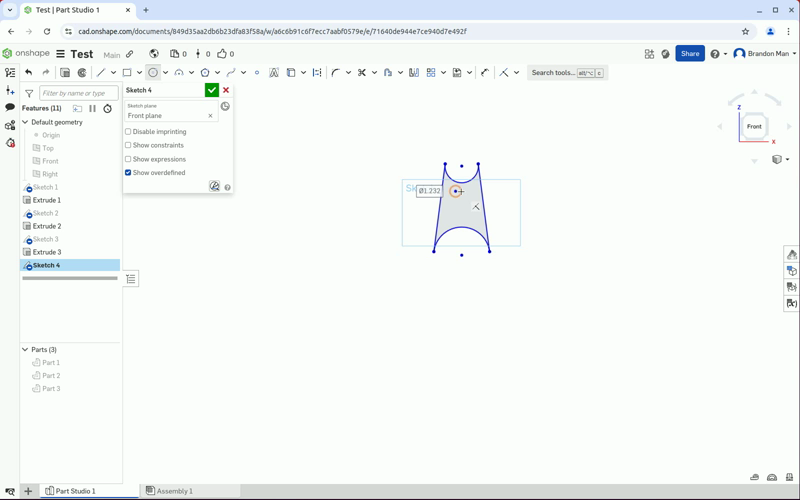
scroll(-6)
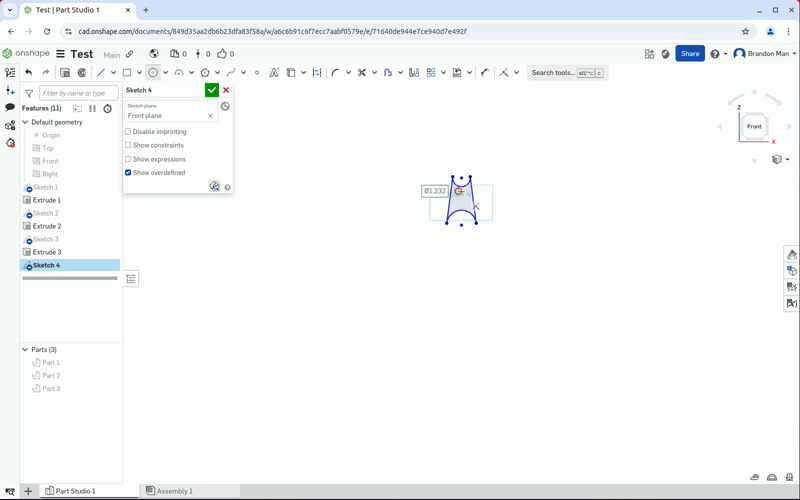
key(esc)
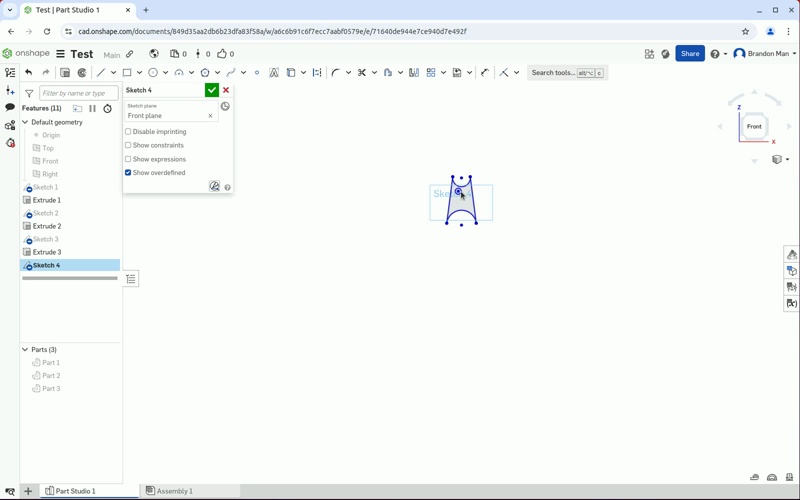
mouse_move(461, 199)
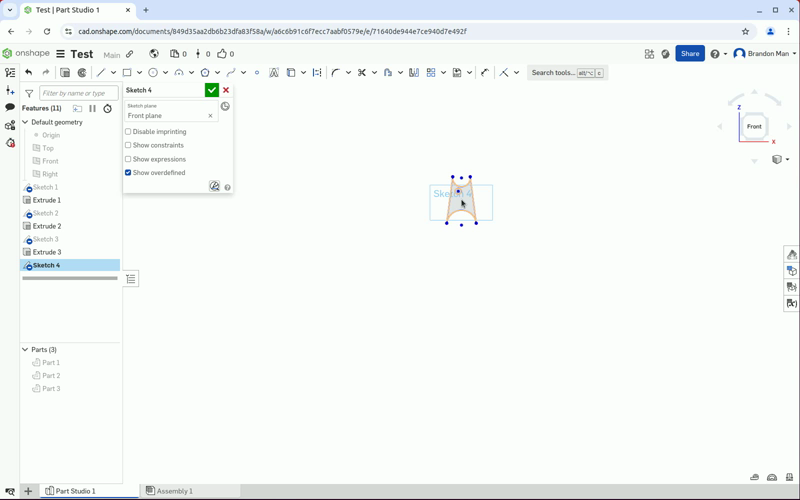
scroll(6)
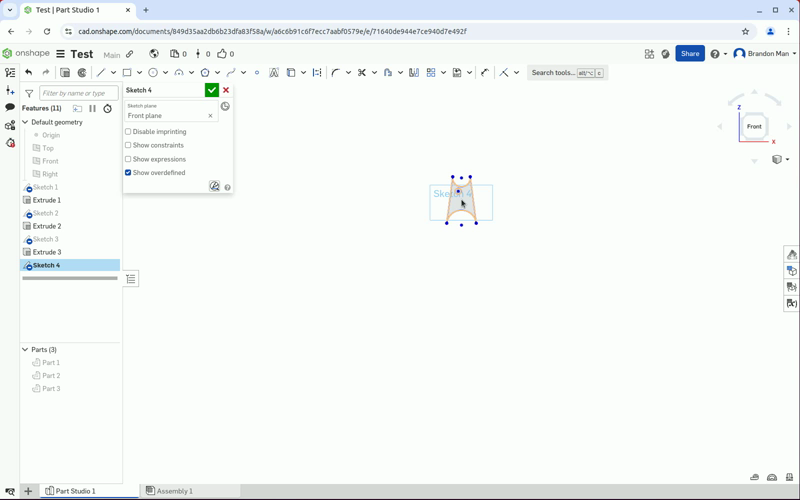
scroll(6)
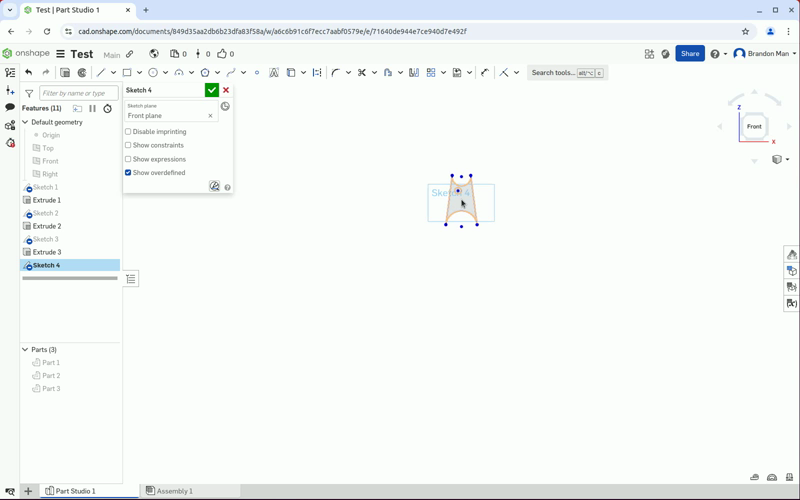
scroll(6)
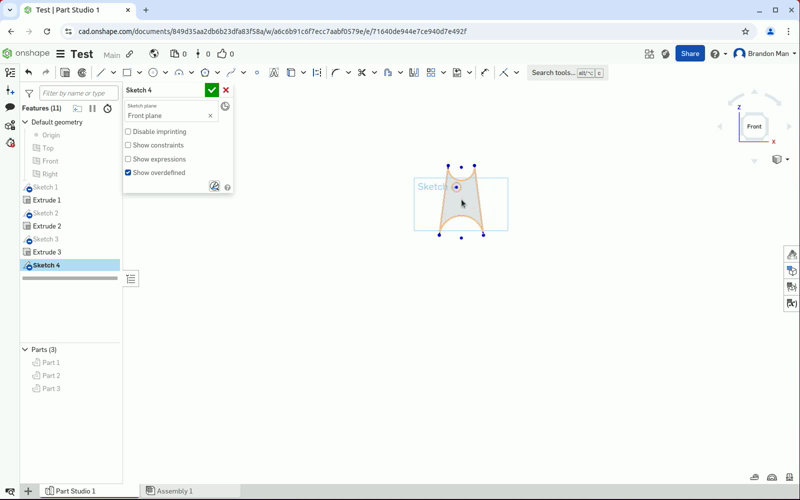
scroll(6)
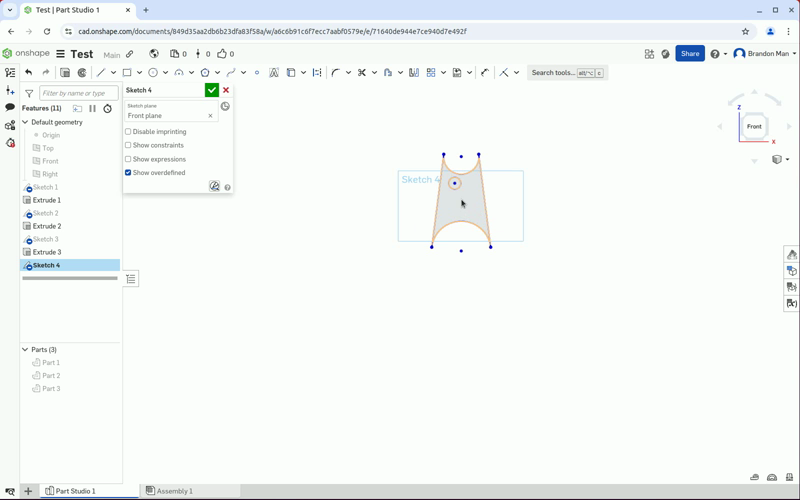
scroll(6)
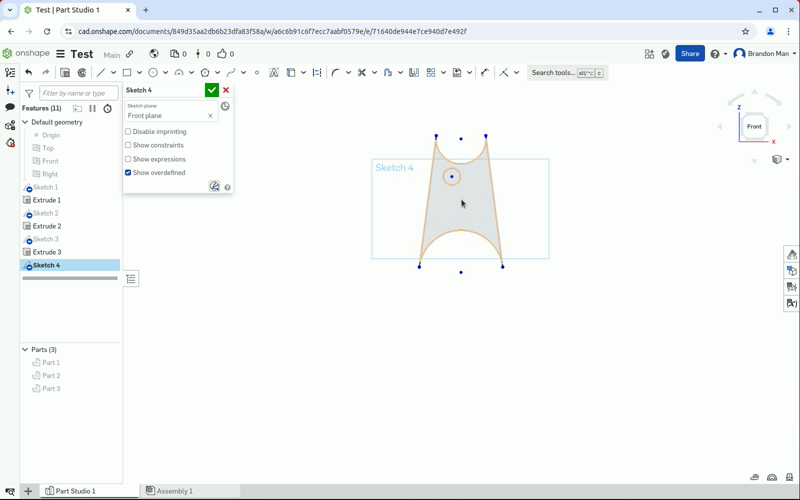
scroll(6)
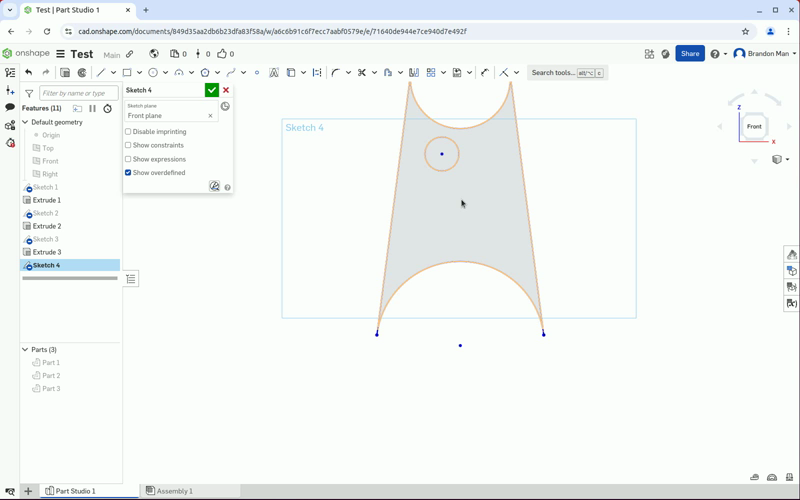
scroll(6)
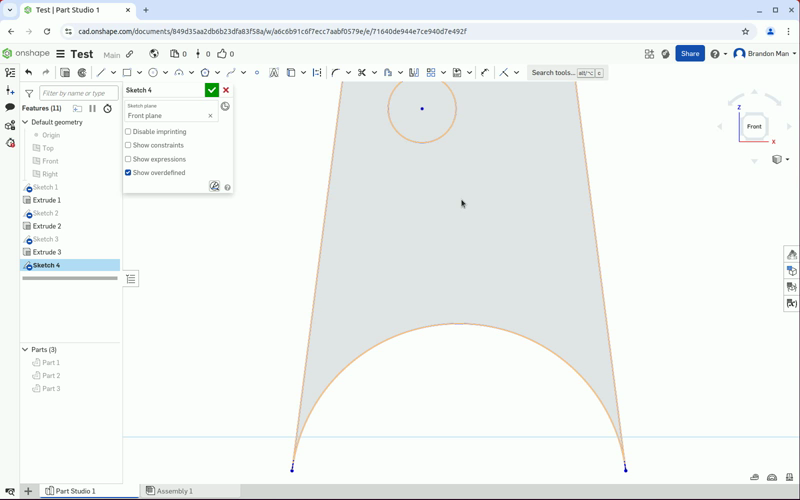
click(461, 199)
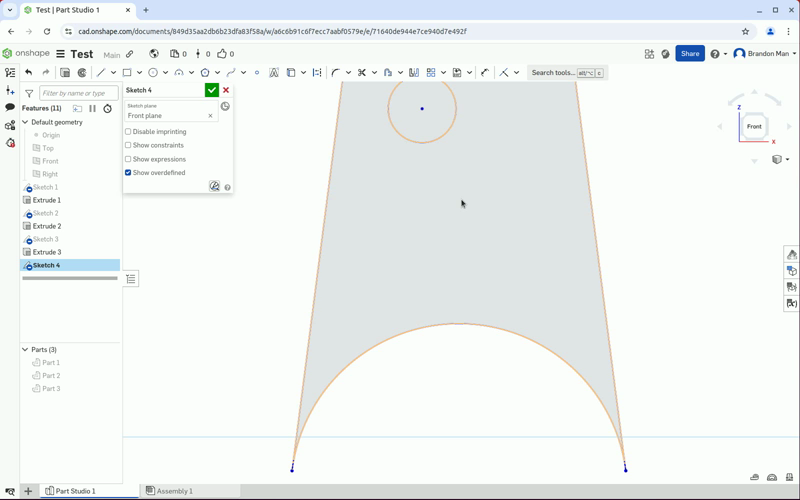
scroll(-6)
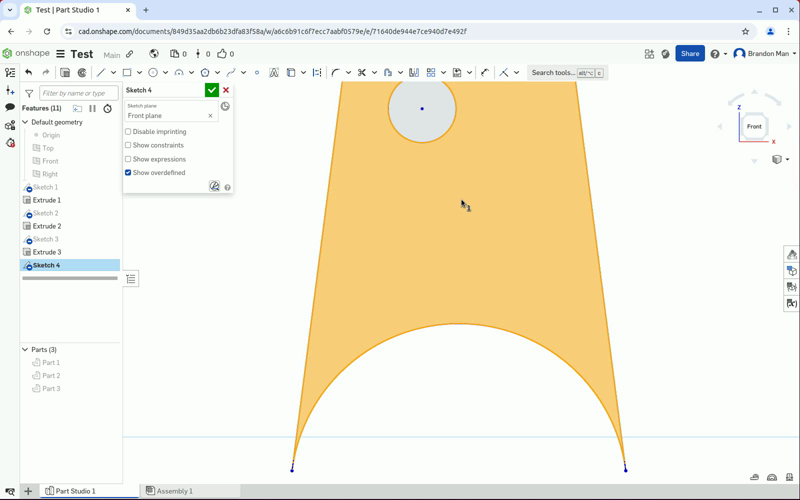
scroll(-6)
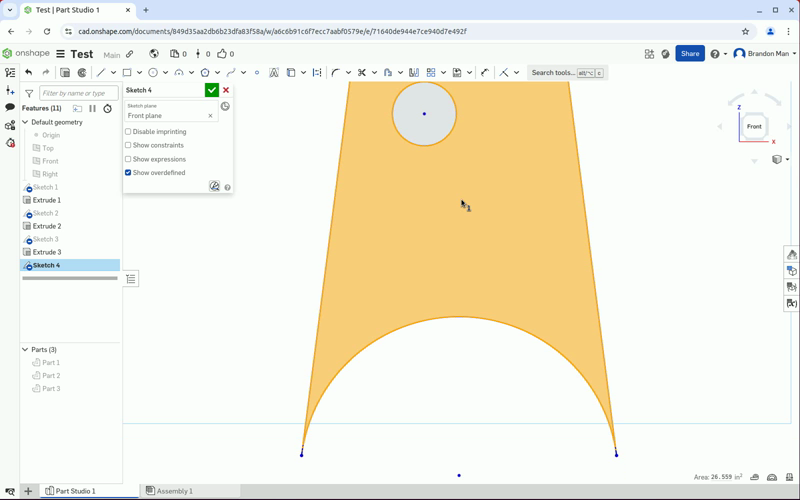
scroll(-6)
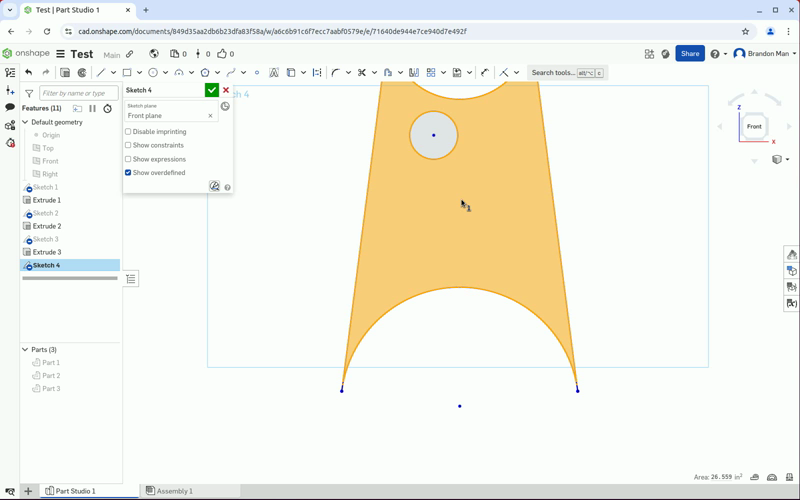
scroll(-6)
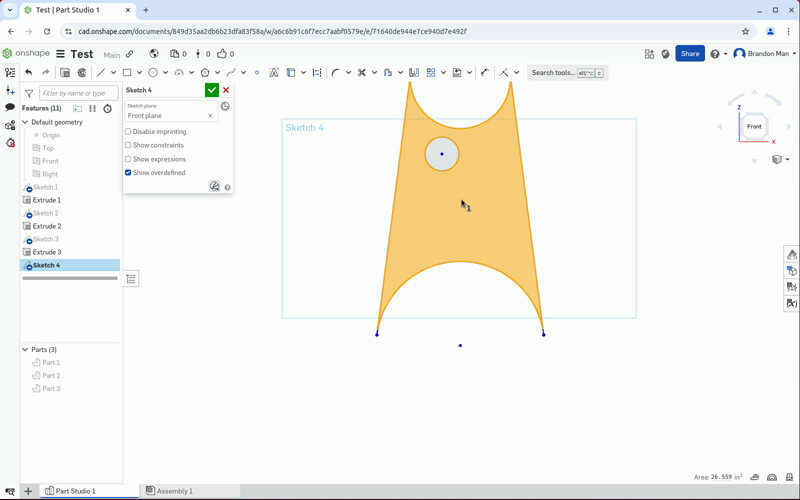
scroll(-6)
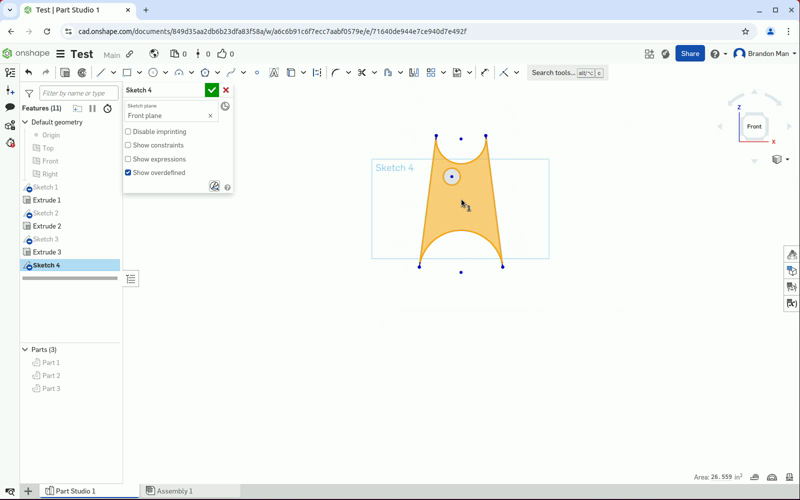
scroll(-6)
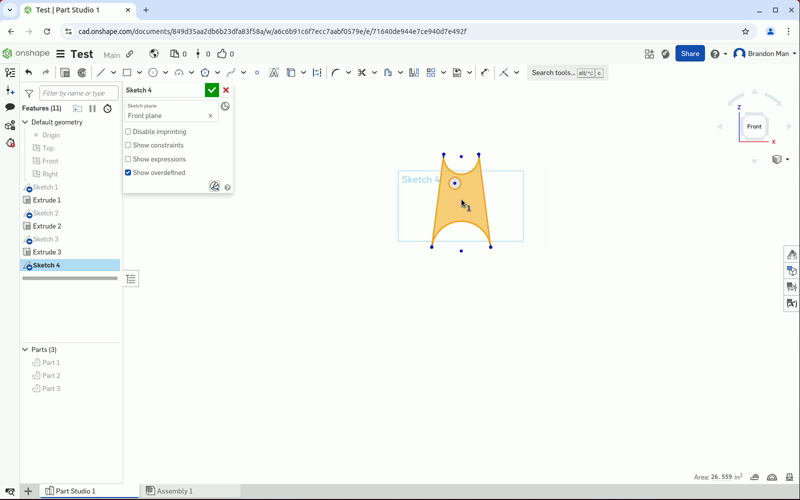
scroll(-6)
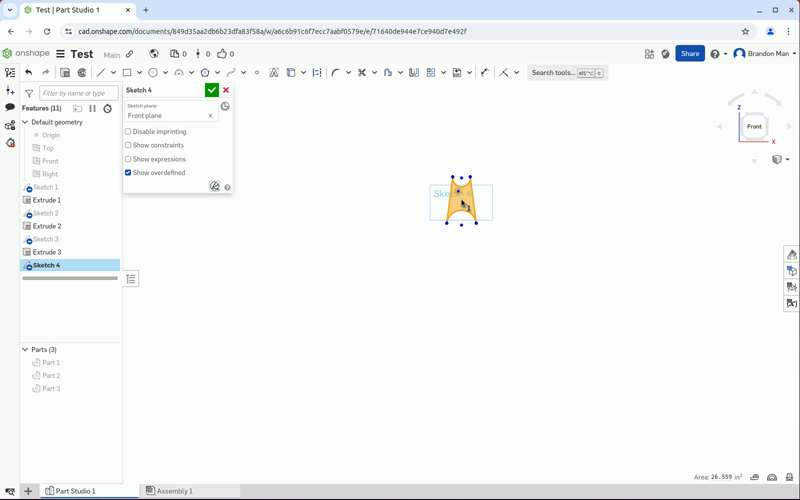
mouse_move(73, 352)
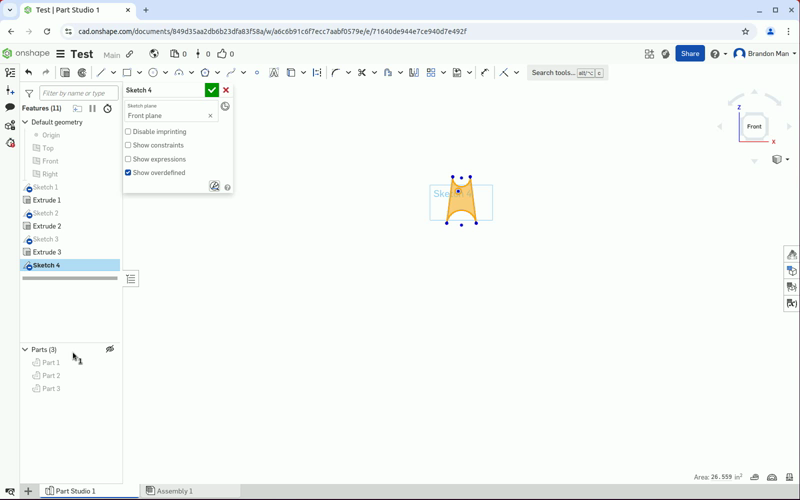
key(shift+y)
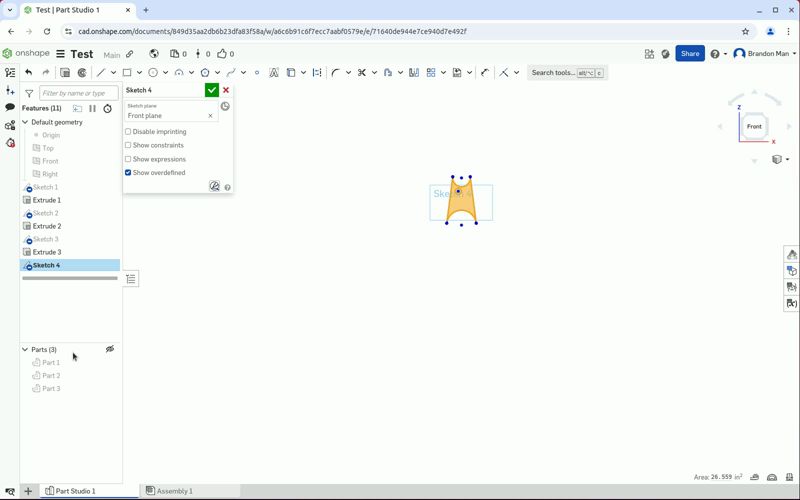
key(shift+e)
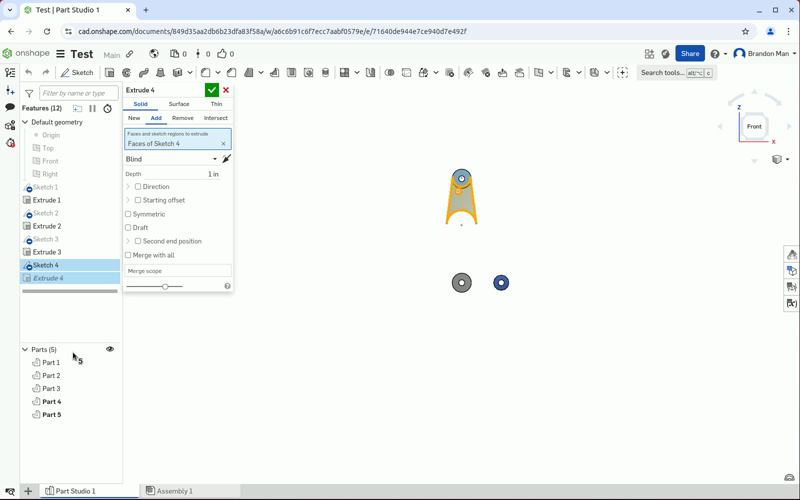
mouse_move(143, 106)
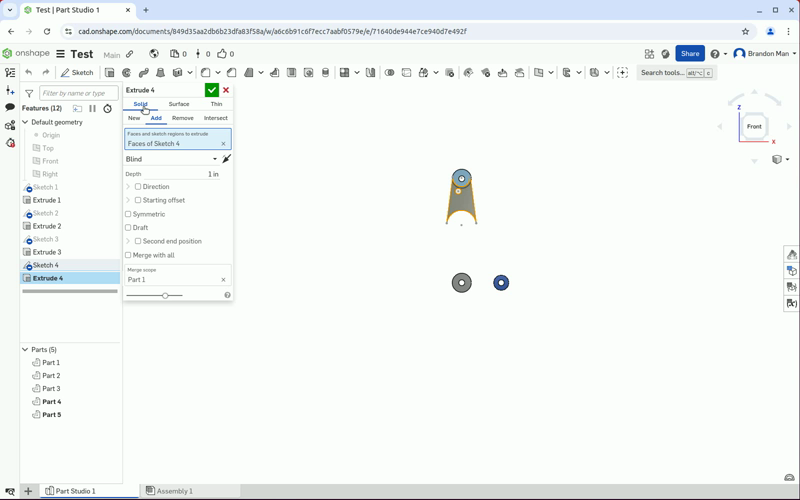
click(143, 106)
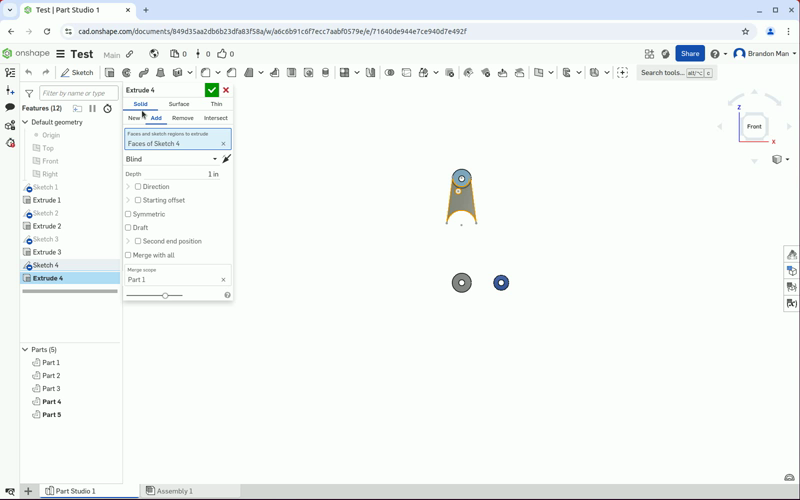
mouse_move(137, 120)
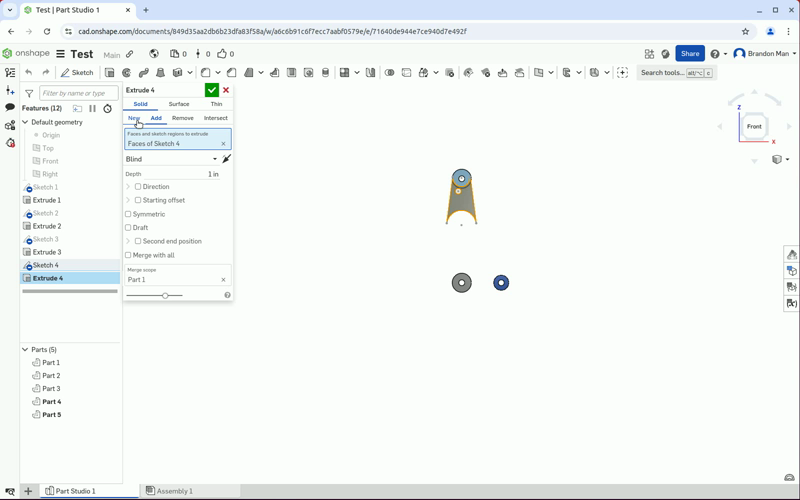
click(137, 120)
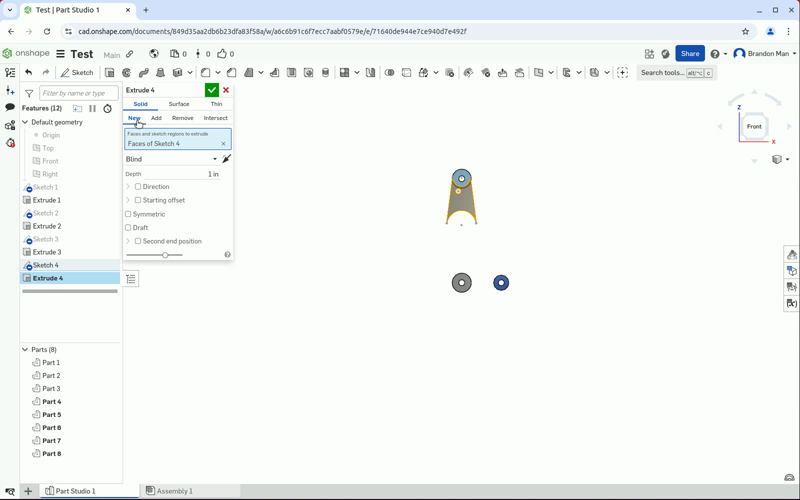
key(tab, 4)
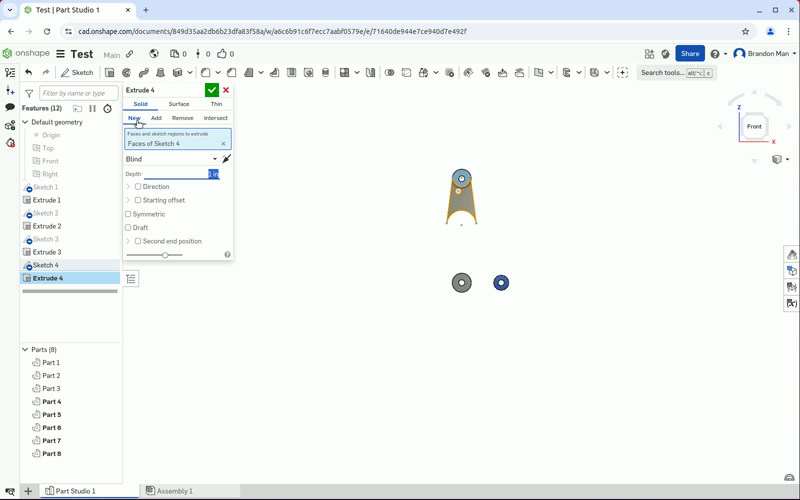
text(4.814)
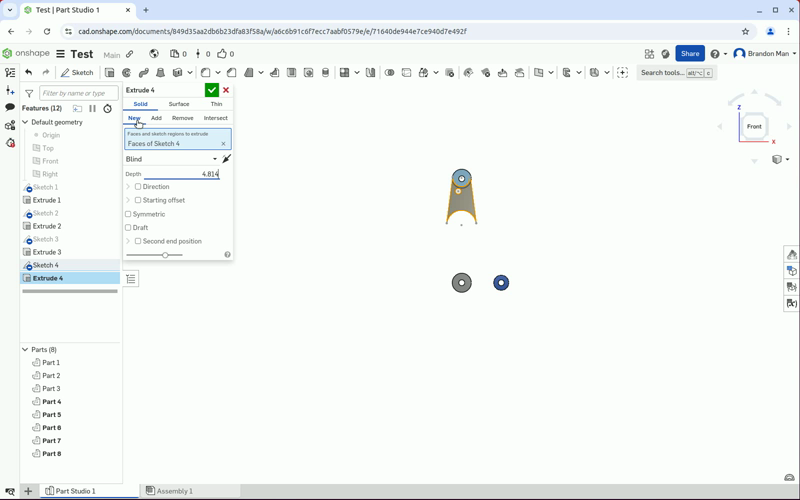
key(enter)
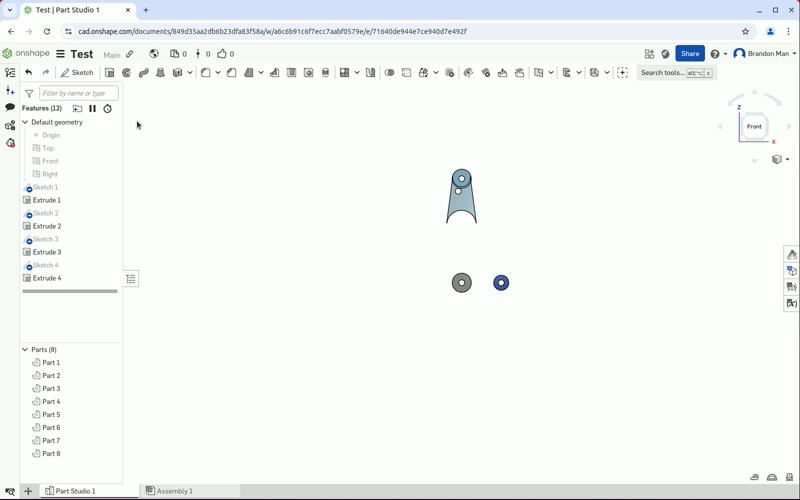
key(shift+h)
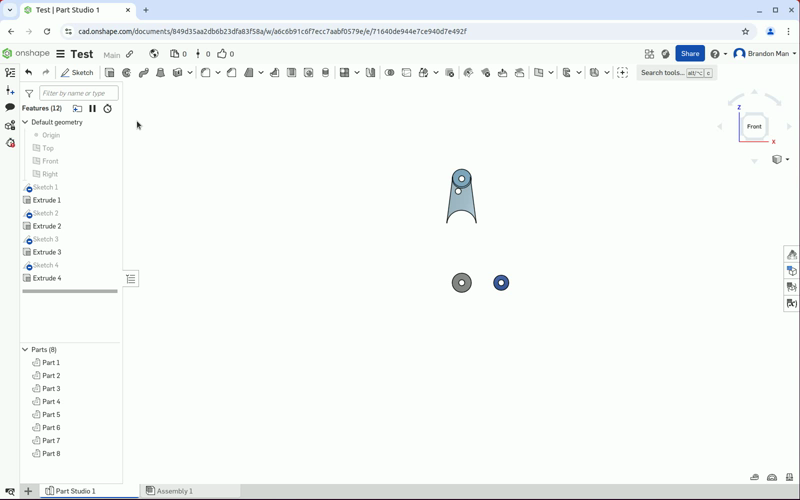
key(shift+h)
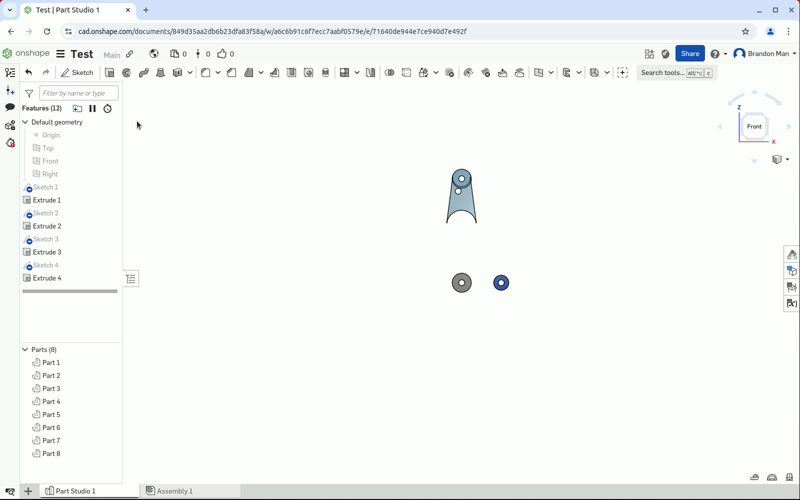
mouse_move(73, 189)
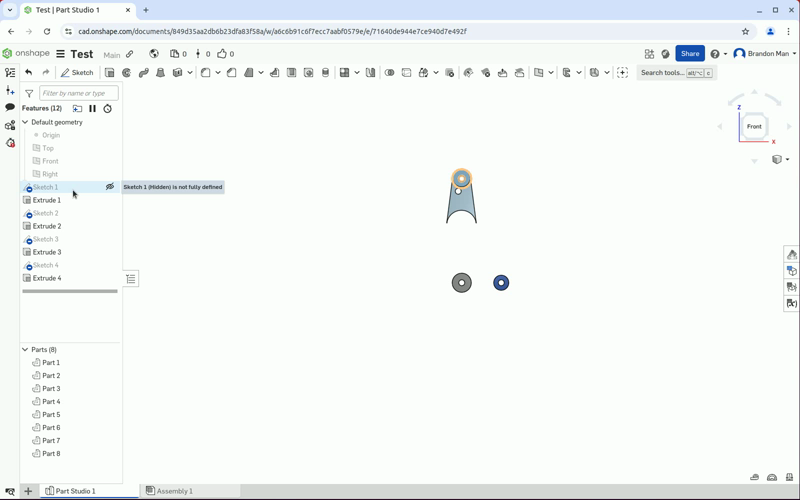
click(73, 189)
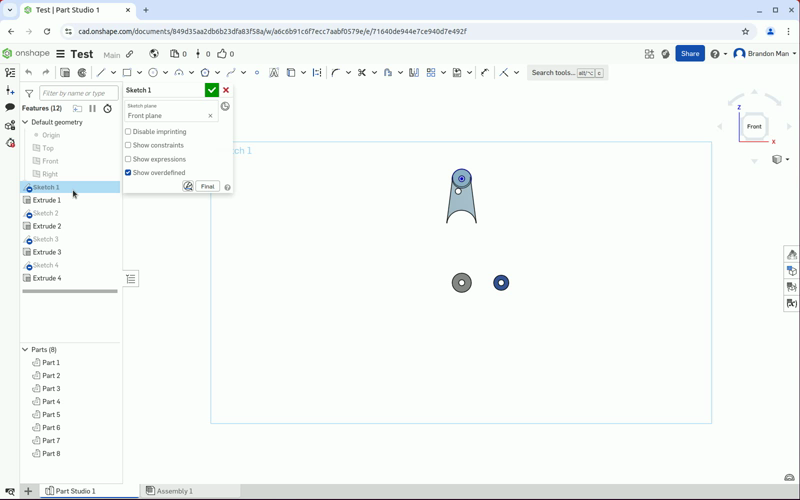
mouse_move(229, 92)
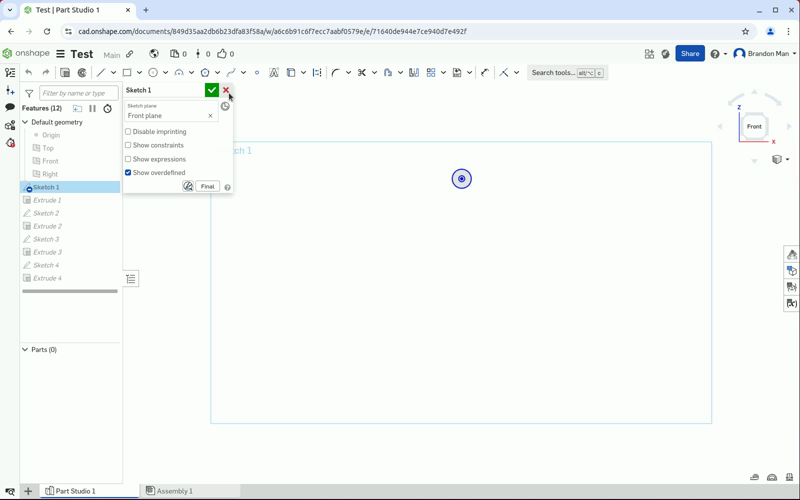
click(229, 92)
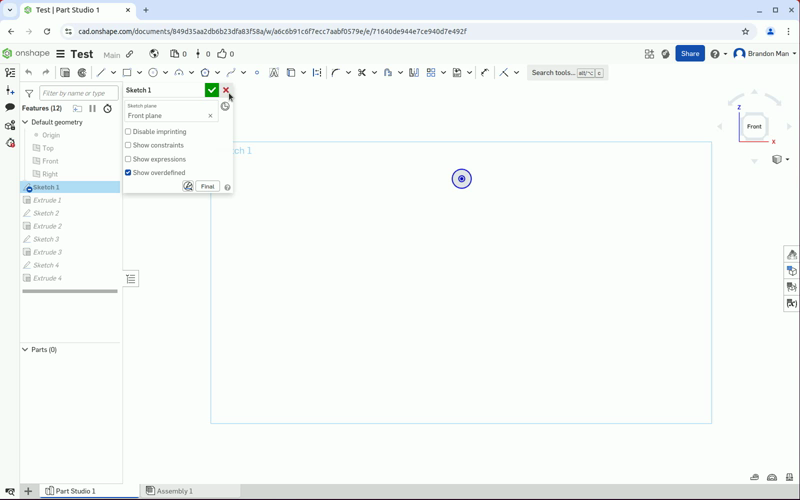
key(shift+s)
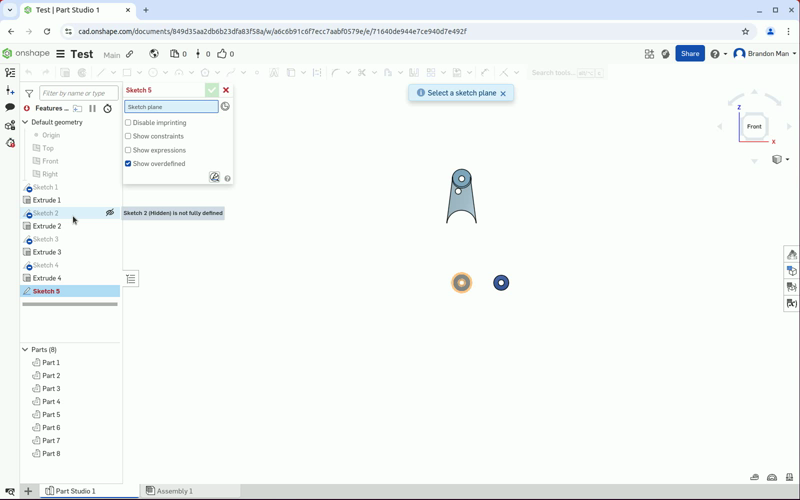
scroll(3)
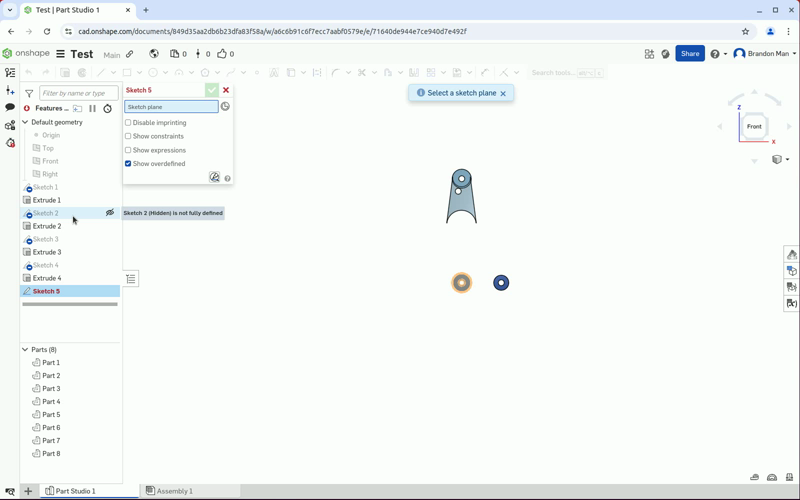
mouse_move(73, 163)
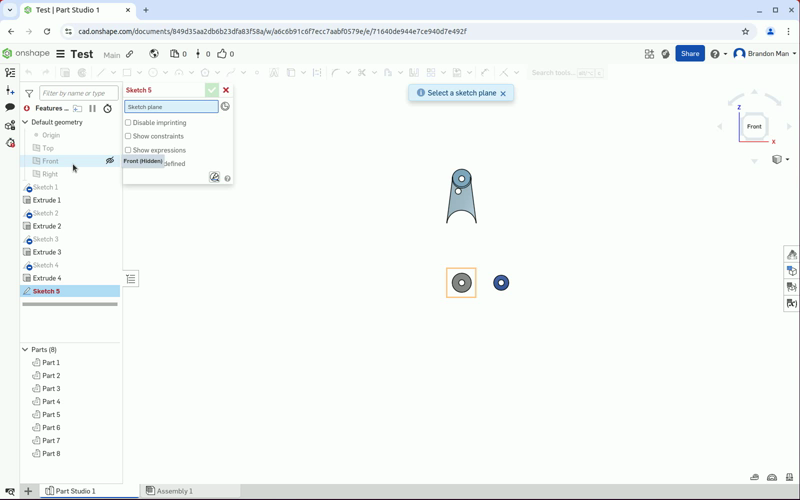
click(73, 163)
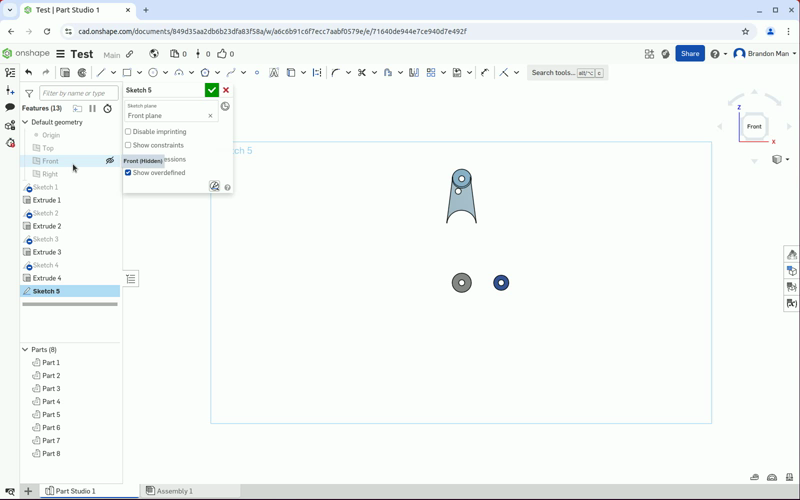
mouse_move(73, 352)
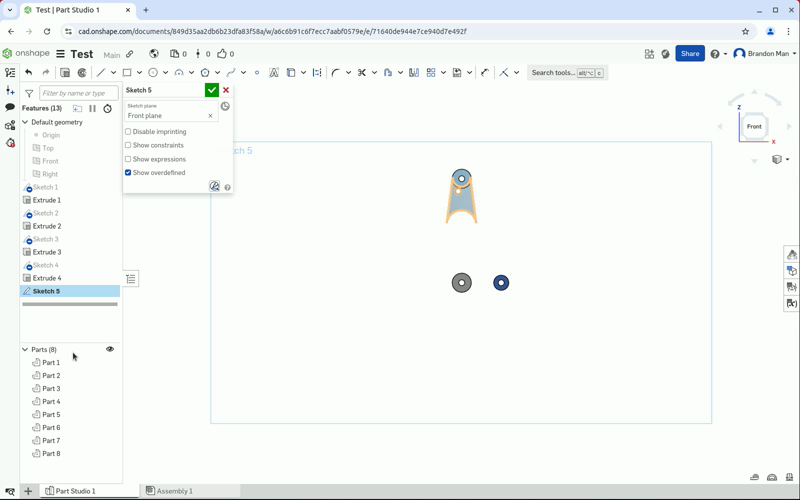
key(y)
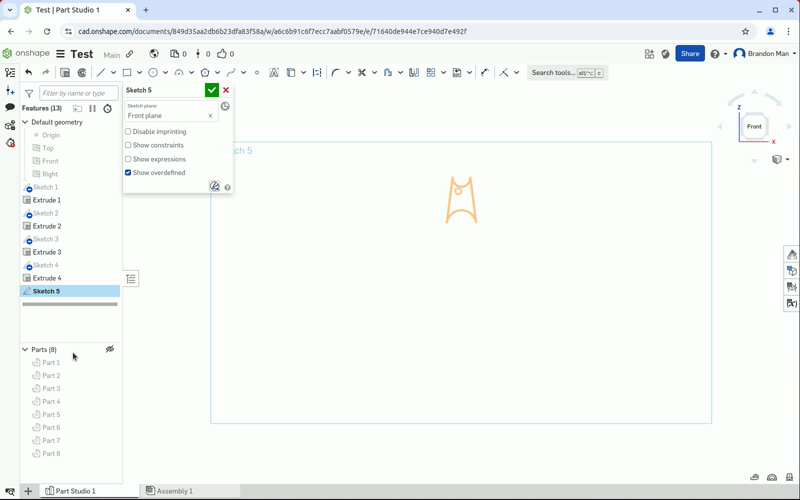
key(c)
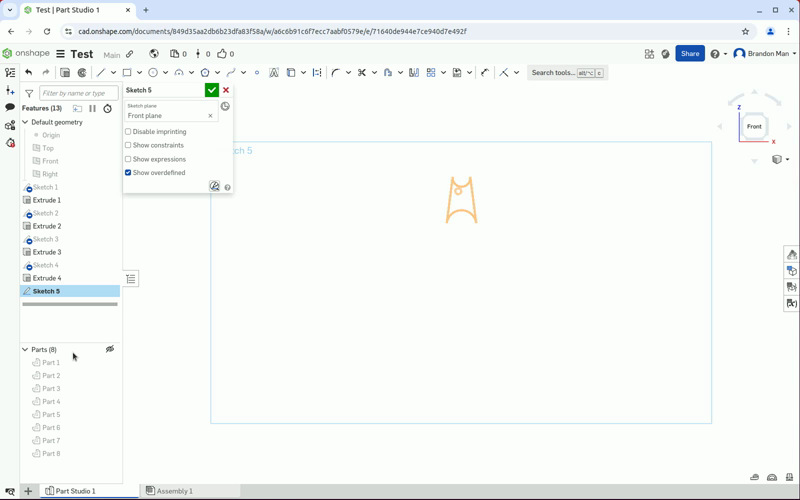
key_down(shift)
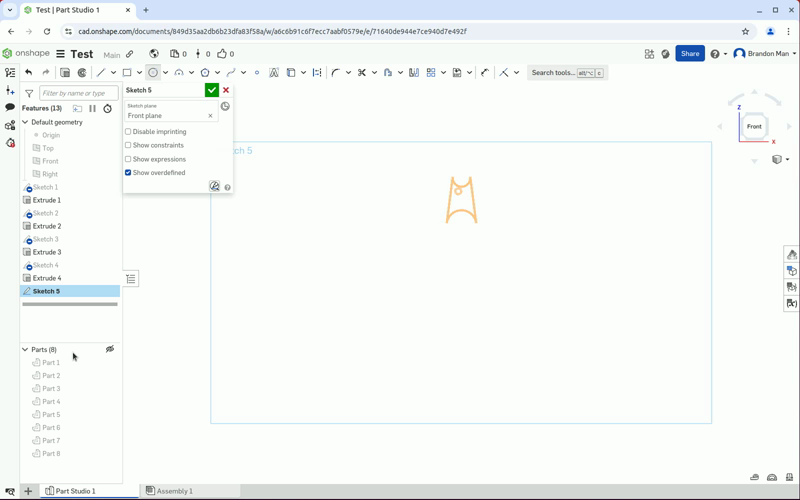
mouse_move(461, 225)
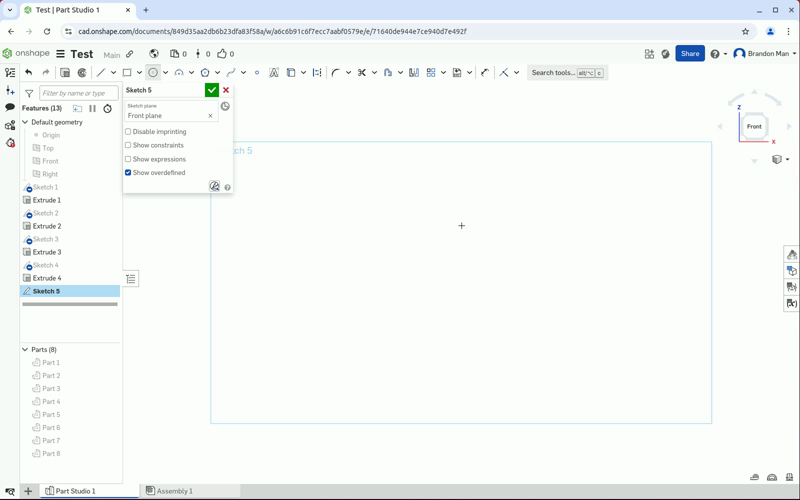
click(461, 225)
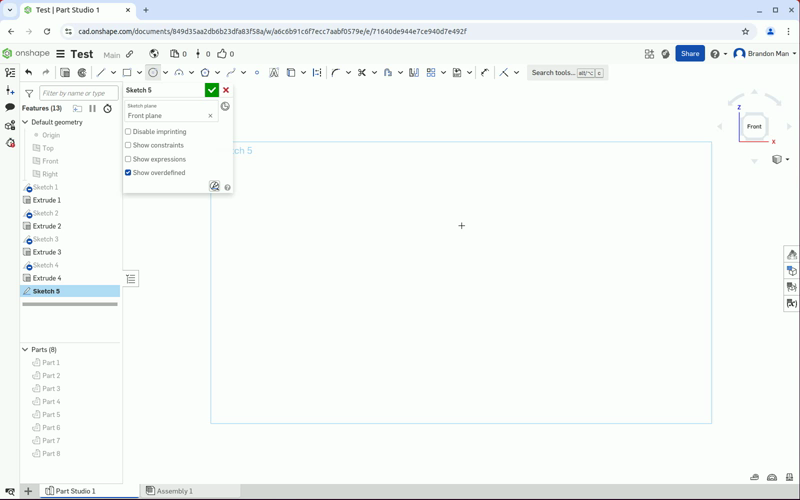
key_up(shift)
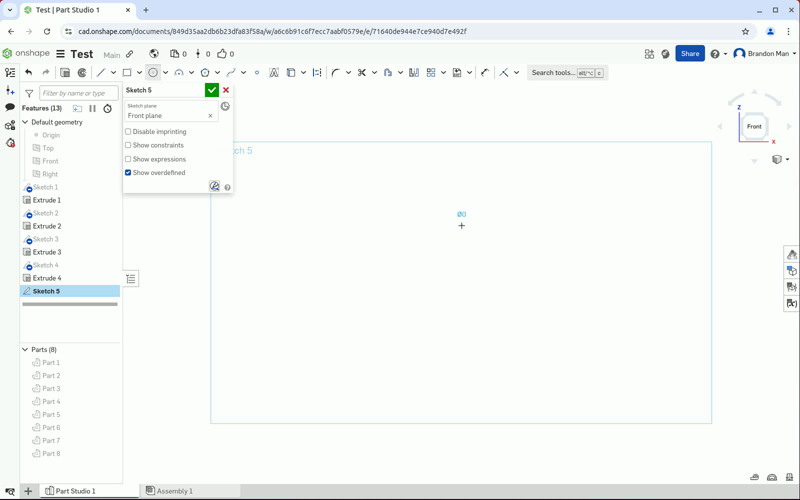
mouse_move(477, 225)
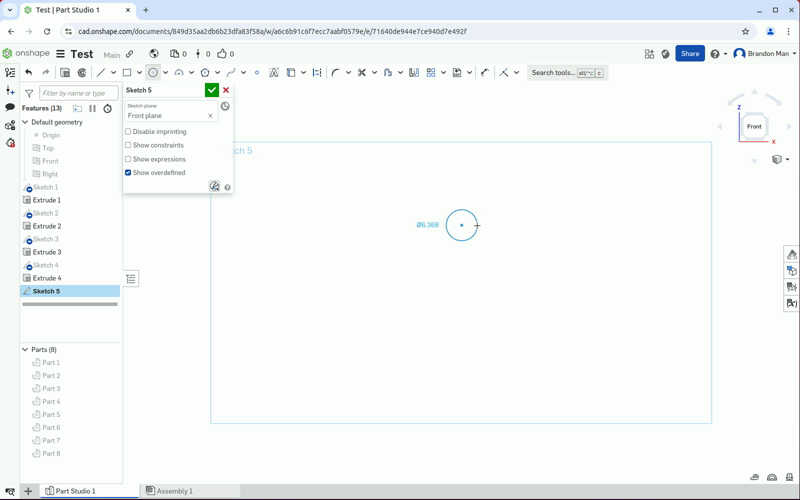
click(477, 225)
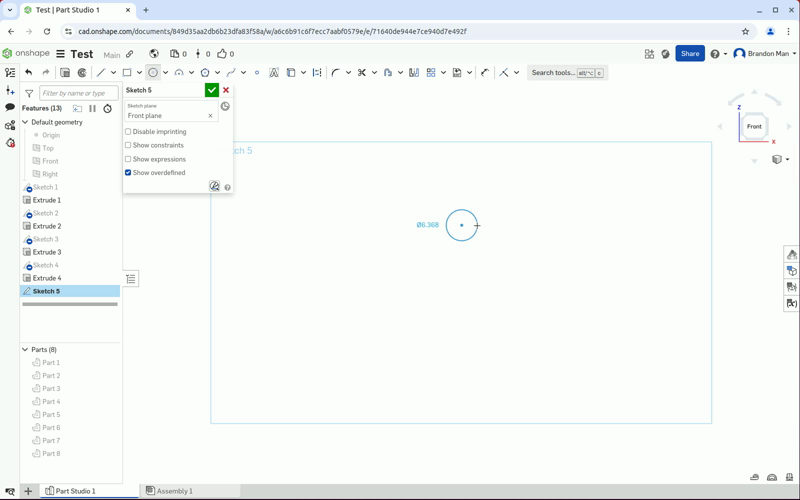
key(esc)
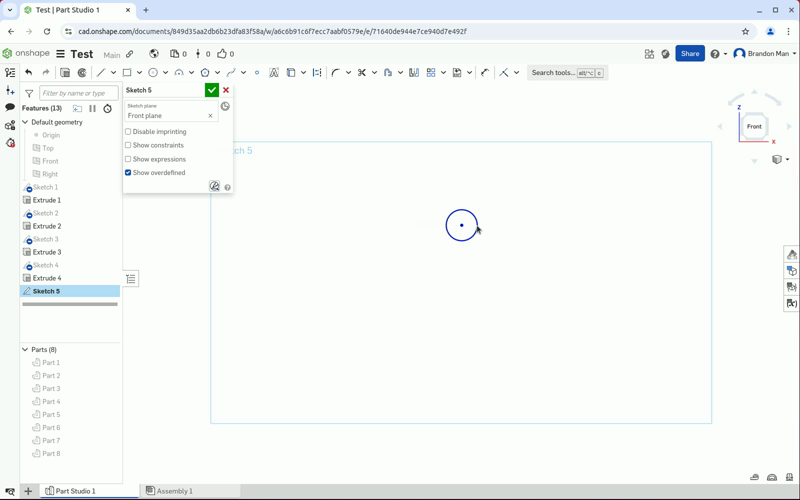
key(c)
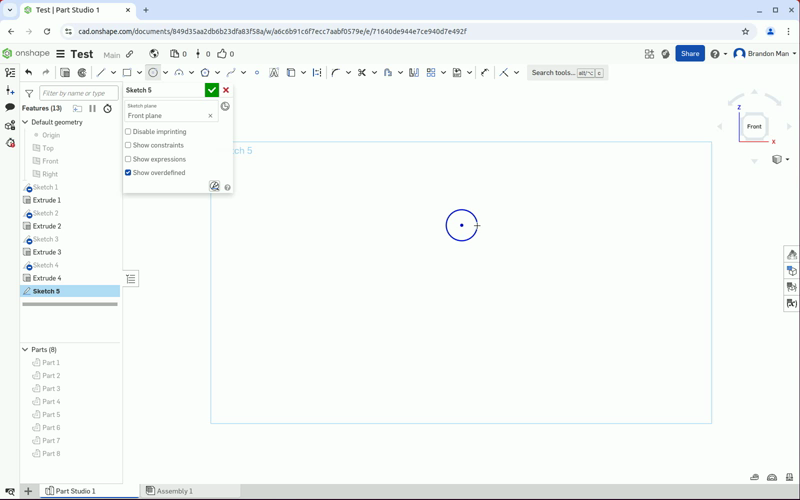
key_down(shift)
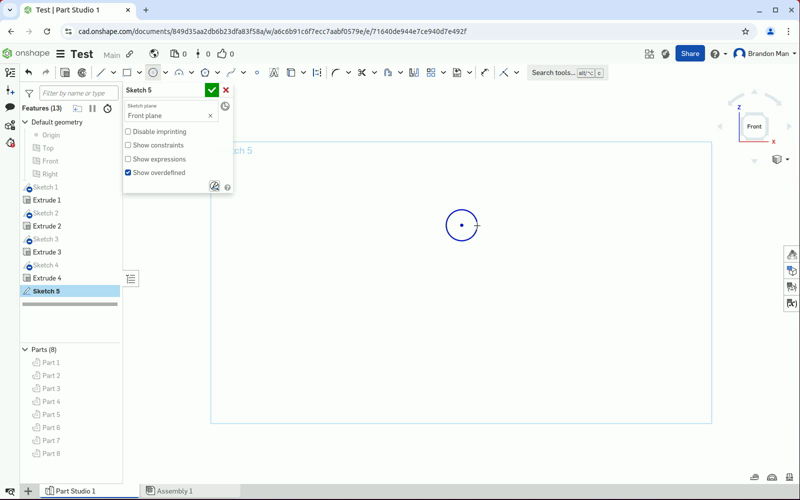
mouse_move(461, 225)
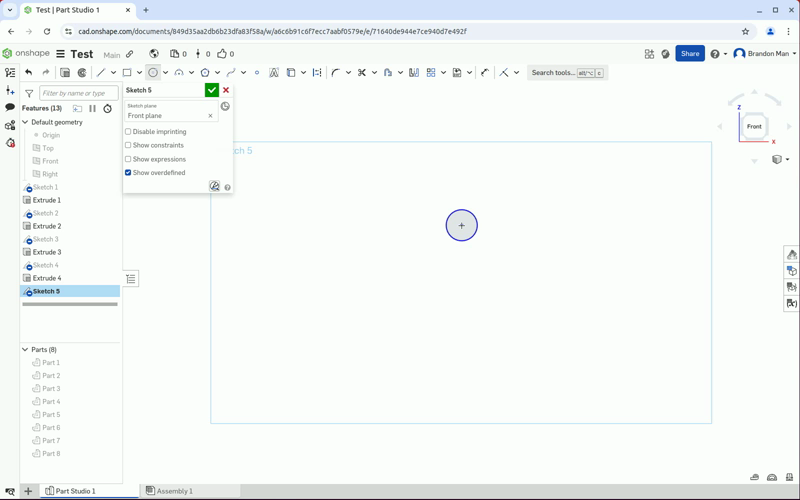
click(461, 225)
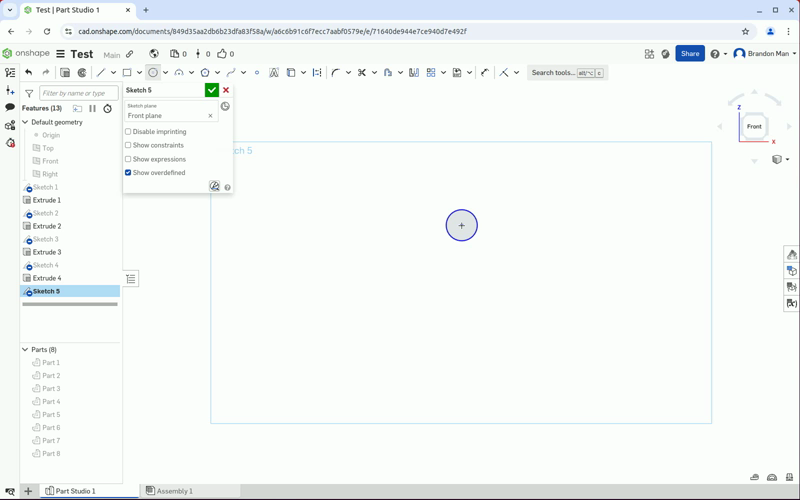
key_up(shift)
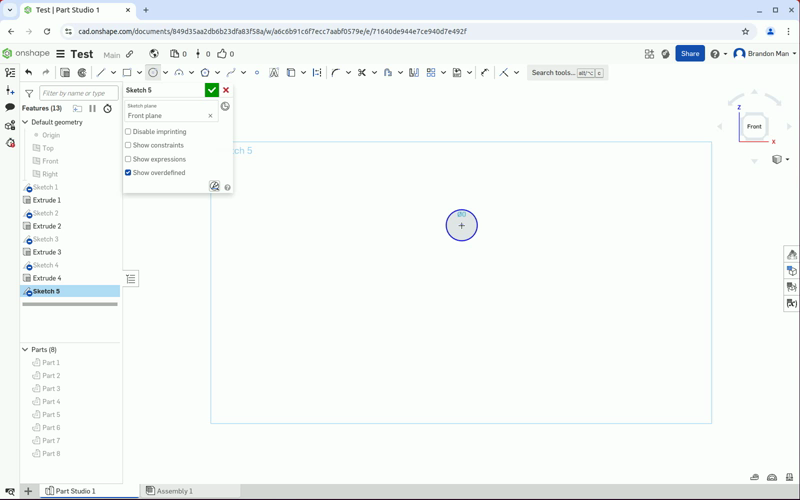
mouse_move(465, 225)
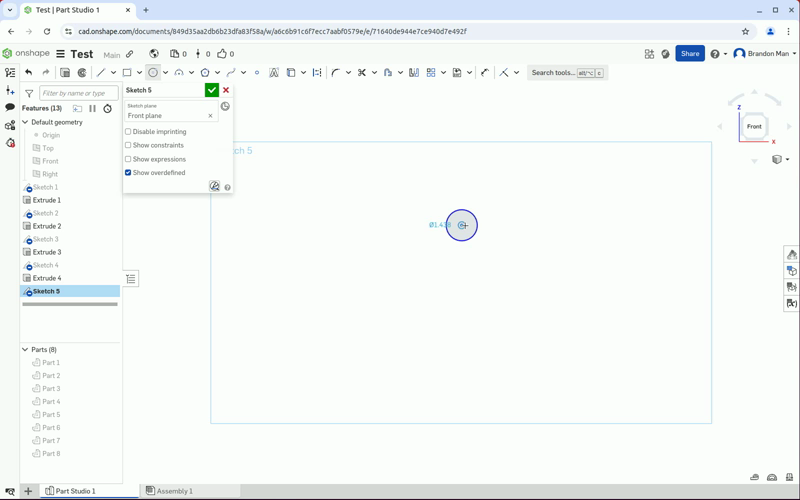
scroll(6)
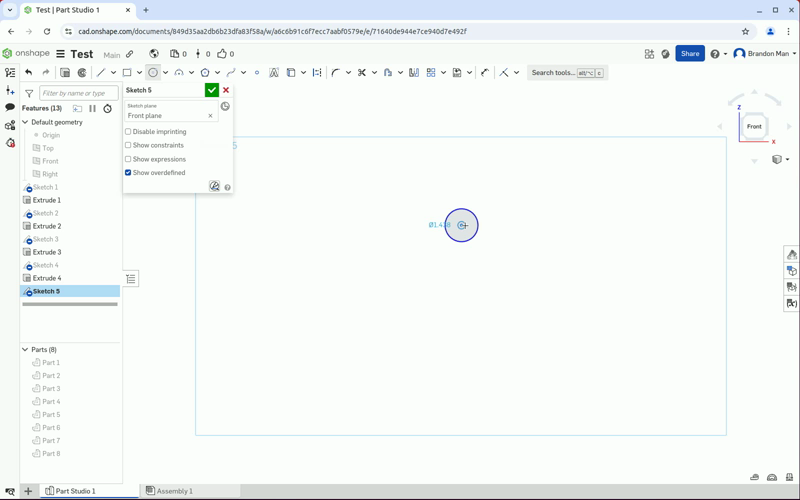
scroll(6)
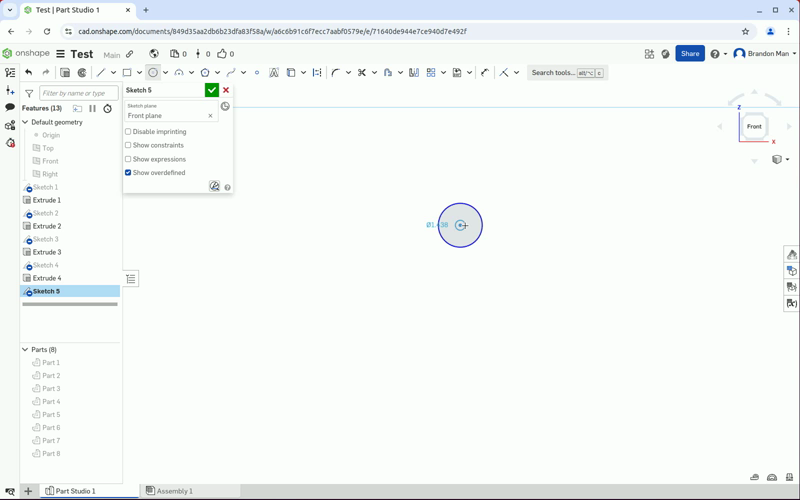
scroll(6)
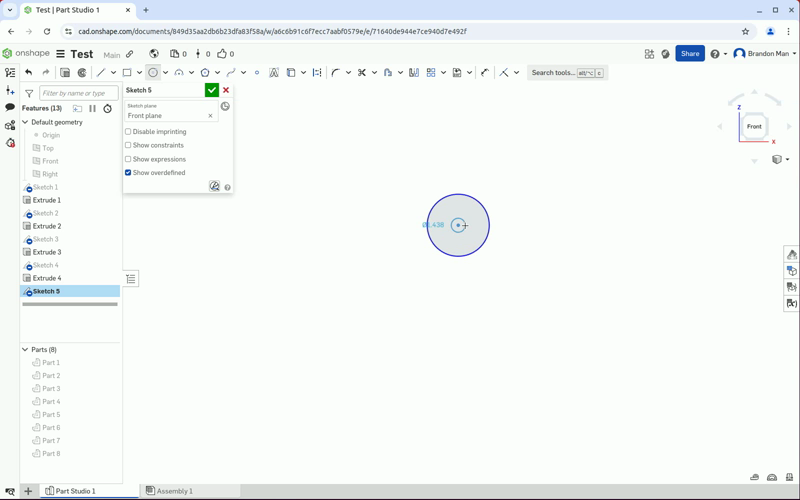
scroll(6)
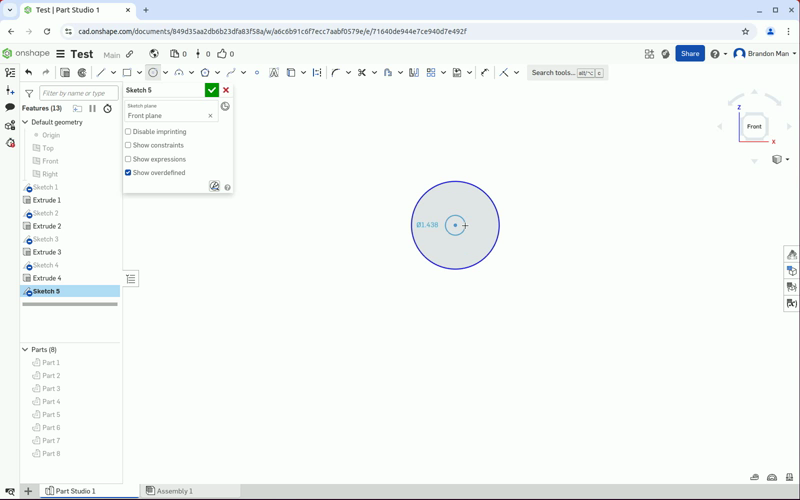
scroll(6)
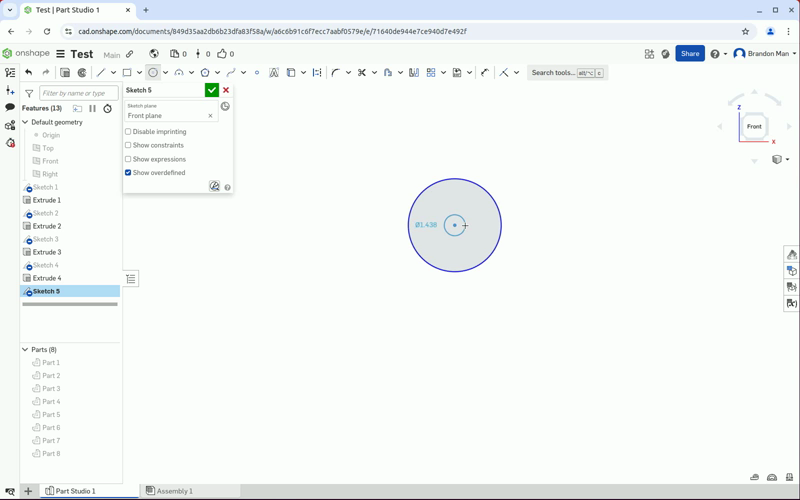
scroll(6)
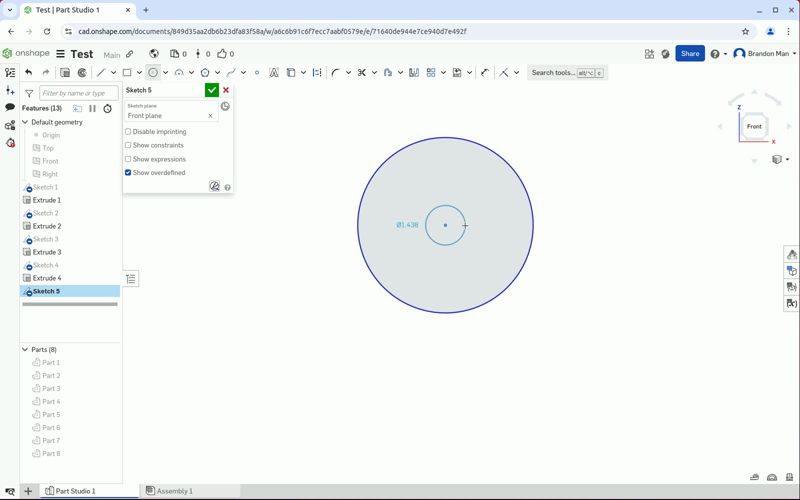
scroll(6)
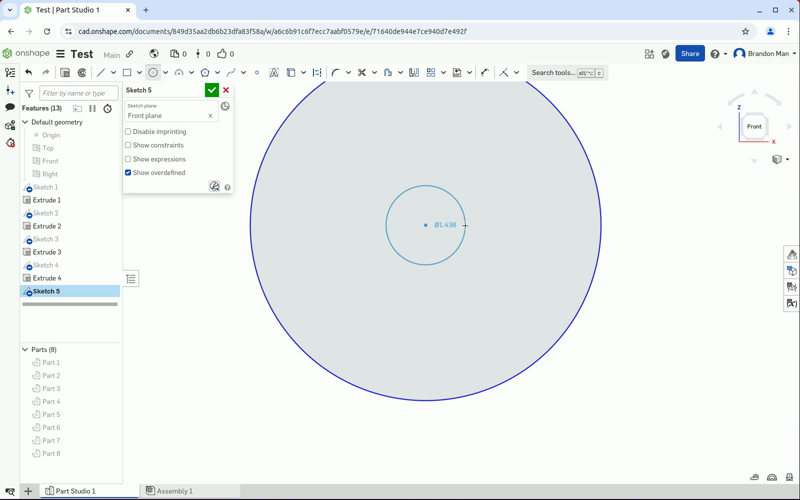
click(465, 225)
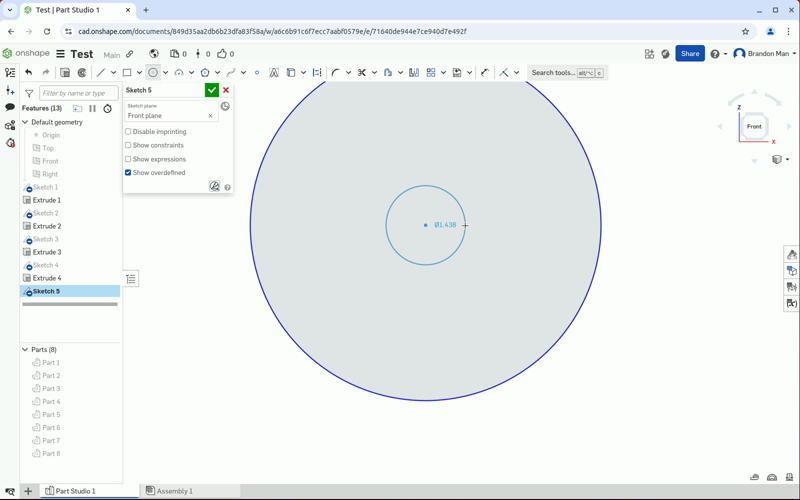
scroll(-6)
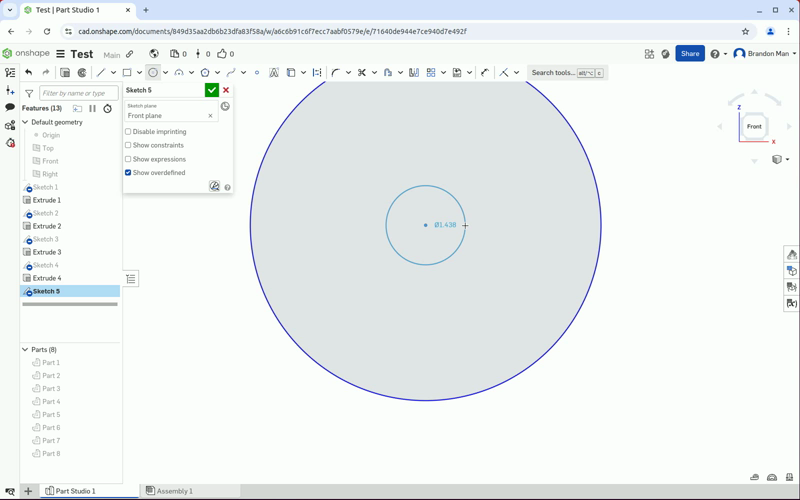
scroll(-6)
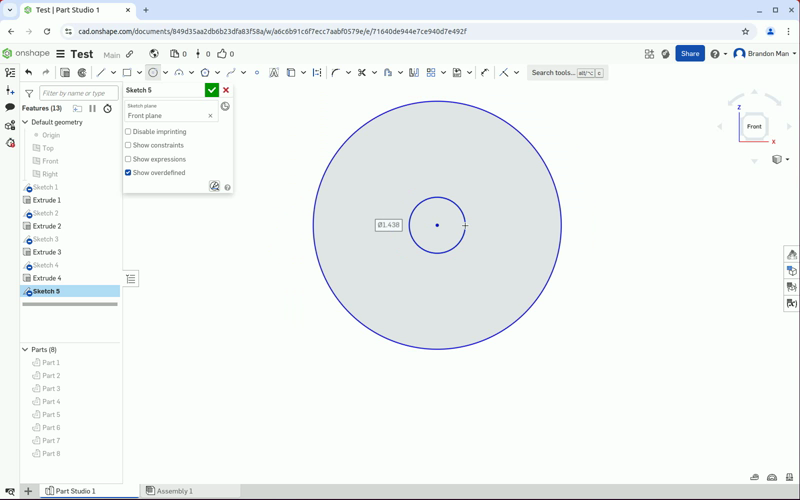
scroll(-6)
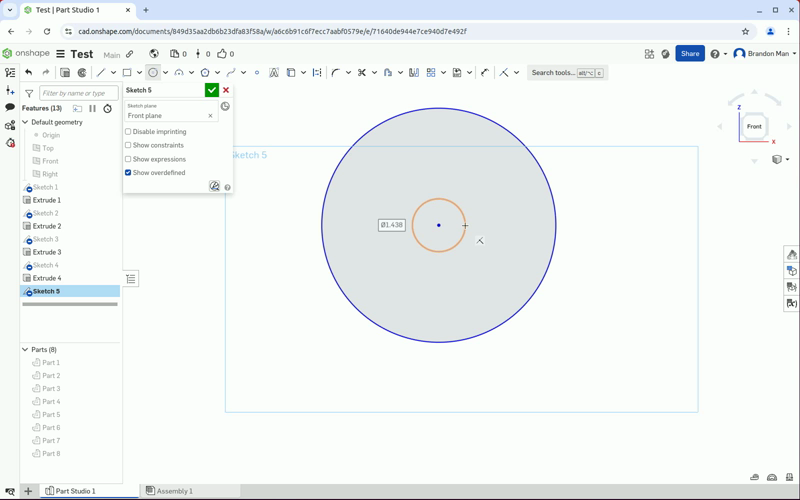
scroll(-6)
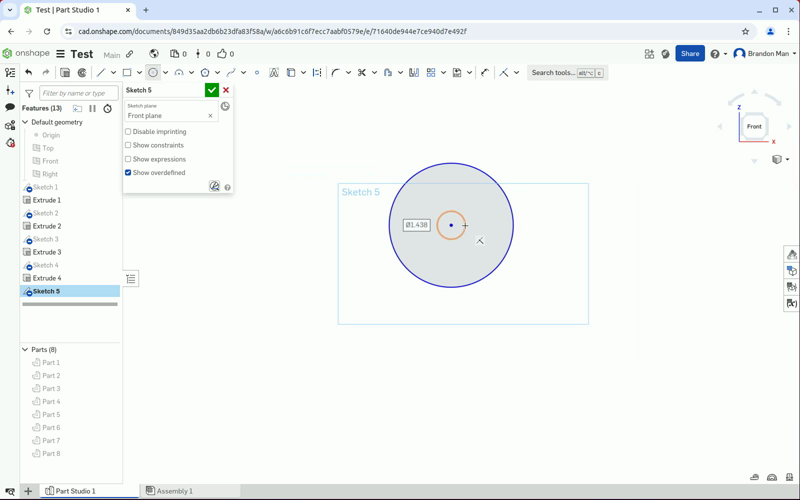
scroll(-6)
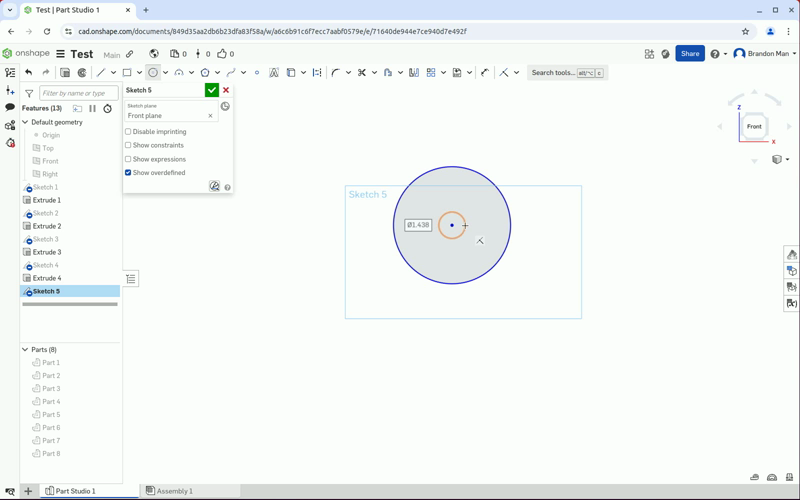
scroll(-6)
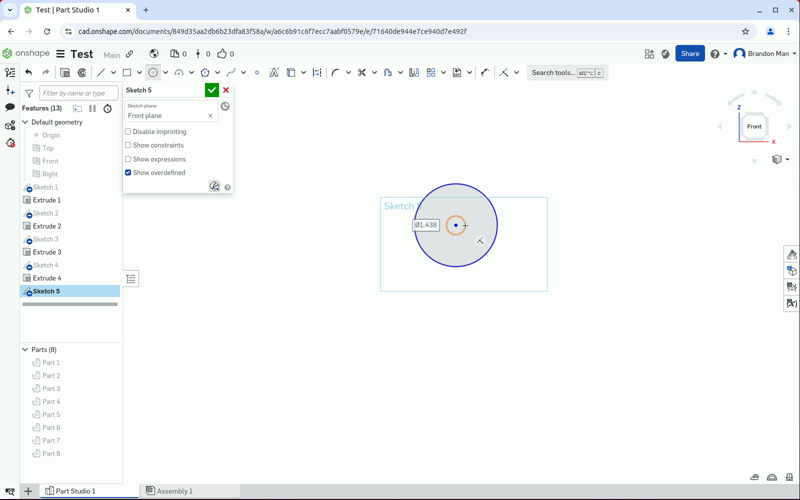
scroll(-6)
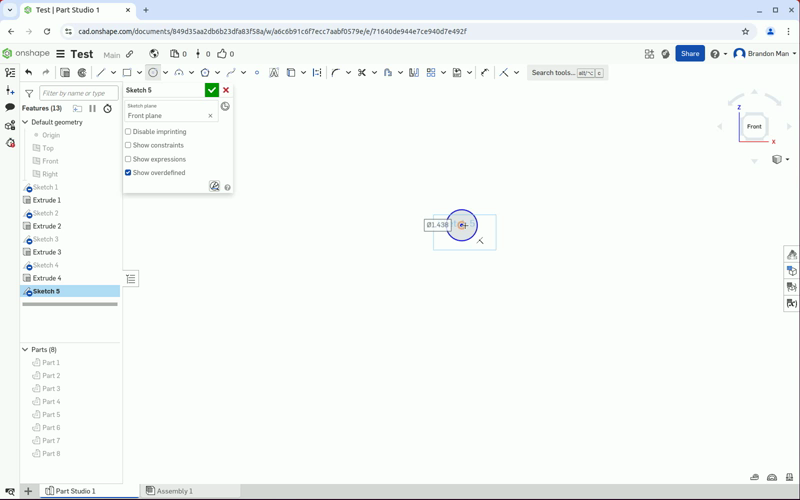
key(esc)
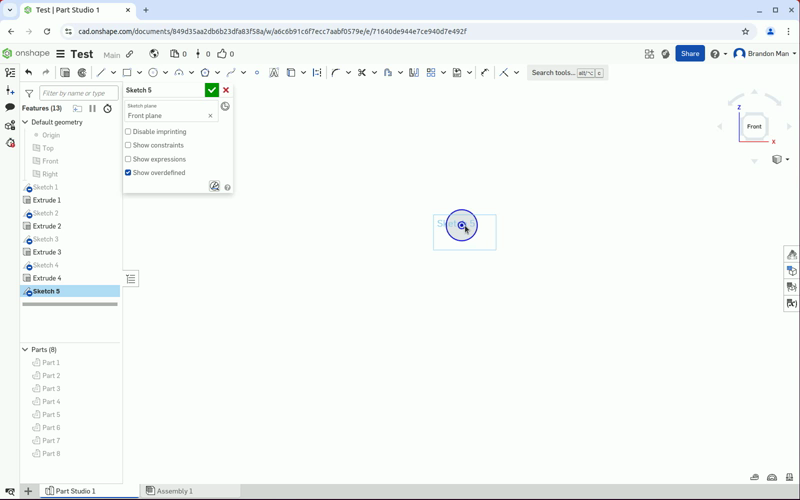
mouse_move(467, 238)
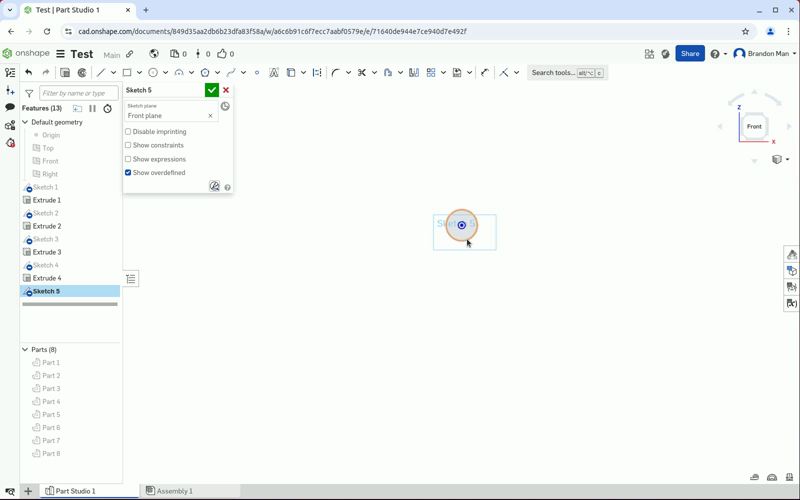
scroll(6)
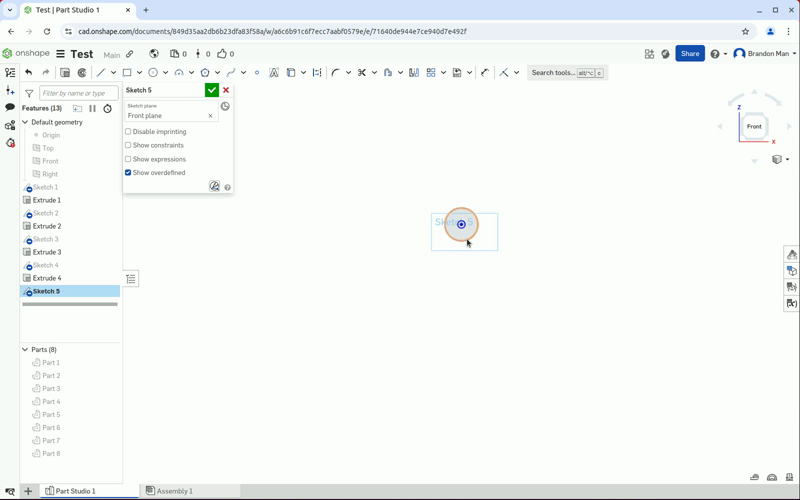
scroll(6)
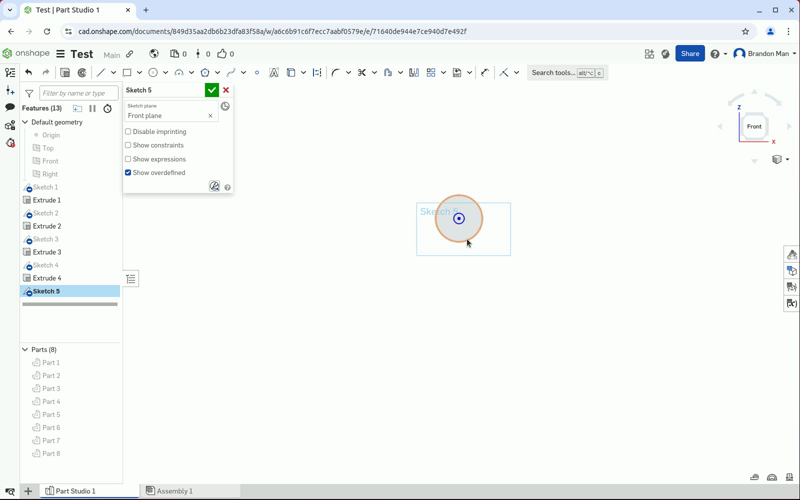
scroll(6)
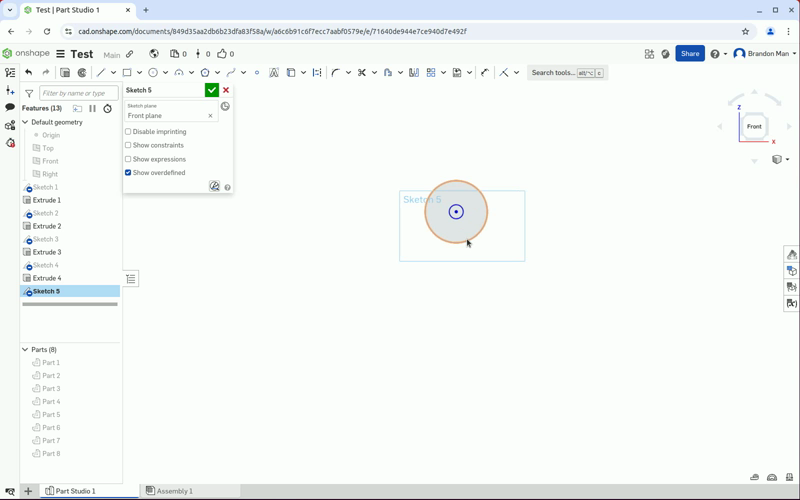
scroll(6)
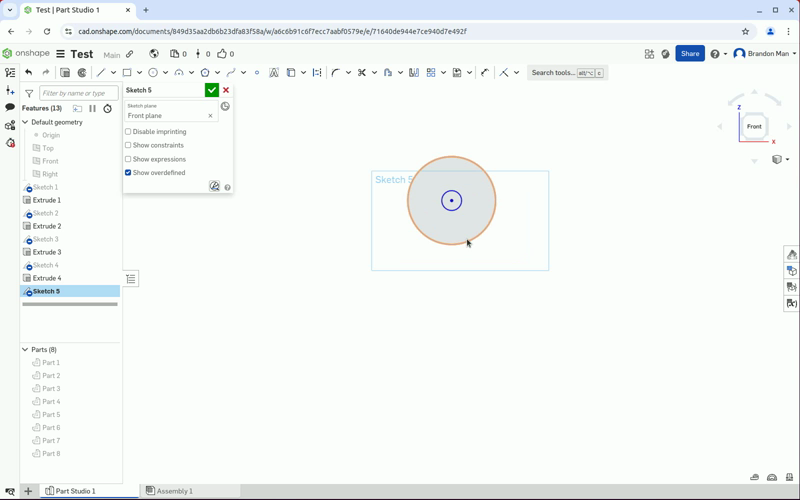
scroll(6)
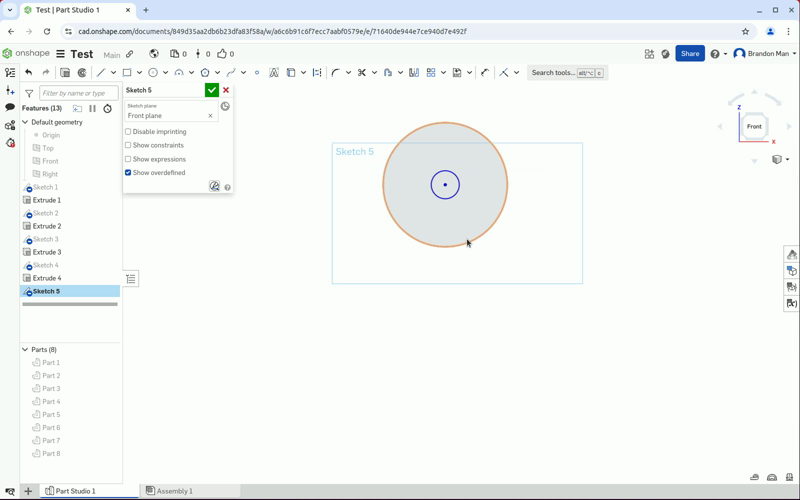
scroll(6)
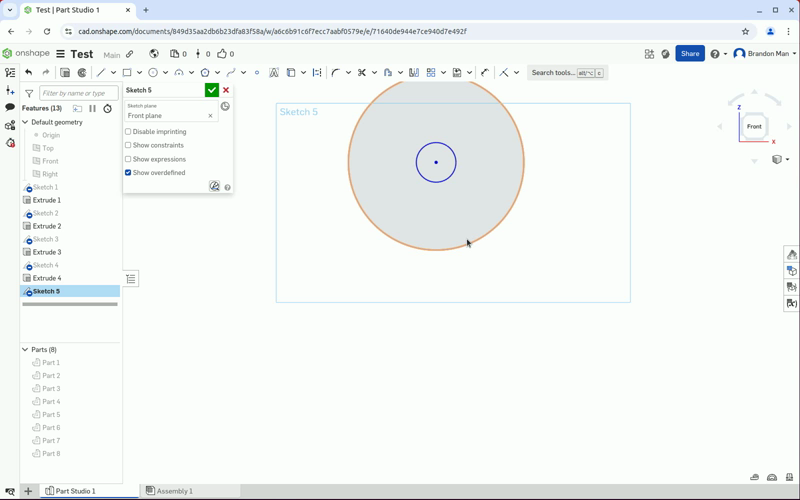
scroll(6)
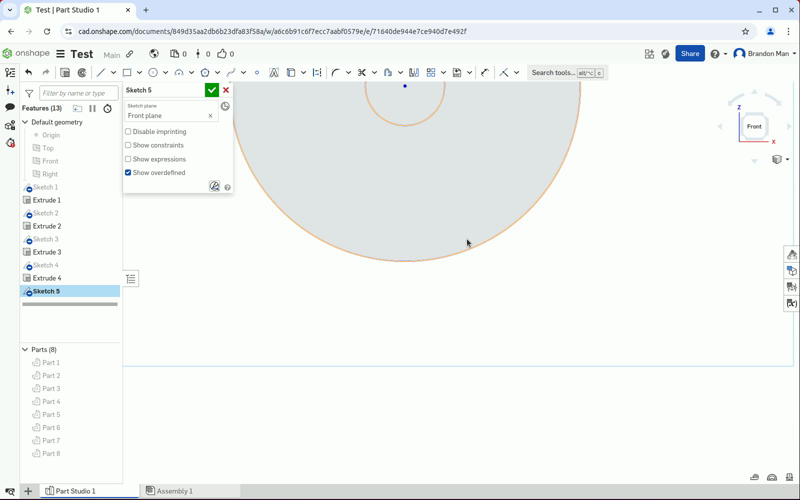
click(467, 238)
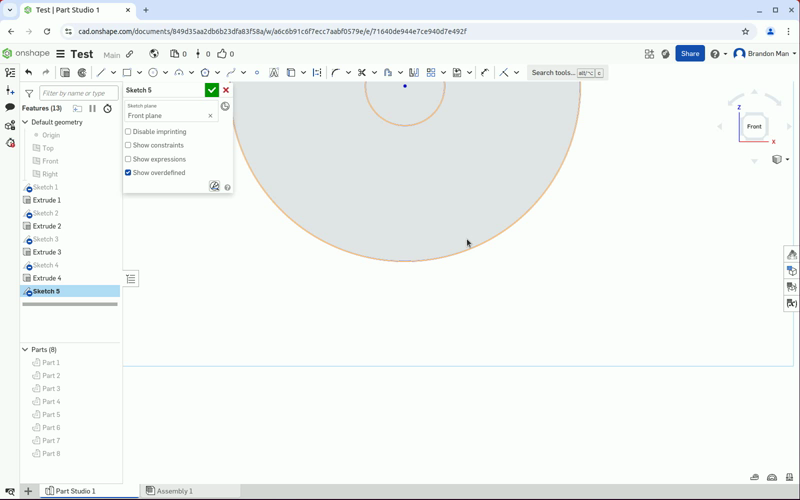
scroll(-6)
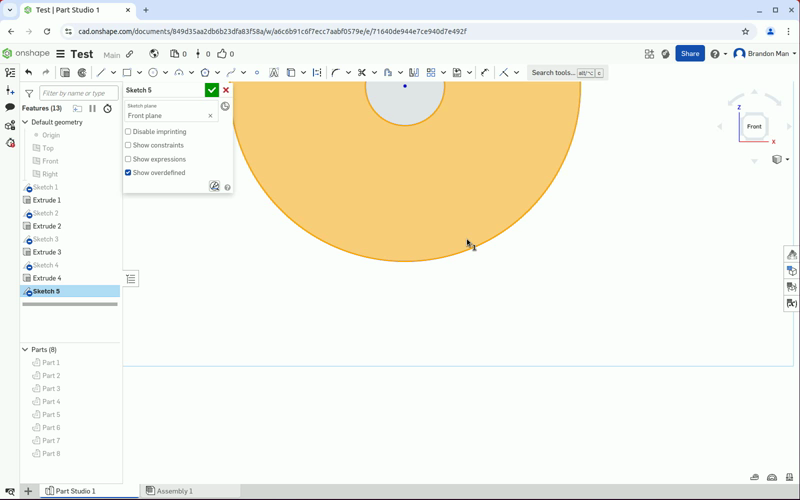
scroll(-6)
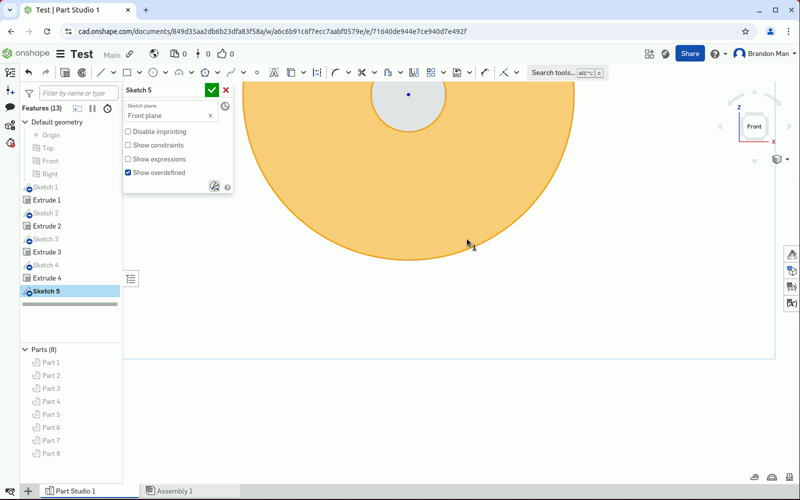
scroll(-6)
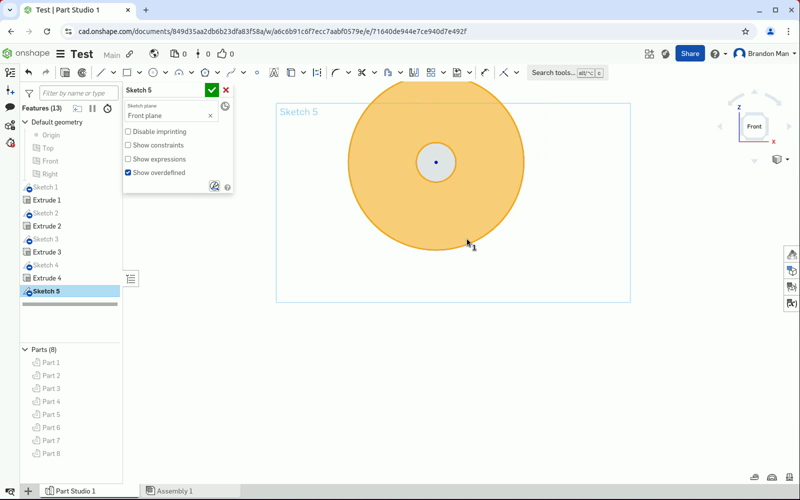
scroll(-6)
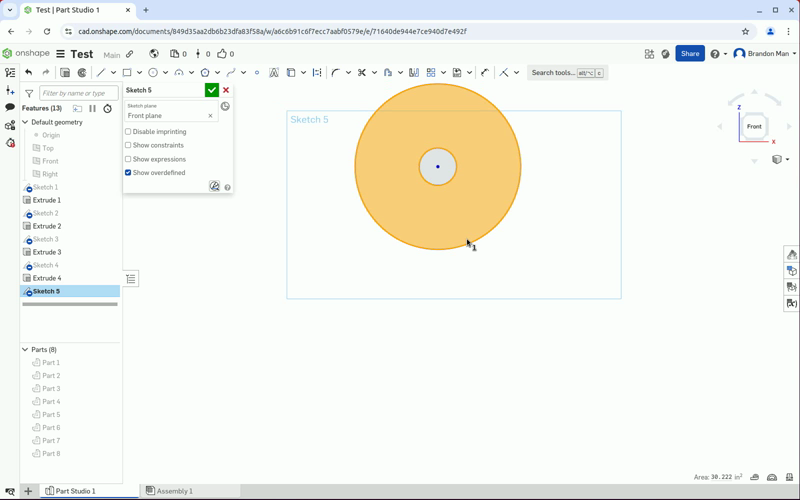
scroll(-6)
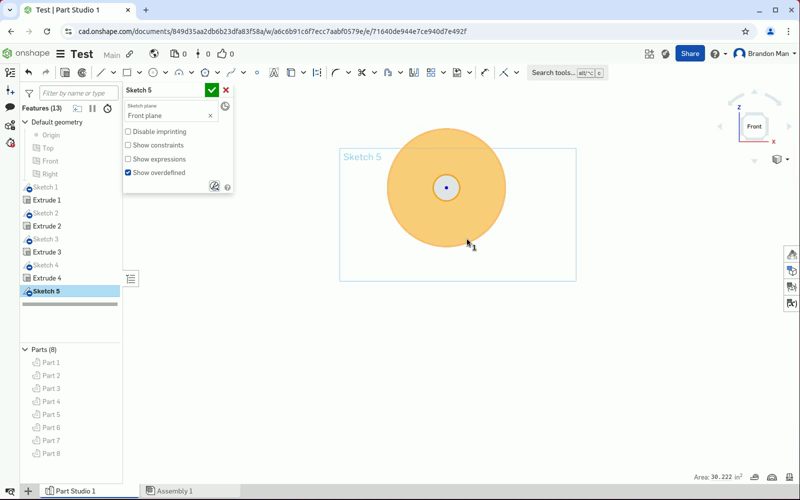
scroll(-6)
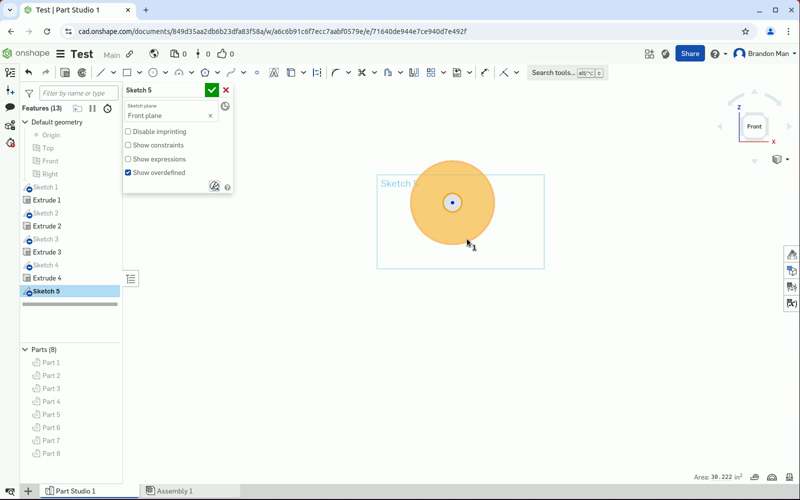
scroll(-6)
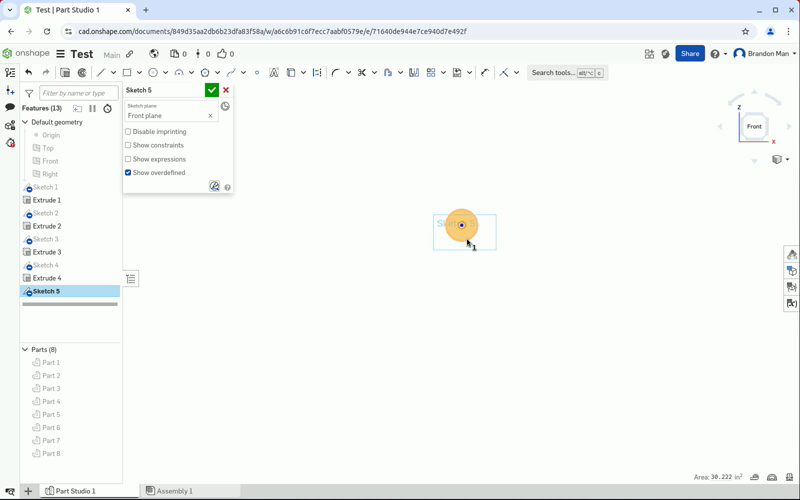
mouse_move(73, 352)
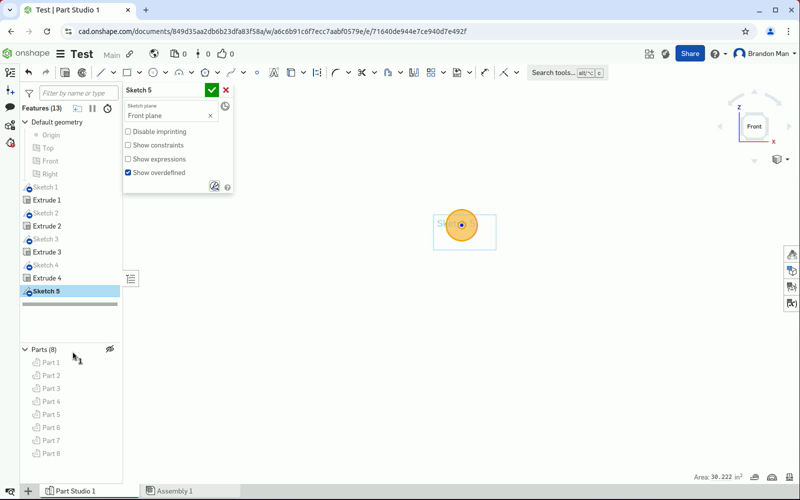
key(shift+y)
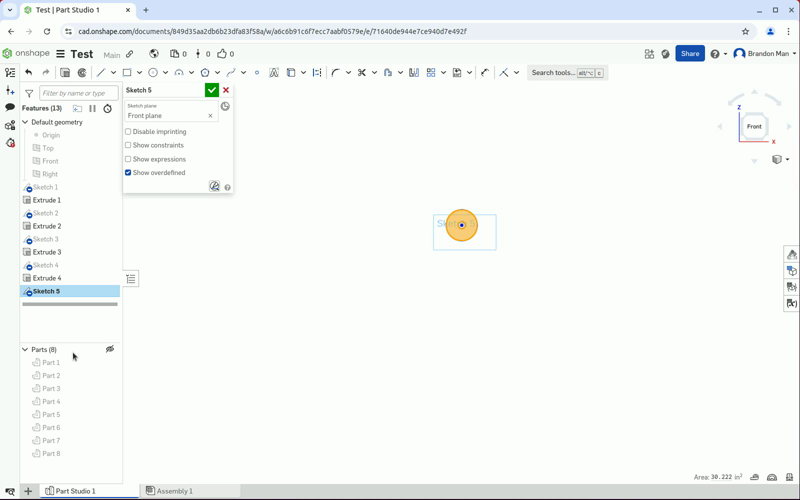
key(shift+e)
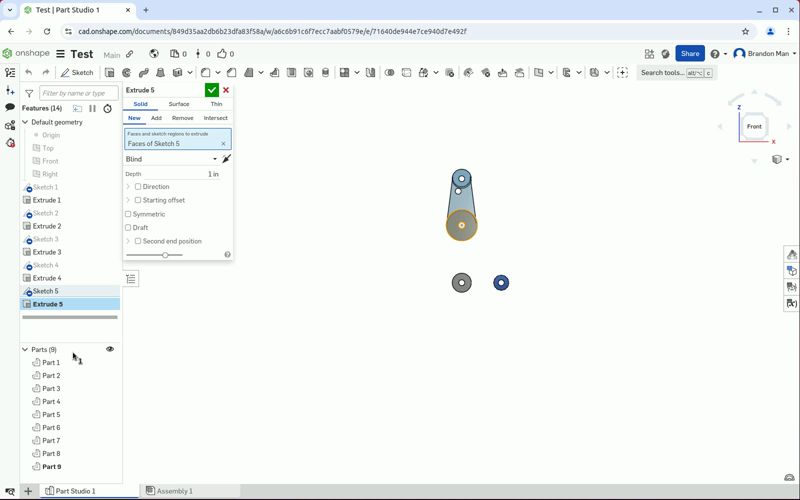
mouse_move(143, 106)
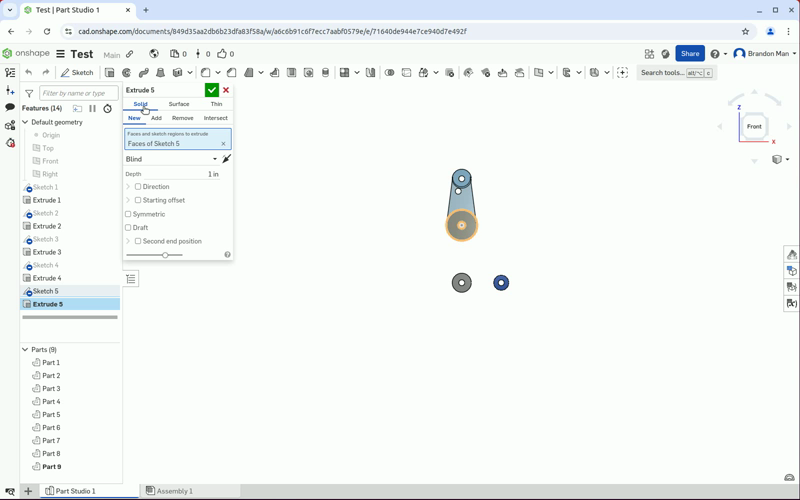
click(143, 106)
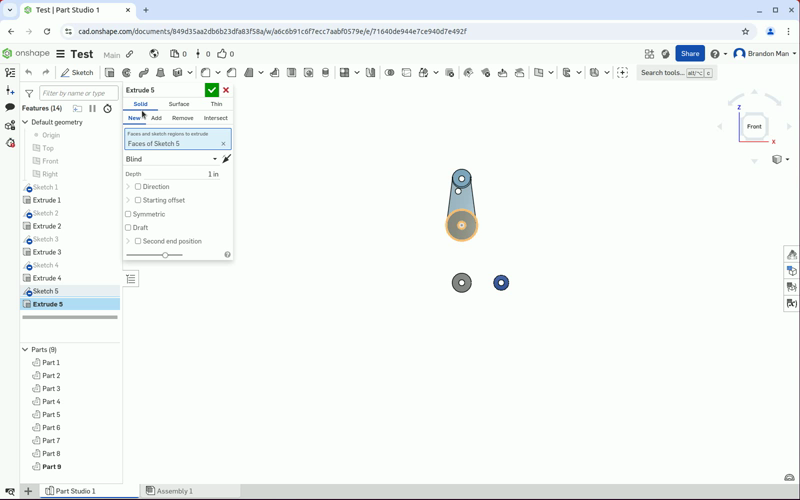
mouse_move(137, 120)
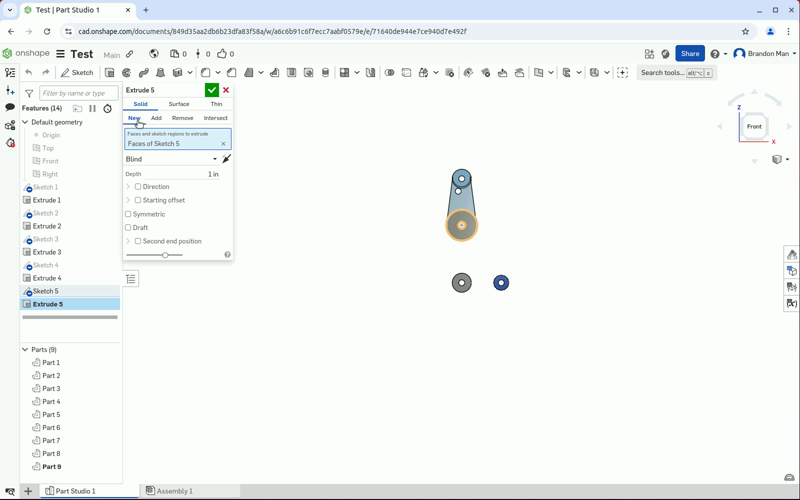
click(137, 120)
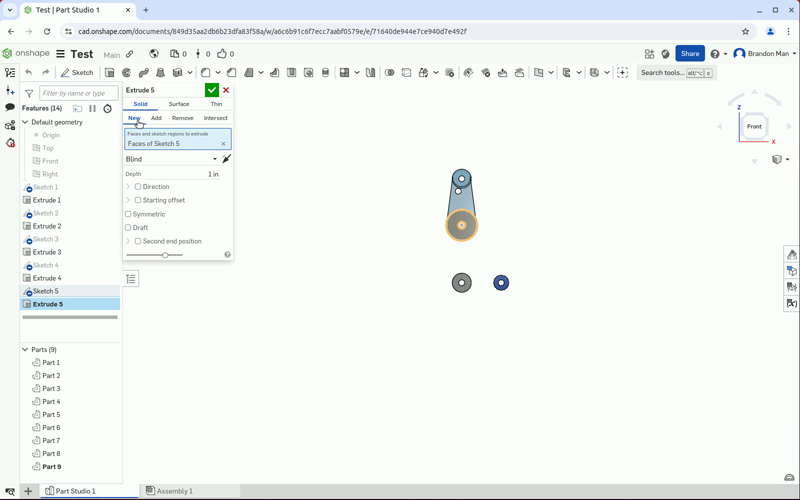
key(tab, 4)
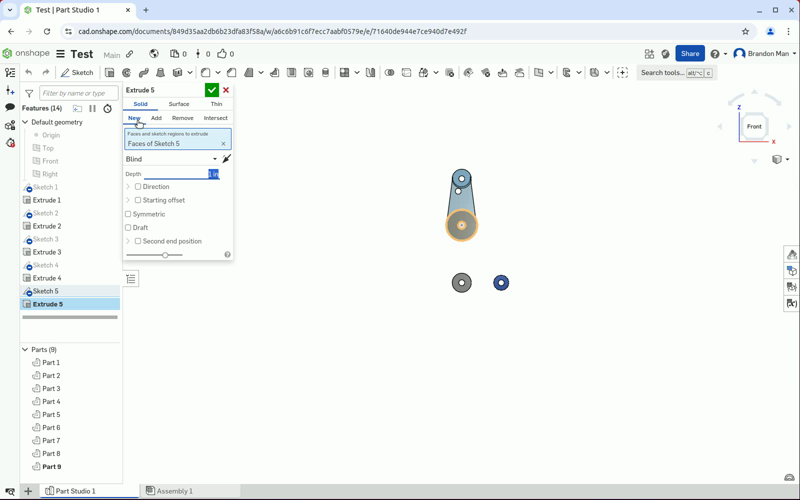
text(4.814)
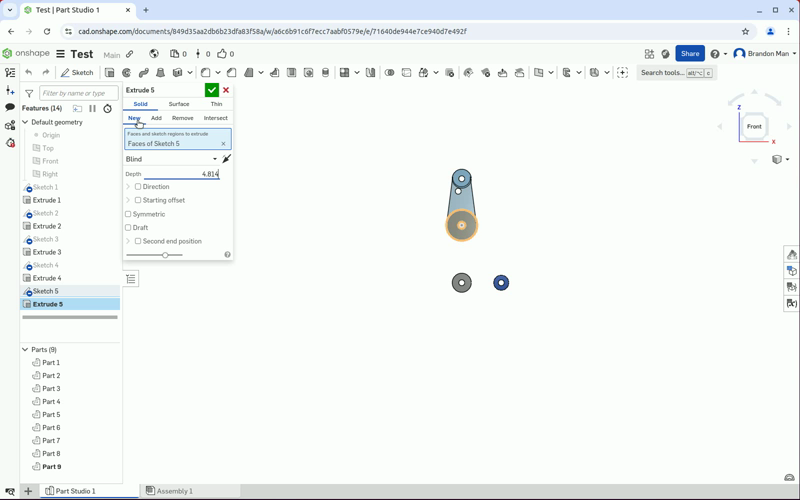
key(enter)
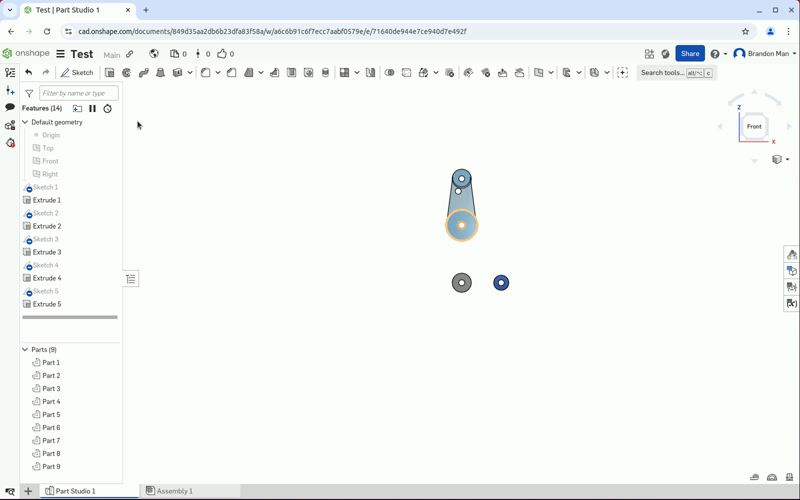
key(shift+h)
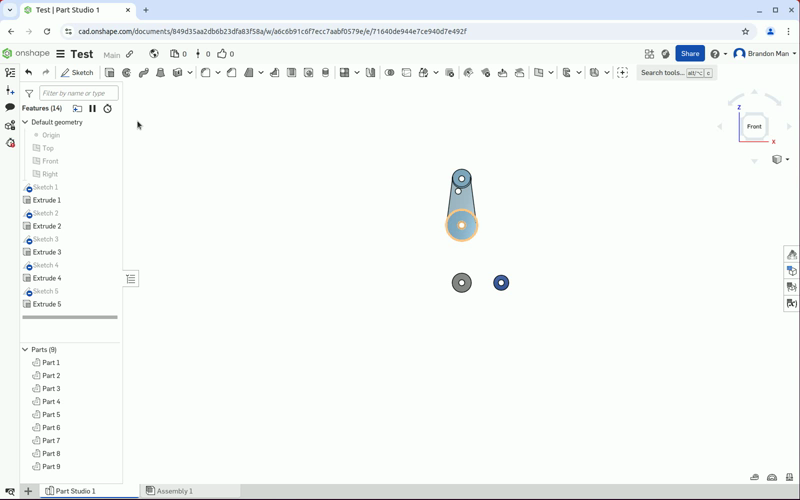
key(shift+h)
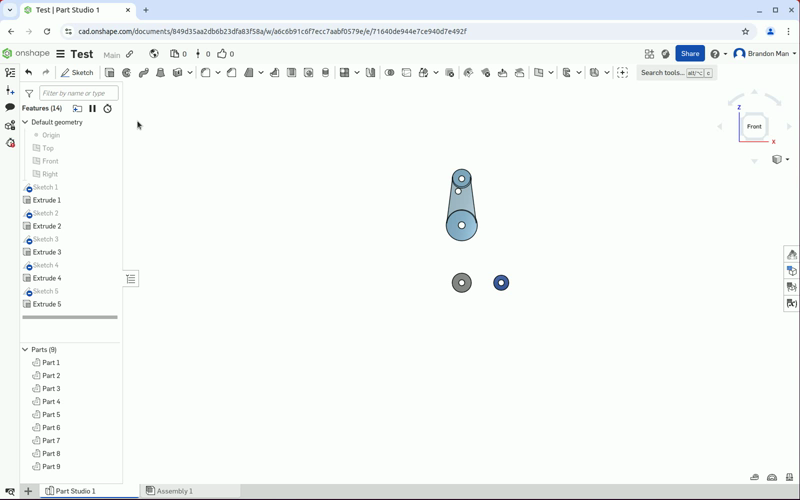
mouse_move(73, 189)
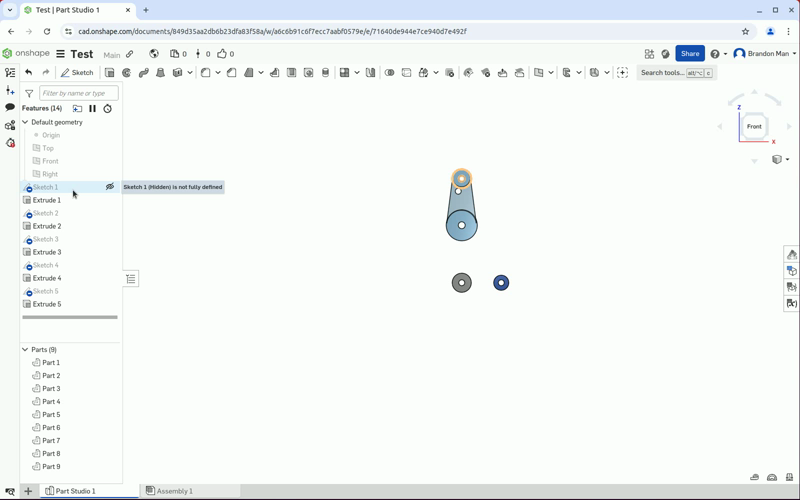
click(73, 189)
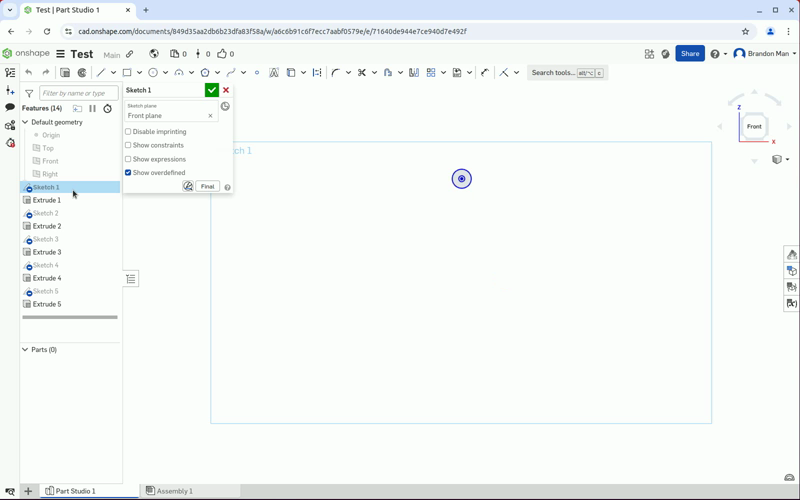
mouse_move(229, 92)
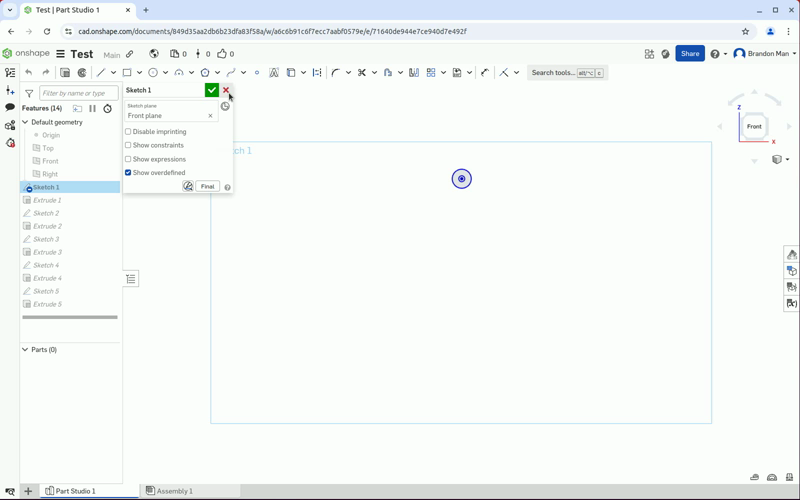
click(229, 92)
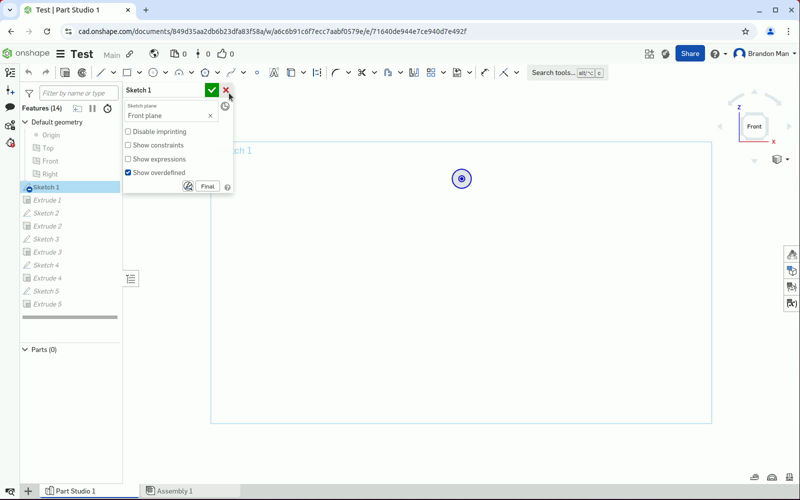
key(shift+s)
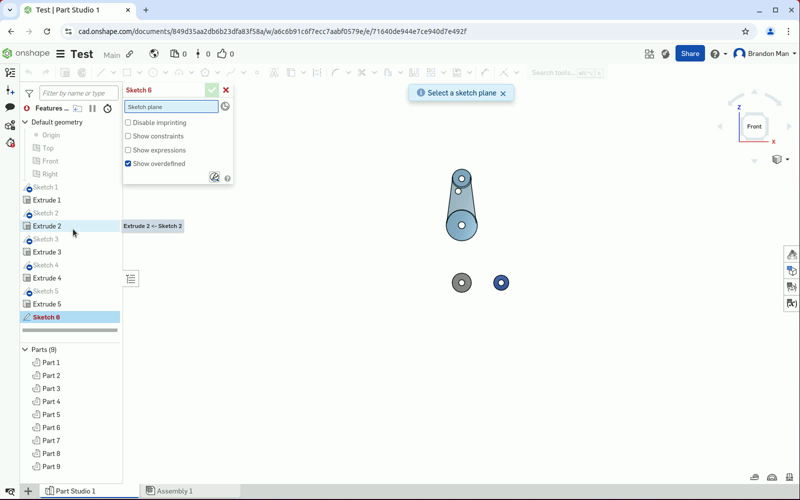
scroll(3)
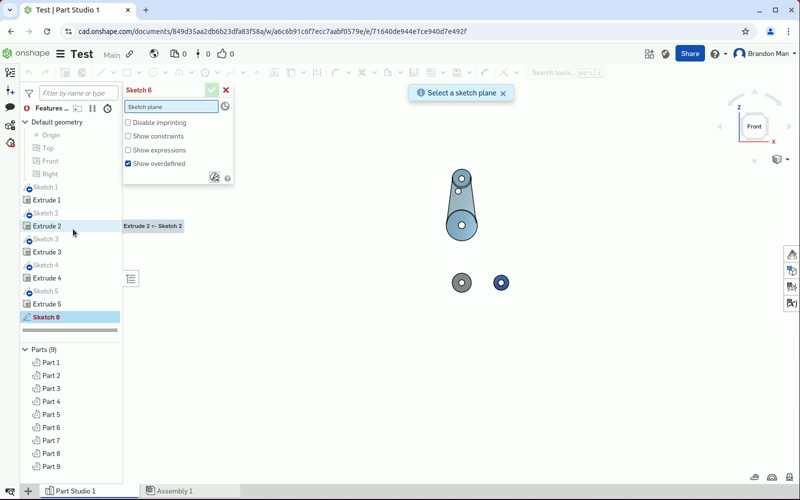
mouse_move(73, 163)
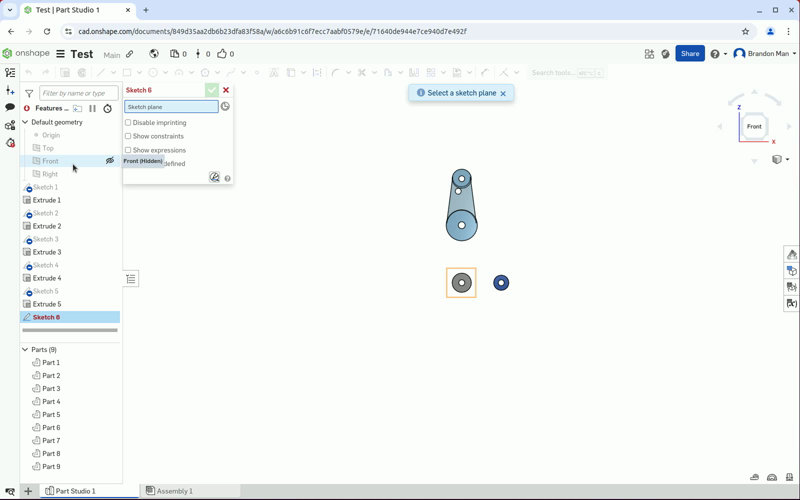
click(73, 163)
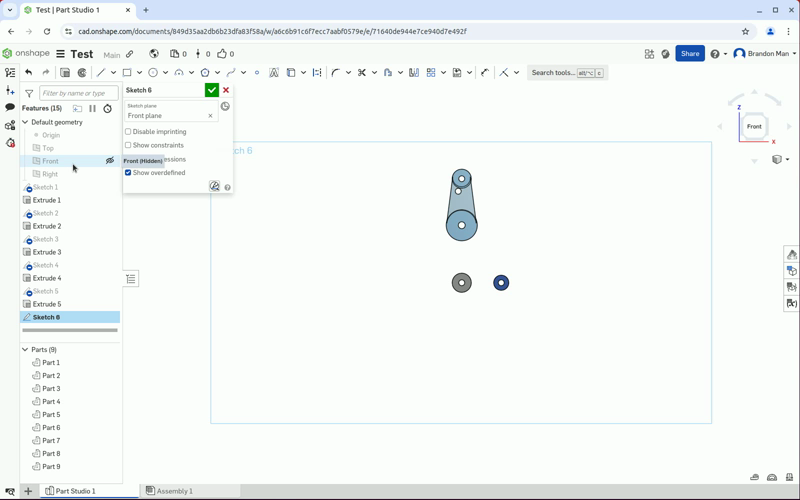
mouse_move(73, 352)
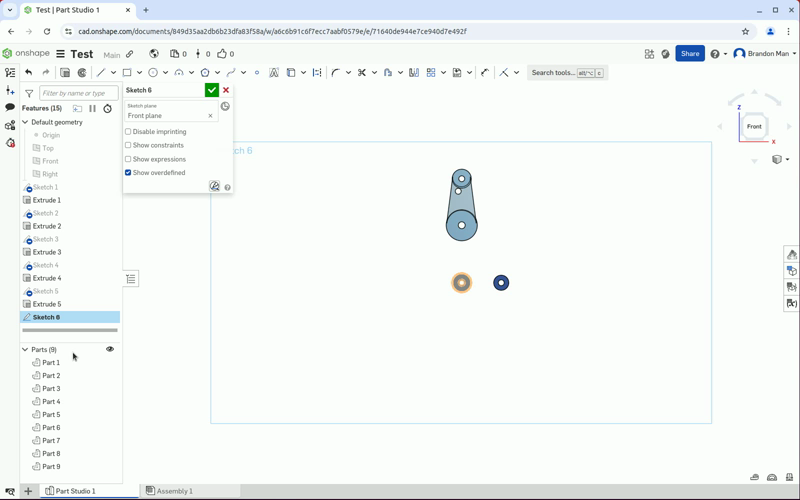
key(y)
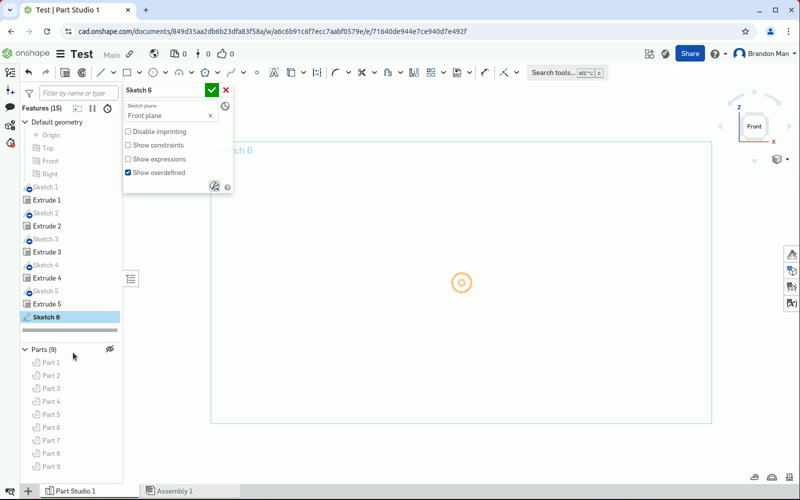
key(l)
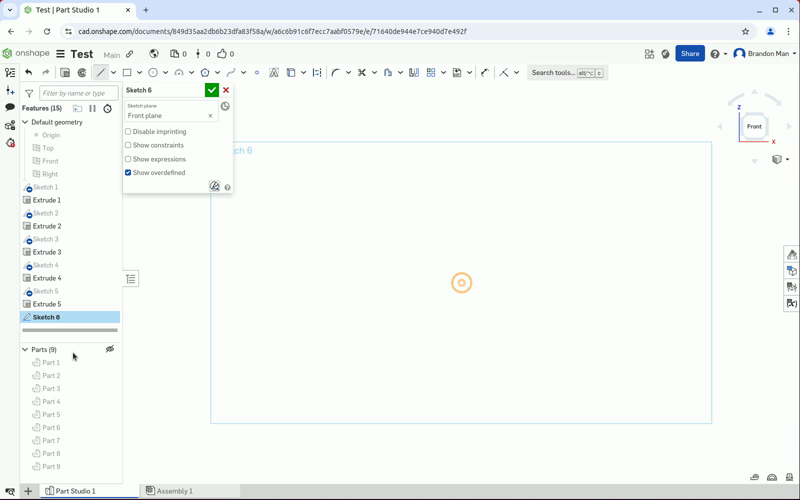
key_down(shift)
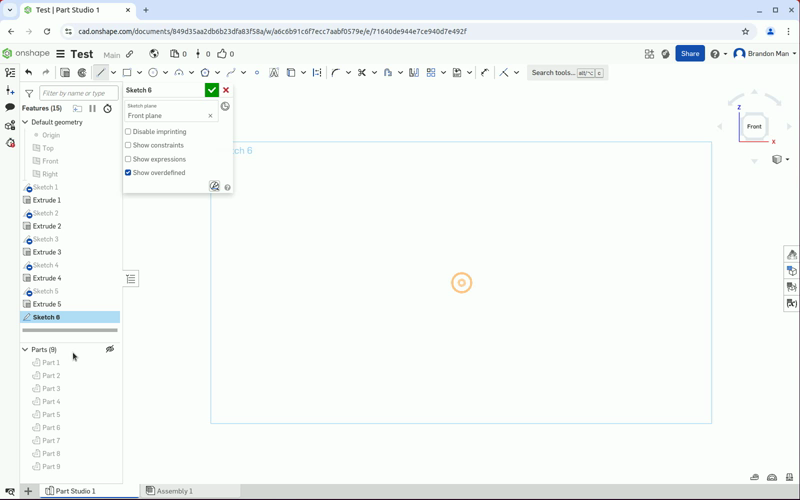
mouse_move(446, 226)
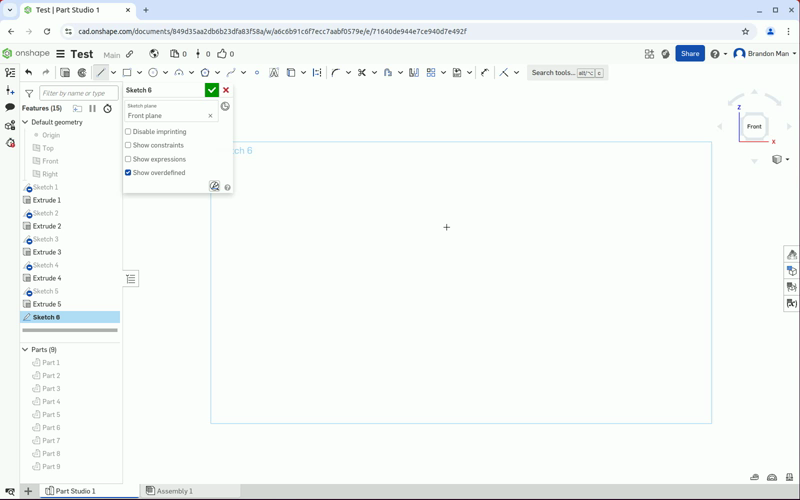
click(446, 226)
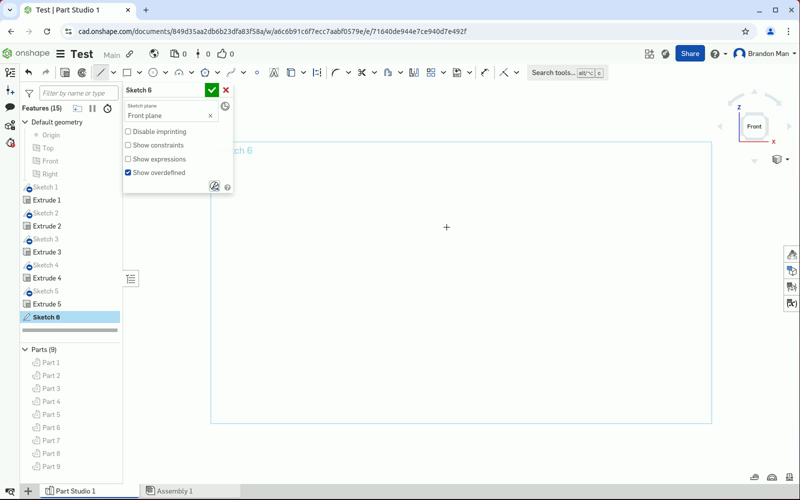
key_up(shift)
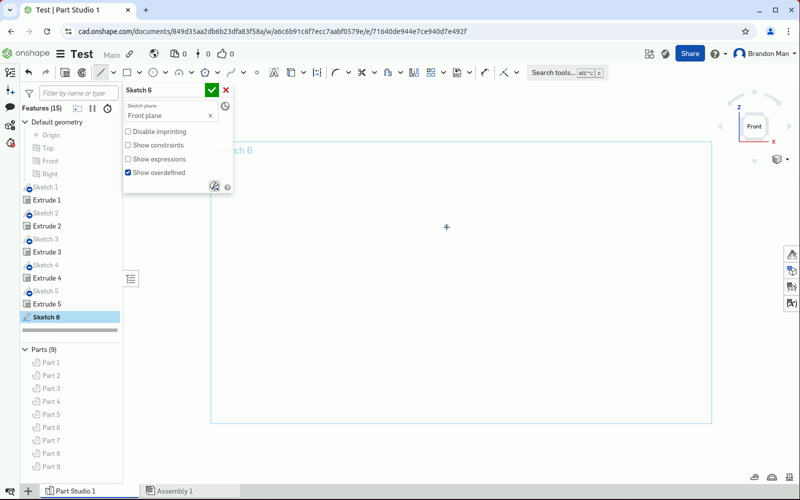
key_down(shift)
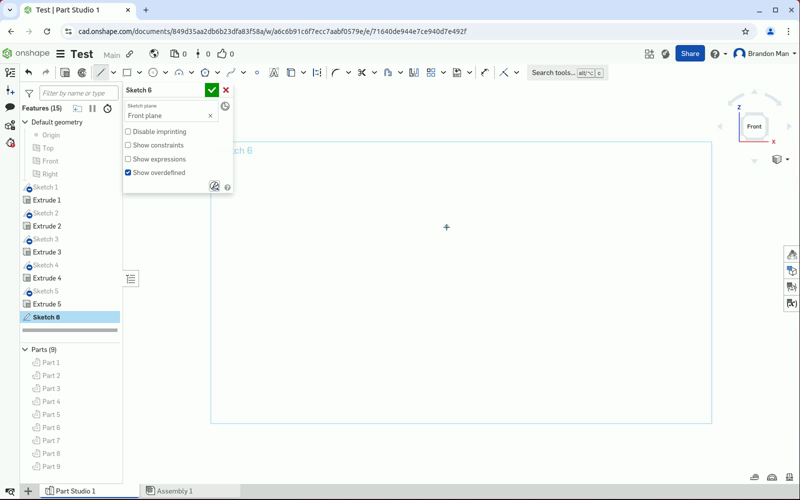
mouse_move(476, 226)
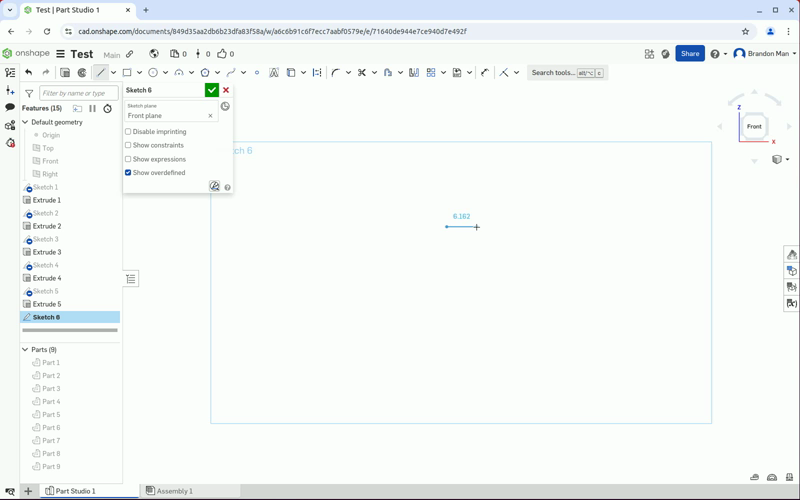
mouse_move(452, 284)
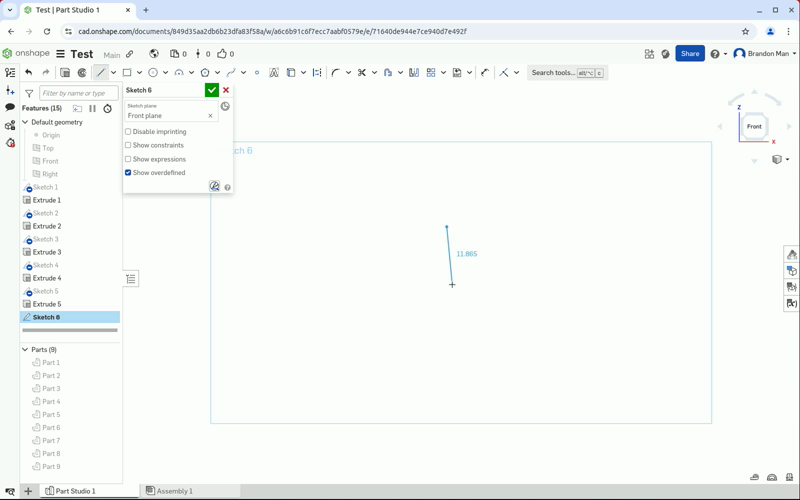
click(452, 284)
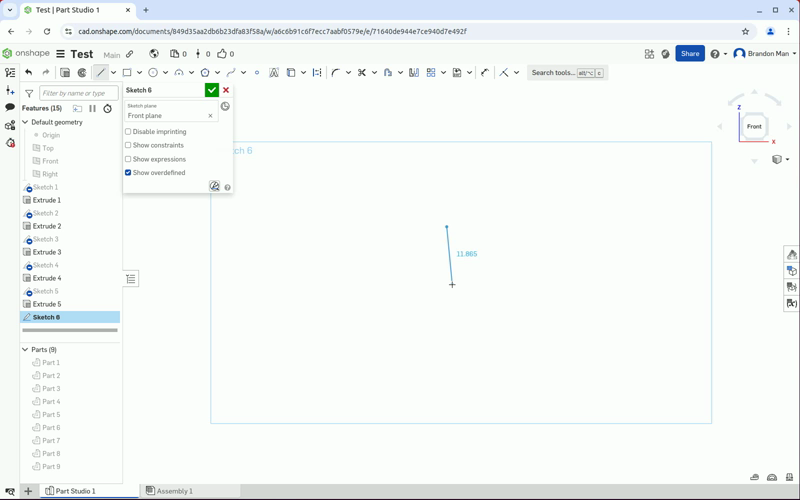
key_up(shift)
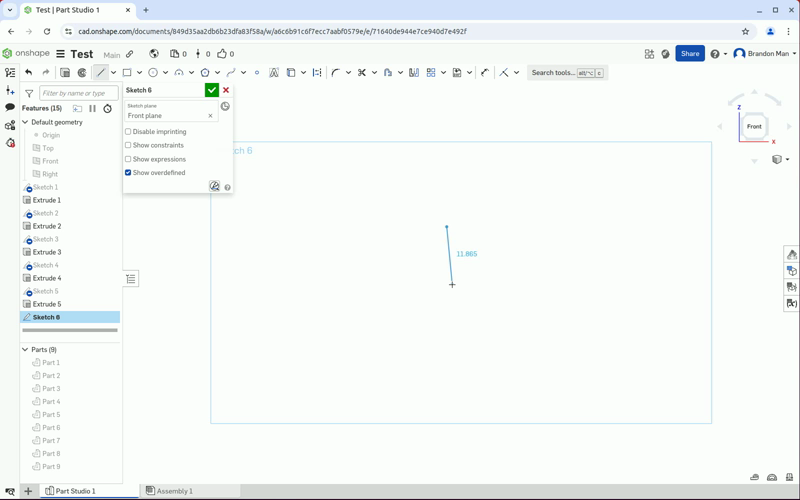
key(esc)
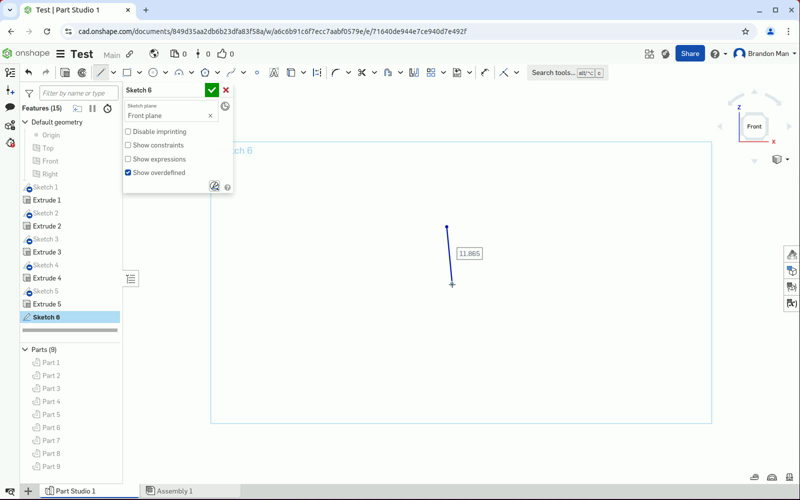
key(a)
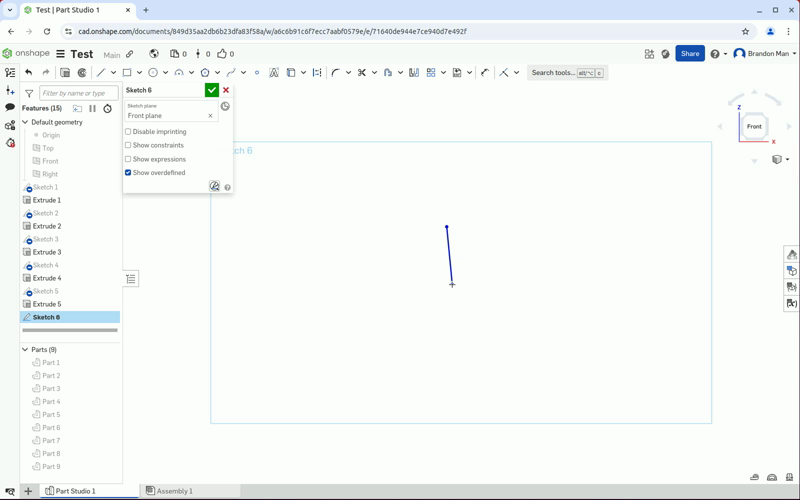
mouse_move(452, 284)
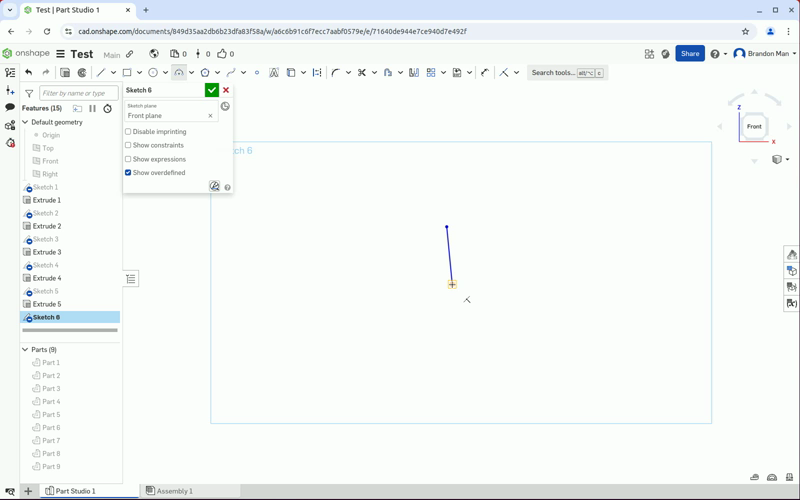
click(452, 284)
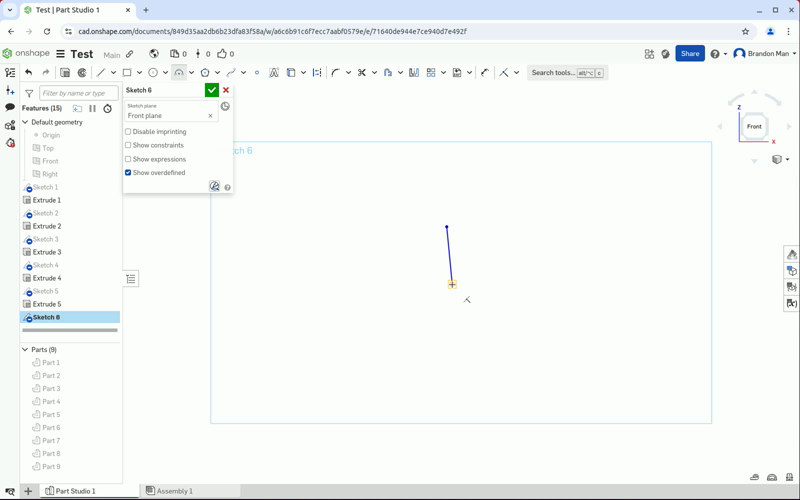
key_down(shift)
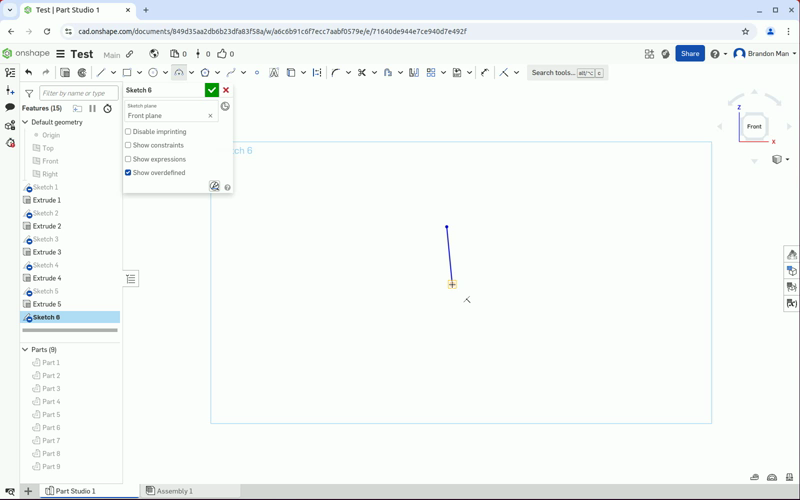
mouse_move(461, 291)
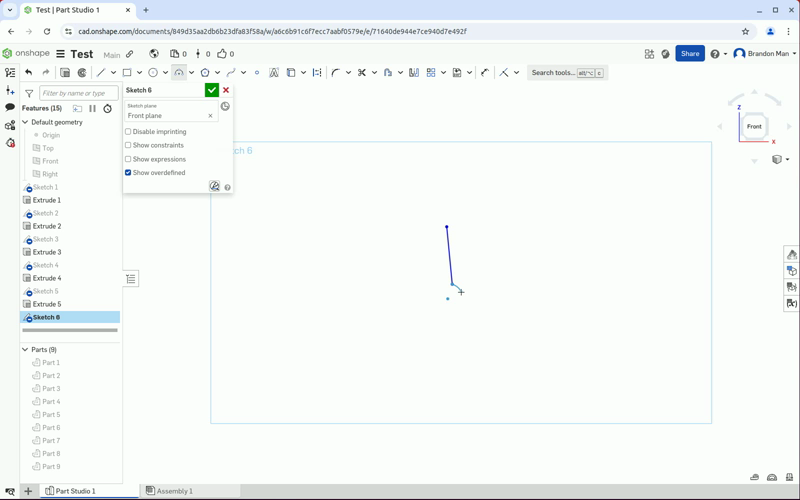
click(461, 291)
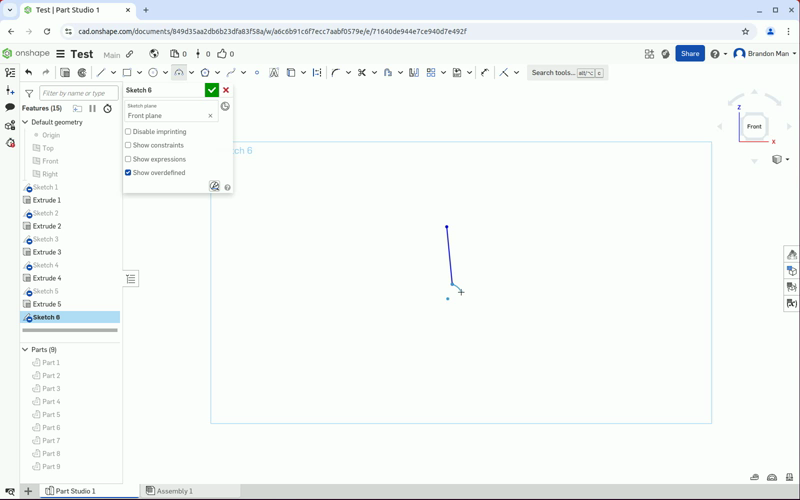
mouse_move(466, 276)
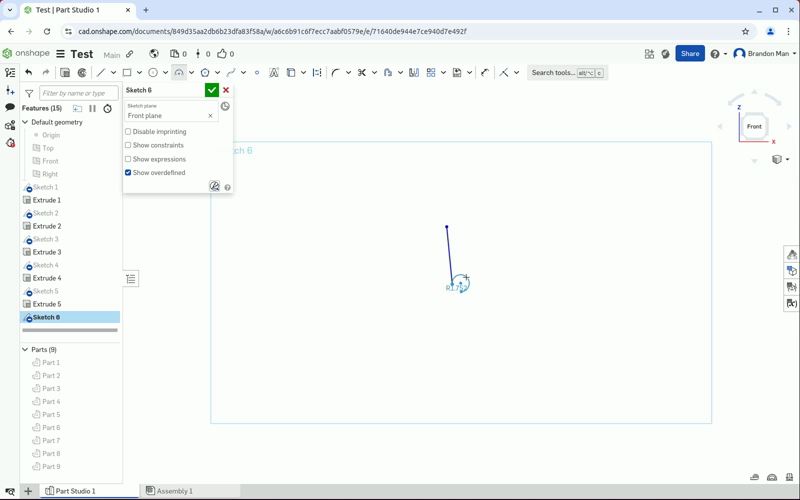
click(466, 276)
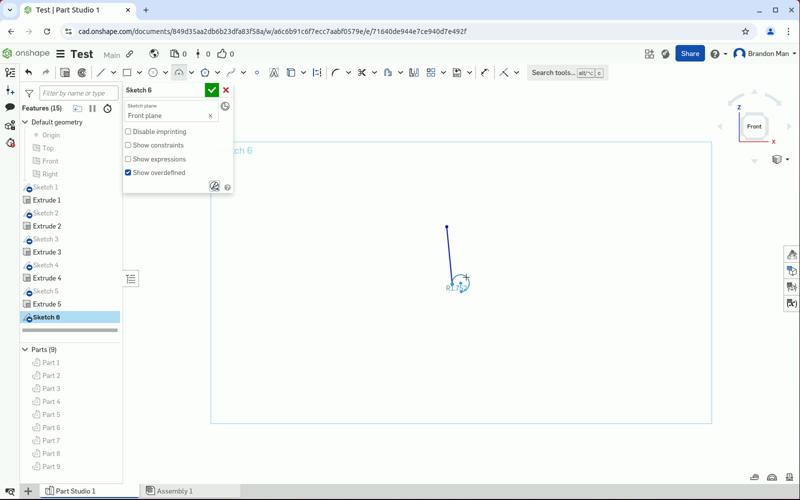
key_up(shift)
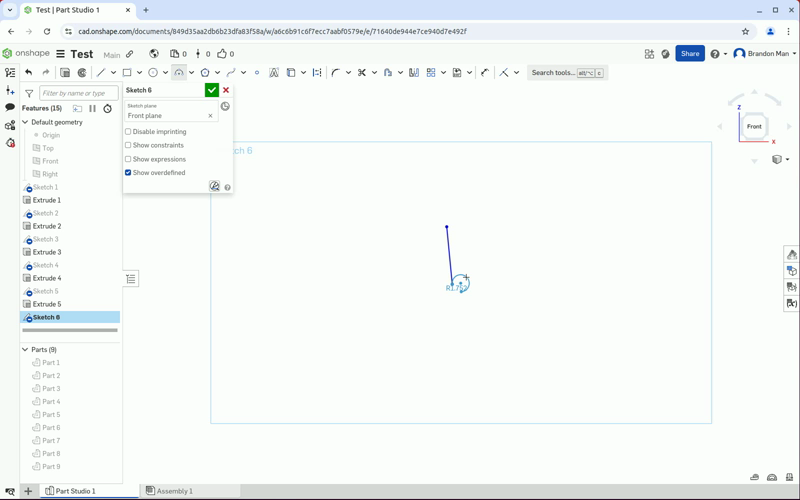
key(esc)
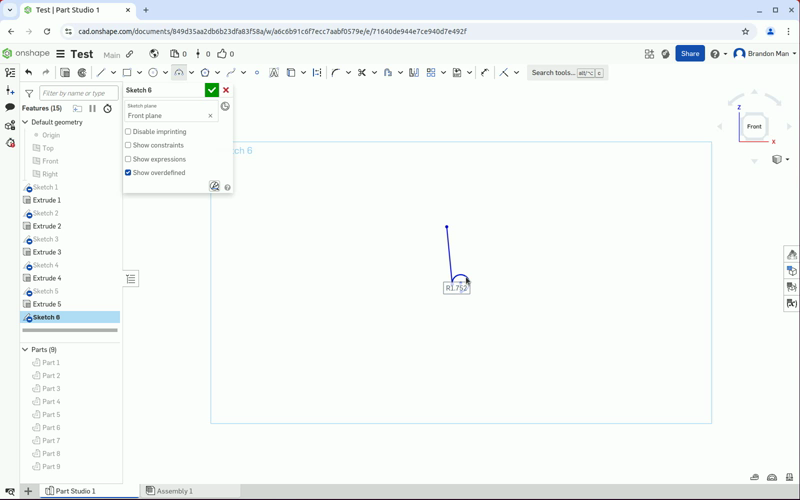
key(l)
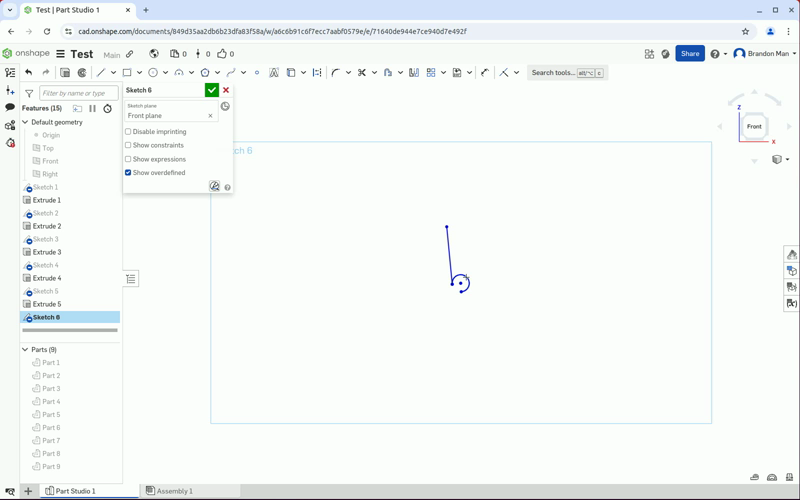
mouse_move(461, 291)
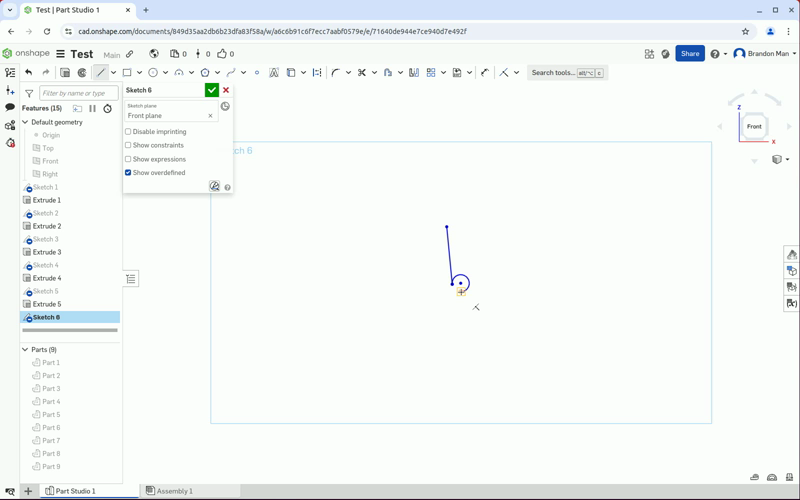
click(461, 291)
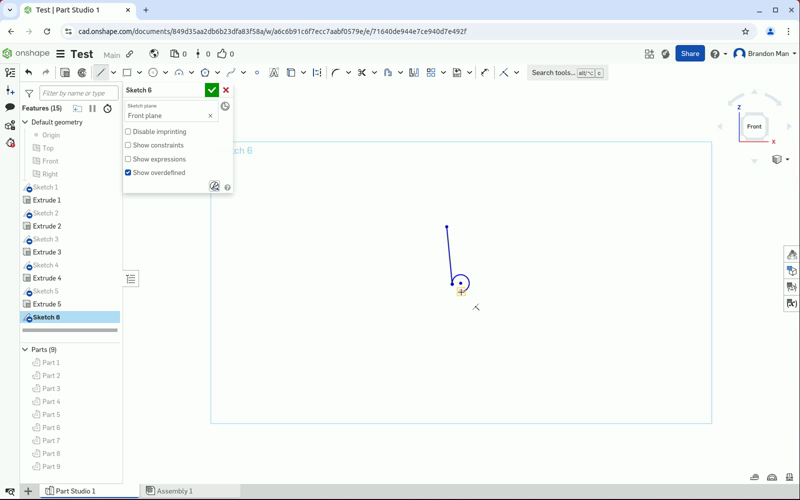
key_down(shift)
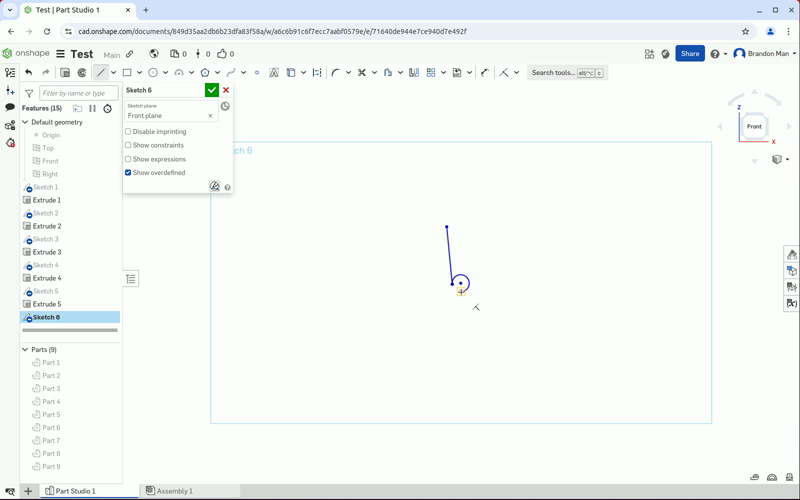
mouse_move(491, 291)
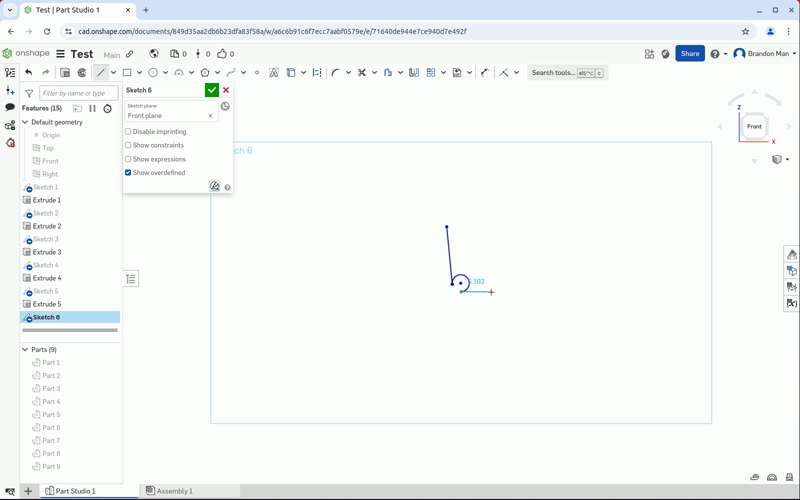
mouse_move(502, 290)
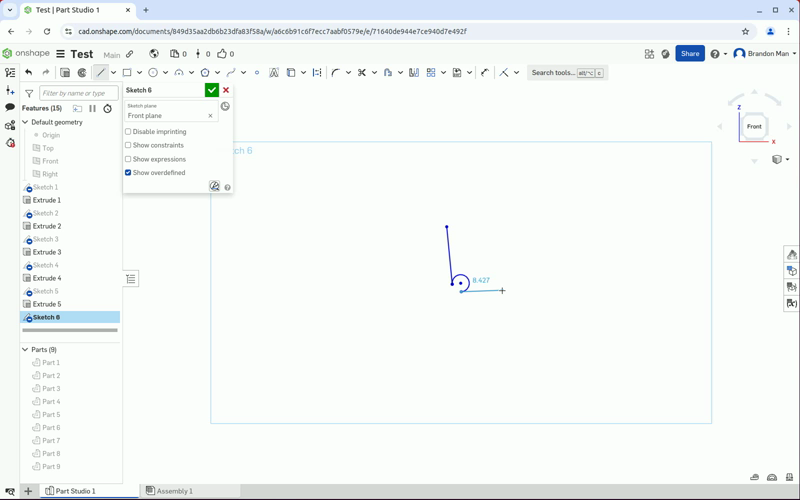
click(502, 290)
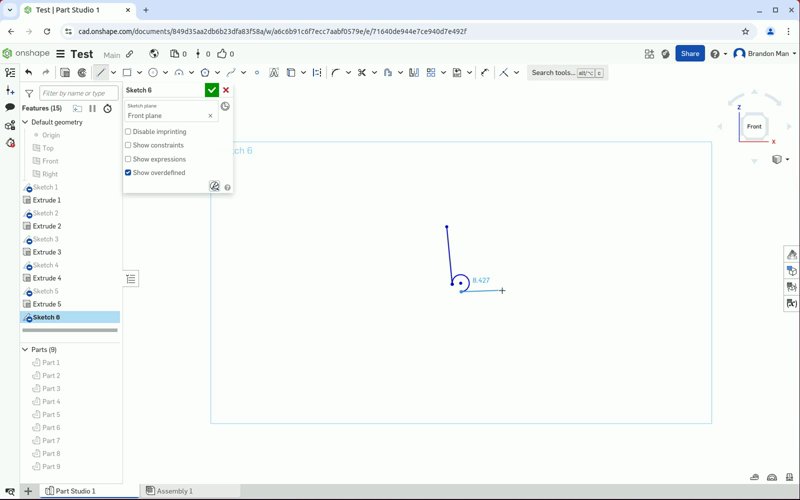
key_up(shift)
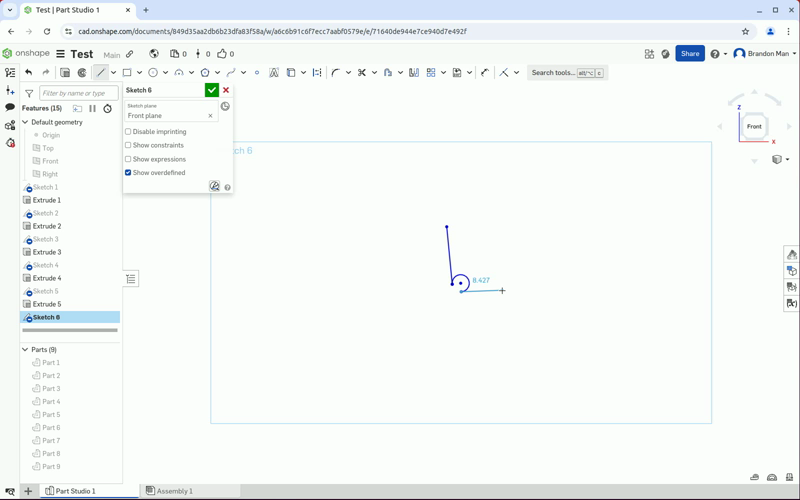
key(esc)
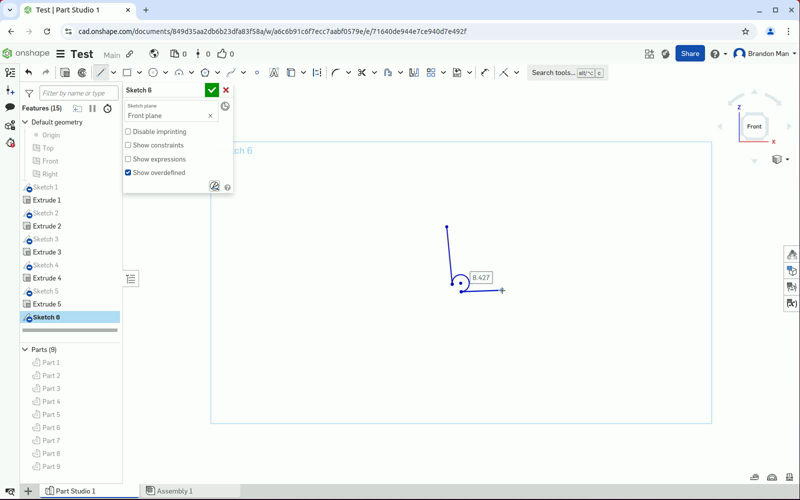
key(a)
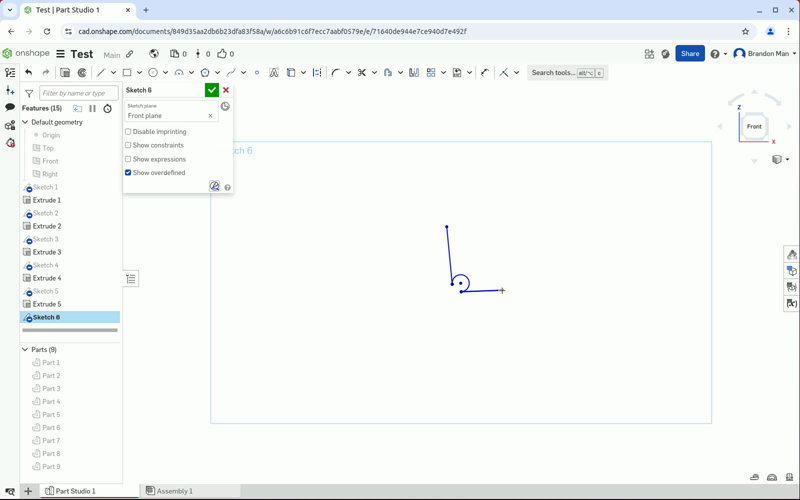
mouse_move(502, 290)
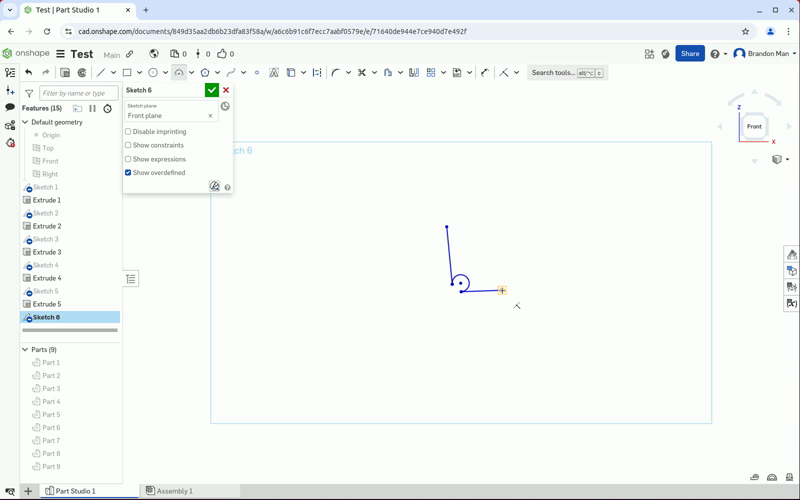
click(502, 290)
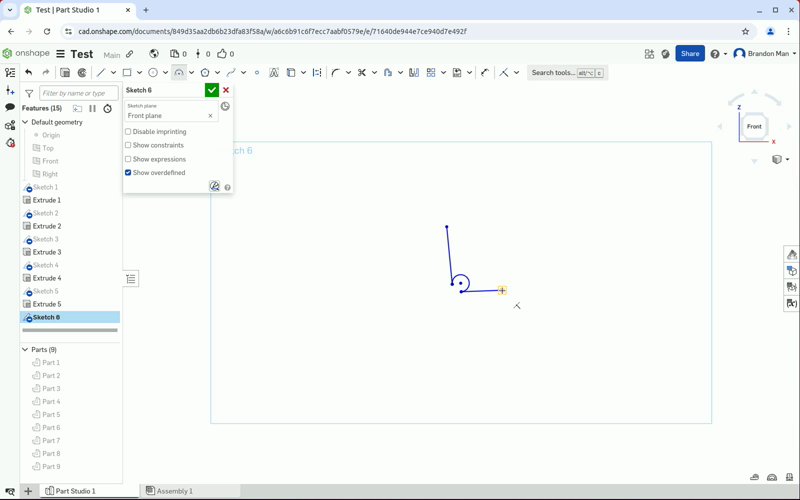
key_down(shift)
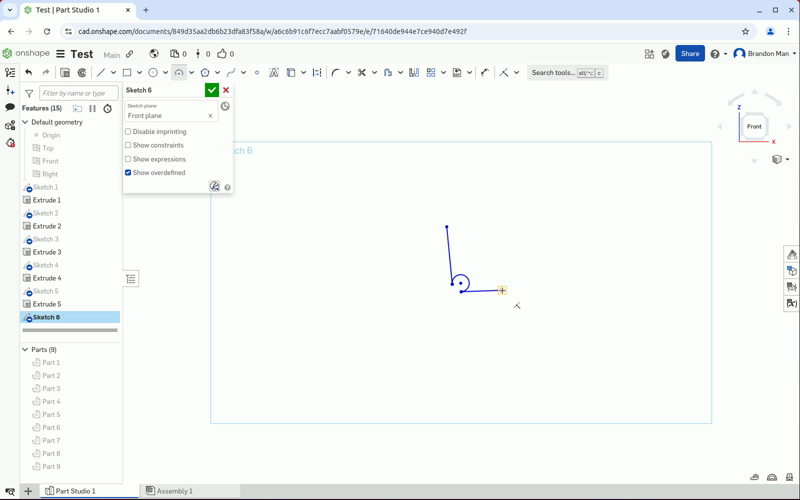
mouse_move(502, 276)
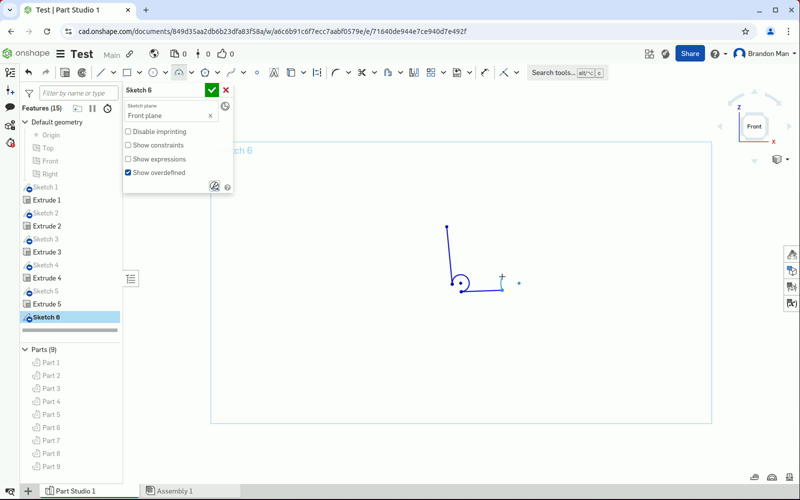
click(502, 276)
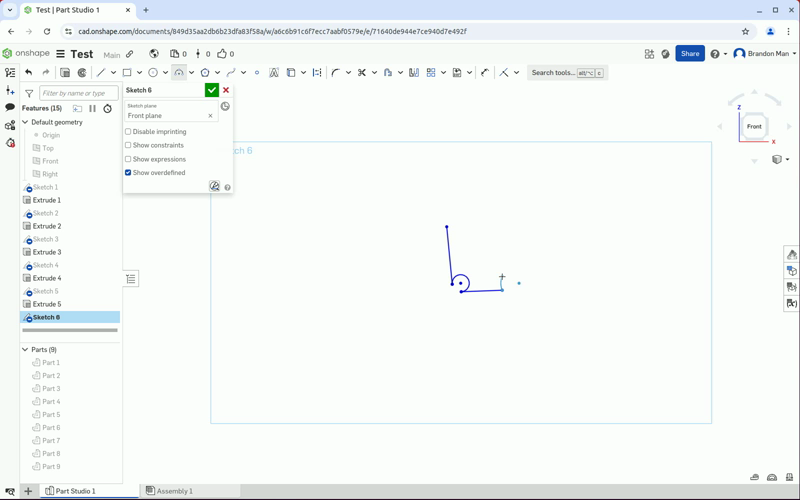
mouse_move(494, 282)
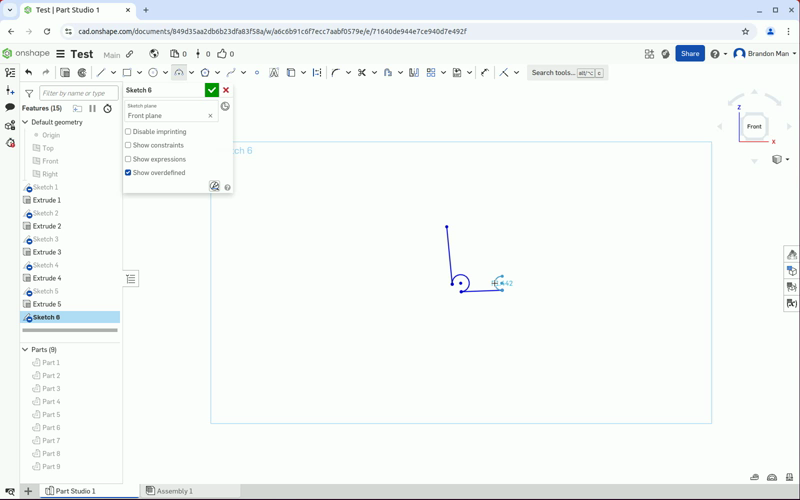
click(494, 282)
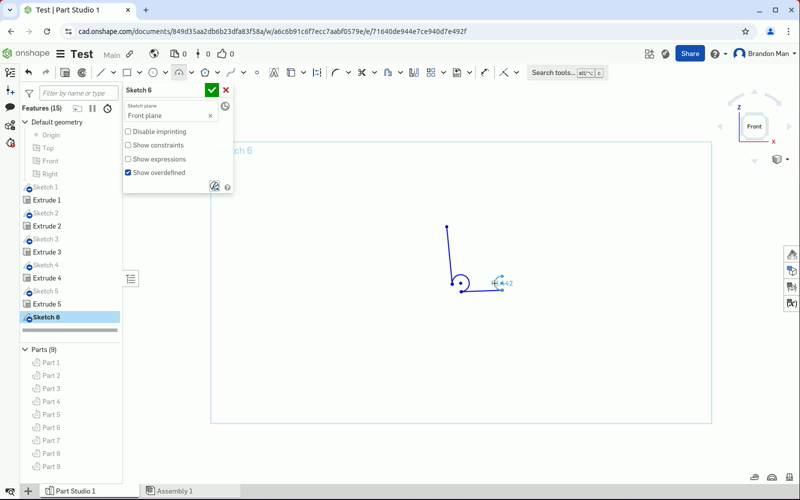
key_up(shift)
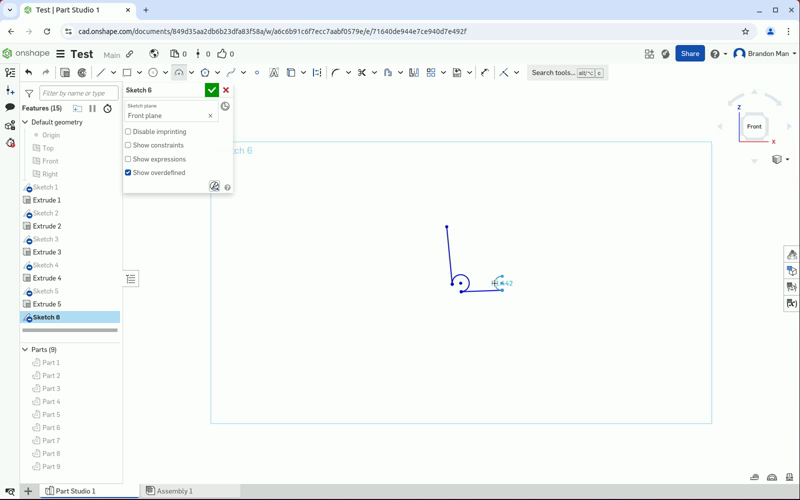
key(esc)
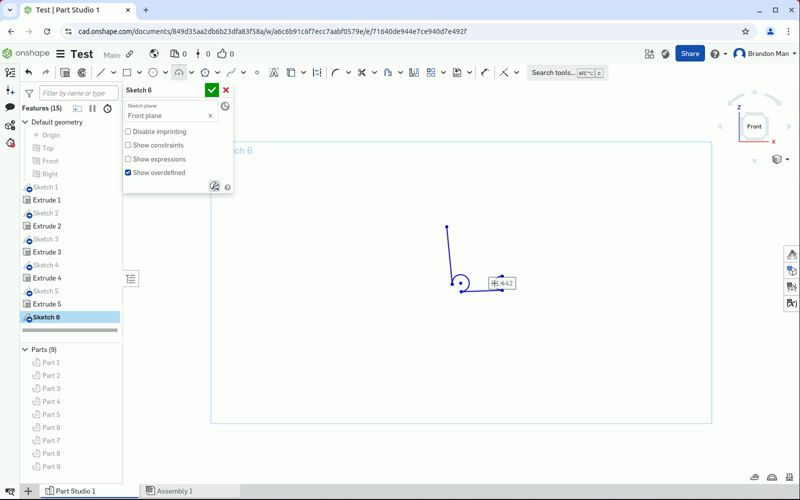
key(l)
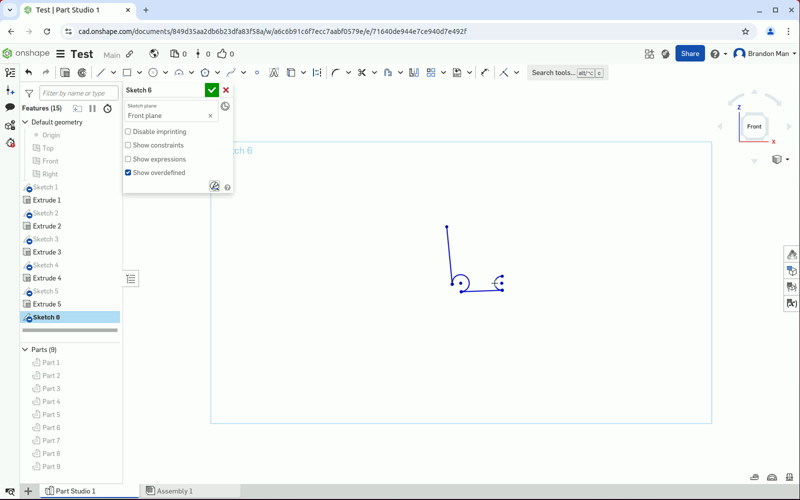
mouse_move(502, 276)
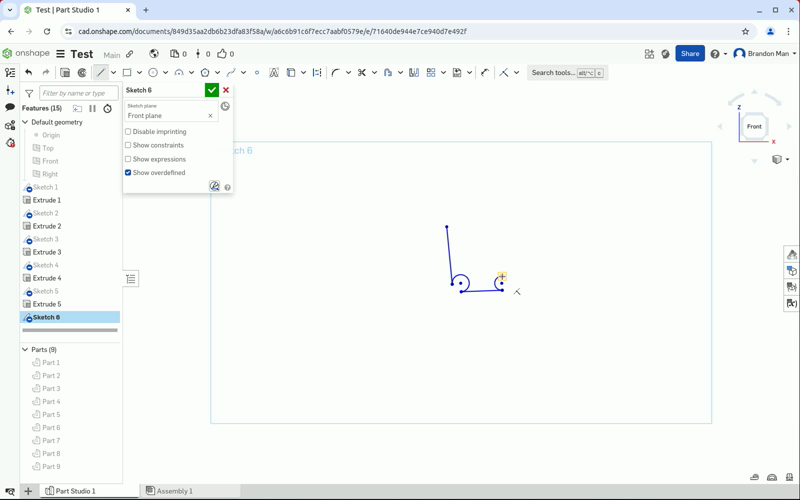
click(502, 276)
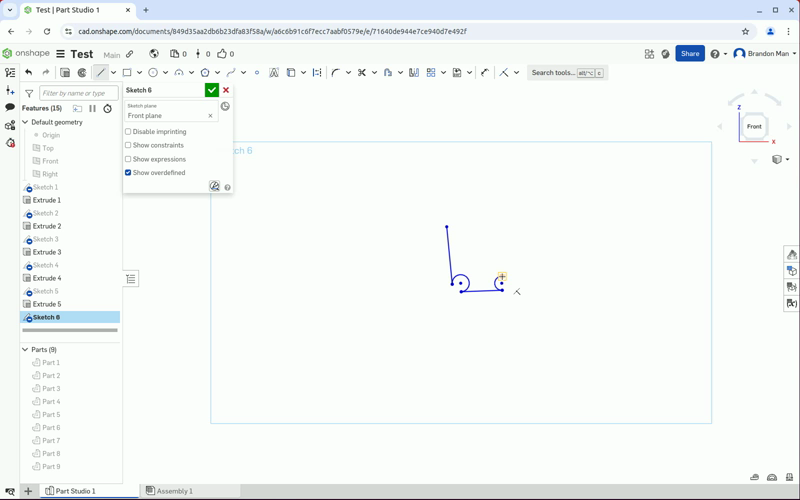
key_down(shift)
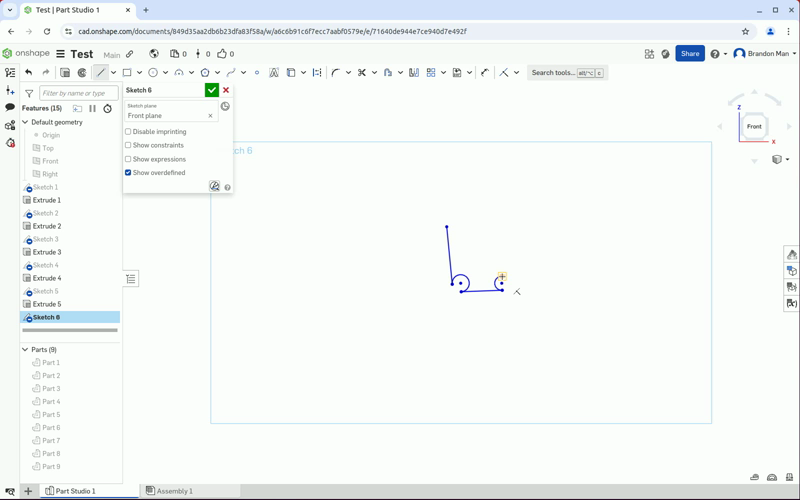
mouse_move(532, 276)
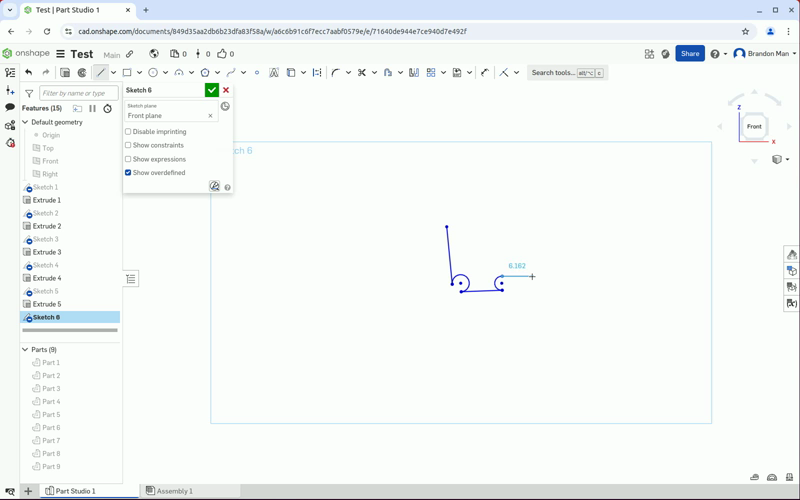
mouse_move(478, 275)
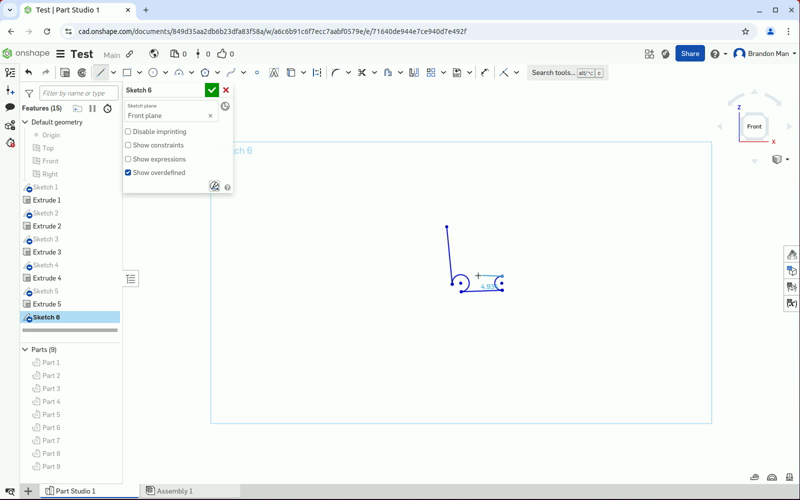
click(478, 275)
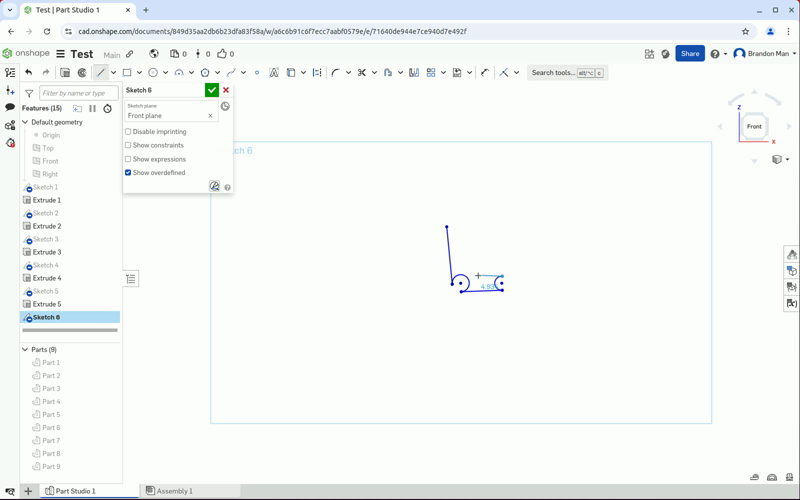
key_up(shift)
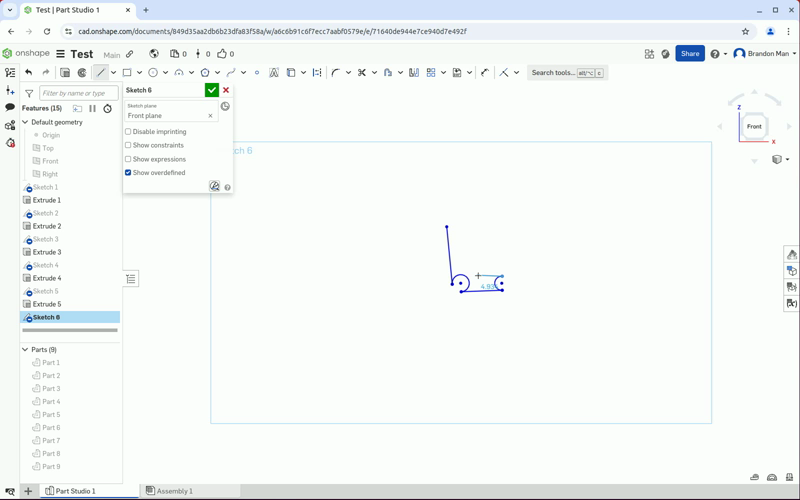
key(esc)
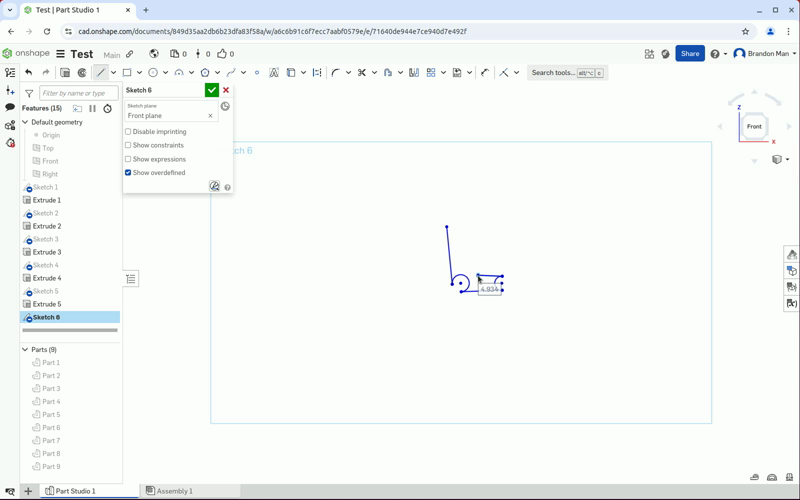
key(a)
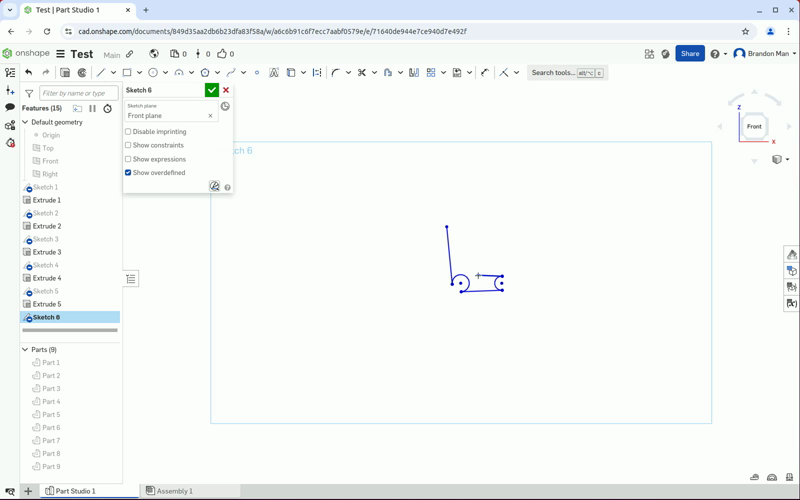
mouse_move(478, 275)
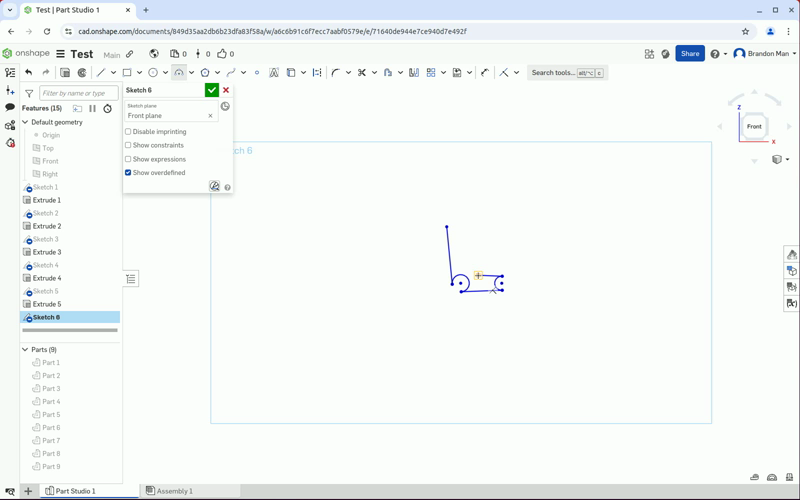
click(478, 275)
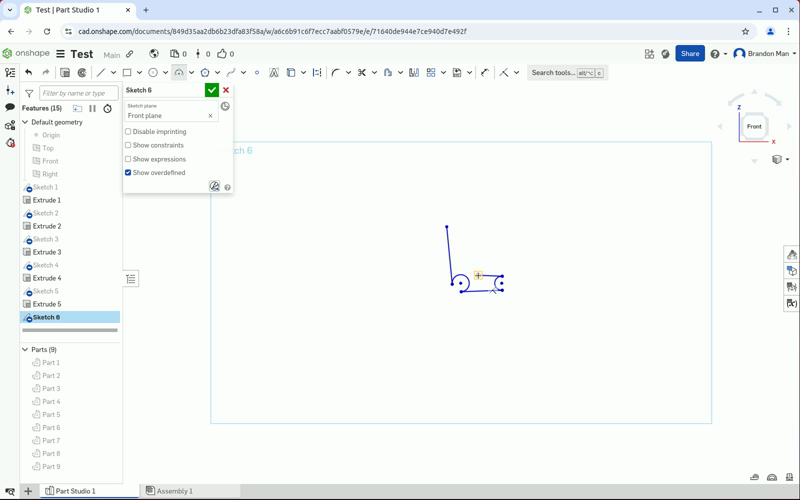
key_down(shift)
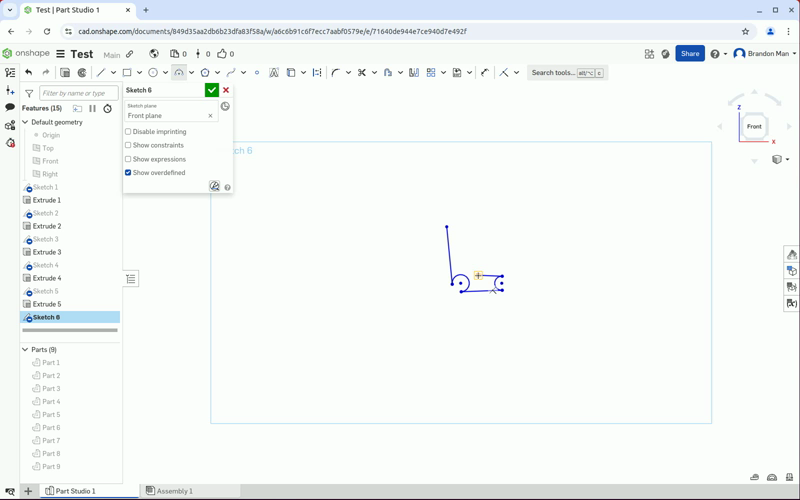
mouse_move(471, 267)
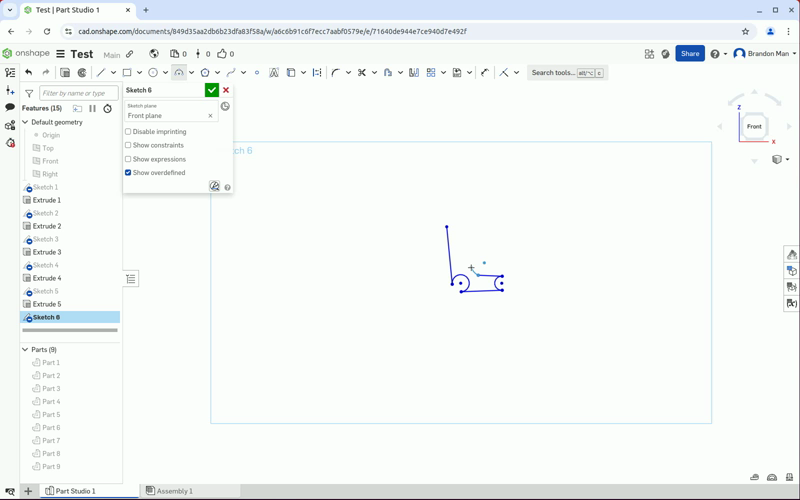
click(471, 267)
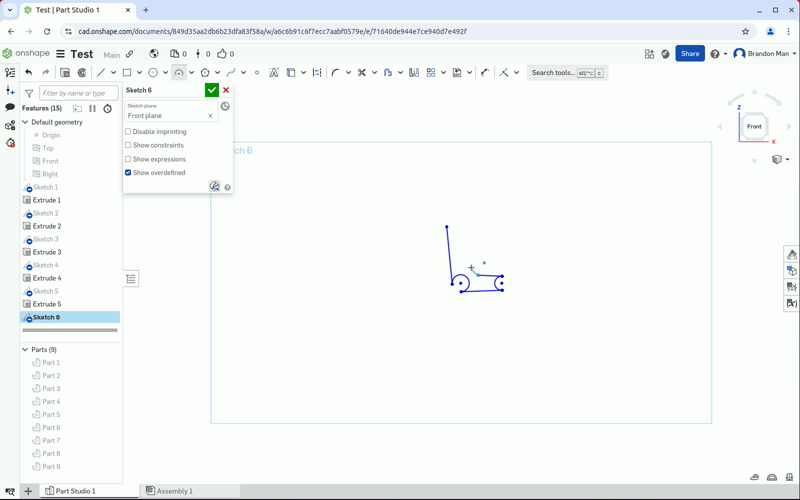
mouse_move(472, 272)
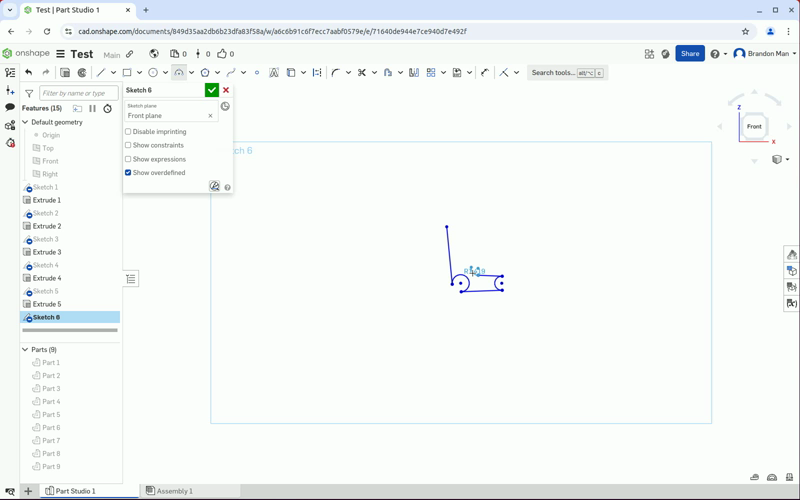
click(472, 272)
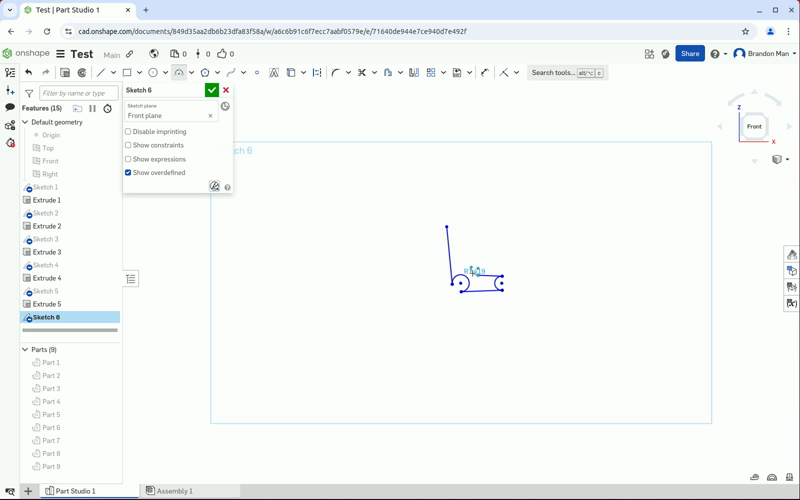
key_up(shift)
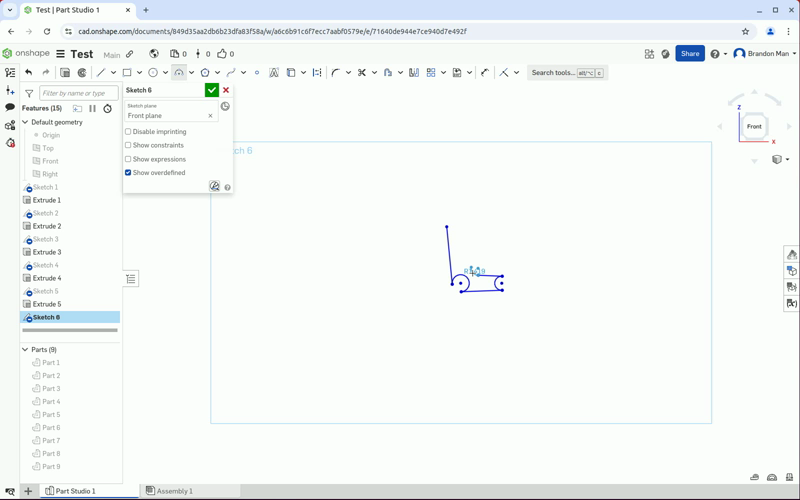
key(esc)
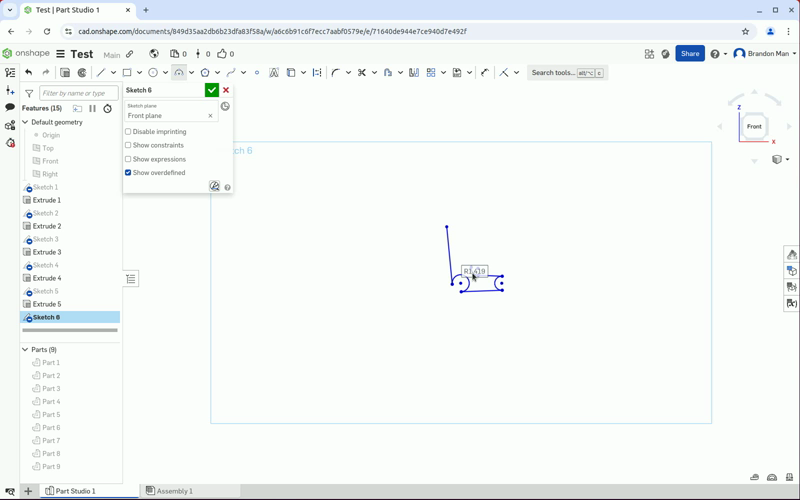
key(l)
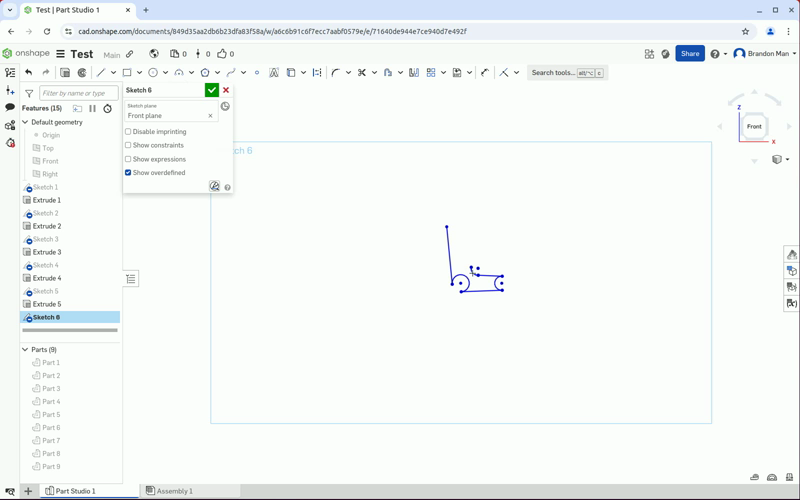
mouse_move(471, 267)
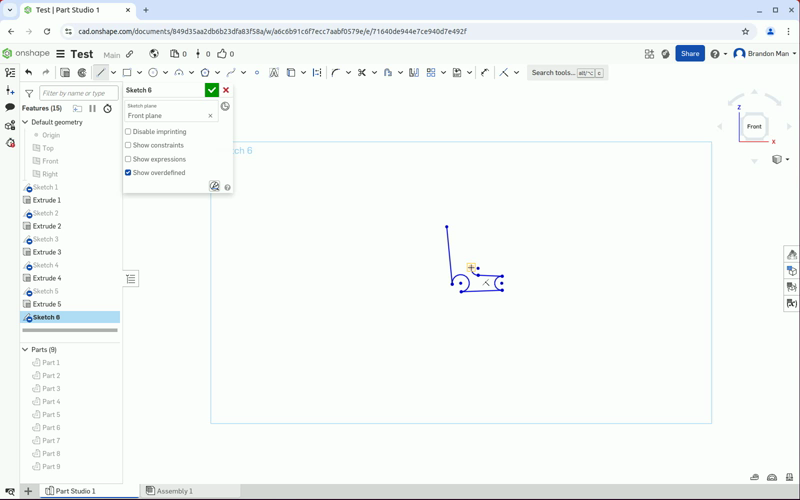
click(471, 267)
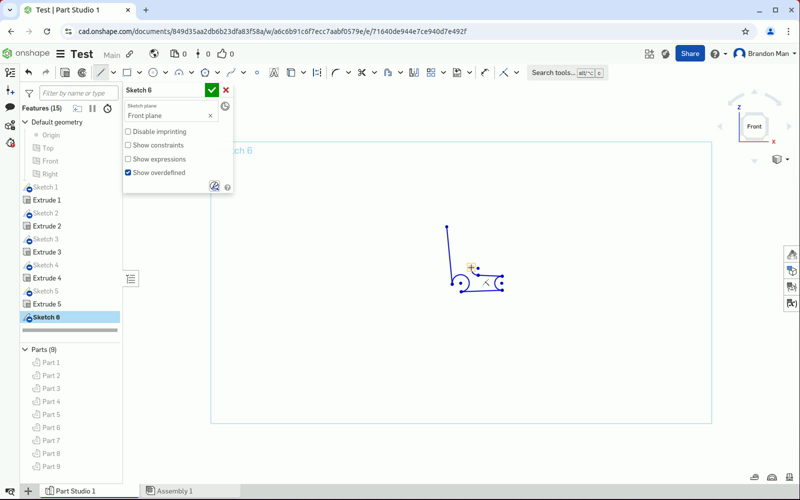
key_down(shift)
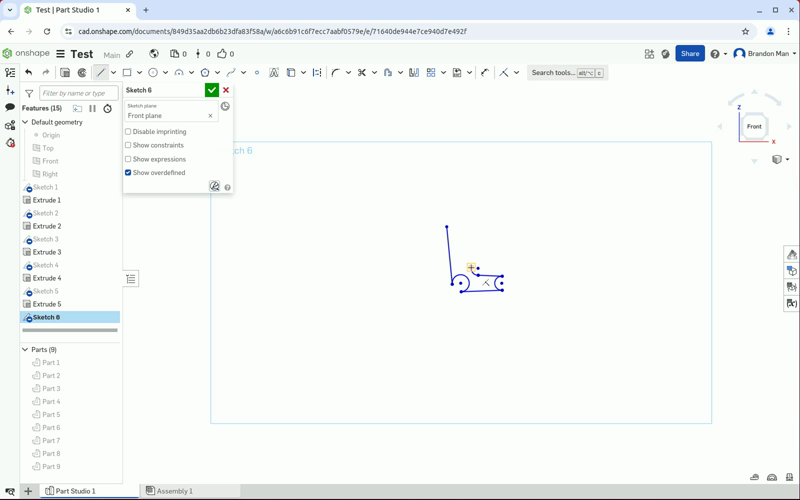
mouse_move(501, 267)
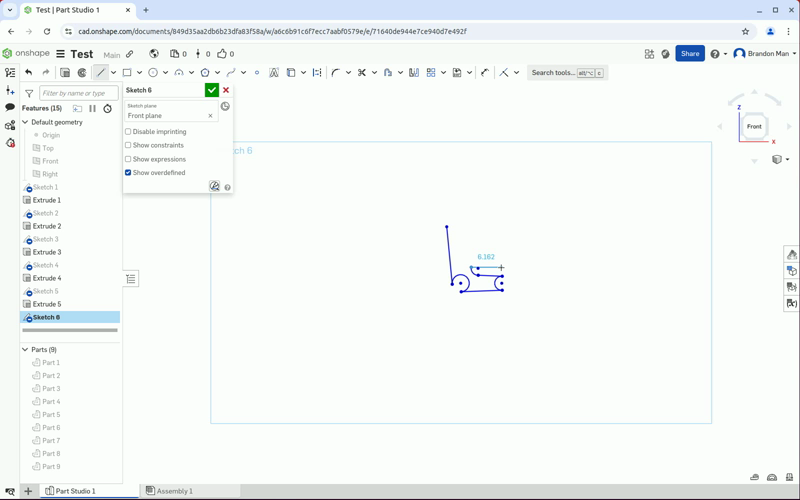
mouse_move(475, 226)
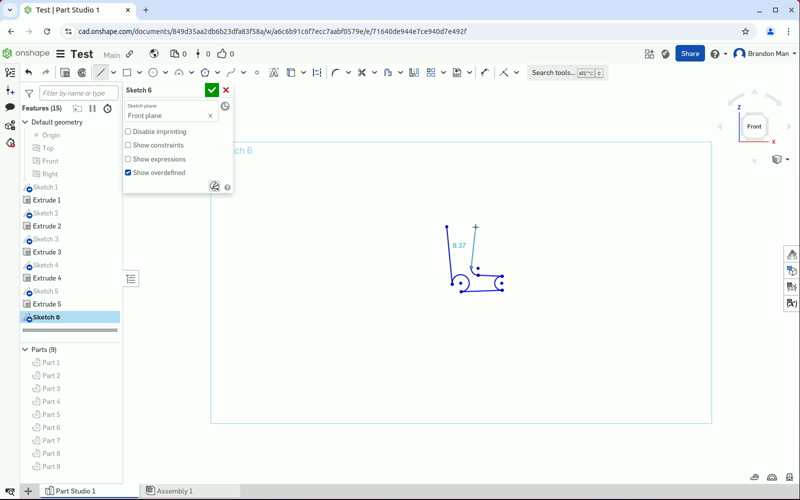
click(475, 226)
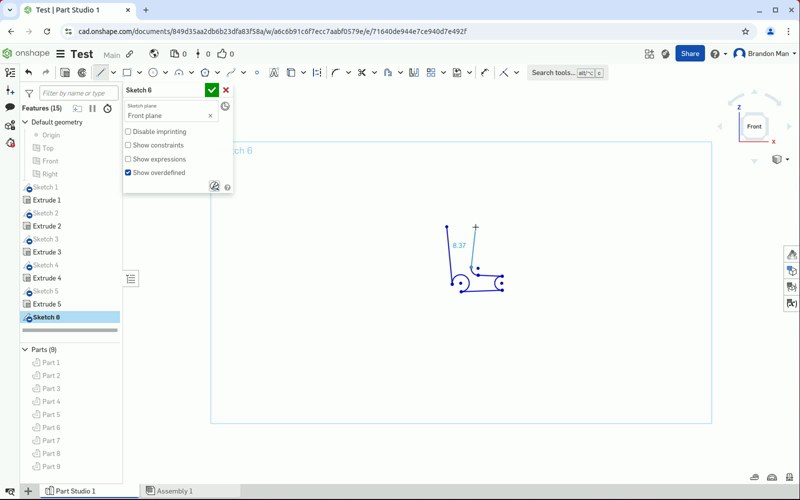
key_up(shift)
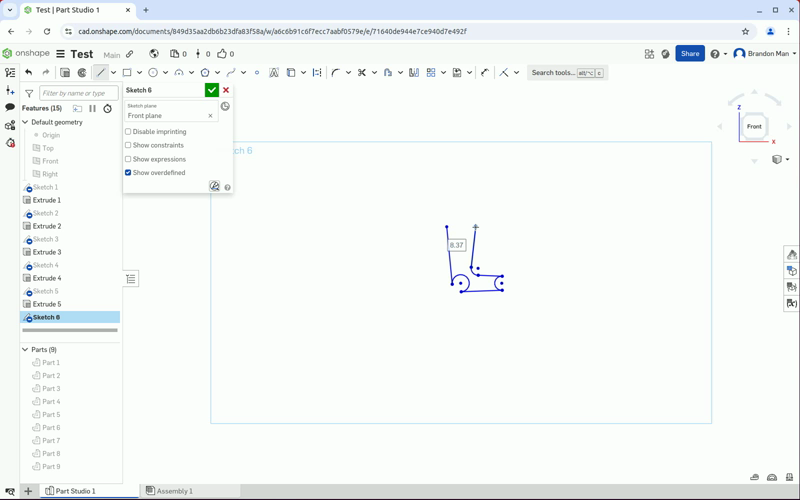
key(esc)
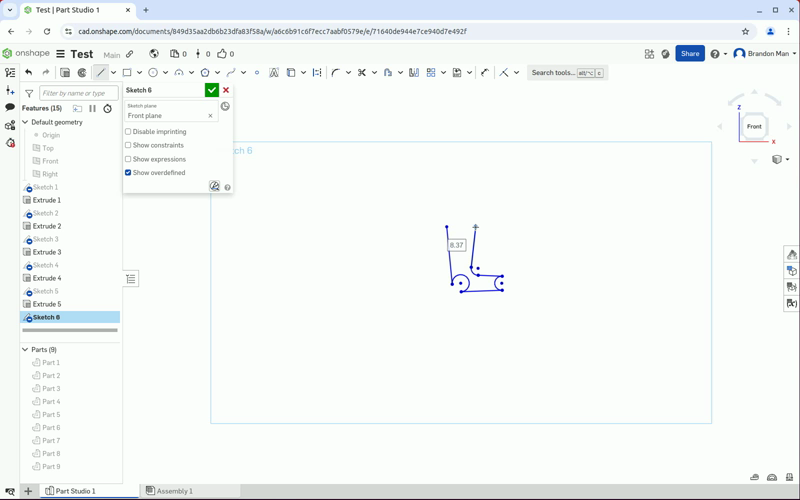
key(a)
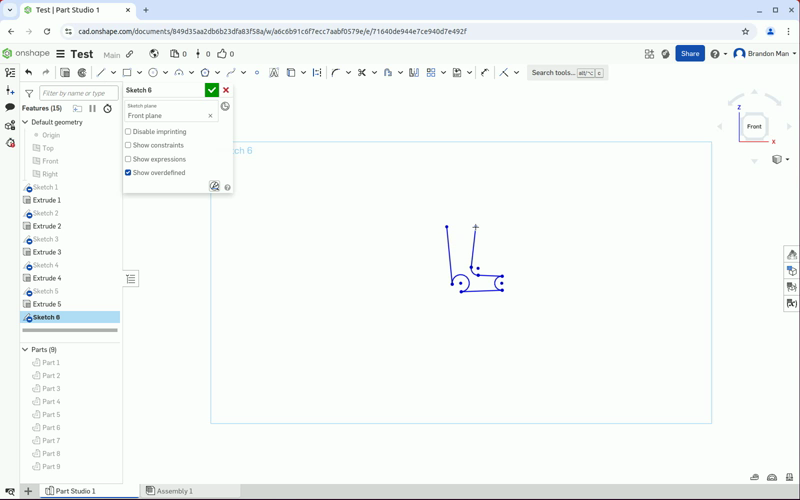
mouse_move(475, 226)
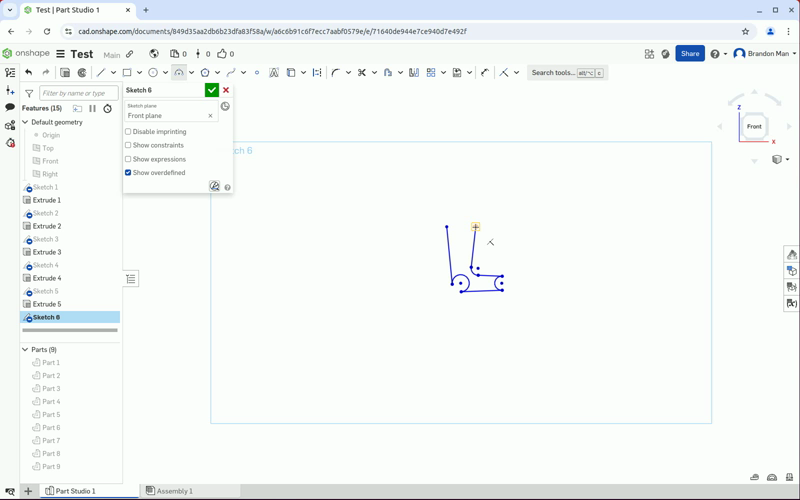
click(475, 226)
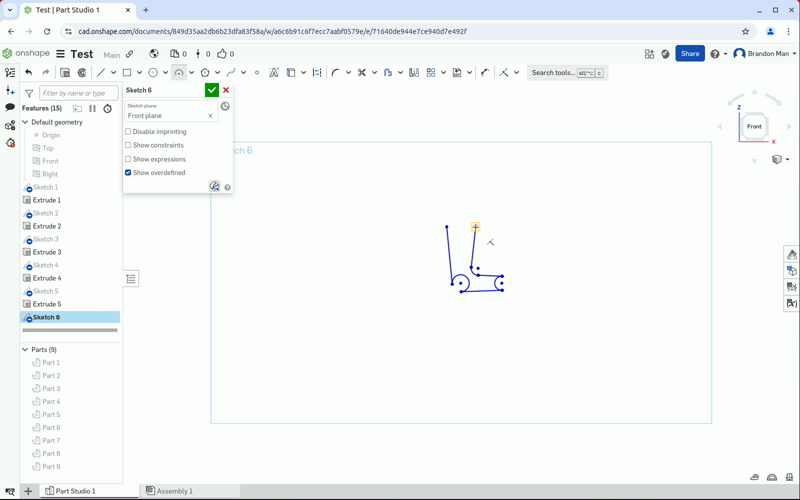
mouse_move(446, 226)
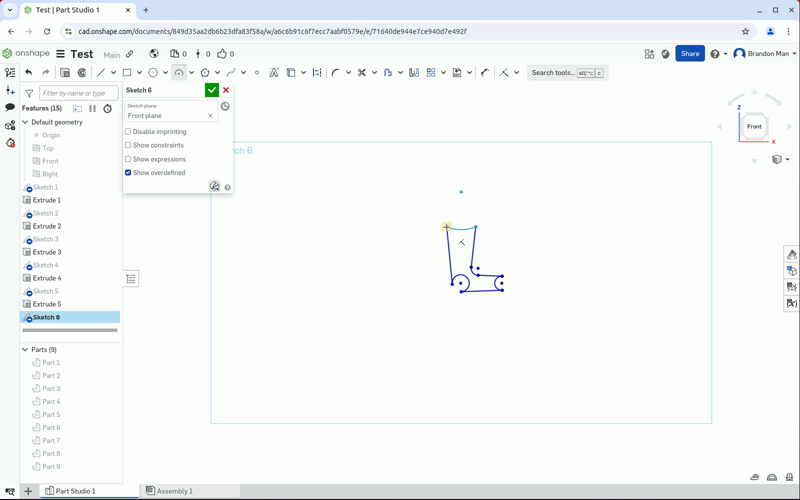
click(446, 226)
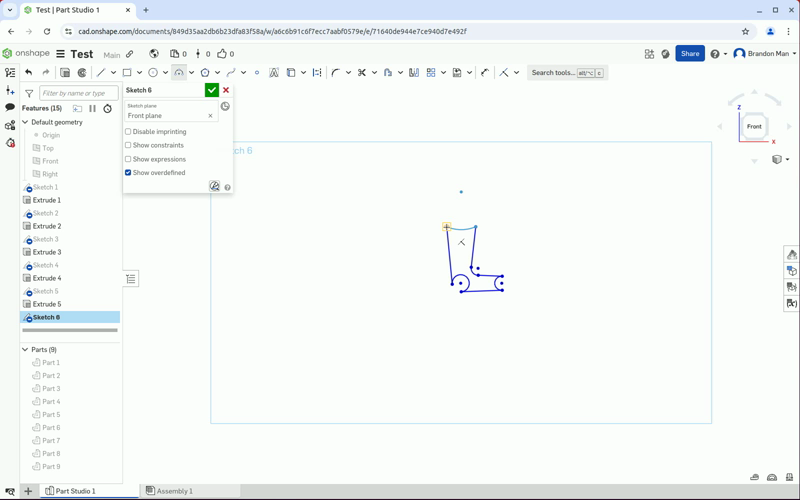
key_down(shift)
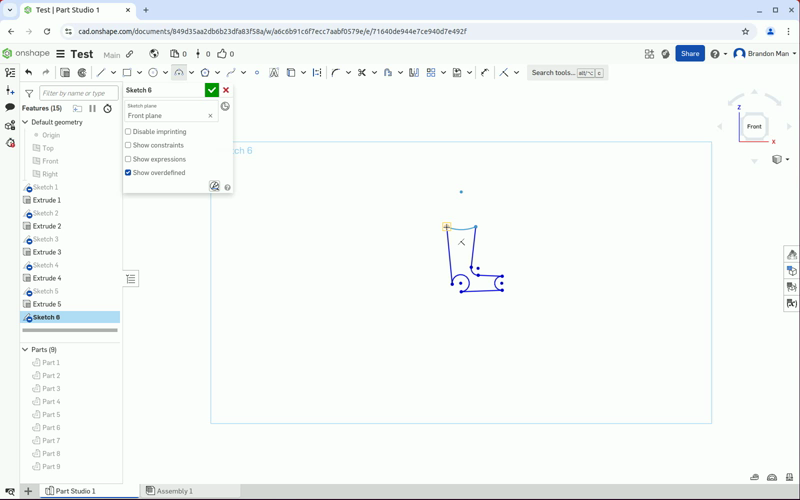
mouse_move(461, 239)
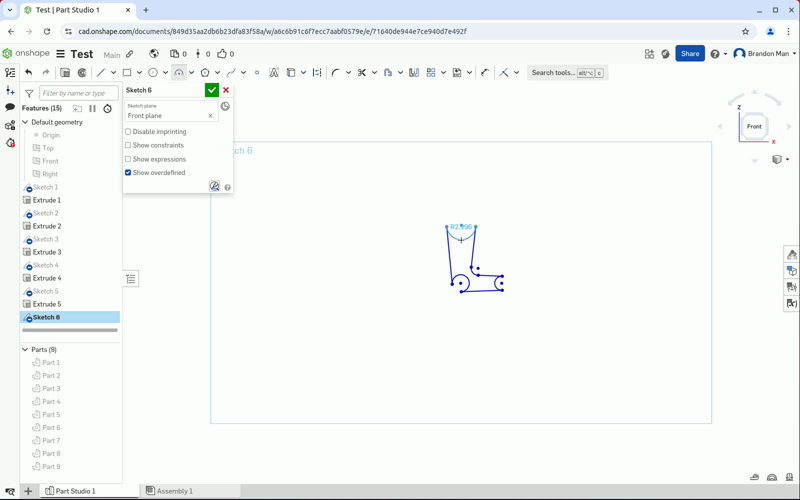
click(461, 239)
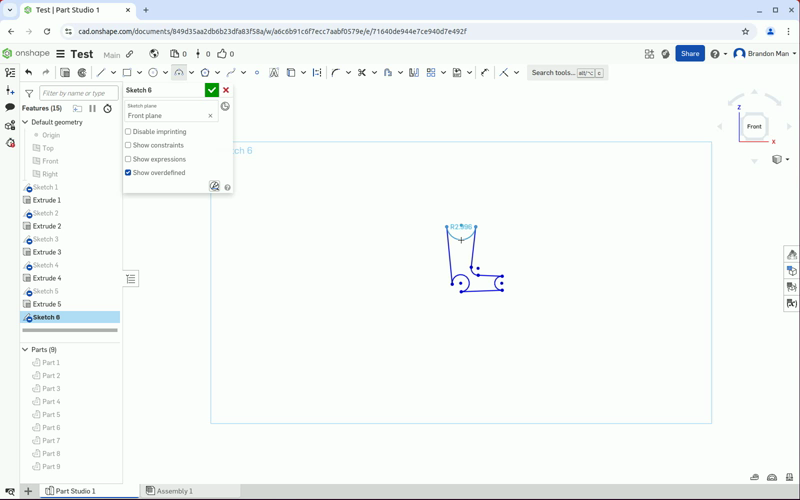
key_up(shift)
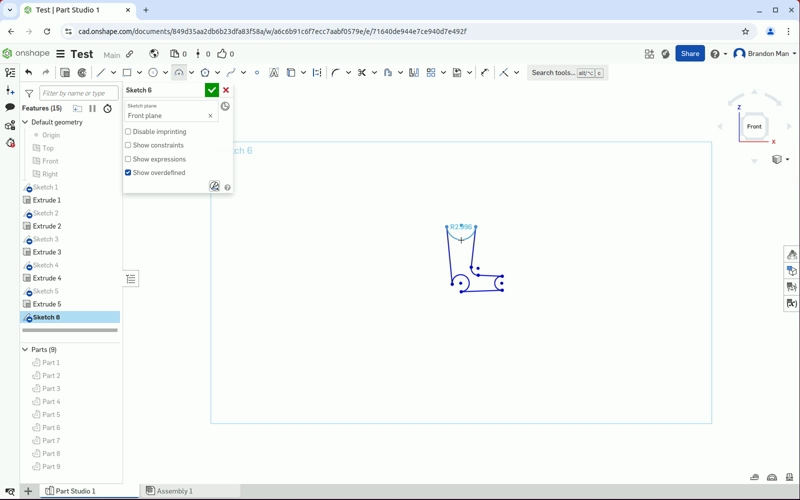
key(esc)
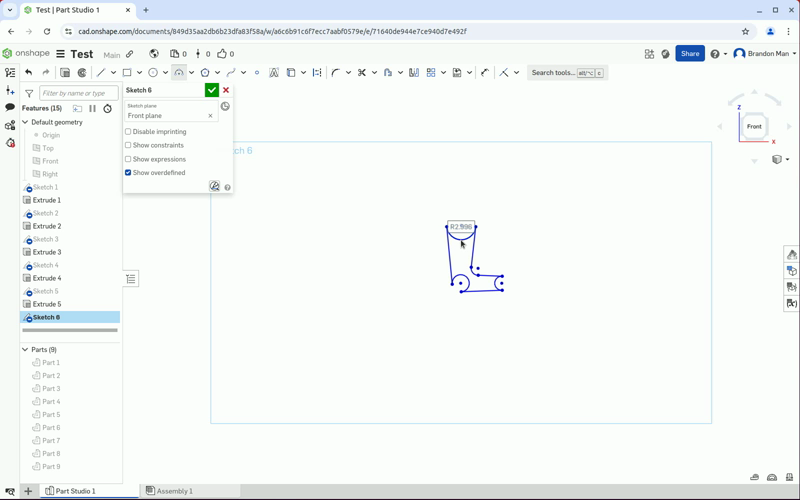
mouse_move(480, 276)
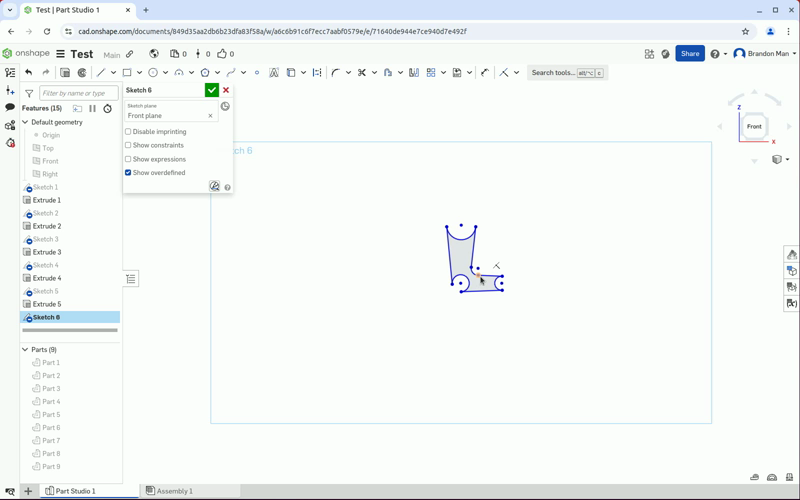
scroll(6)
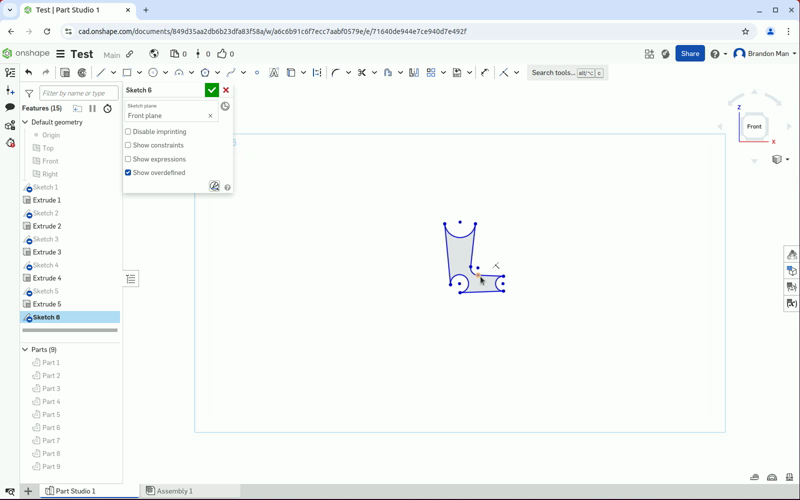
scroll(6)
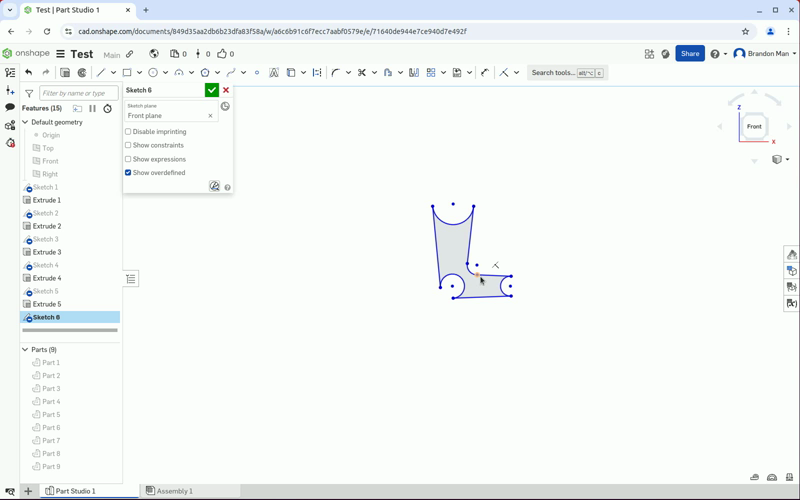
scroll(6)
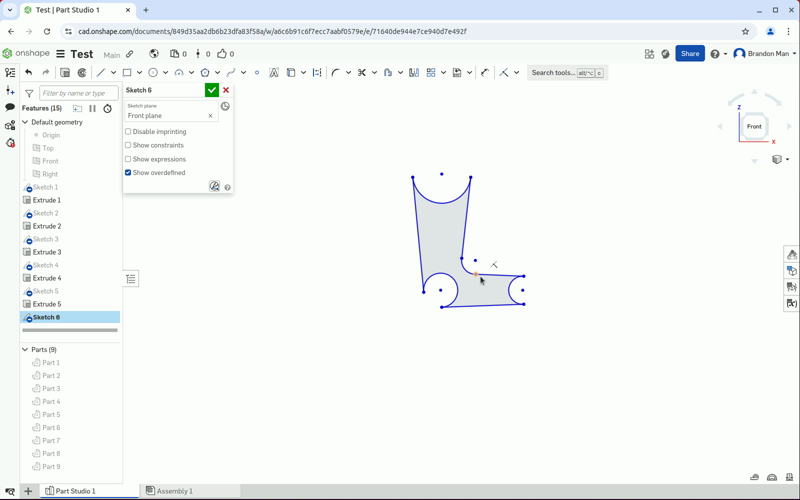
scroll(6)
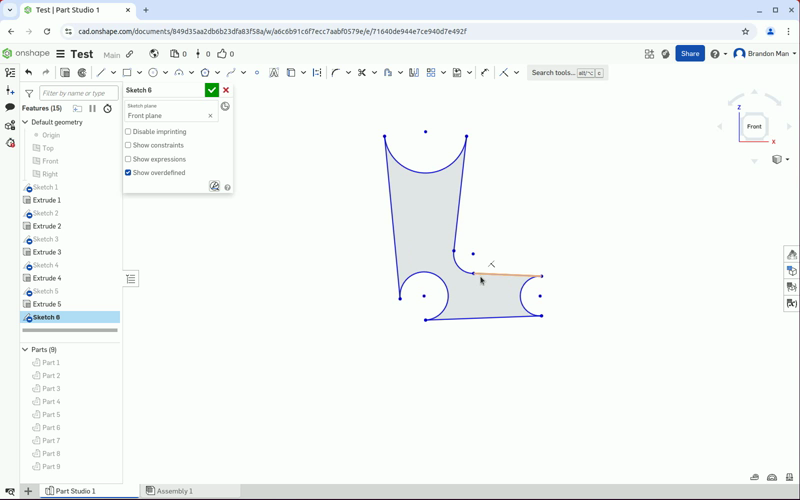
scroll(6)
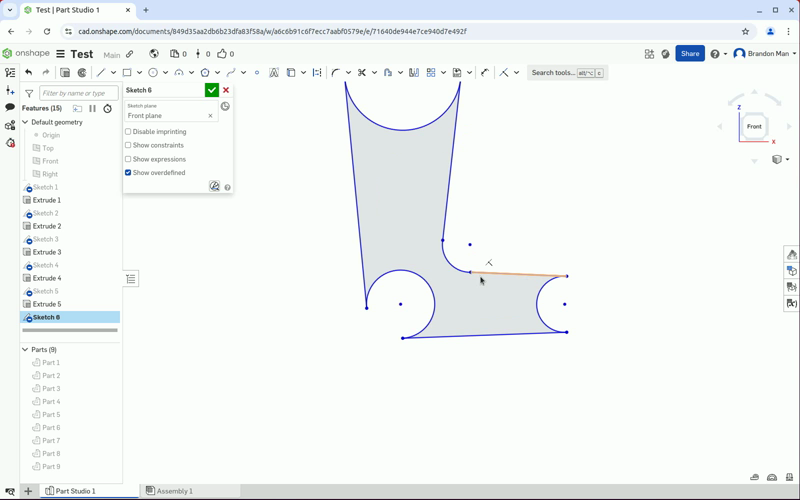
scroll(6)
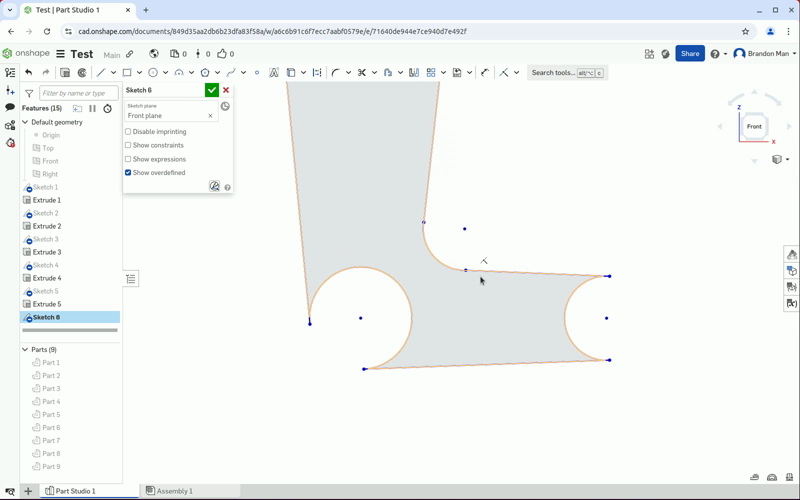
scroll(6)
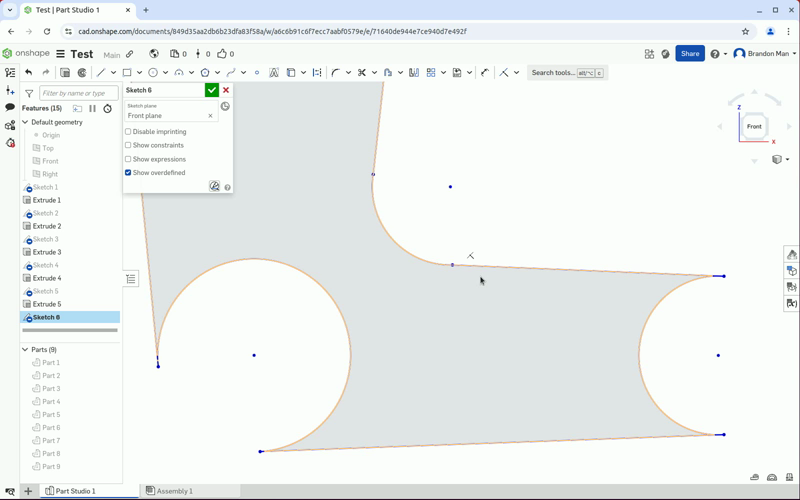
click(480, 276)
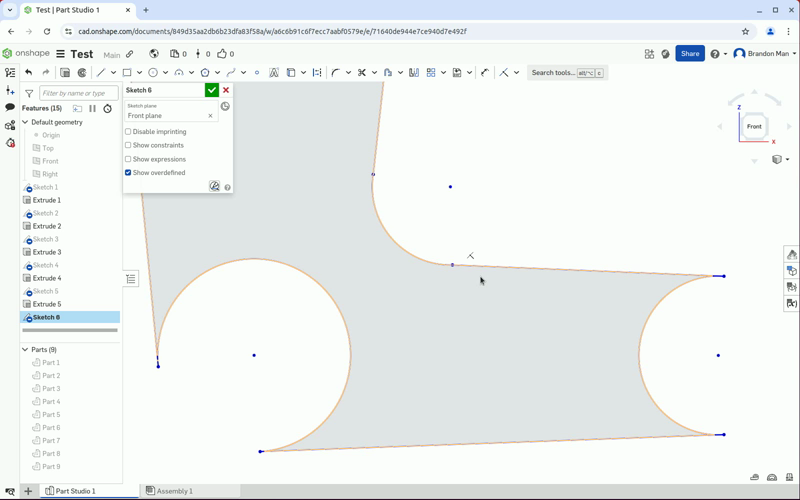
scroll(-6)
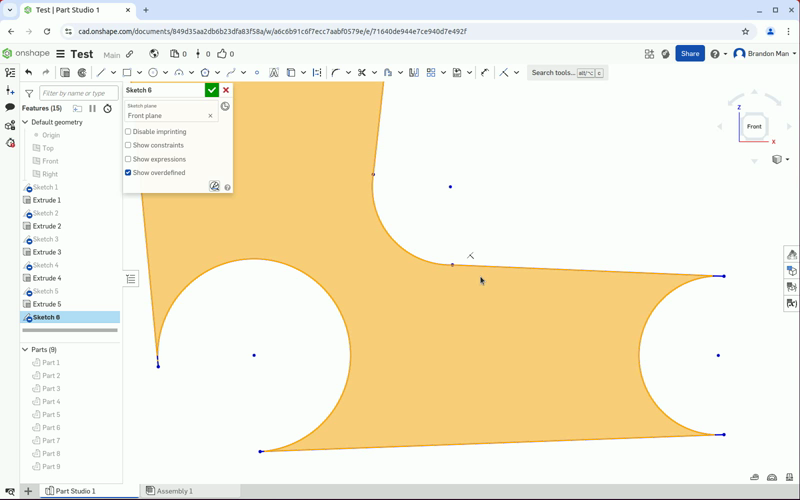
scroll(-6)
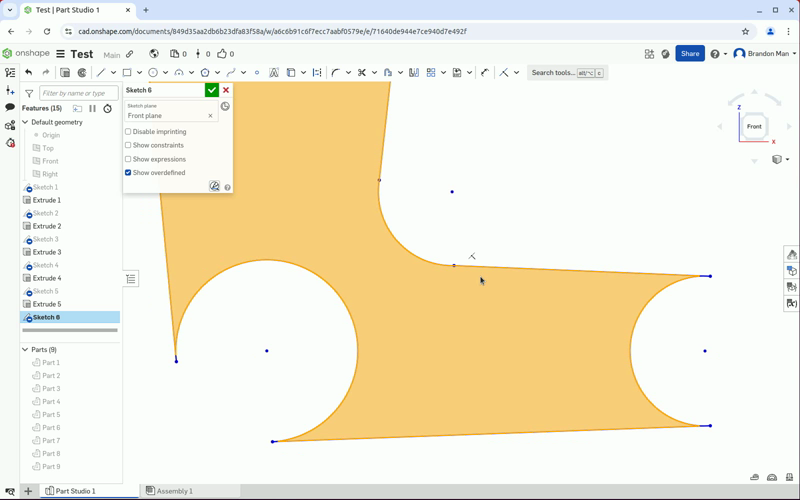
scroll(-6)
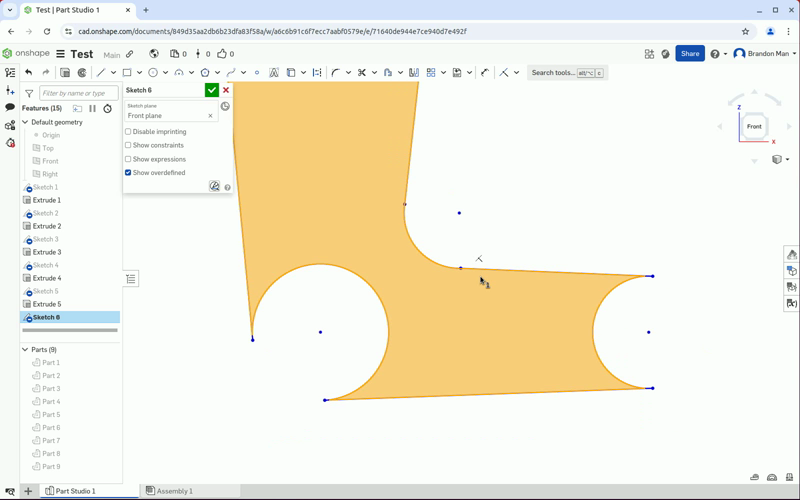
scroll(-6)
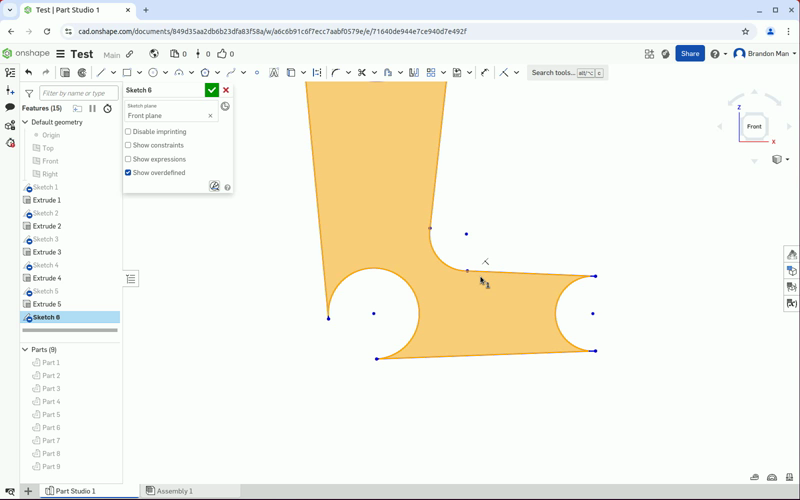
scroll(-6)
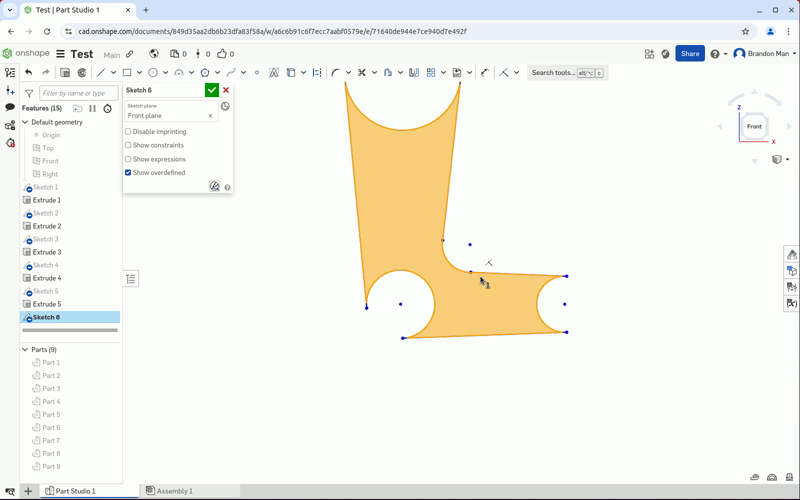
scroll(-6)
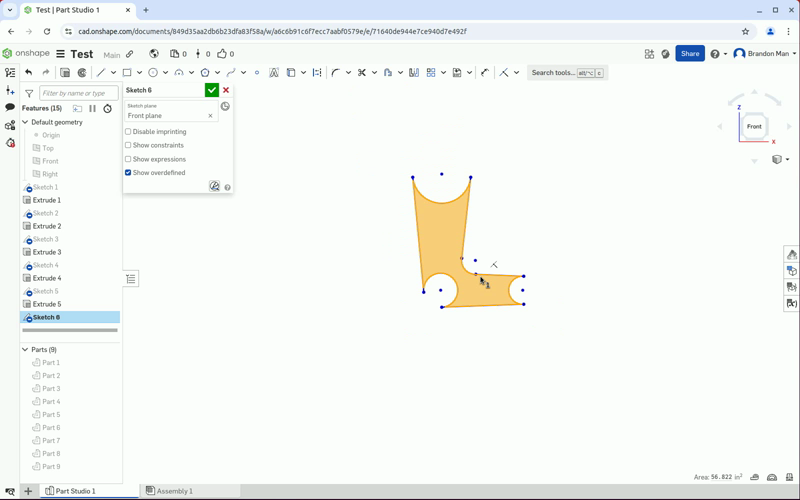
scroll(-6)
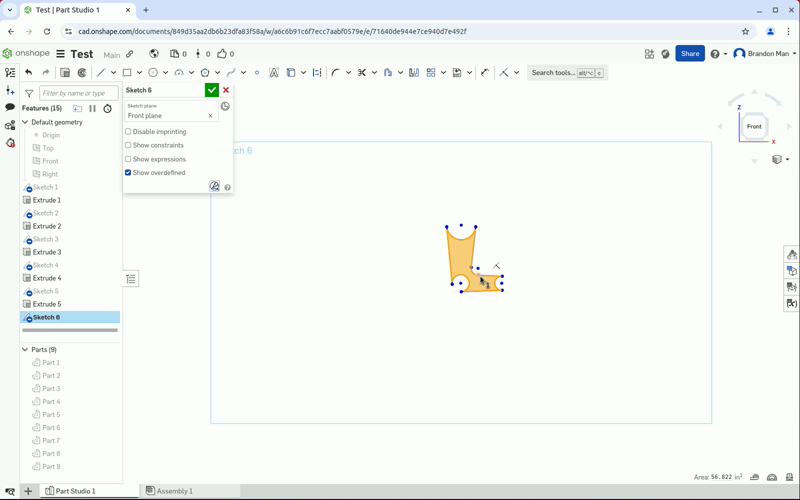
mouse_move(73, 352)
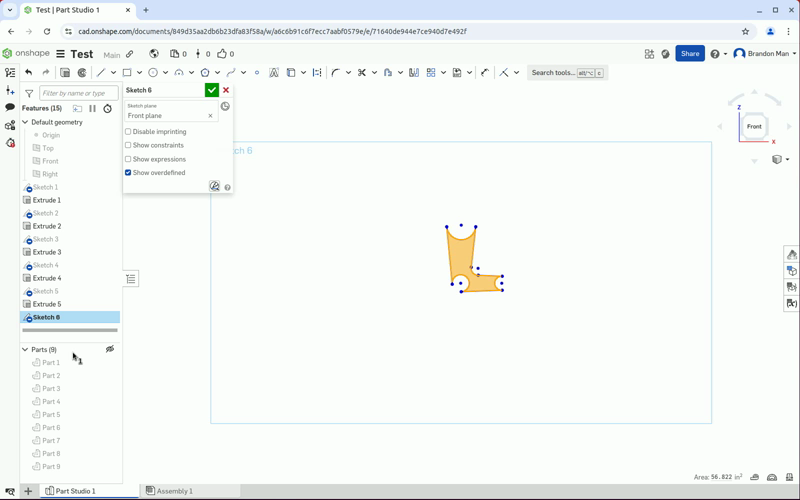
key(shift+y)
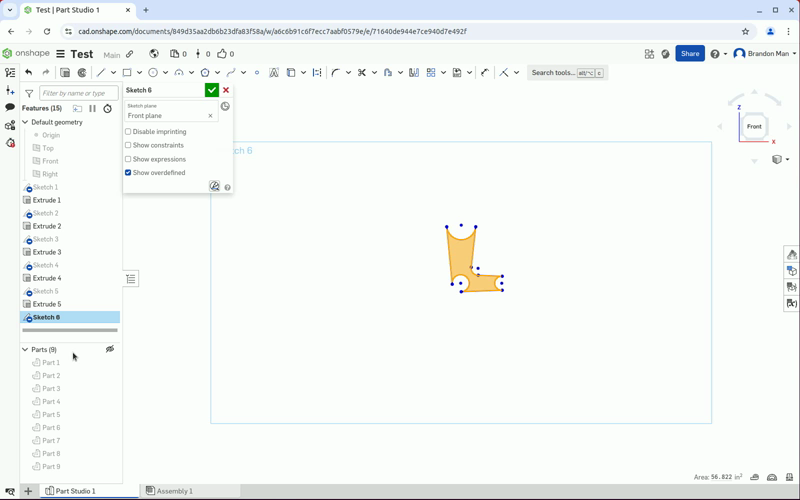
key(shift+e)
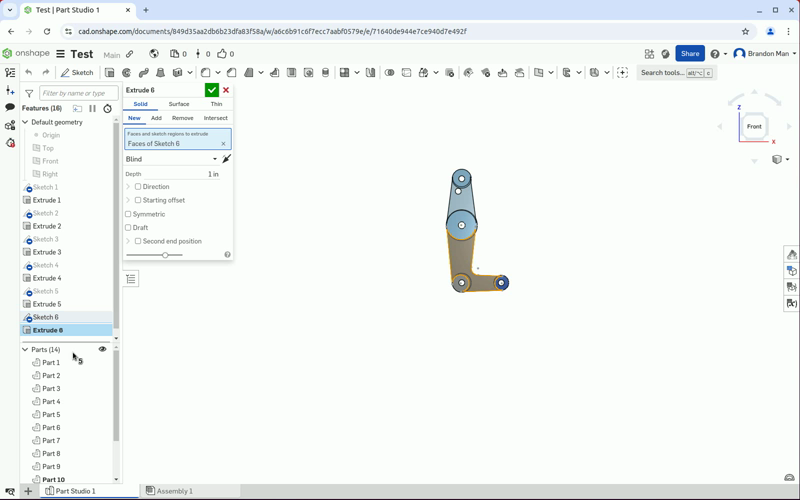
mouse_move(143, 106)
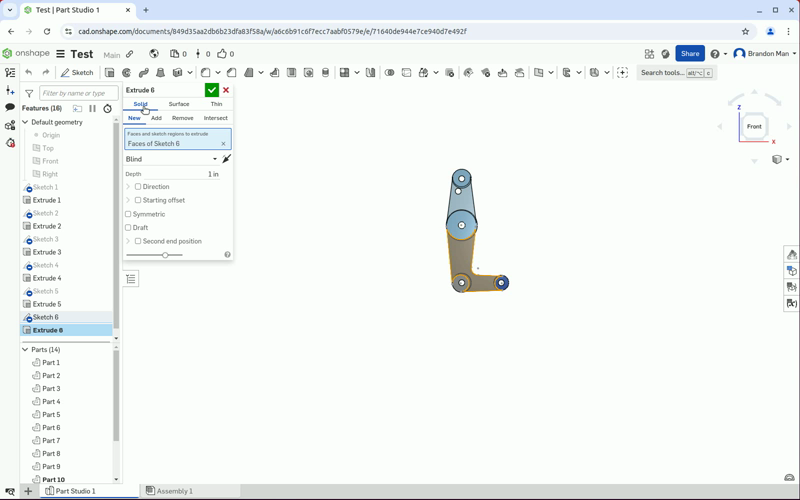
click(143, 106)
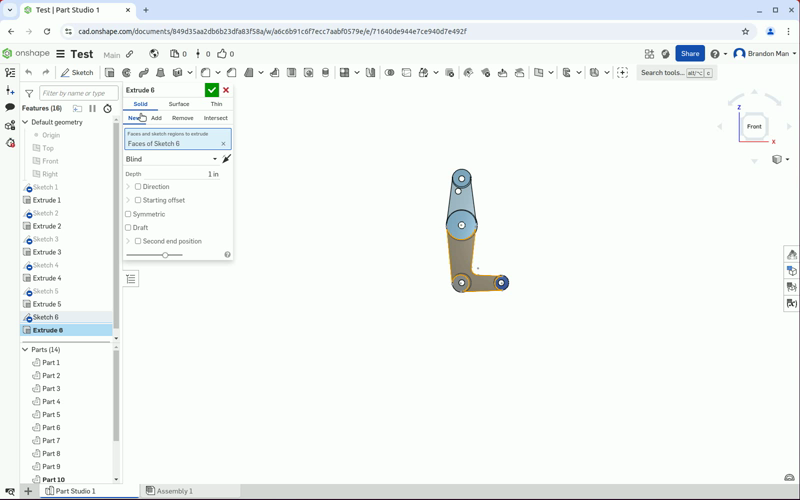
mouse_move(137, 120)
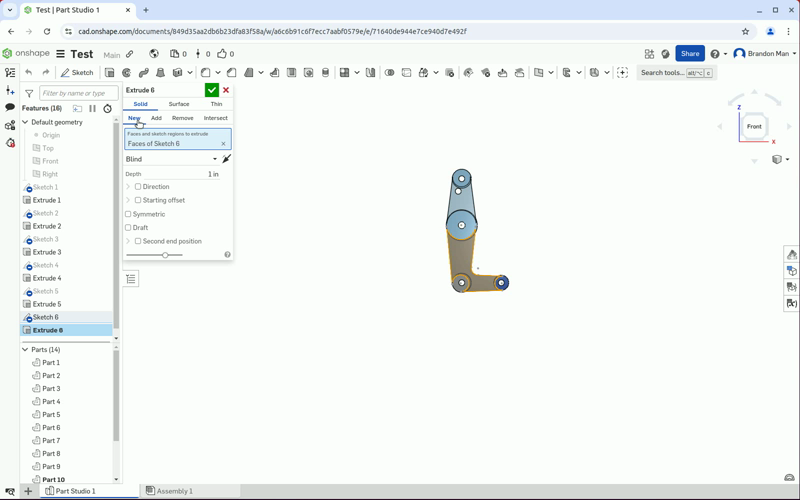
click(137, 120)
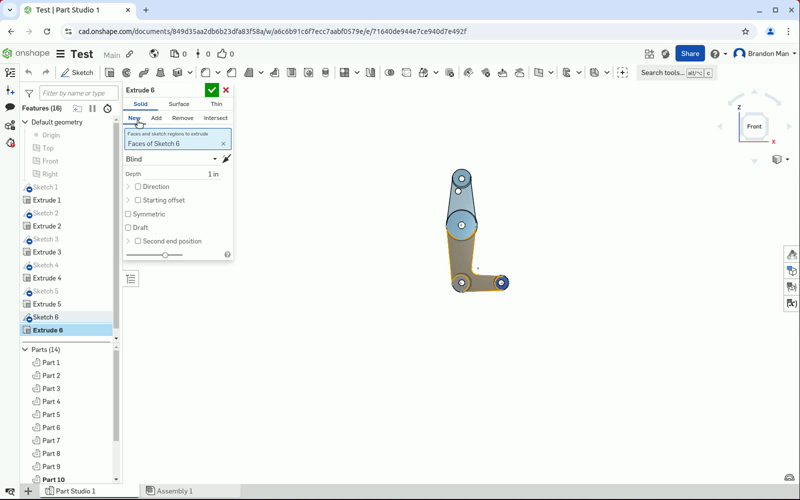
key(tab, 4)
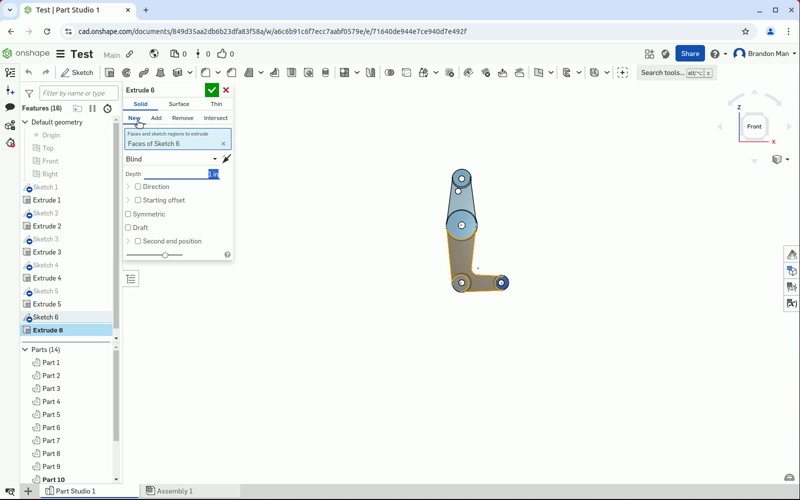
text(4.814)
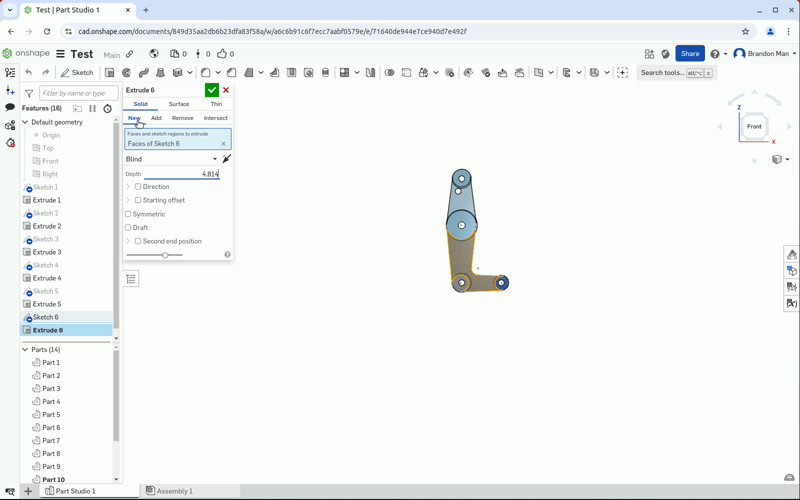
key(enter)
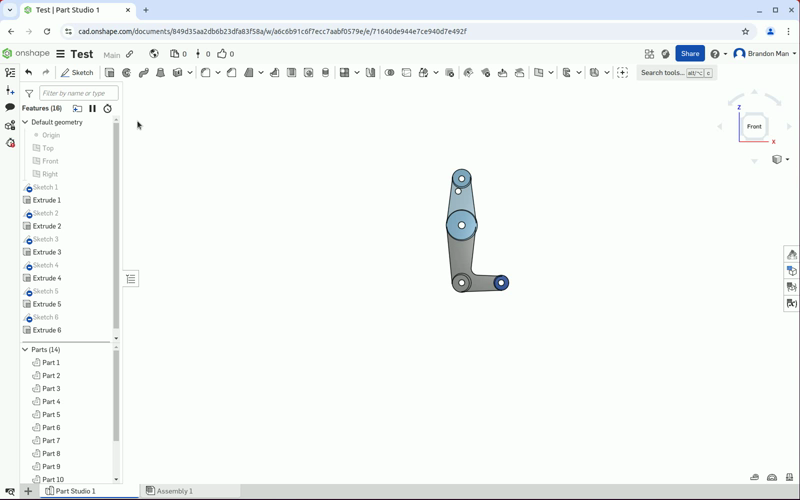
key(shift+h)
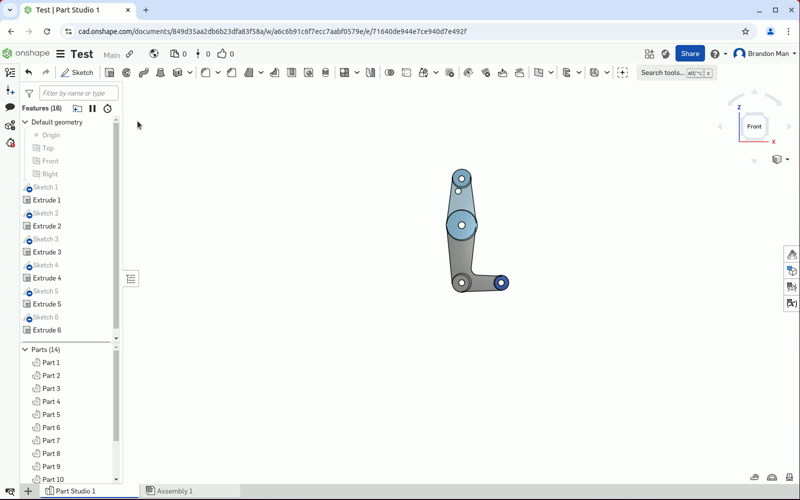
key(shift+h)
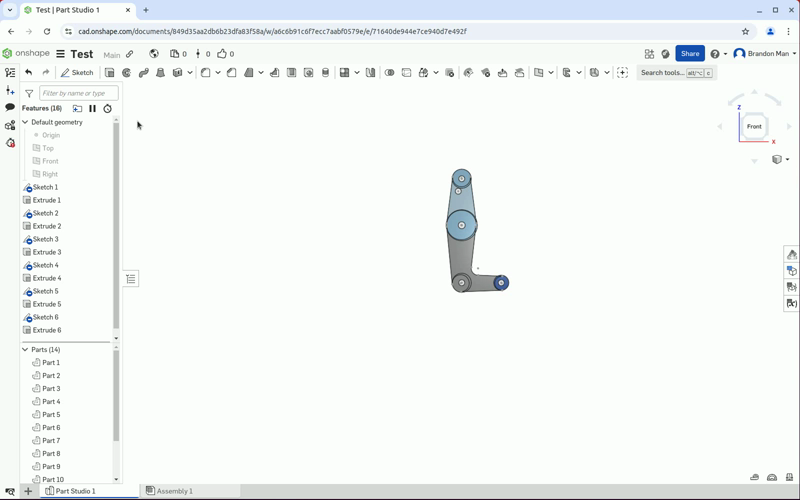
key(shift+7)
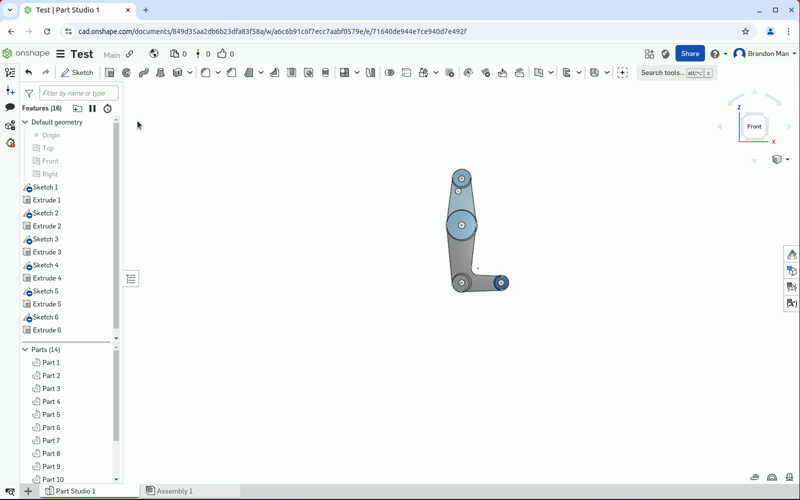
key(left, 2)
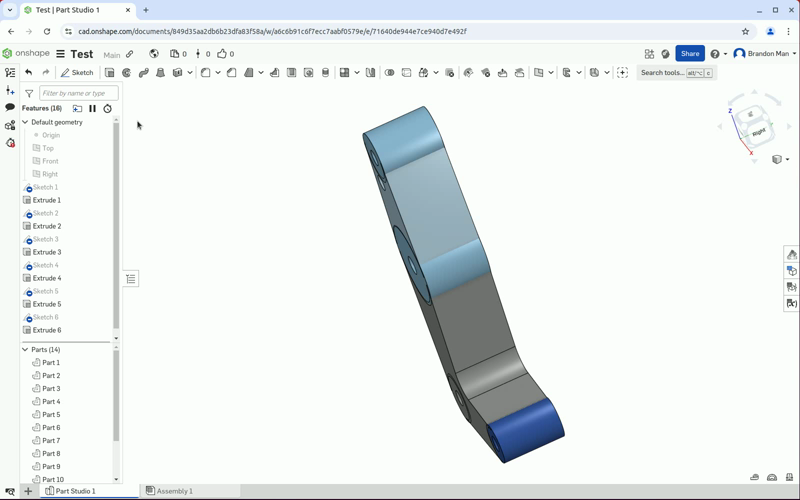
key(down, 2)
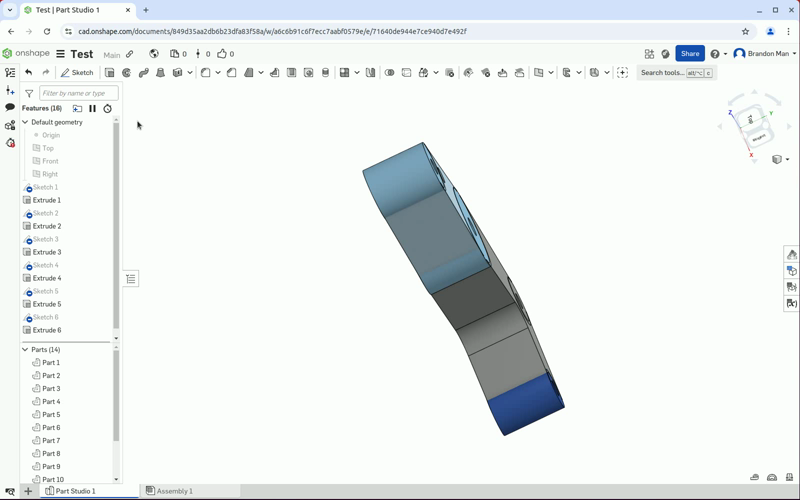
key(up, 2)
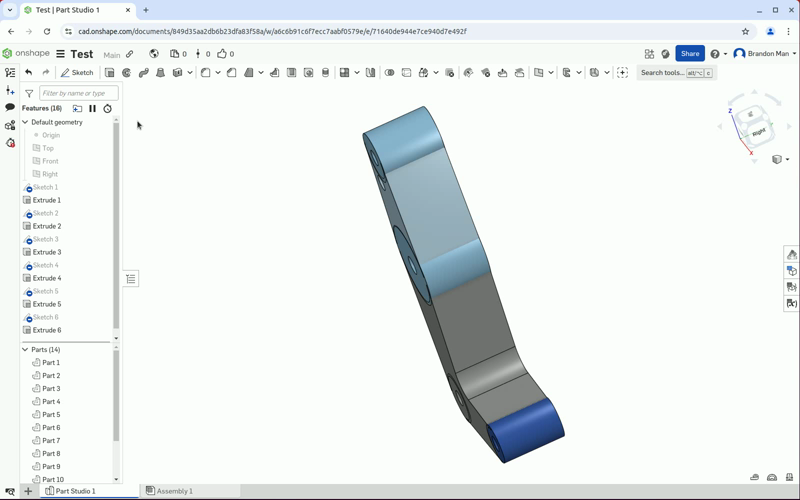
key(right, 2)
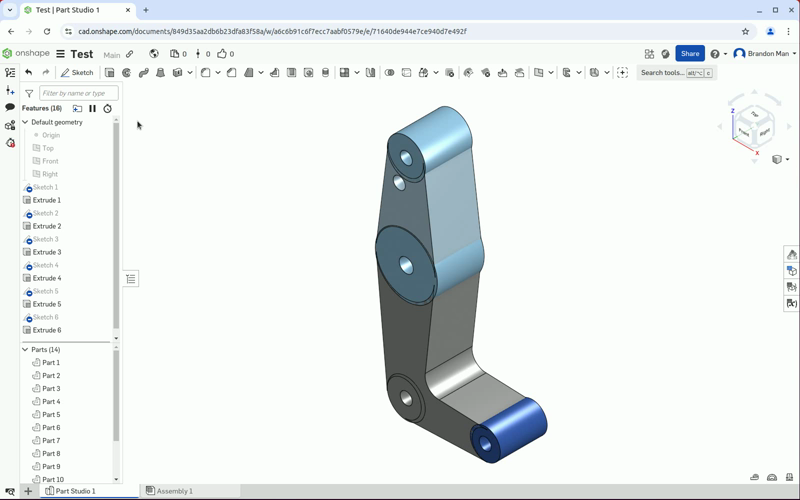
mouse_move(69, 189)
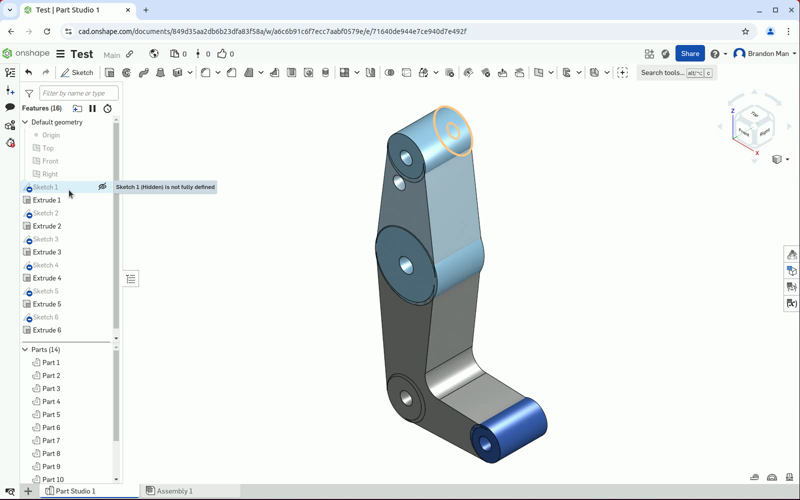
click(69, 189)